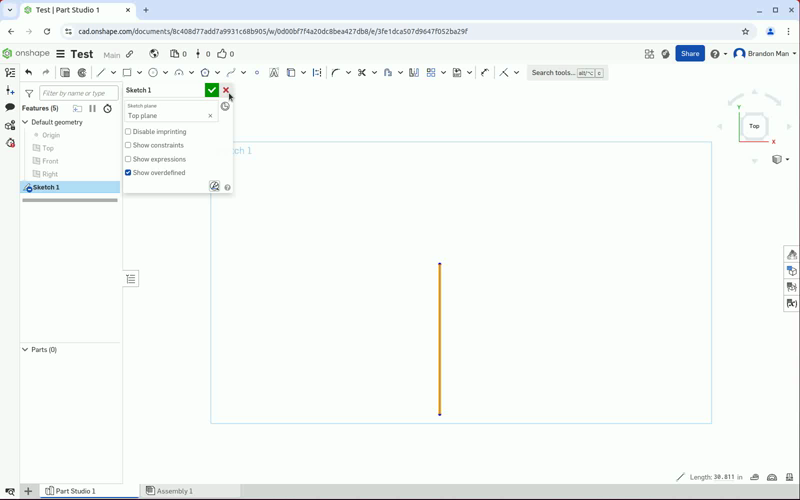
key(shift+h)
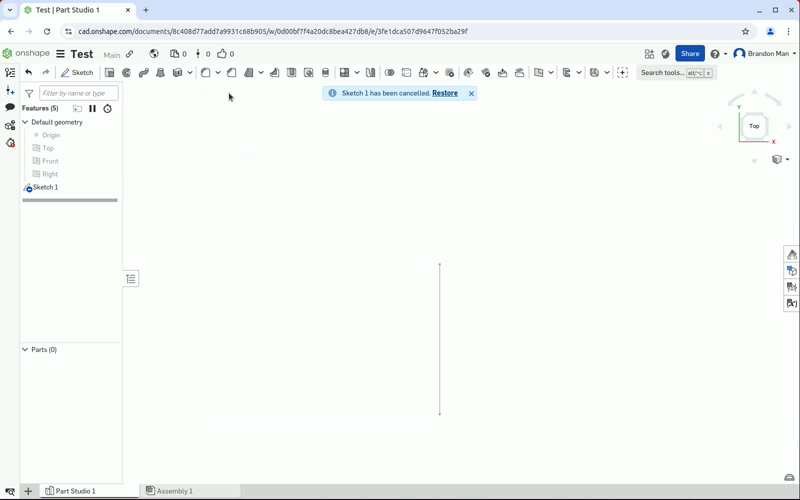
key(shift+s)
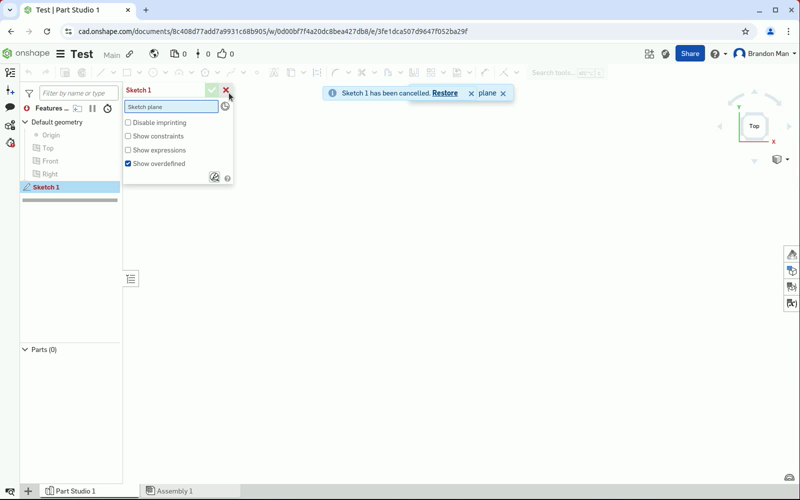
mouse_move(73, 150)
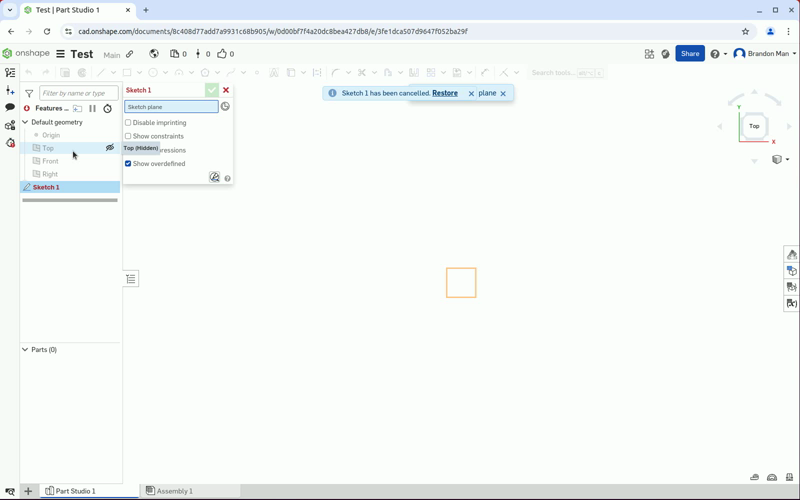
click(73, 150)
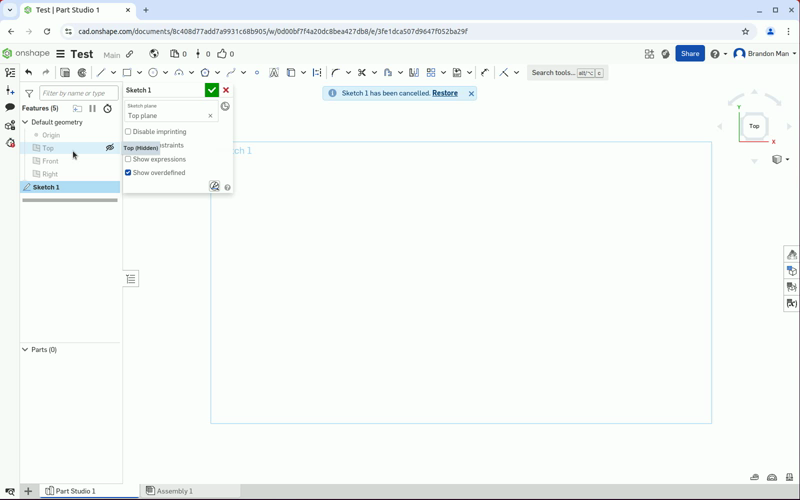
mouse_move(73, 352)
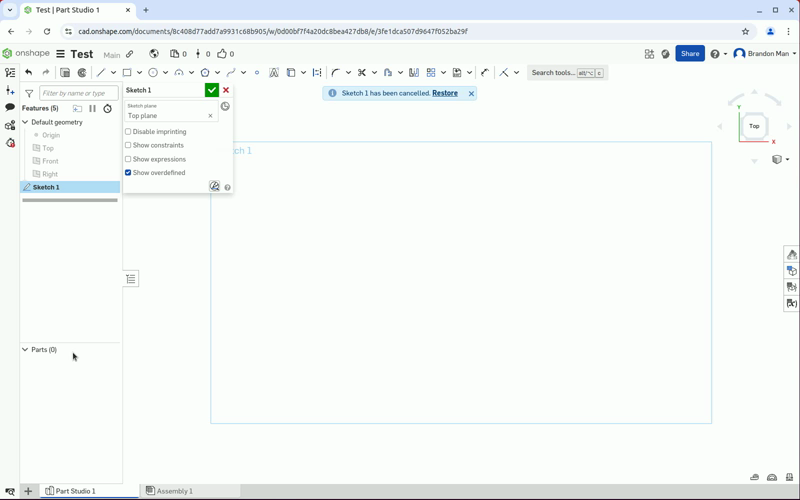
key(y)
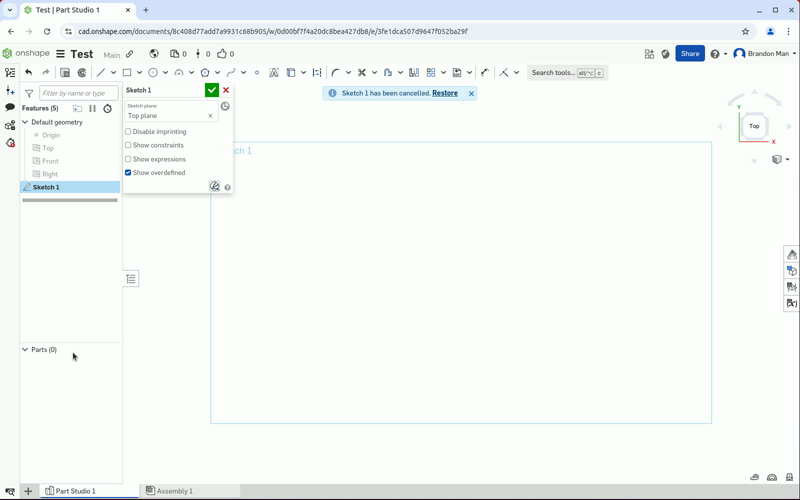
key(l)
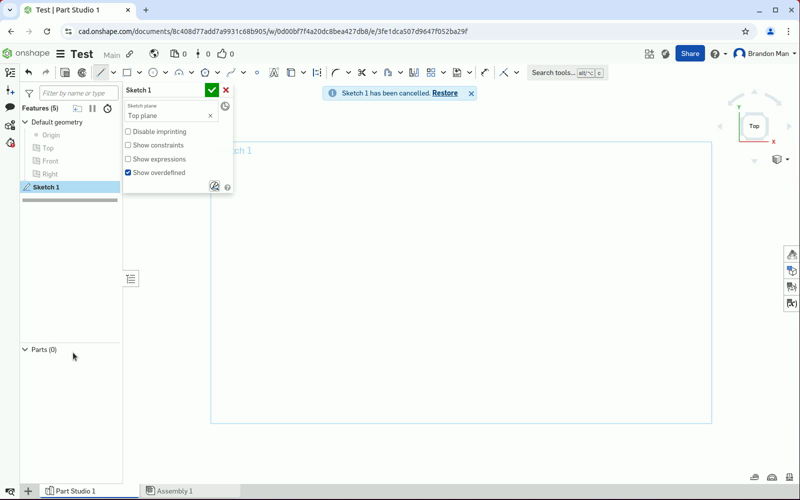
key_down(shift)
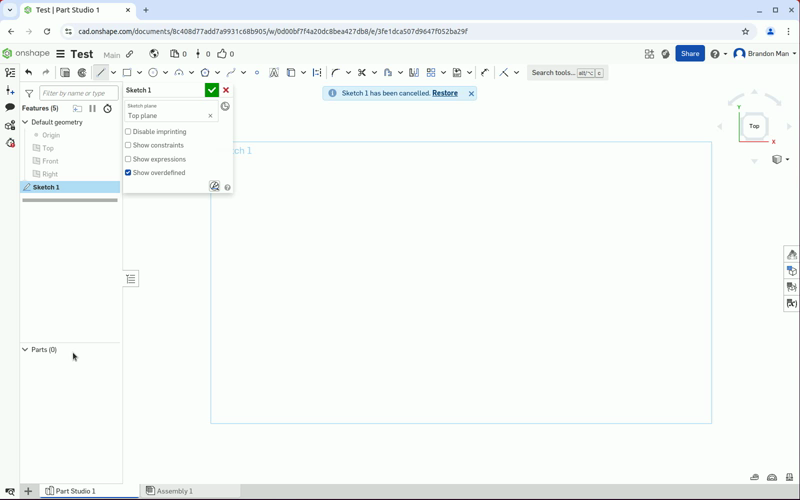
mouse_move(351, 335)
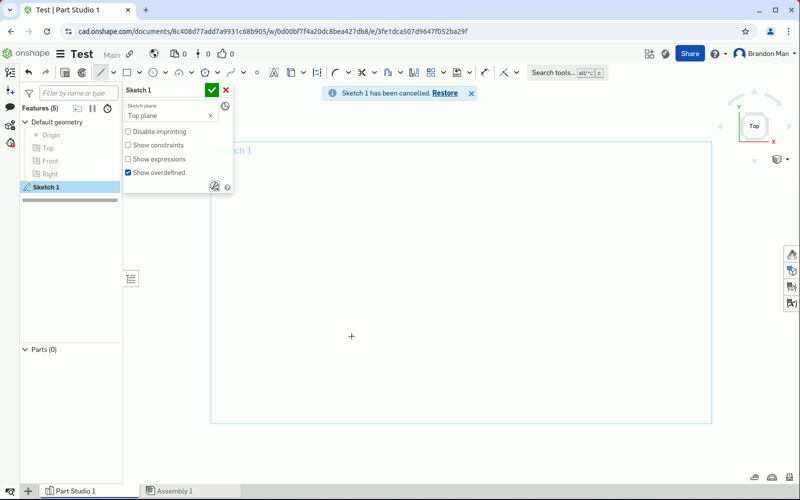
click(351, 335)
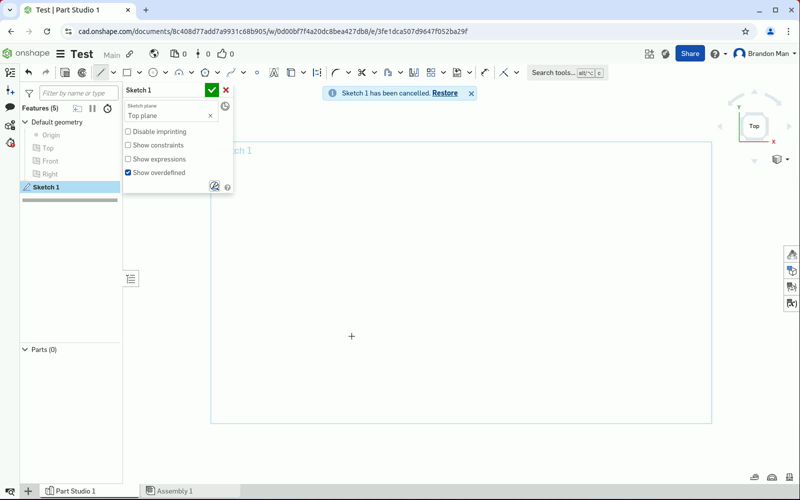
key_up(shift)
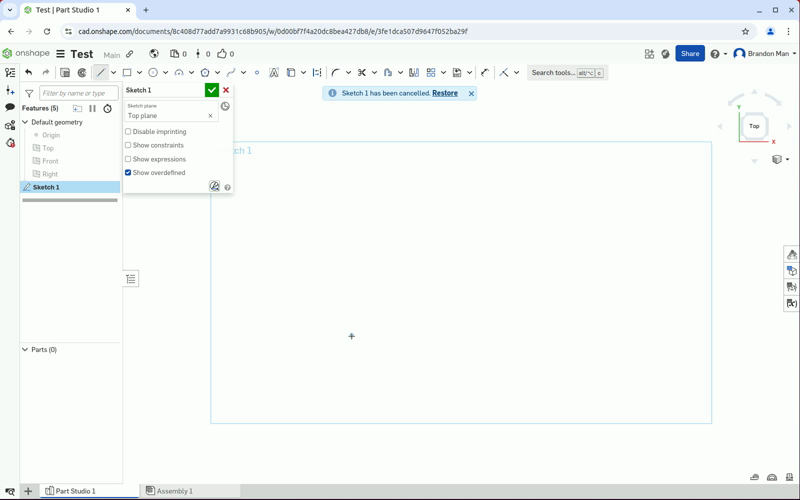
key_down(shift)
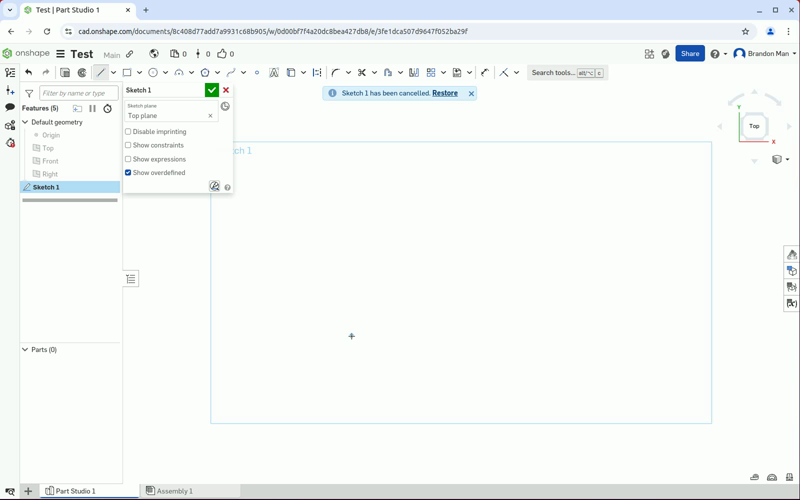
mouse_move(569, 335)
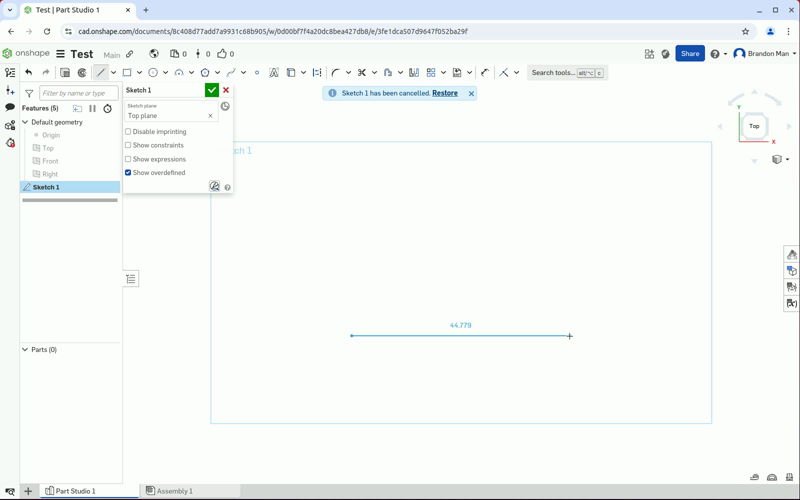
click(569, 335)
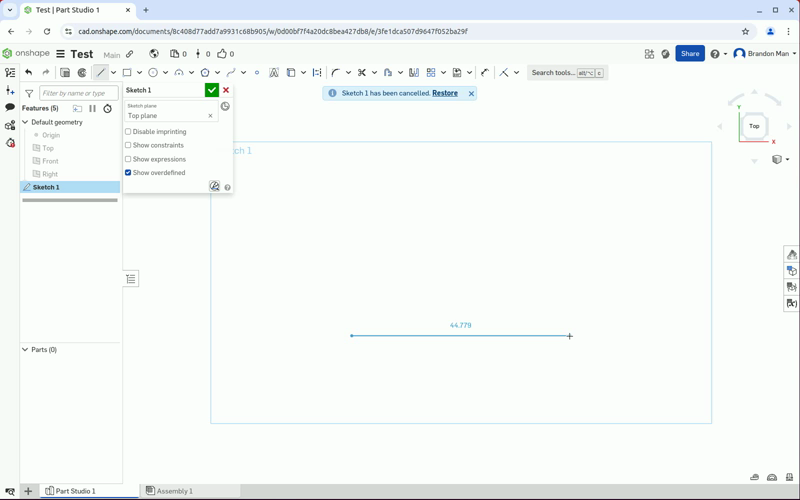
key_up(shift)
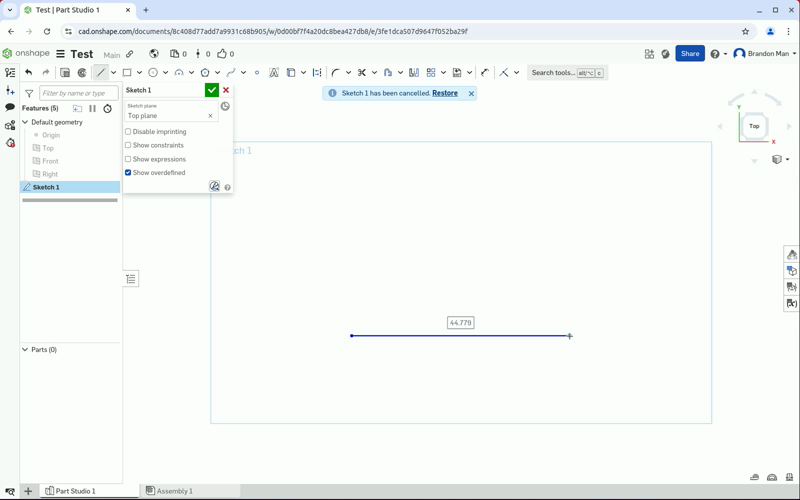
key_down(shift)
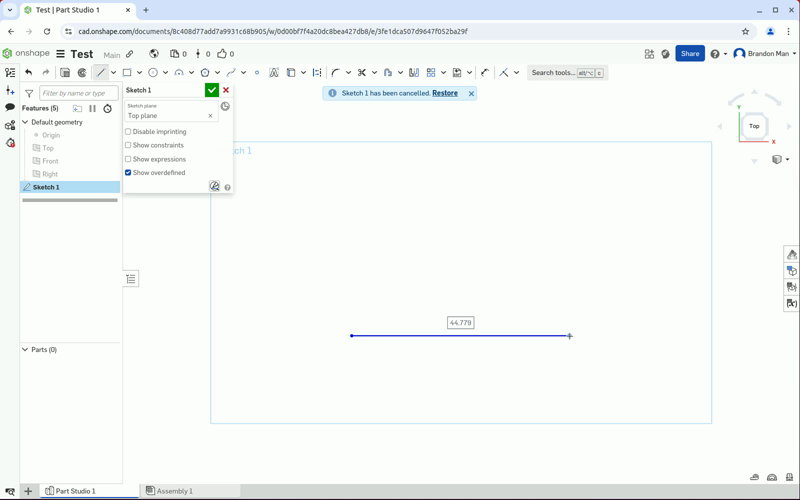
mouse_move(569, 230)
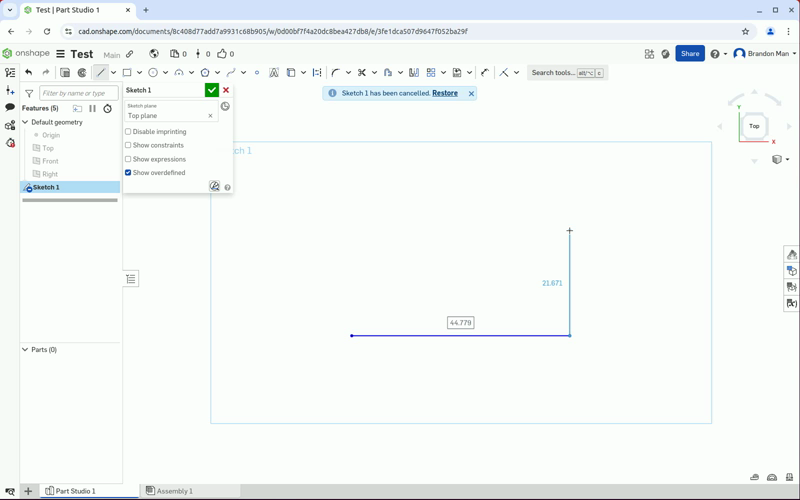
click(569, 230)
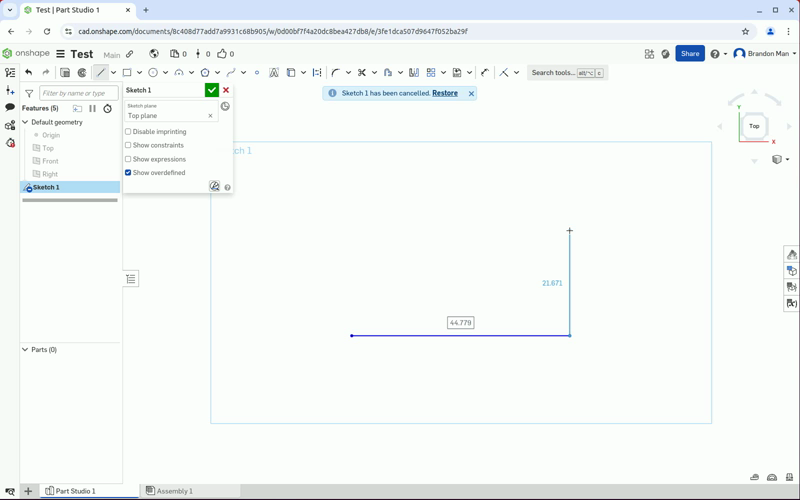
key_up(shift)
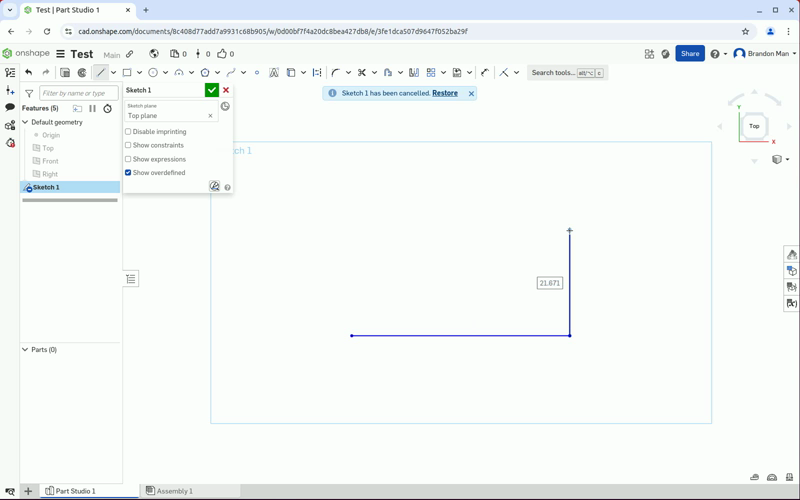
key_down(shift)
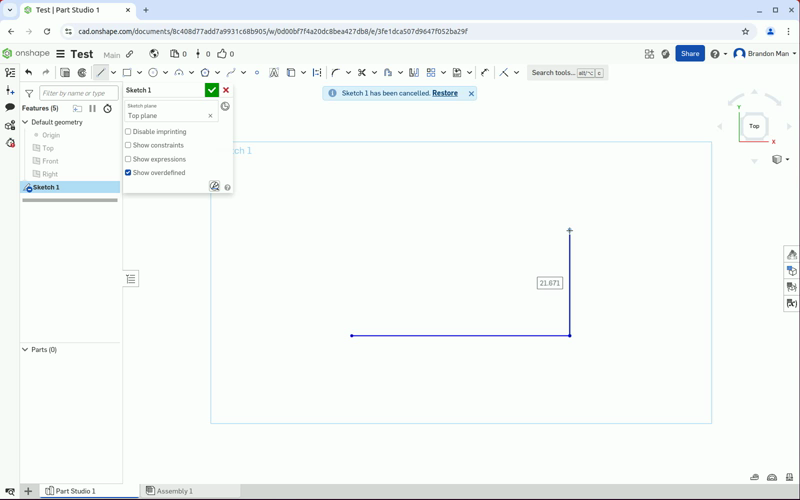
mouse_move(351, 230)
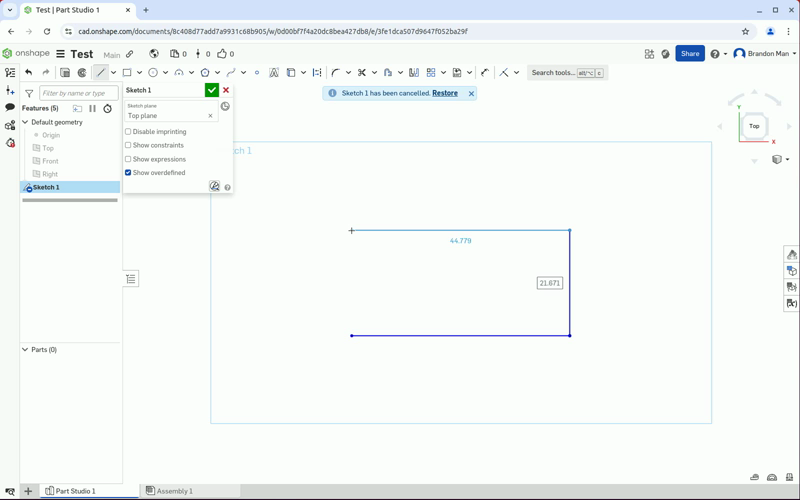
click(351, 230)
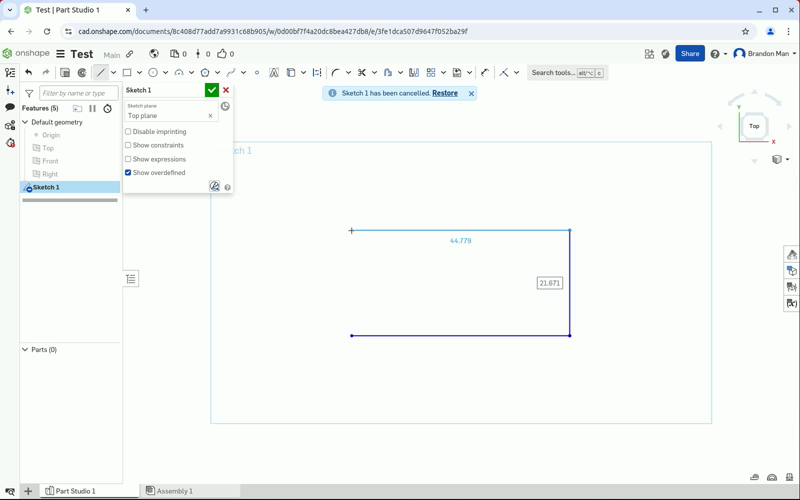
key_up(shift)
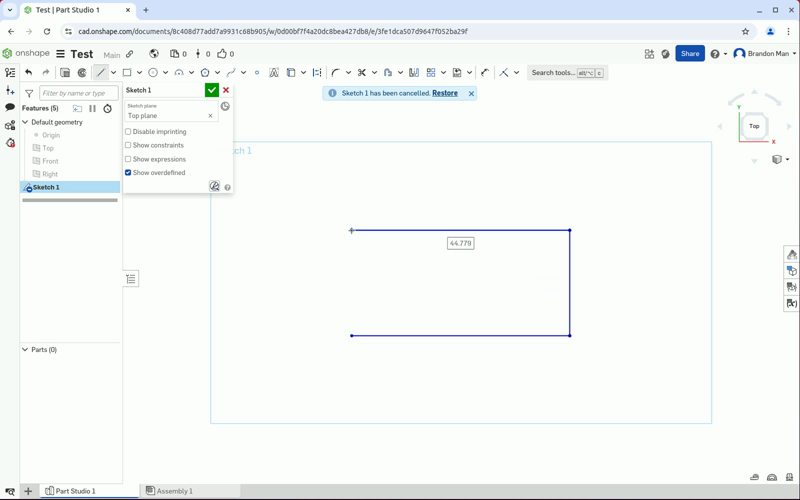
key_down(shift)
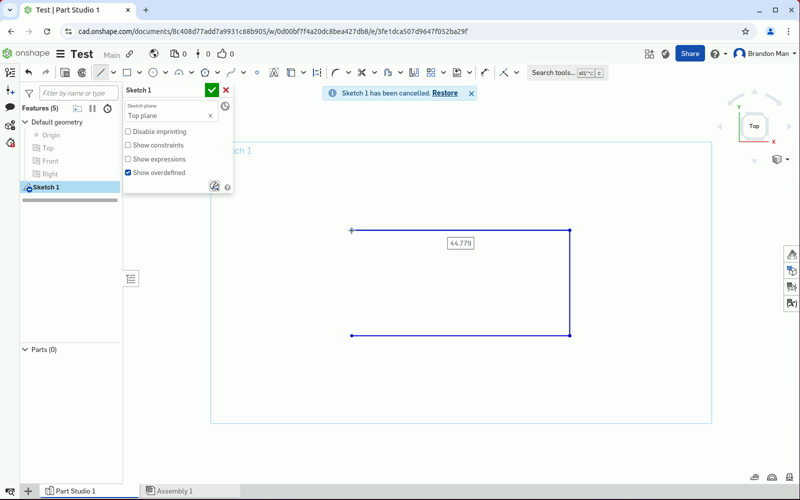
mouse_move(351, 335)
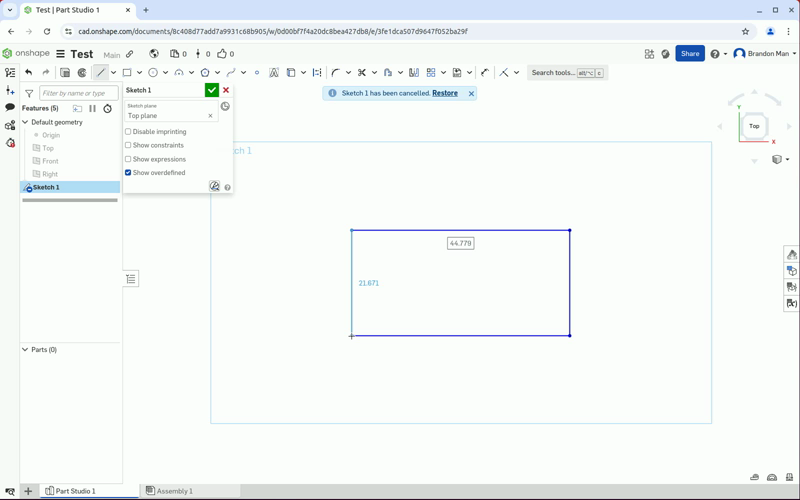
key_up(shift)
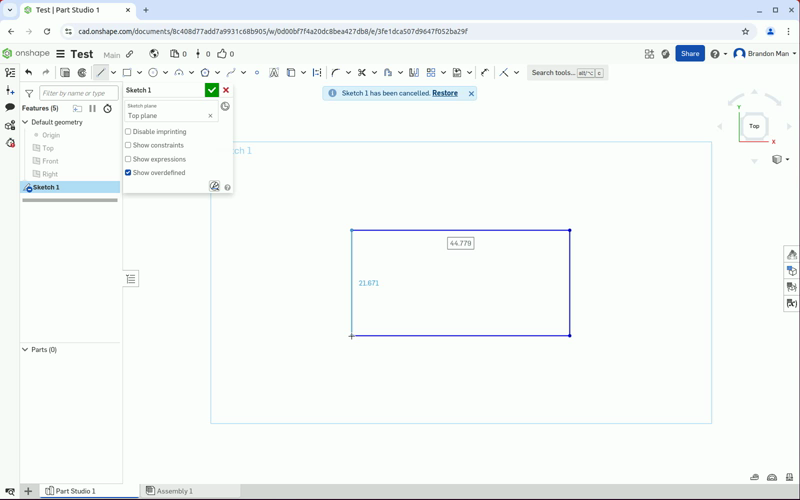
click(351, 335)
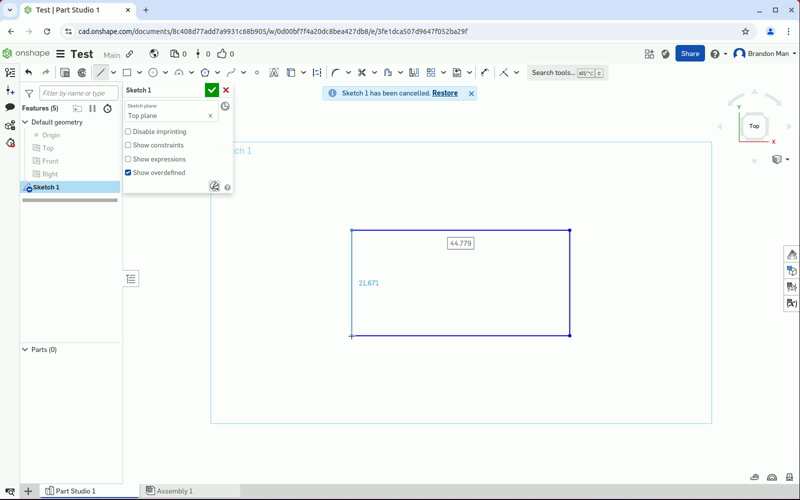
key(esc)
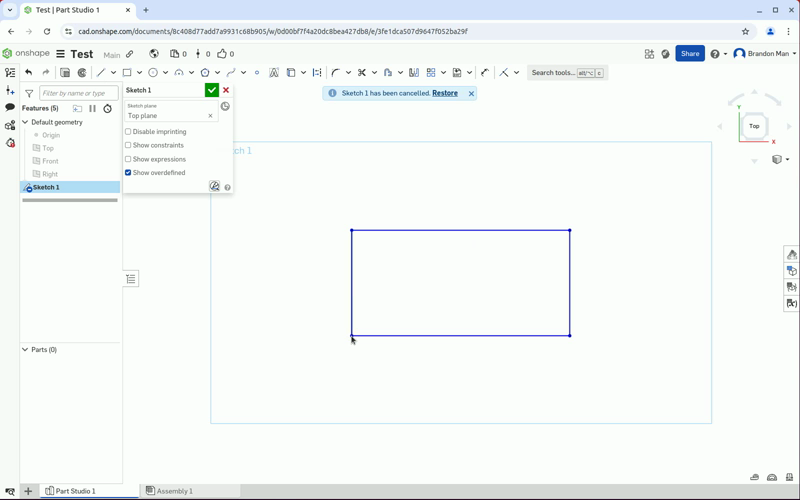
mouse_move(547, 275)
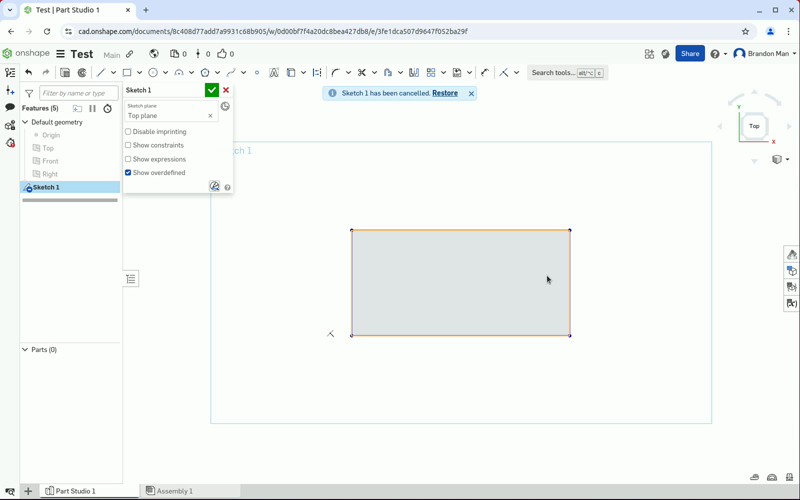
click(547, 275)
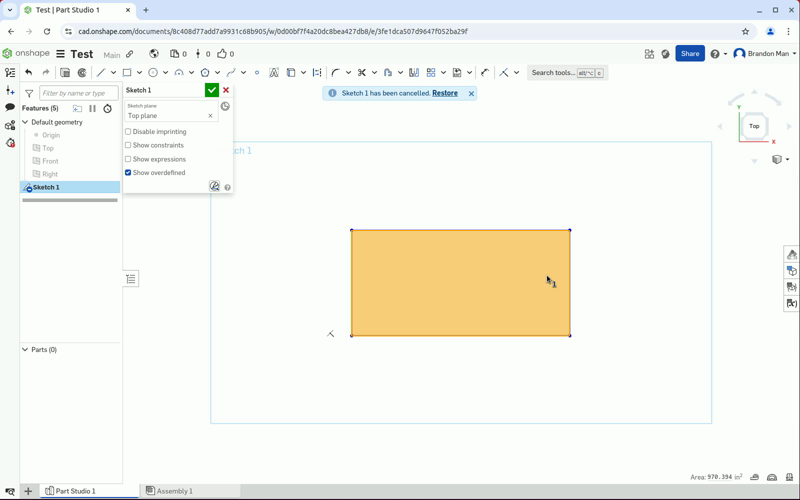
mouse_move(73, 352)
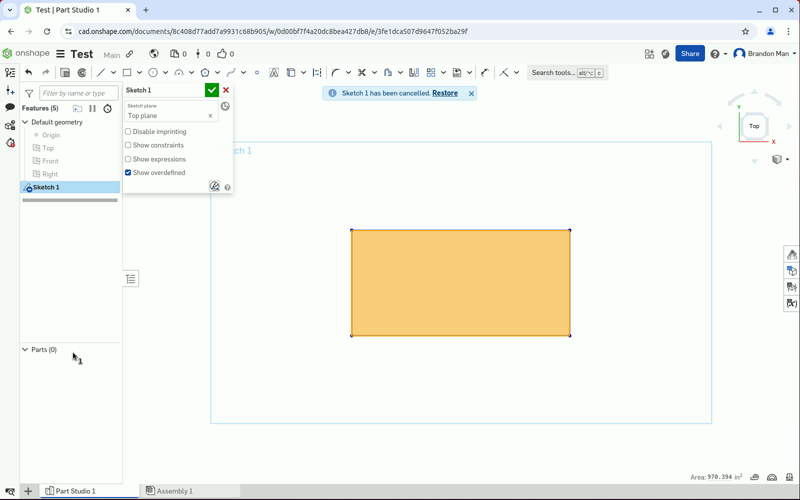
key(shift+y)
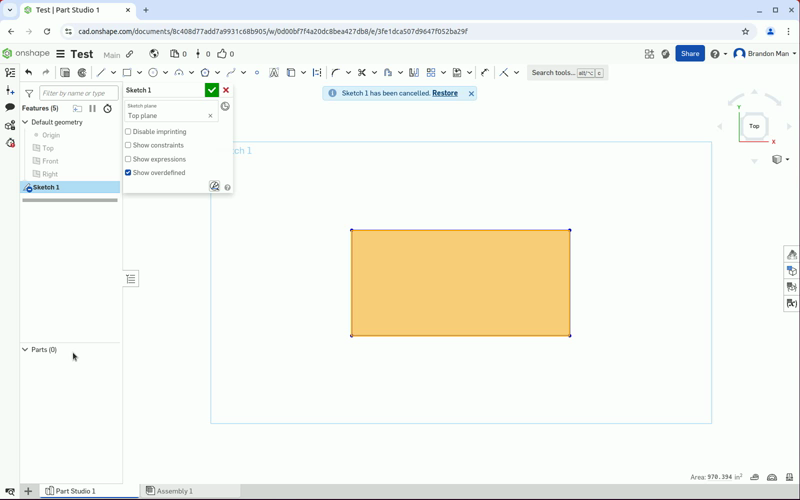
key(shift+e)
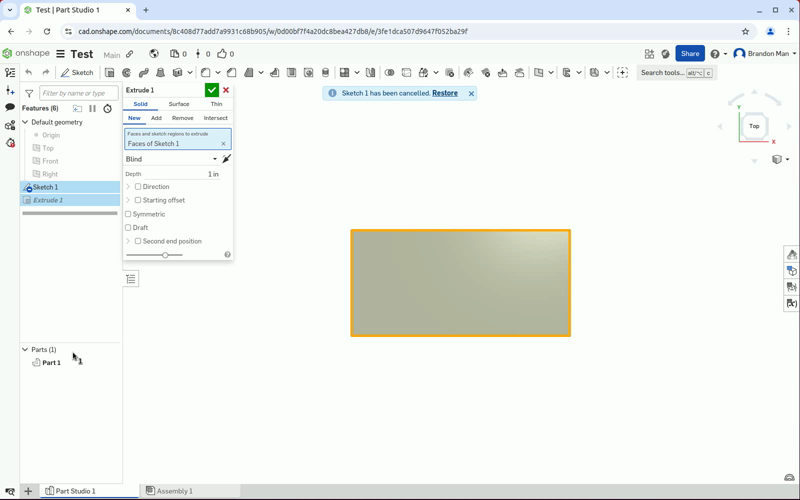
mouse_move(143, 106)
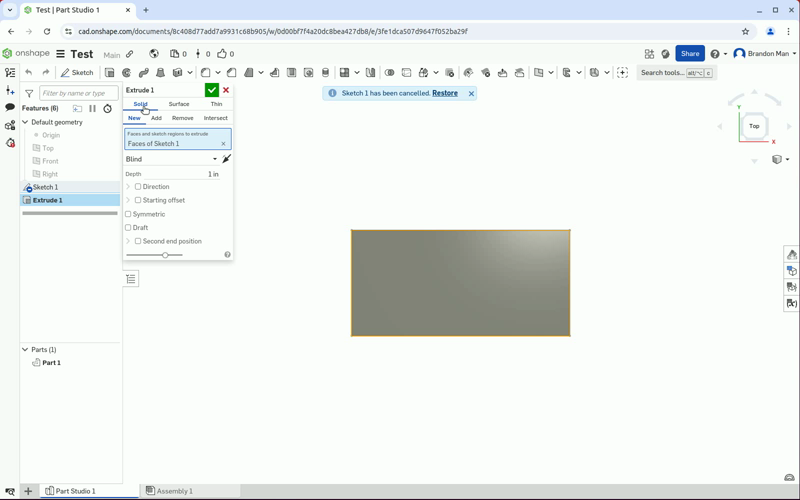
click(143, 106)
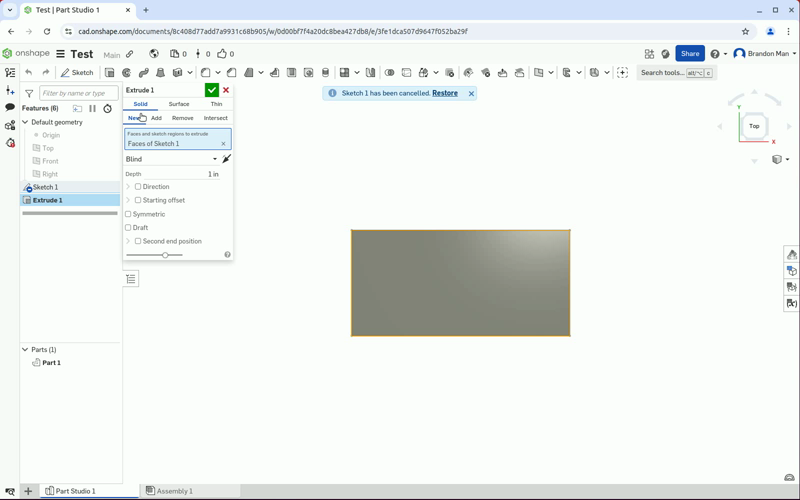
mouse_move(137, 120)
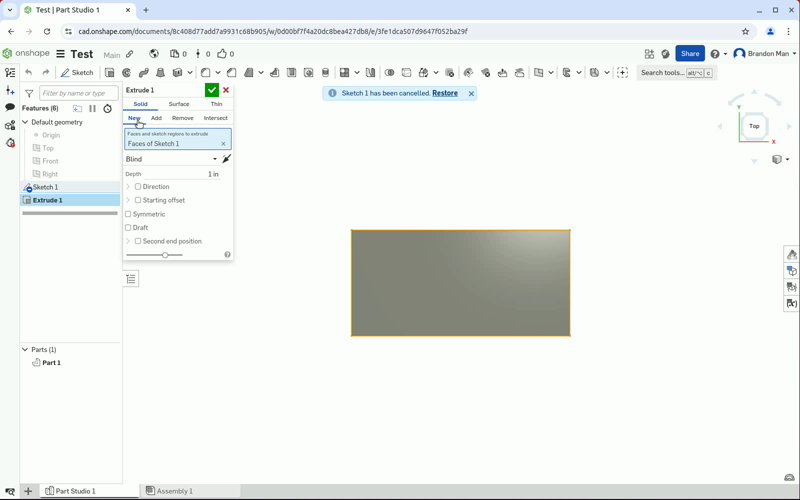
click(137, 120)
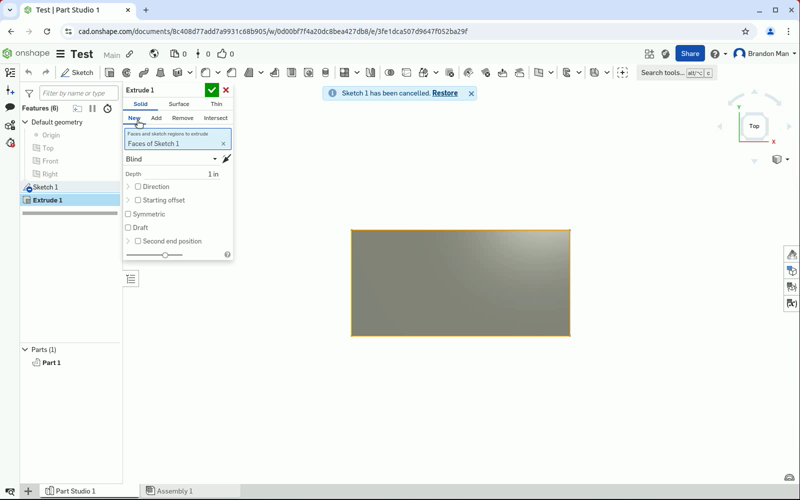
key(tab, 4)
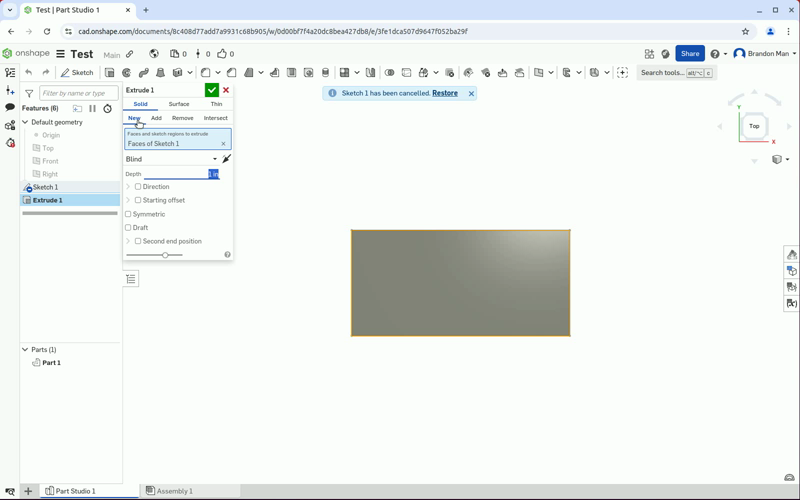
text(4.574)
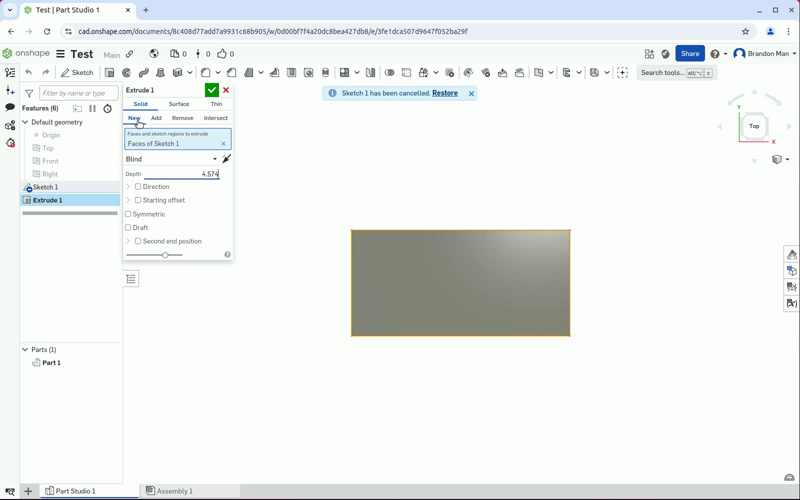
key(enter)
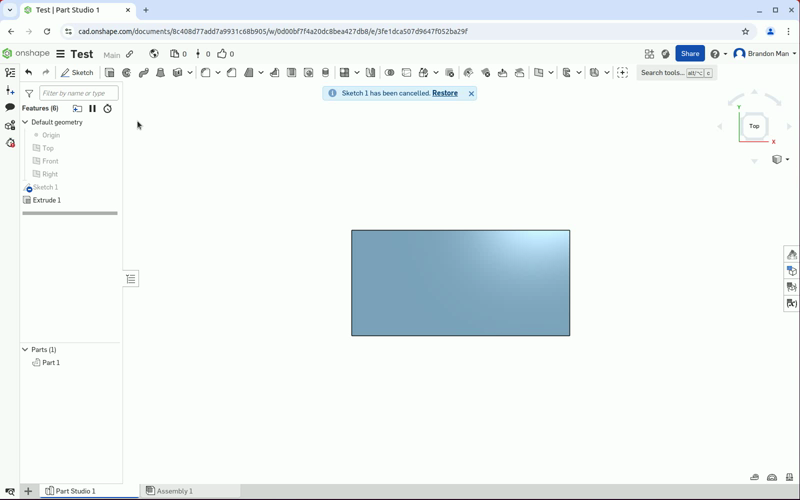
key(shift+h)
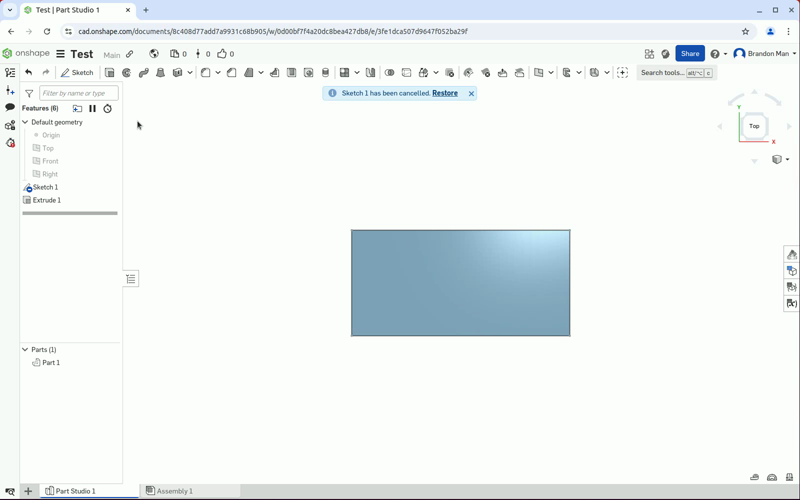
key(shift+h)
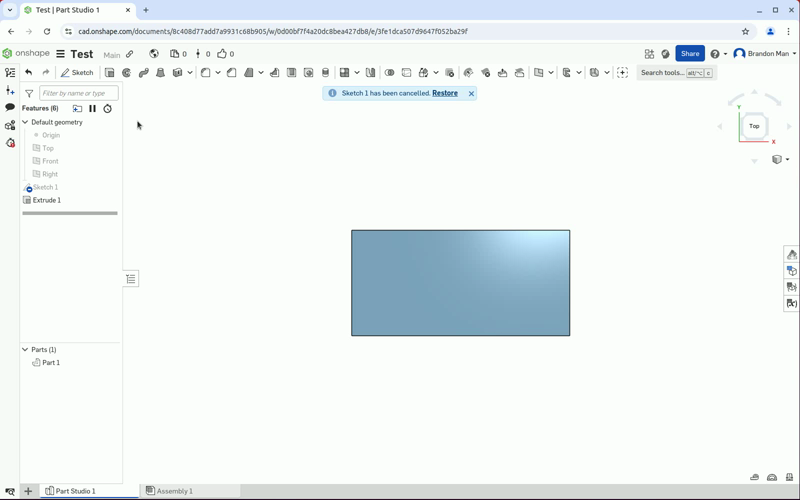
mouse_move(73, 189)
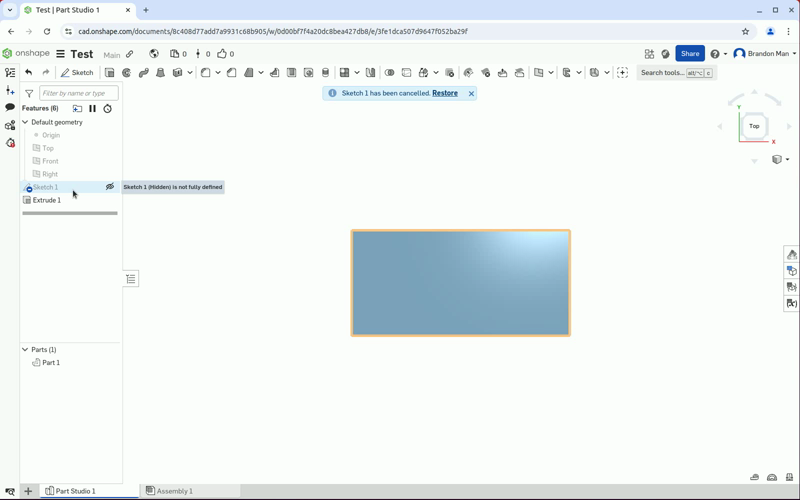
click(73, 189)
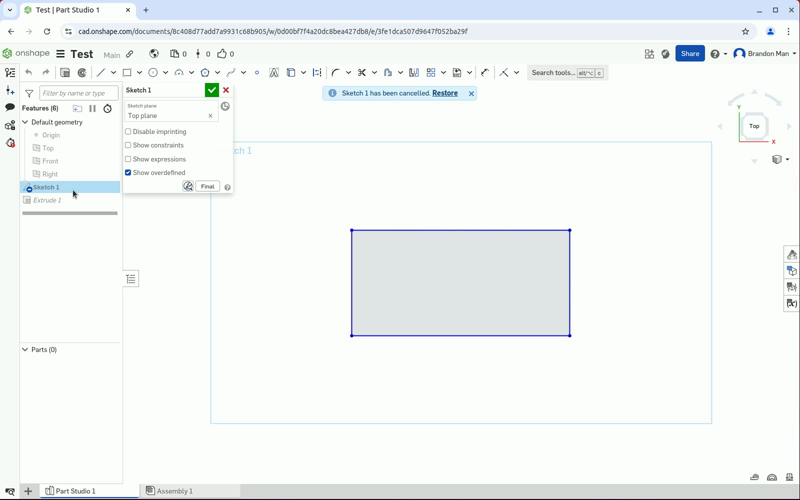
mouse_move(229, 92)
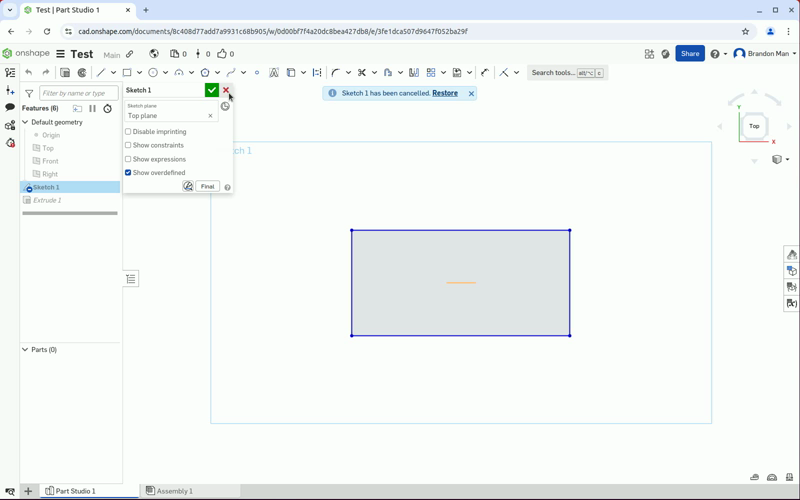
click(229, 92)
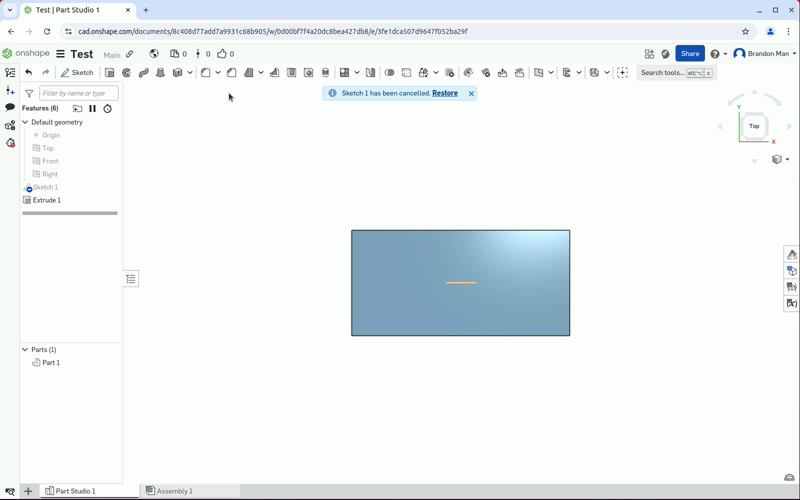
mouse_move(73, 352)
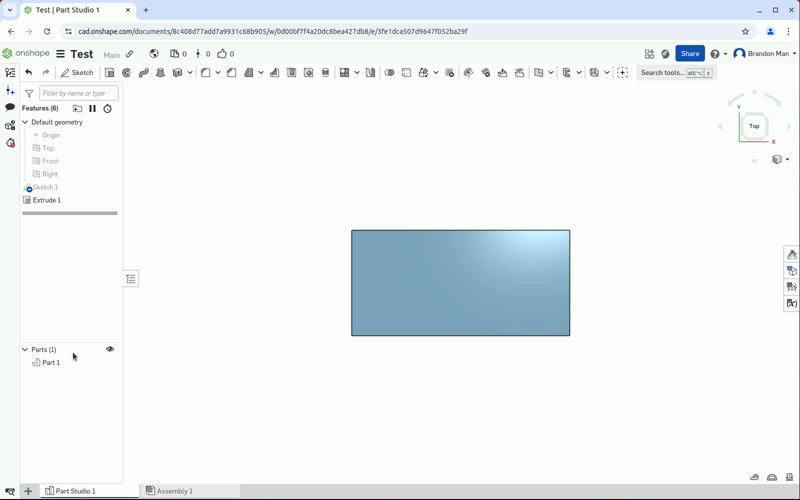
key(y)
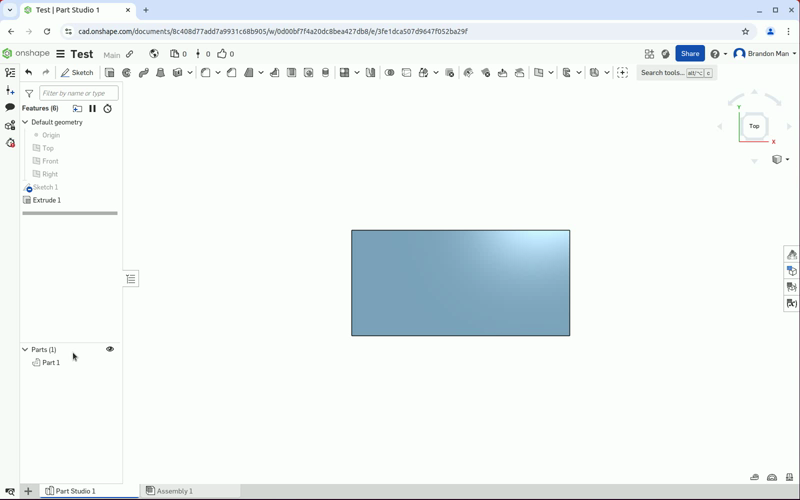
key(shift+p)
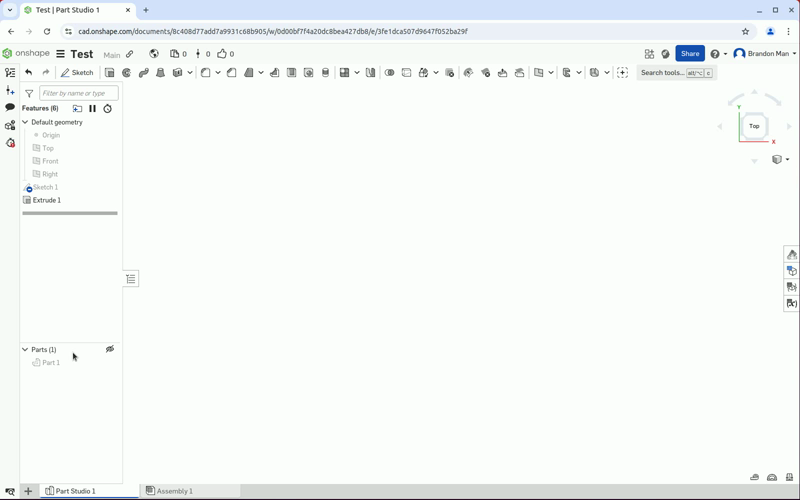
key(space)
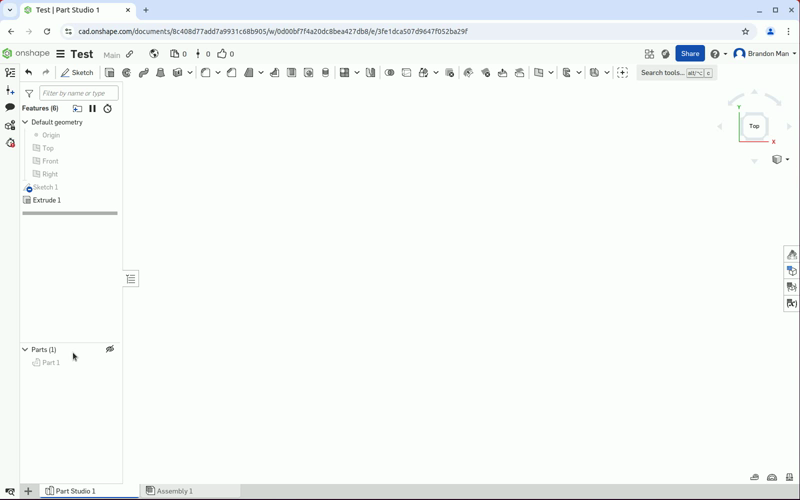
key_down(shift)
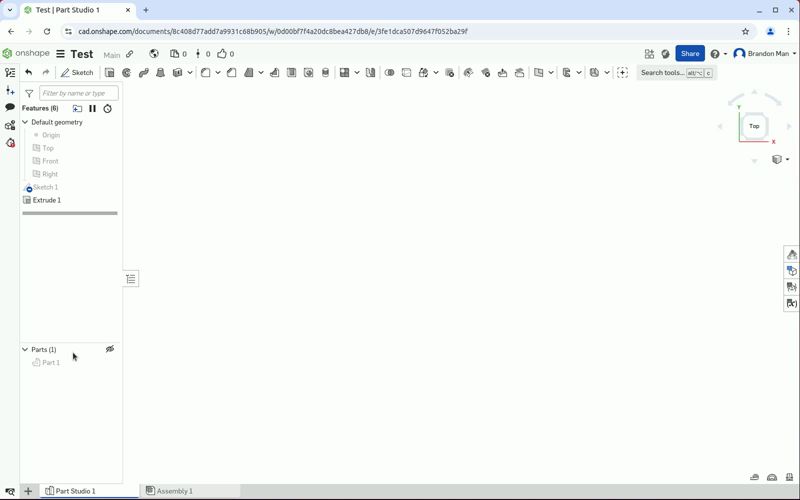
key(up)
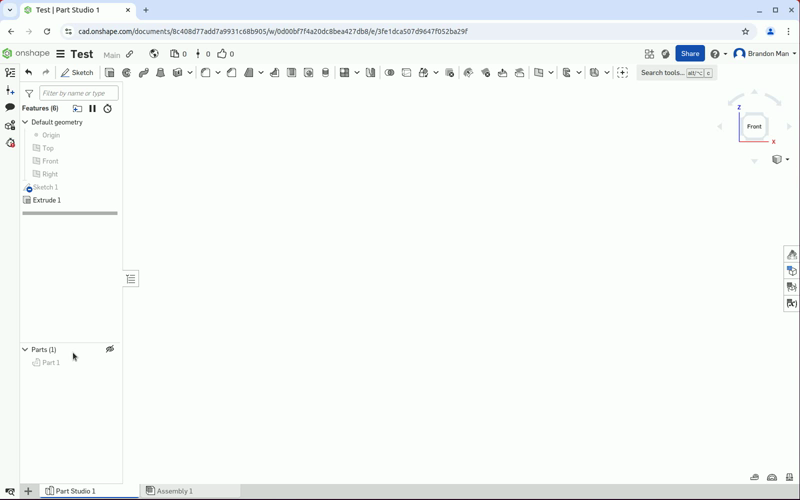
key_up(shift)
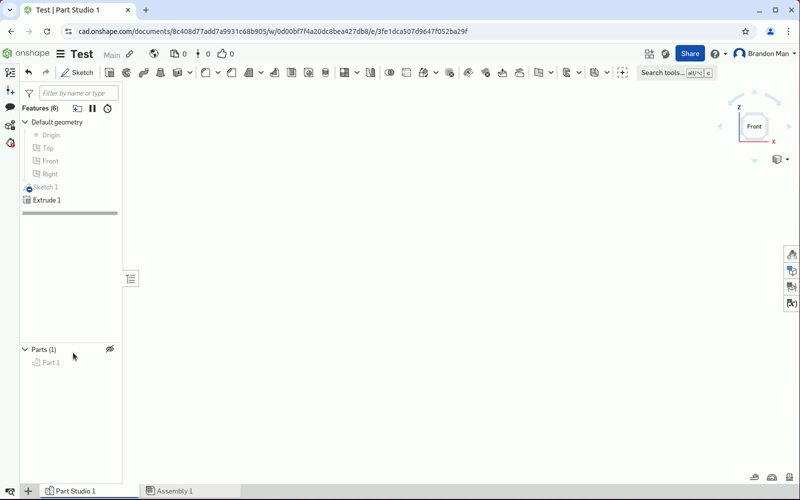
key(space)
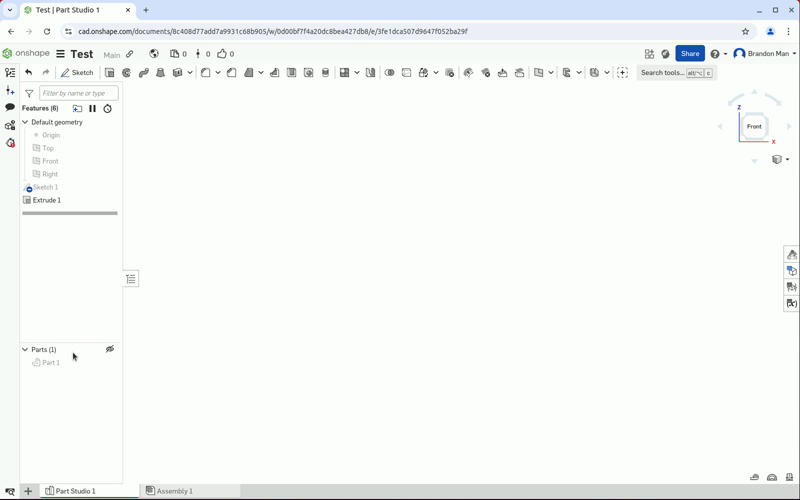
key_down(shift)
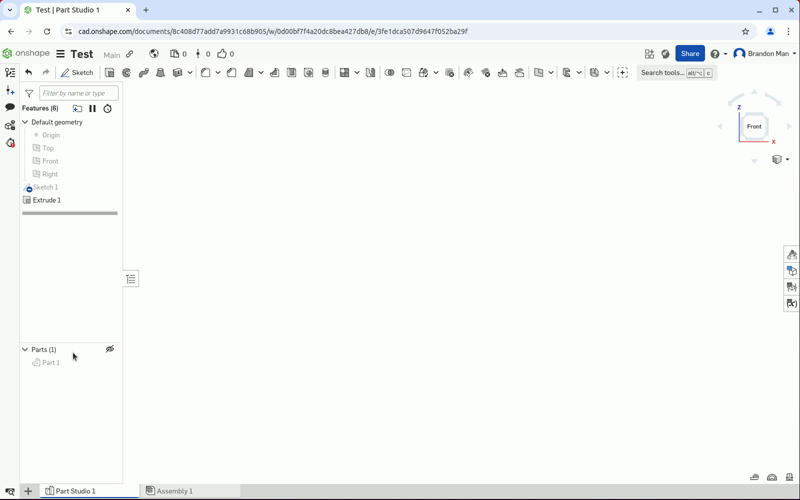
key(left)
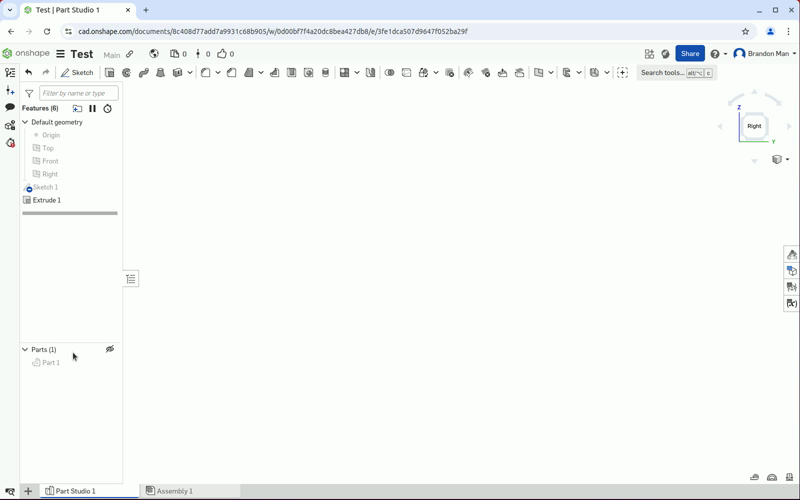
key_up(shift)
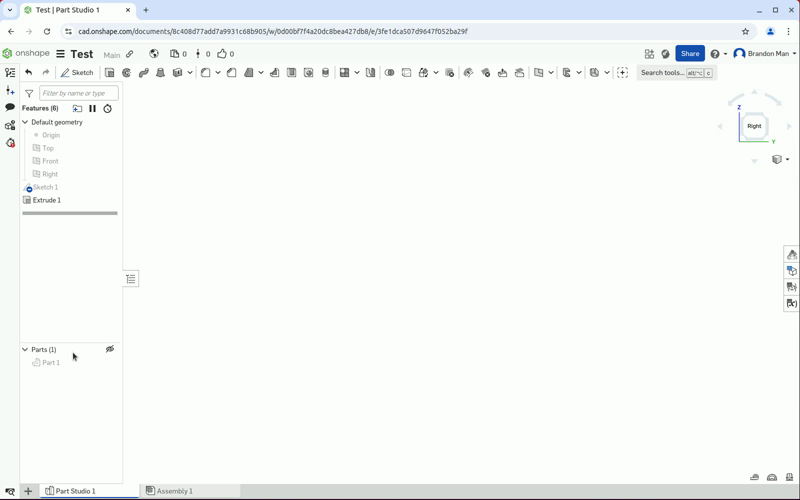
mouse_move(73, 352)
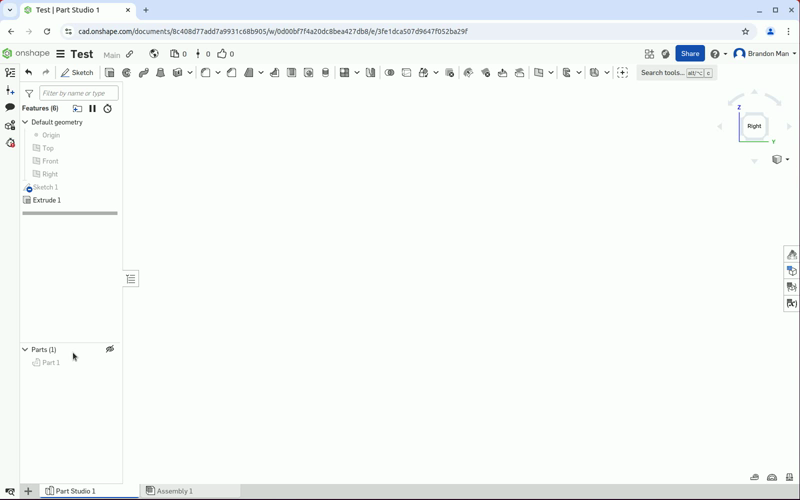
key(shift+y)
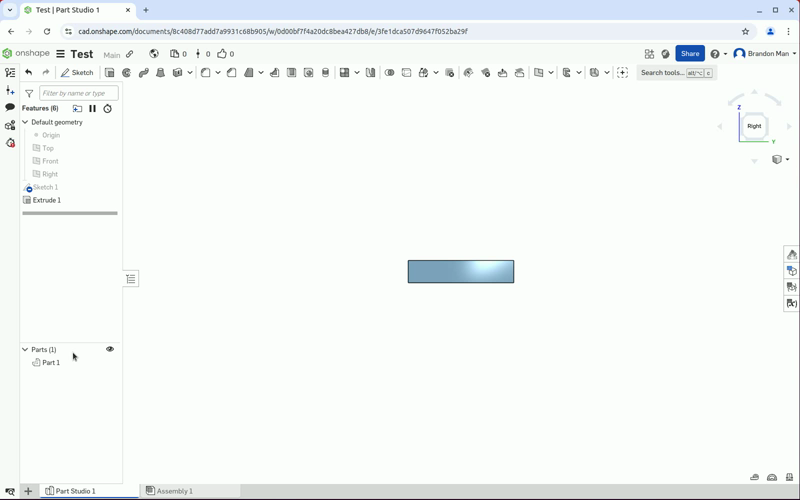
mouse_move(541, 75)
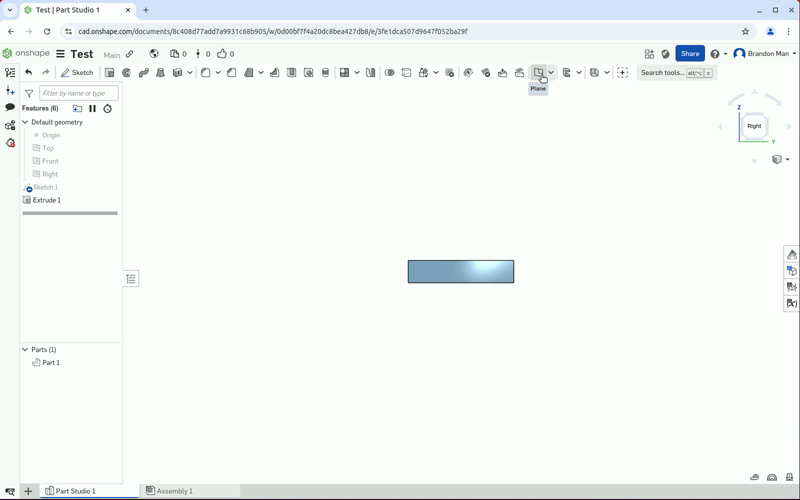
click(541, 75)
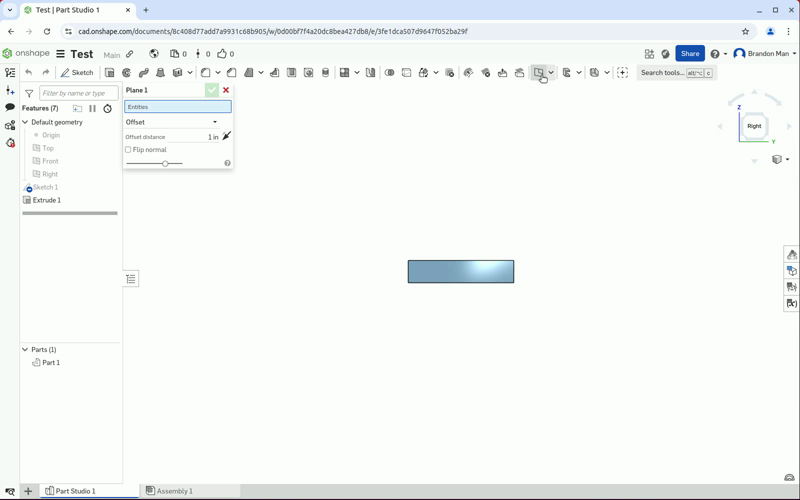
mouse_move(73, 176)
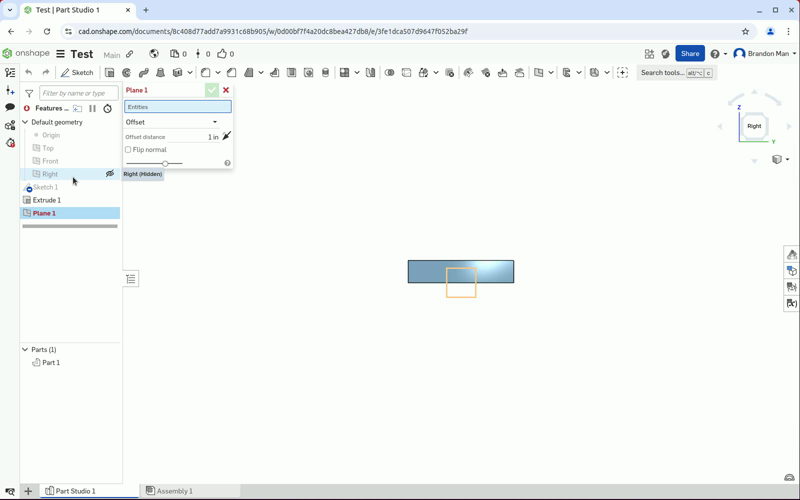
click(73, 176)
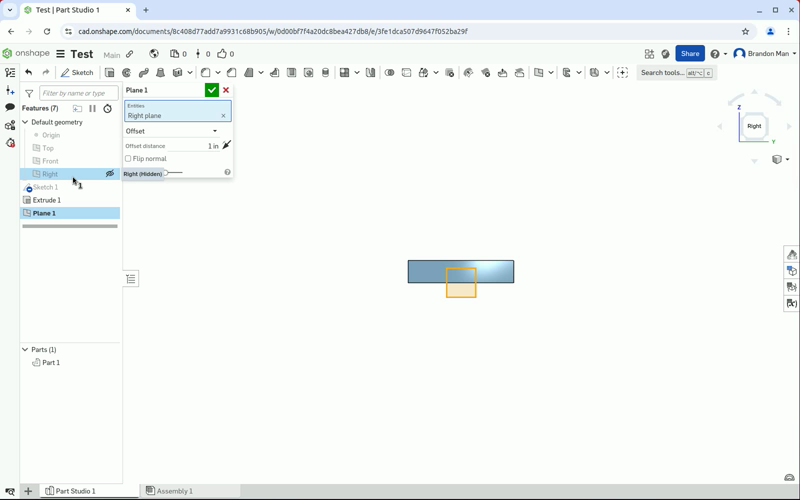
key(tab, 2)
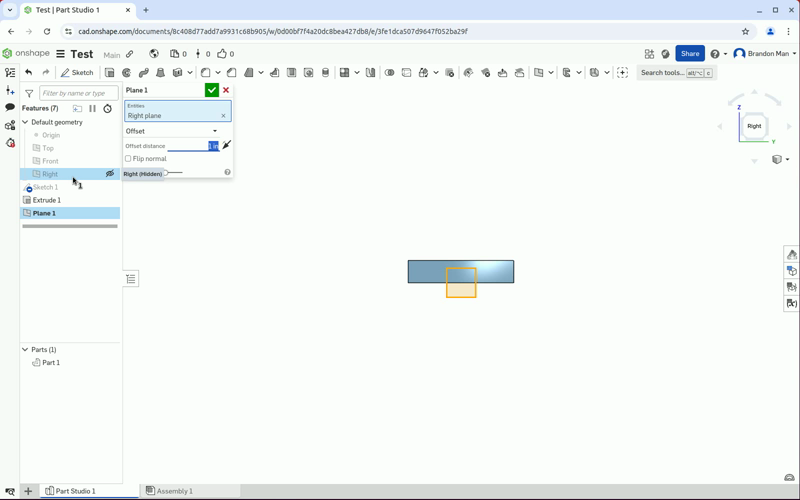
text(22.4)
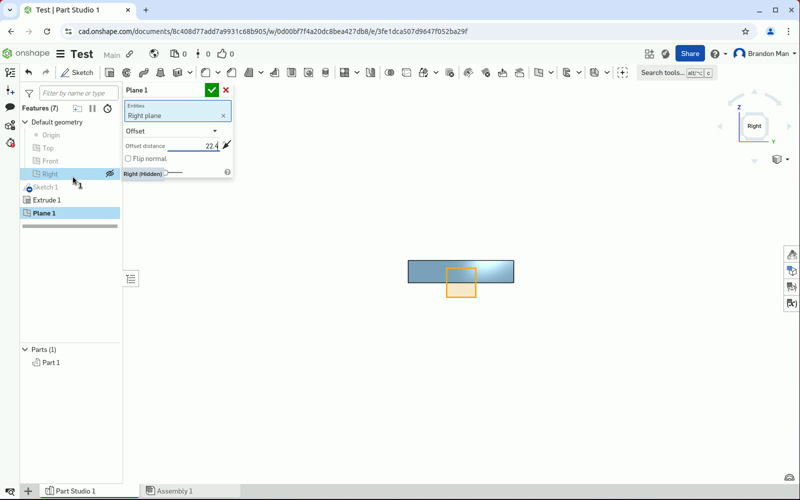
key(enter, 2)
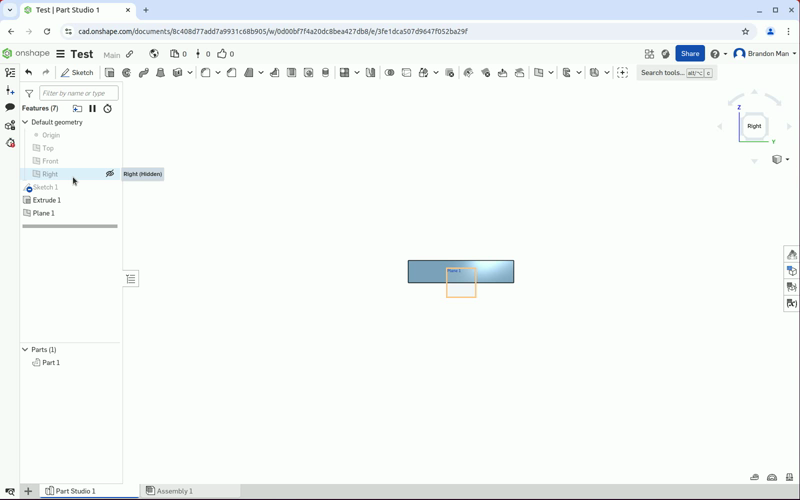
key(shift+s)
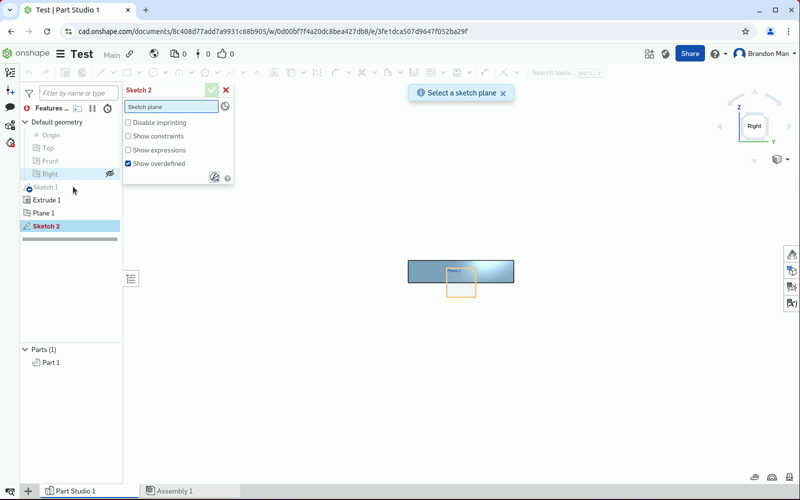
mouse_move(73, 215)
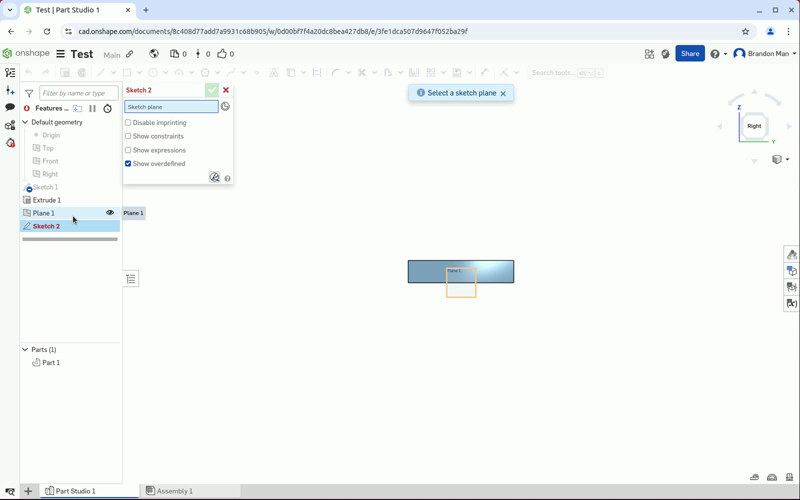
click(73, 215)
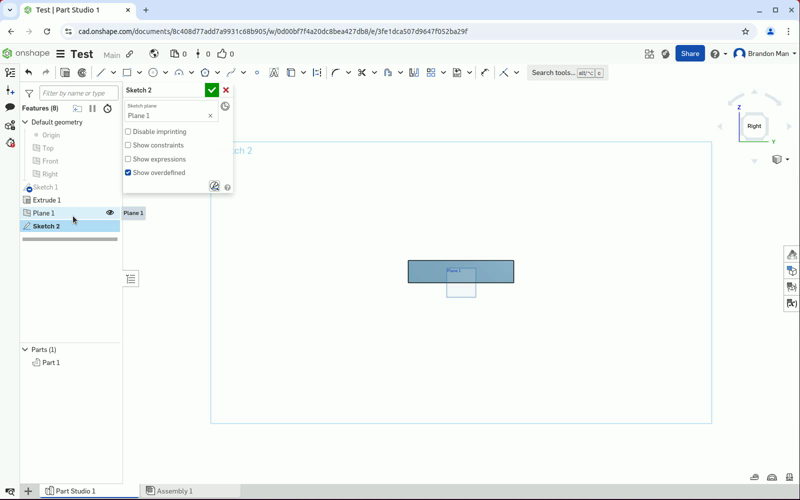
mouse_move(73, 352)
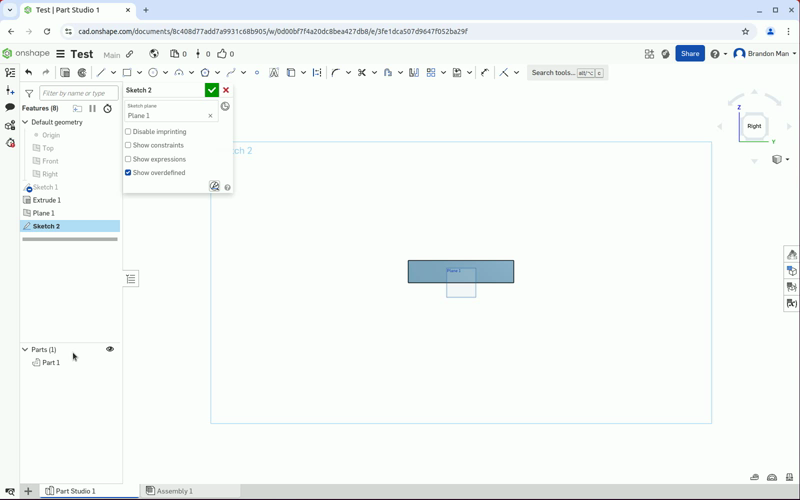
key(y)
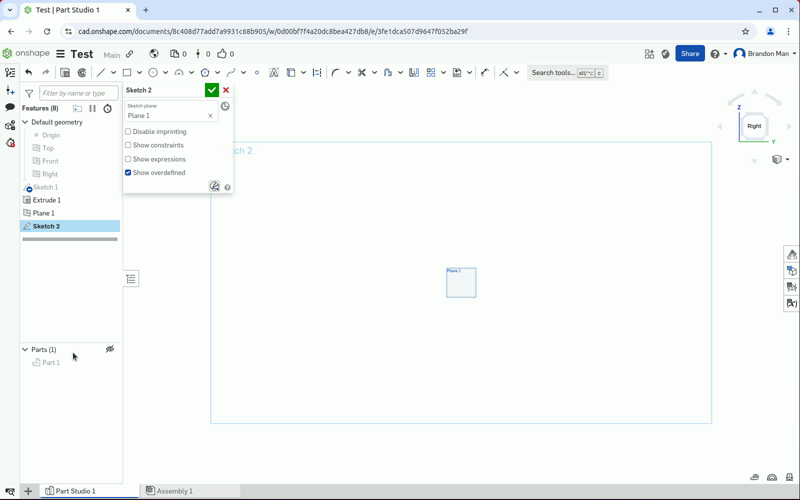
key(l)
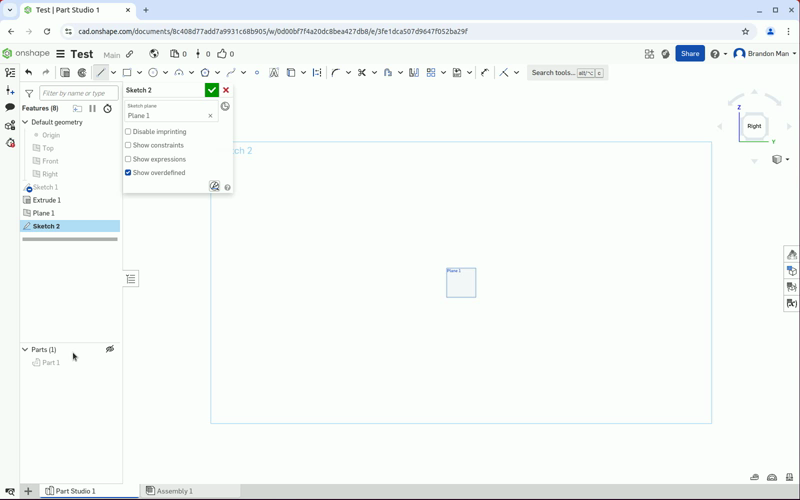
key_down(shift)
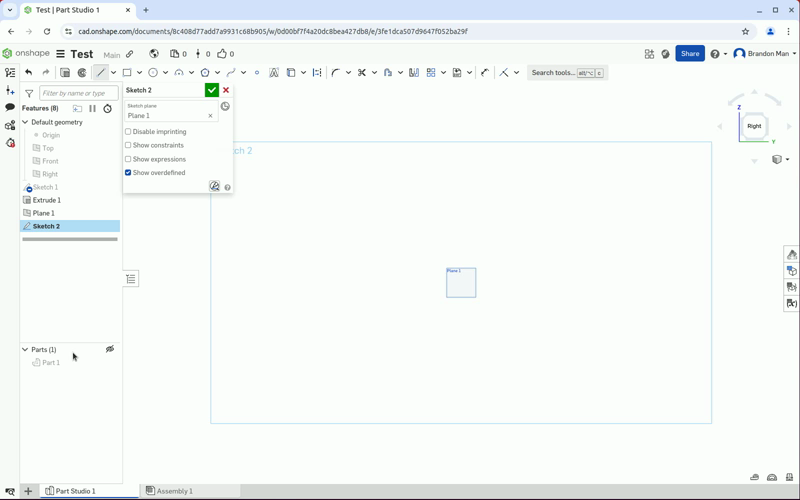
mouse_move(407, 282)
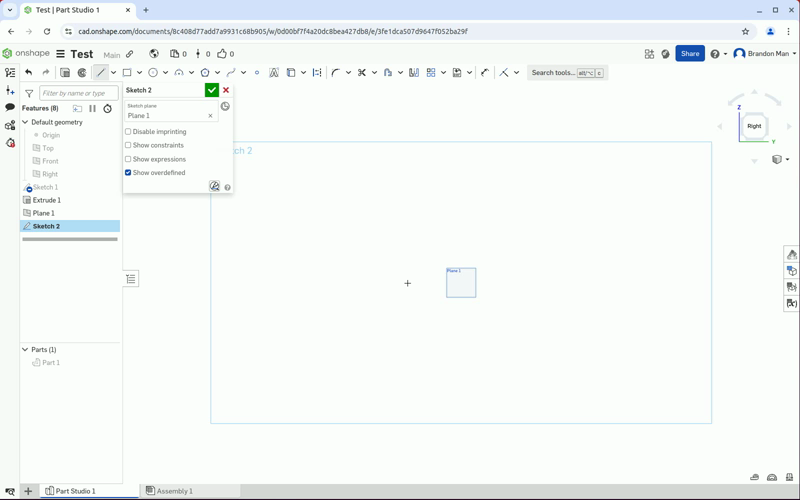
click(407, 282)
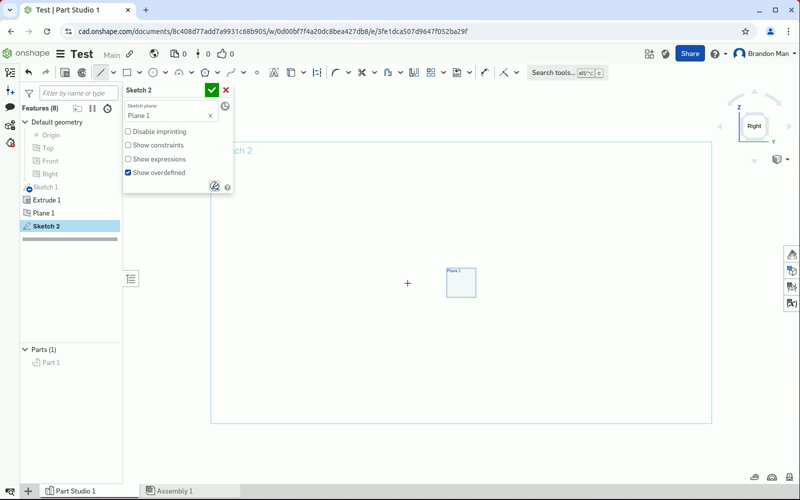
key_up(shift)
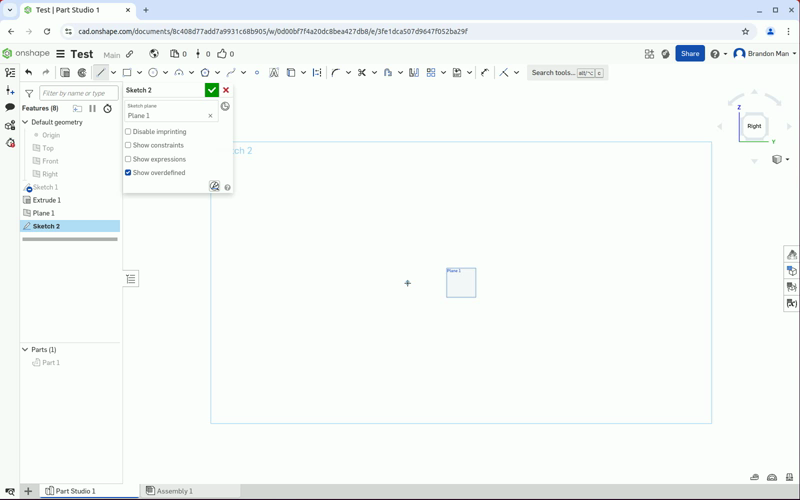
key_down(shift)
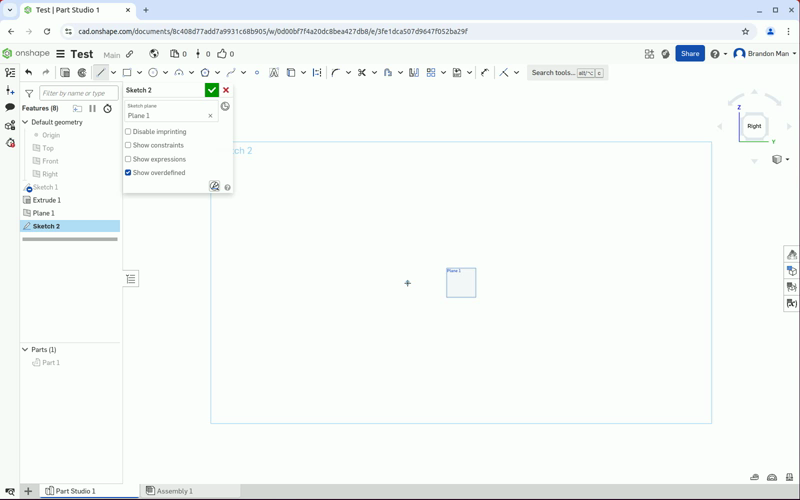
mouse_move(513, 282)
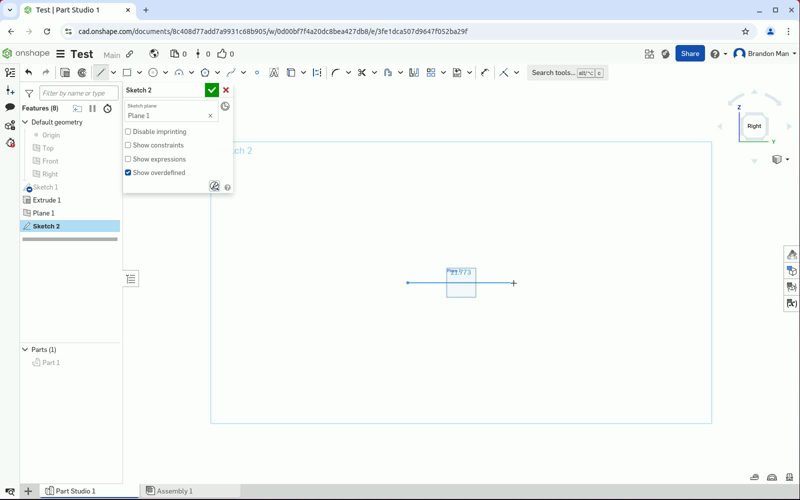
click(513, 282)
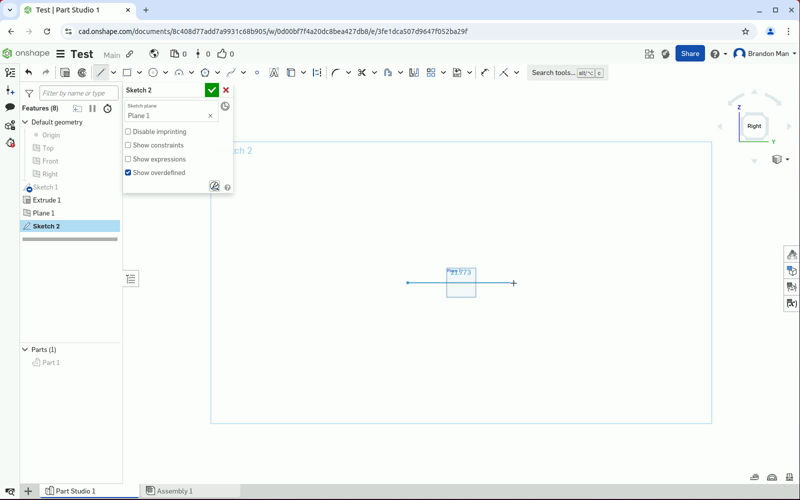
key_up(shift)
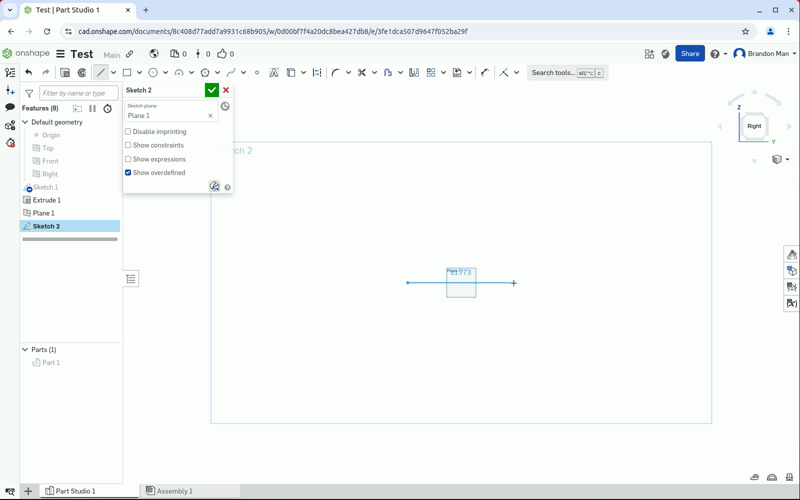
key_down(shift)
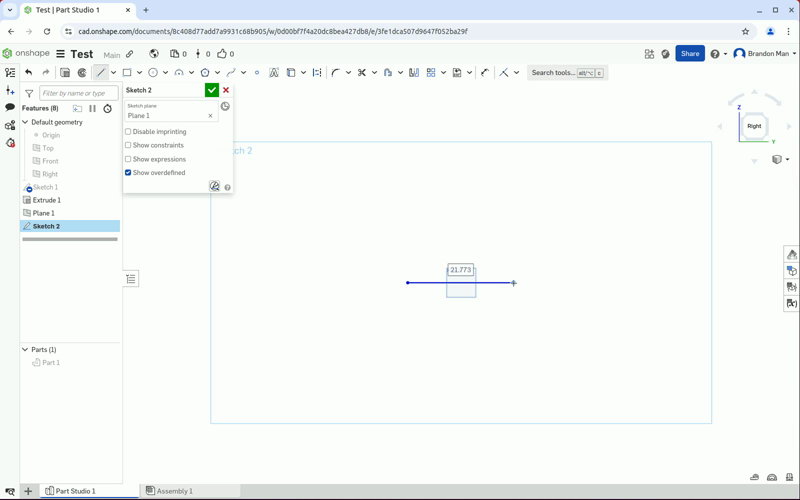
mouse_move(543, 282)
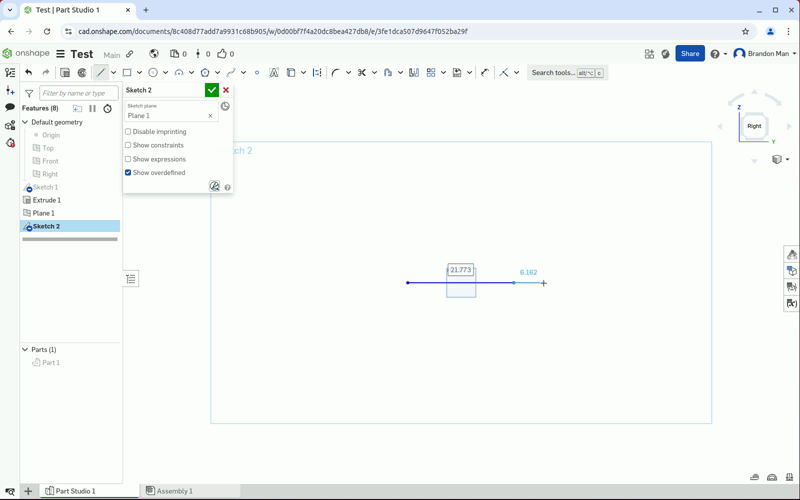
mouse_move(513, 260)
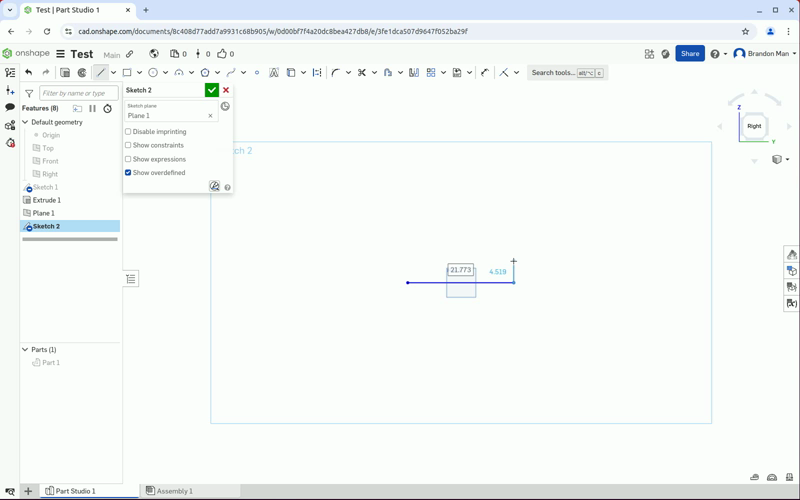
click(513, 260)
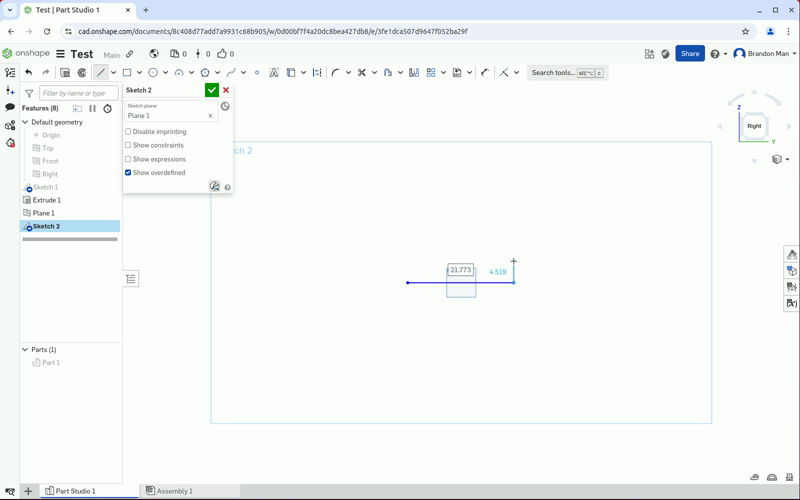
key_up(shift)
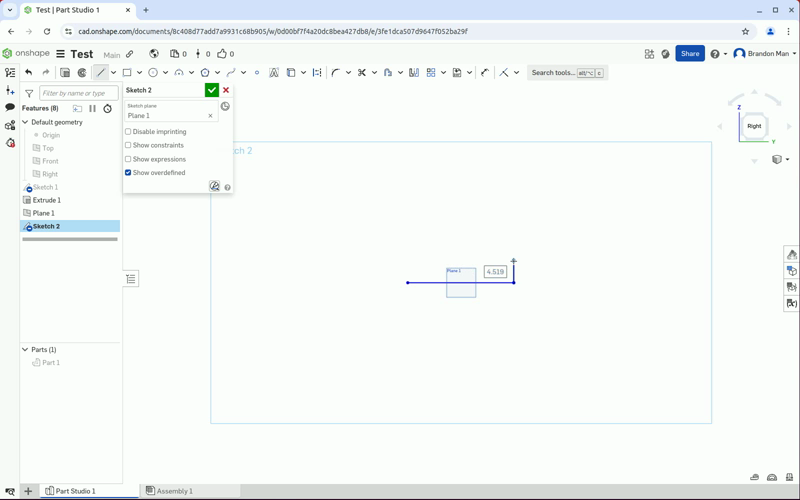
key_down(shift)
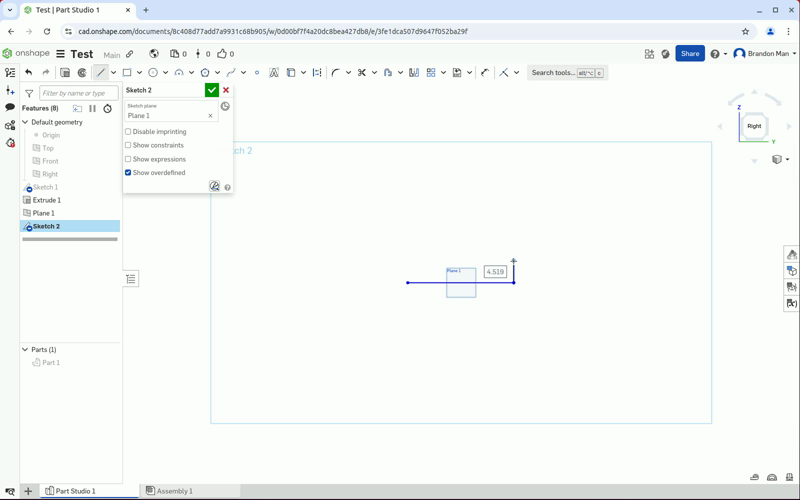
mouse_move(407, 260)
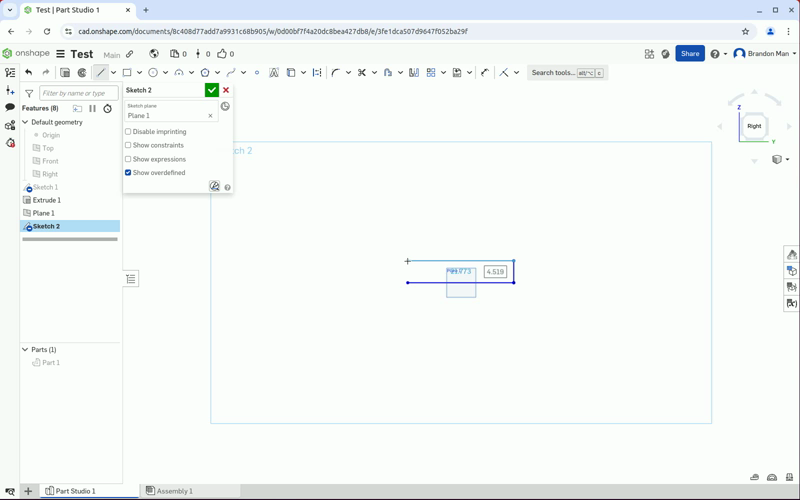
click(407, 260)
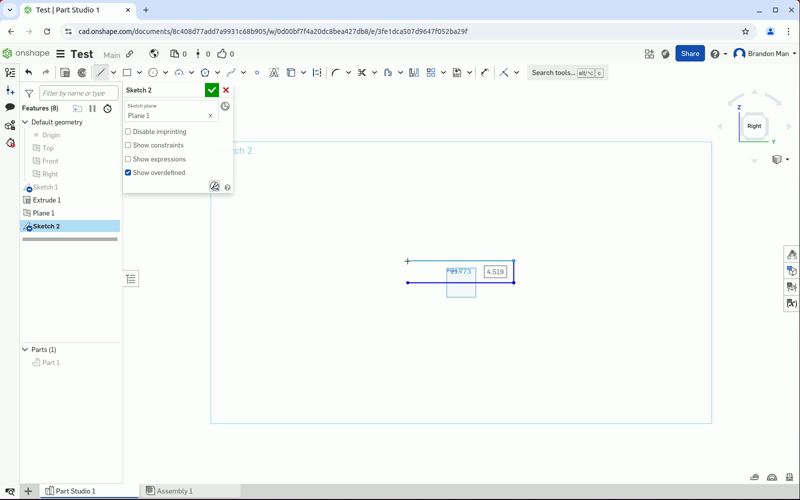
key_up(shift)
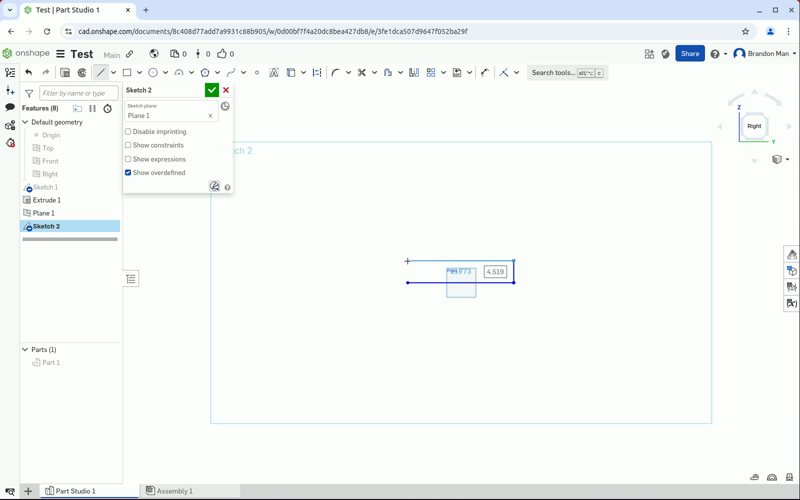
mouse_move(437, 260)
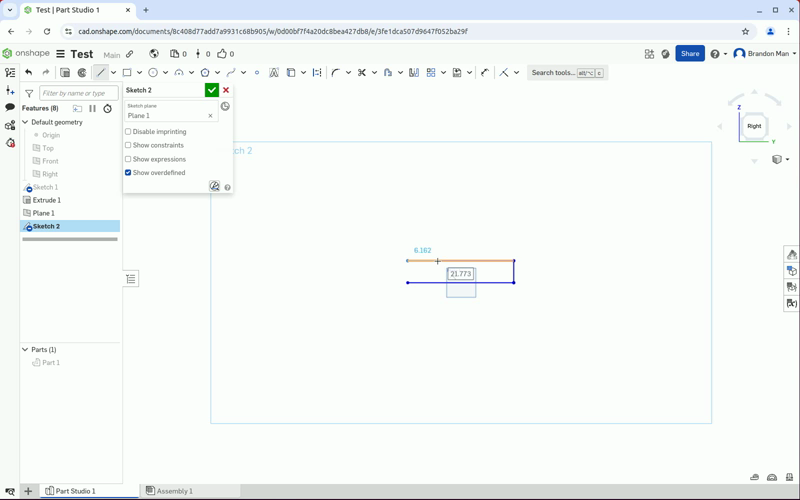
key_down(shift)
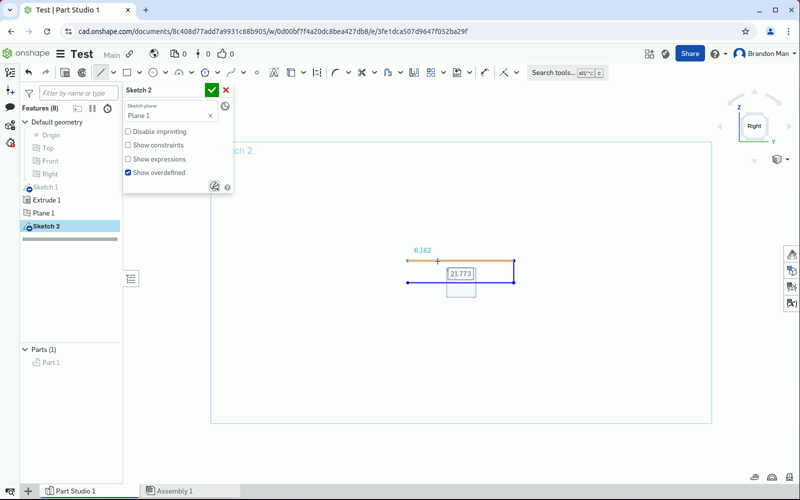
mouse_move(407, 282)
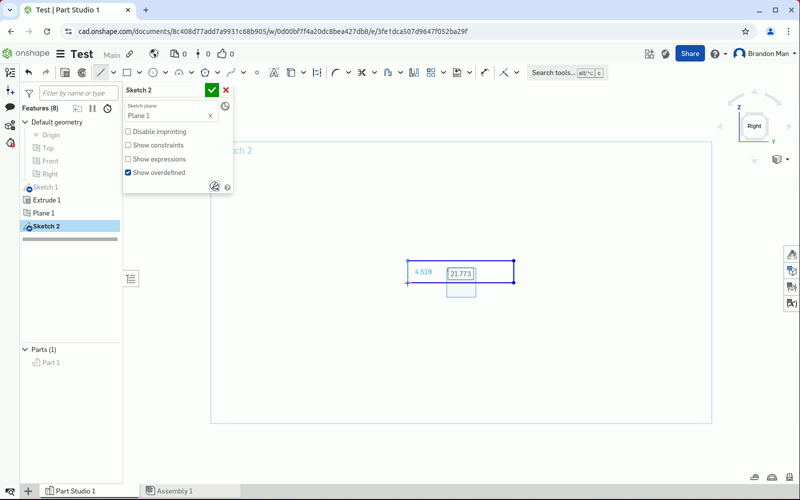
key_up(shift)
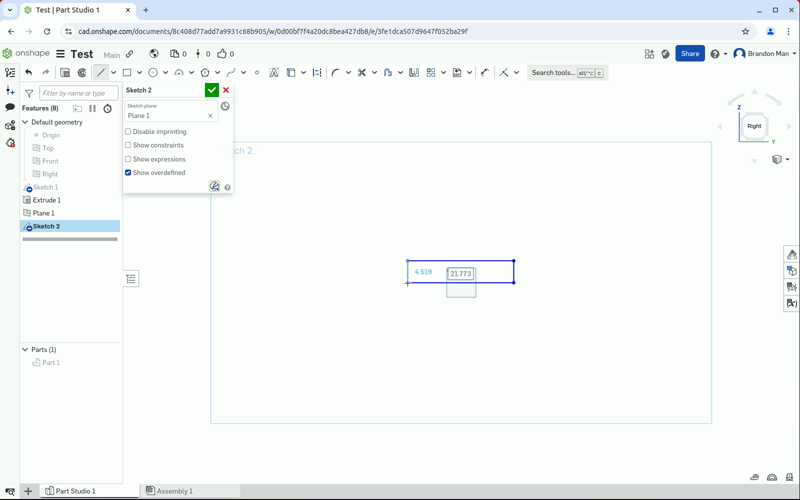
click(407, 282)
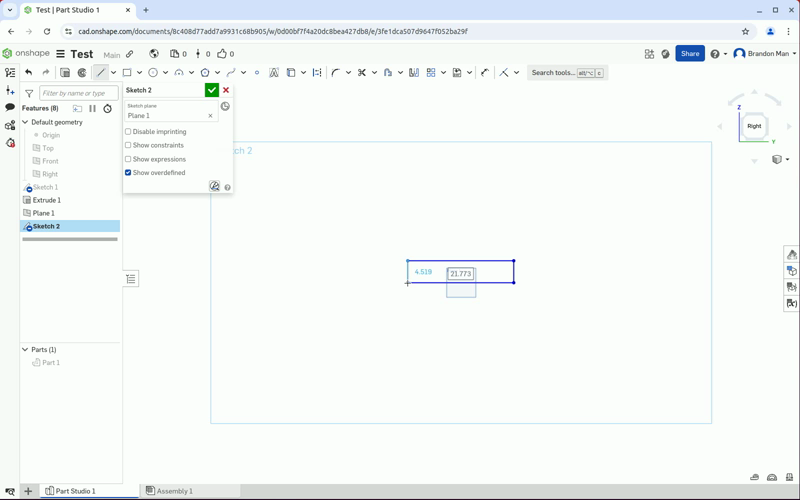
key(esc)
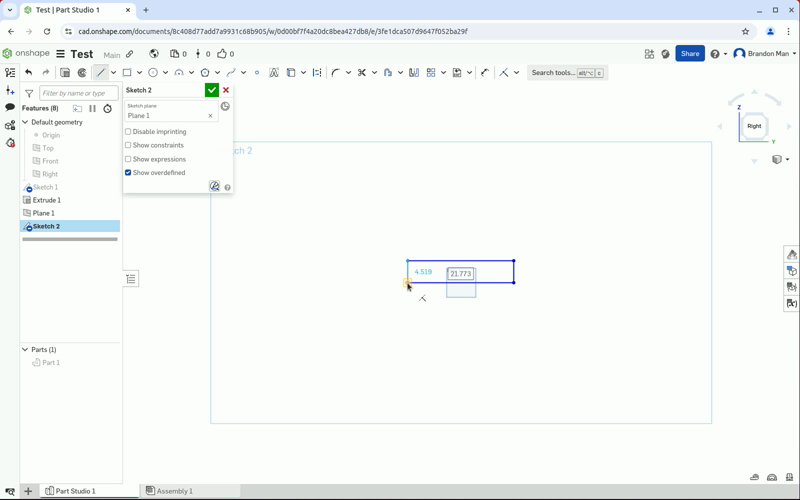
mouse_move(447, 270)
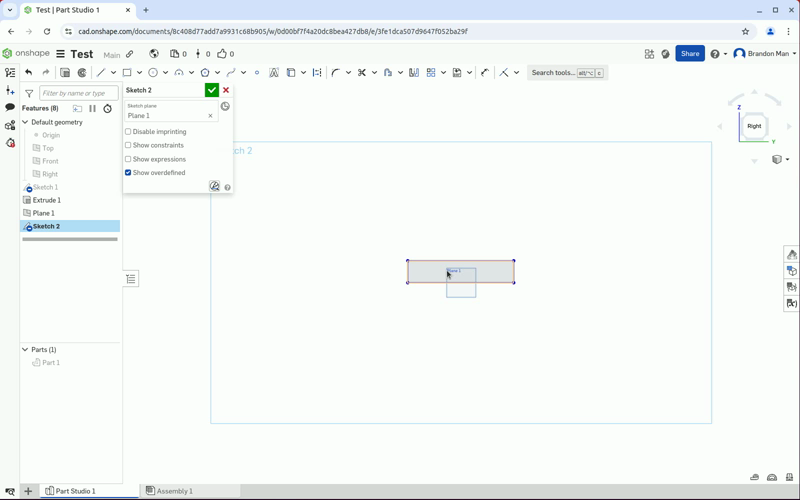
click(447, 270)
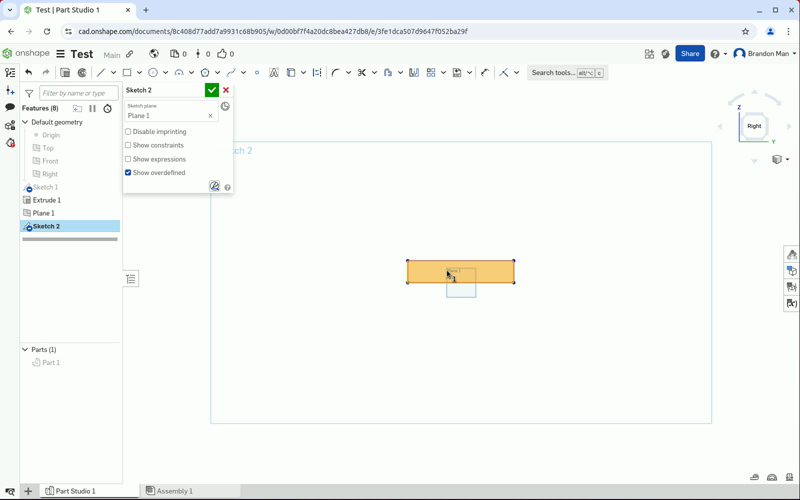
mouse_move(73, 352)
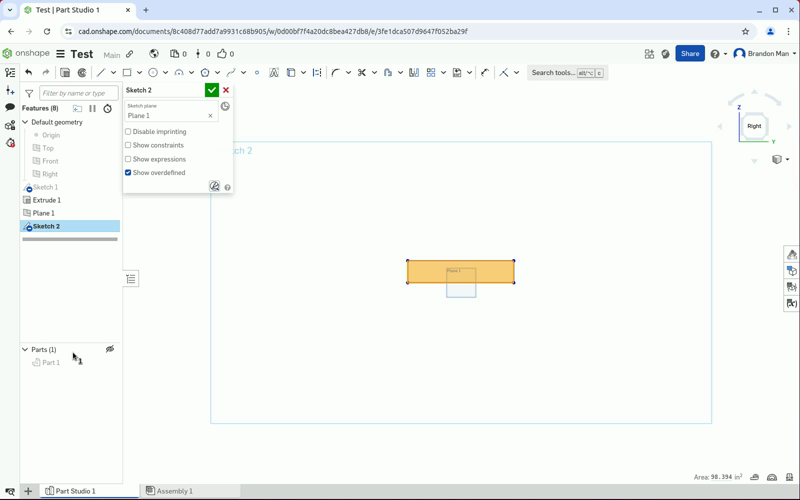
key(shift+y)
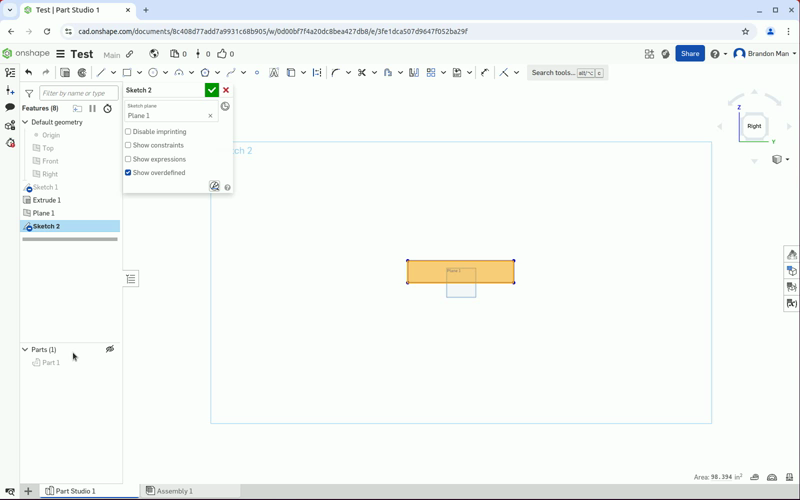
key(shift+e)
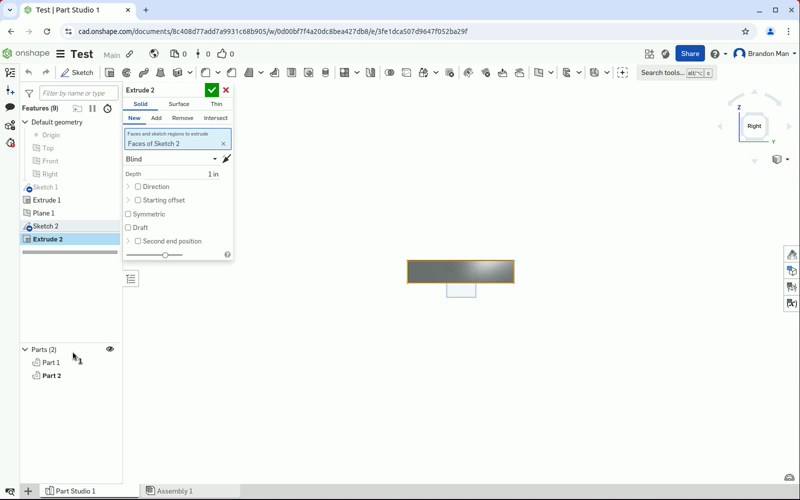
mouse_move(143, 106)
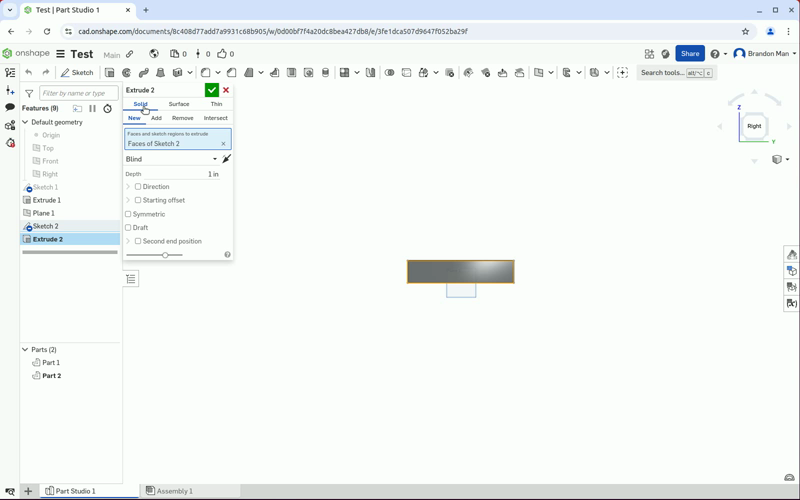
click(143, 106)
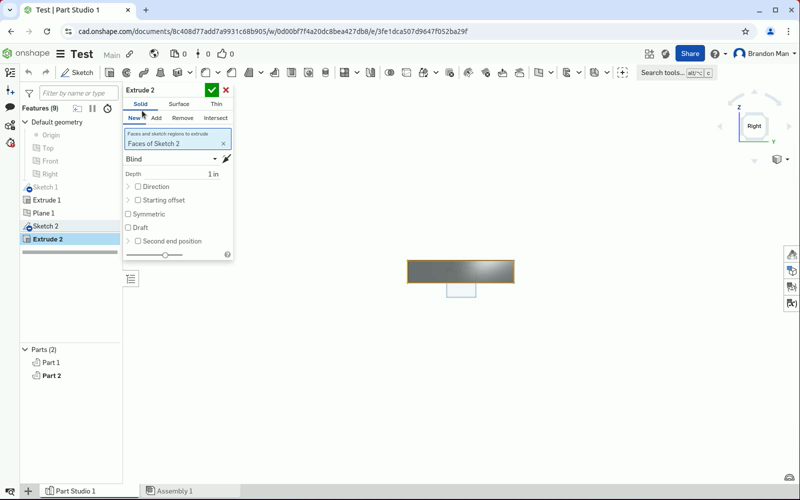
mouse_move(137, 120)
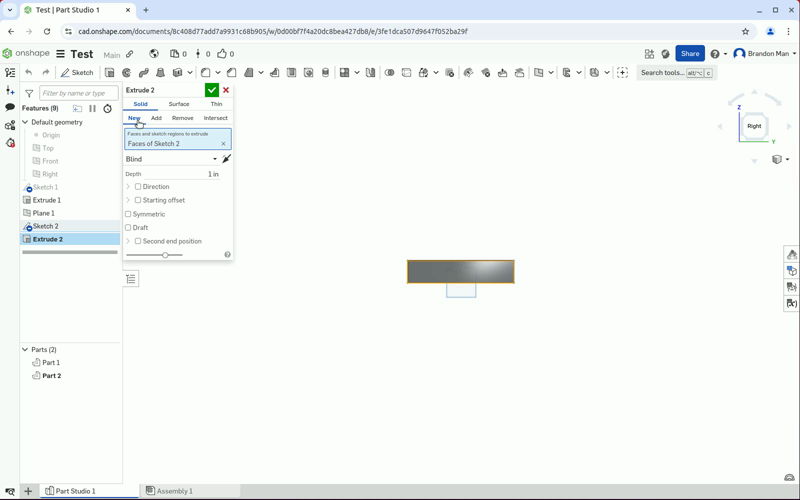
click(137, 120)
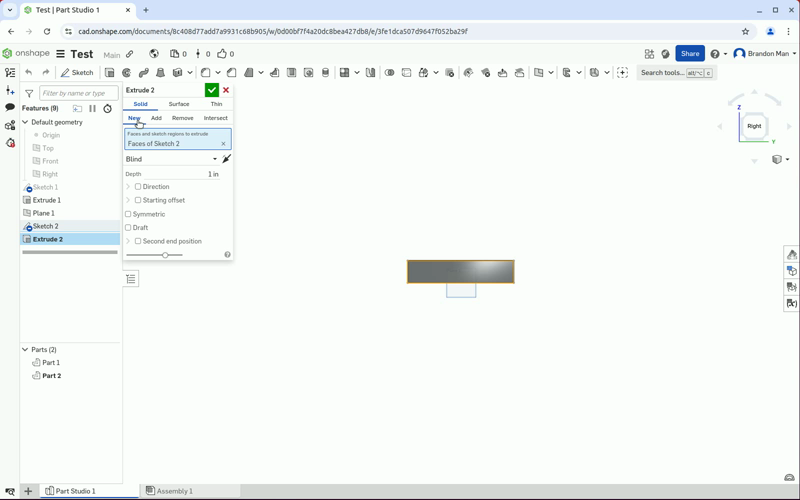
key(tab, 4)
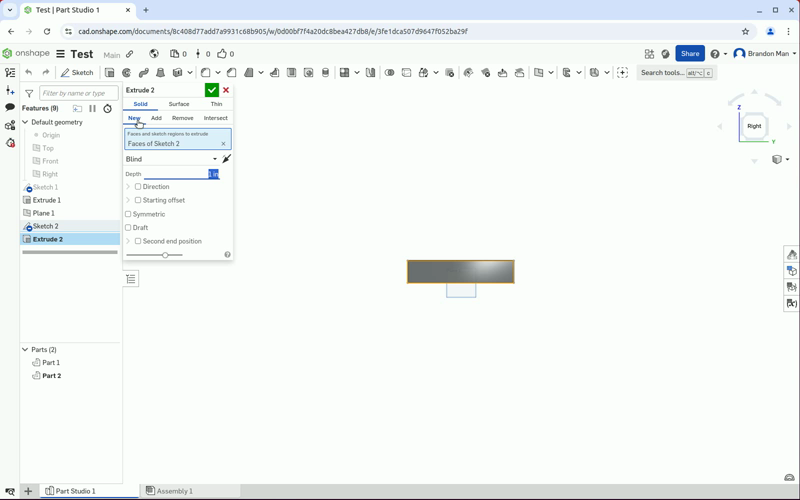
text(0.722)
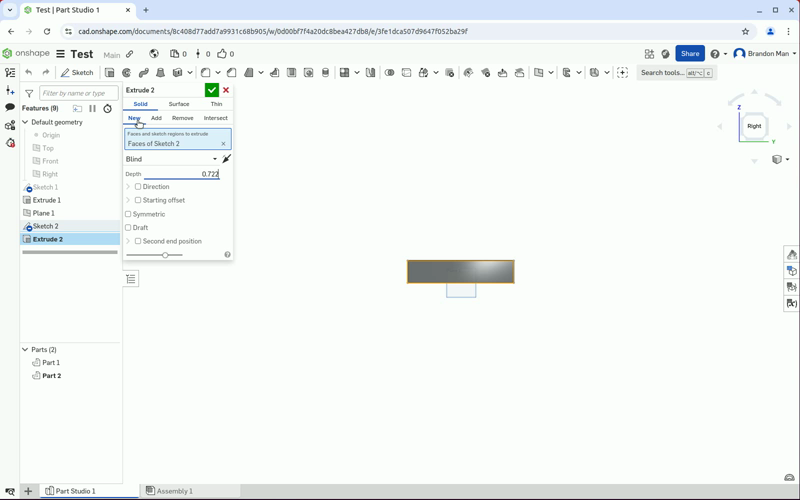
key(enter)
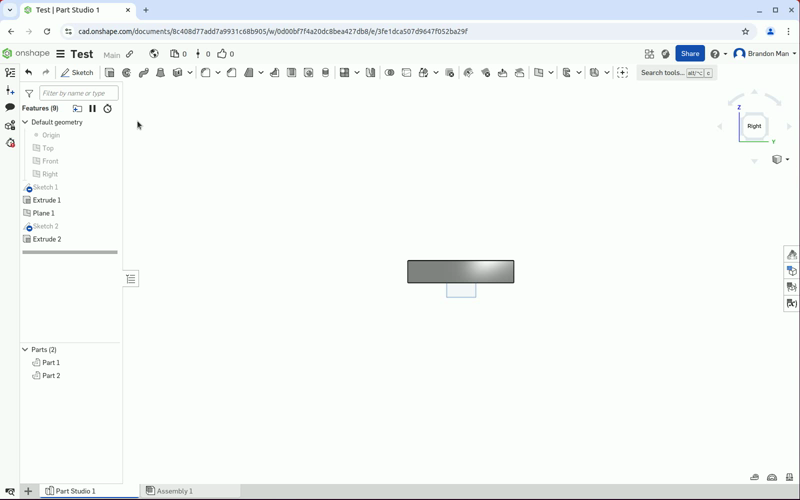
key(shift+h)
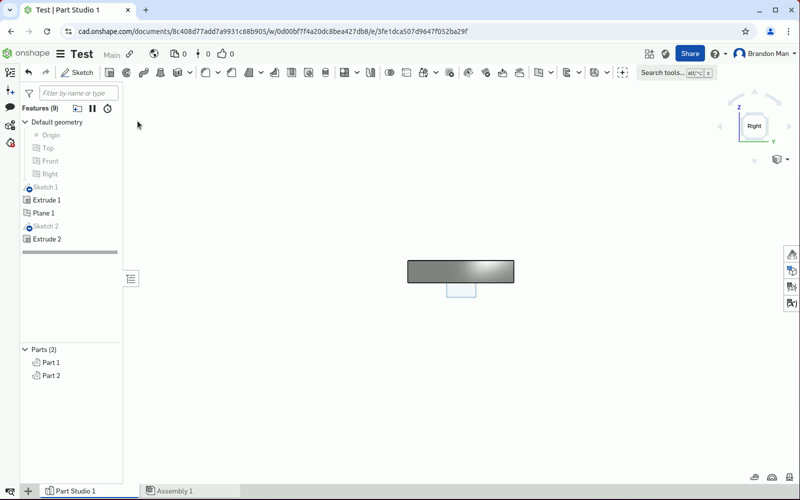
key(shift+h)
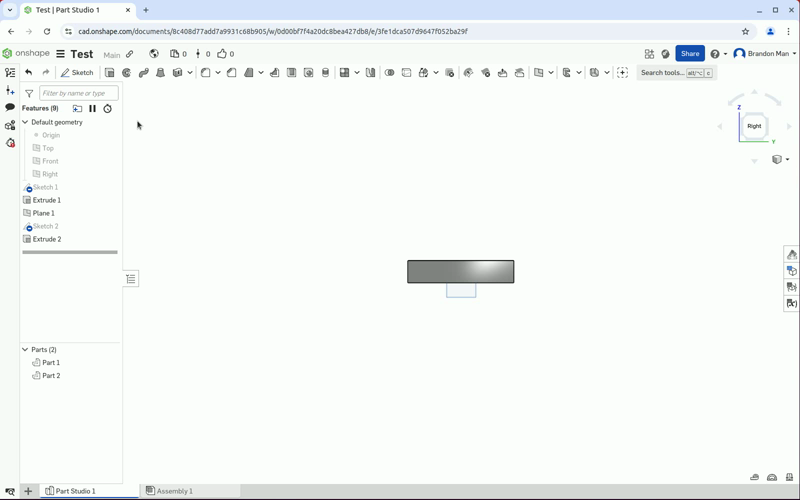
mouse_move(73, 189)
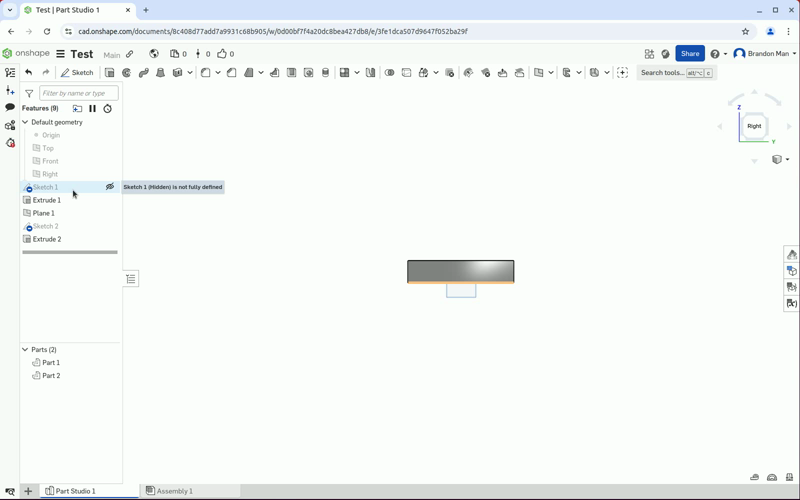
click(73, 189)
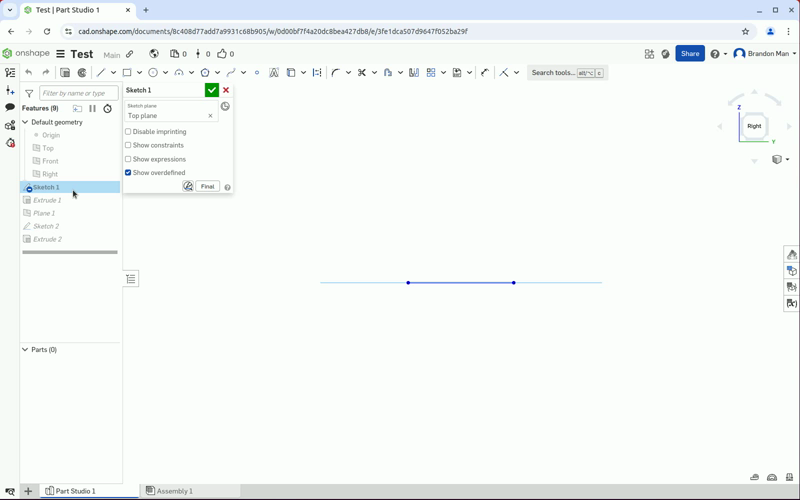
mouse_move(229, 92)
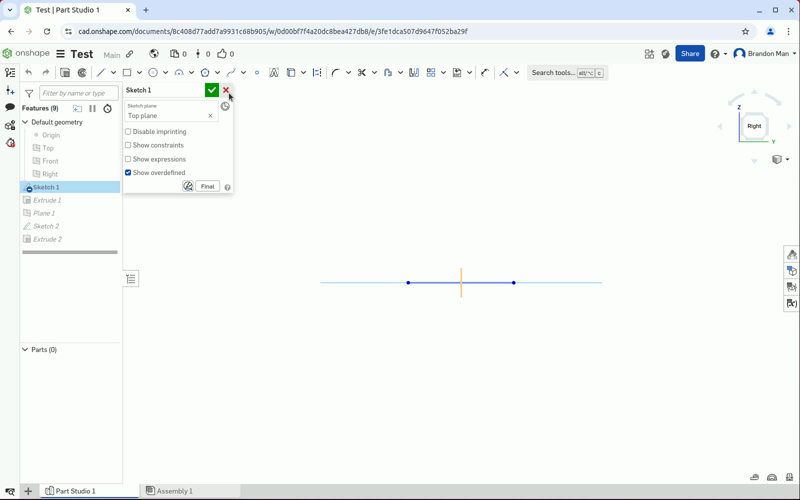
click(229, 92)
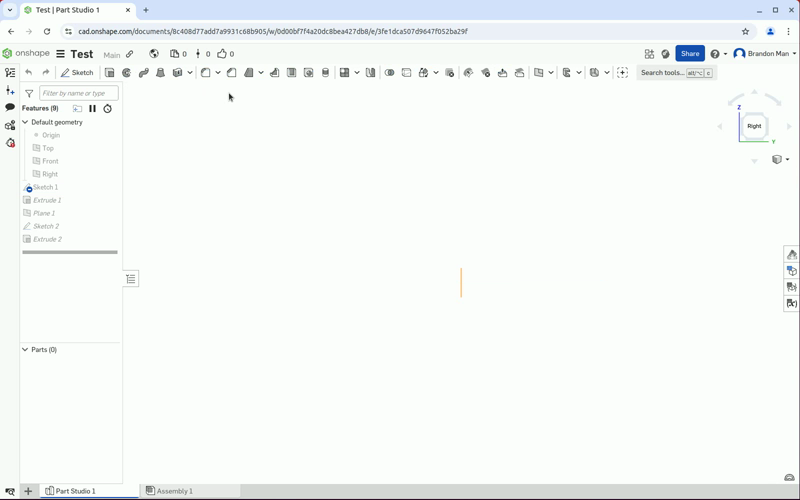
key(shift+s)
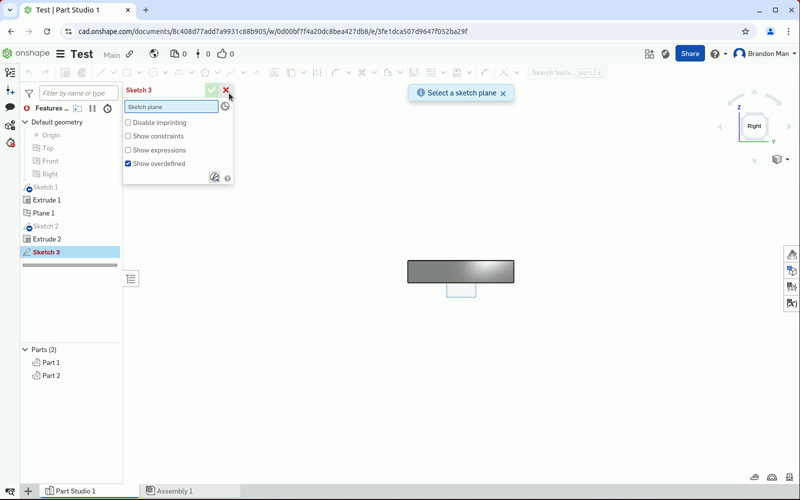
mouse_move(73, 215)
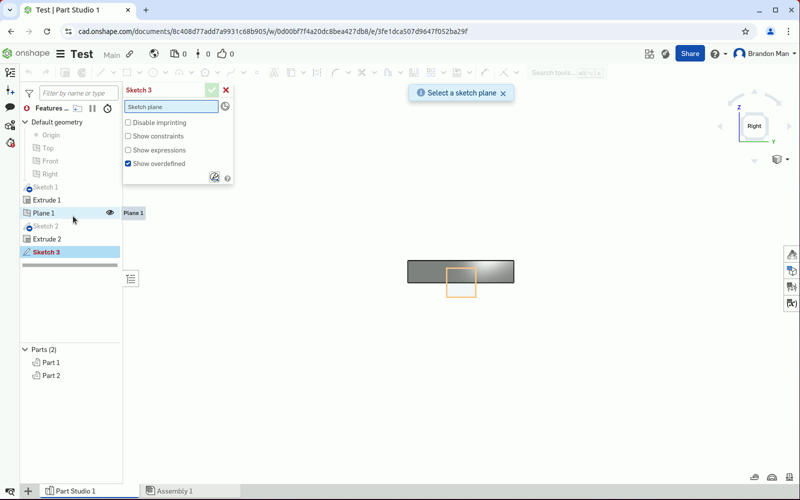
click(73, 215)
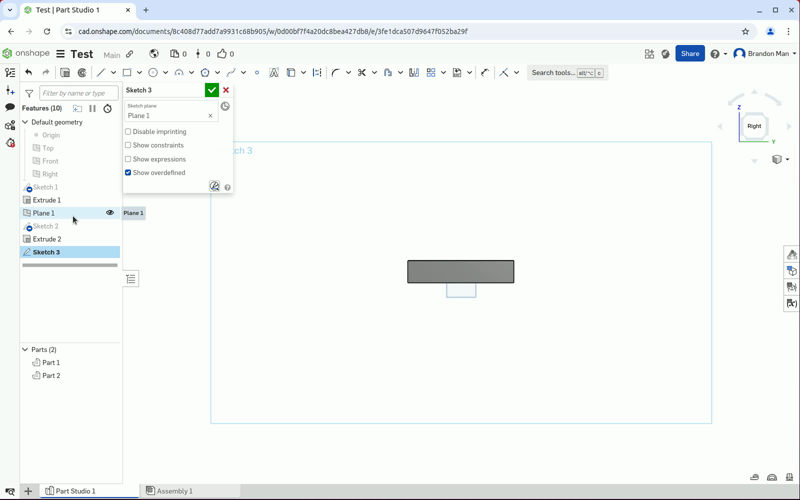
mouse_move(73, 352)
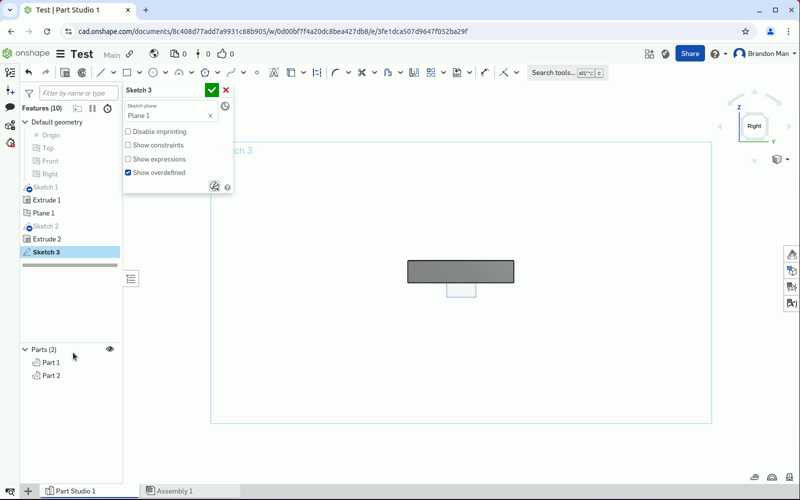
key(y)
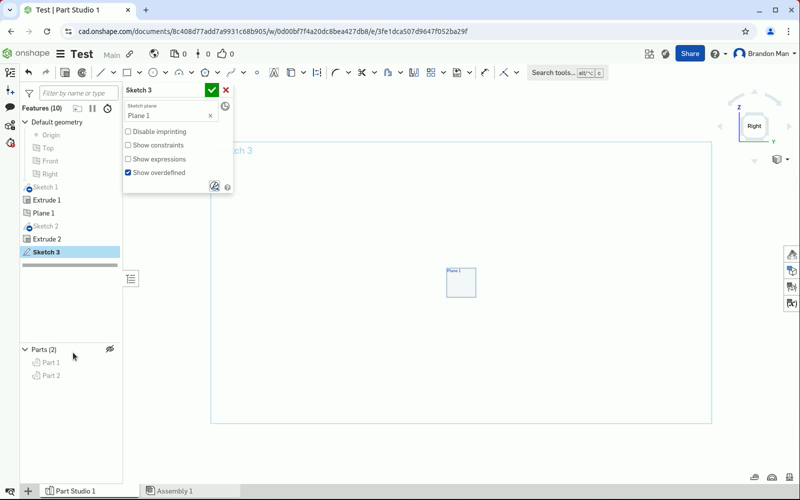
key(l)
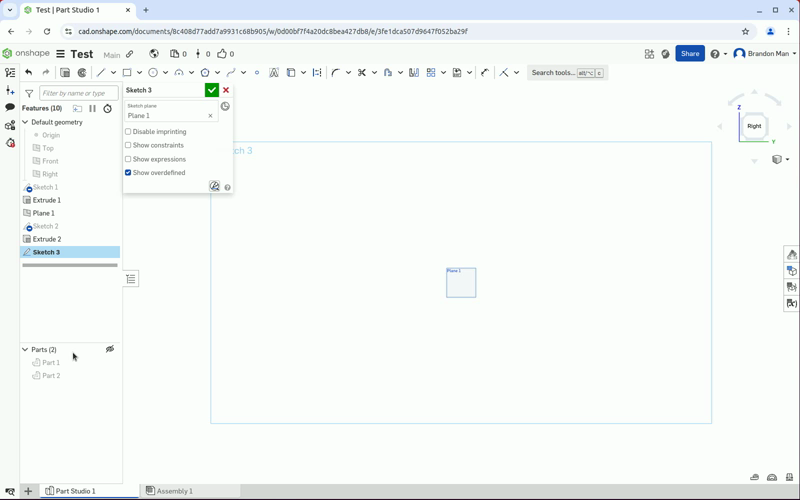
key_down(shift)
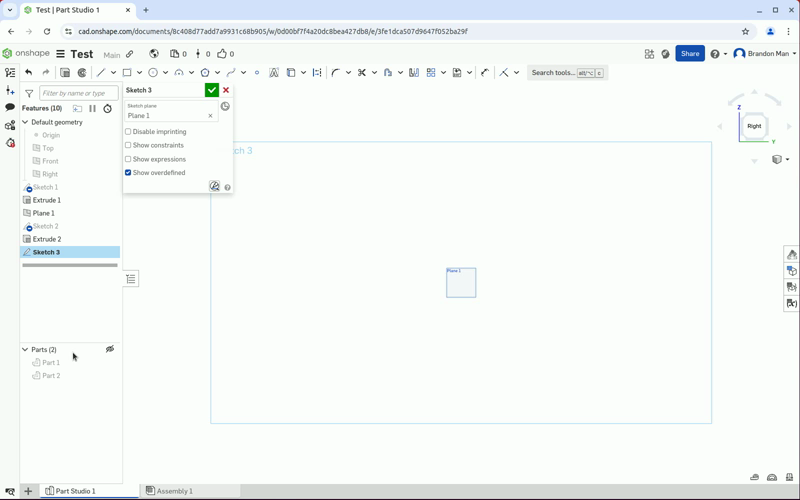
mouse_move(407, 260)
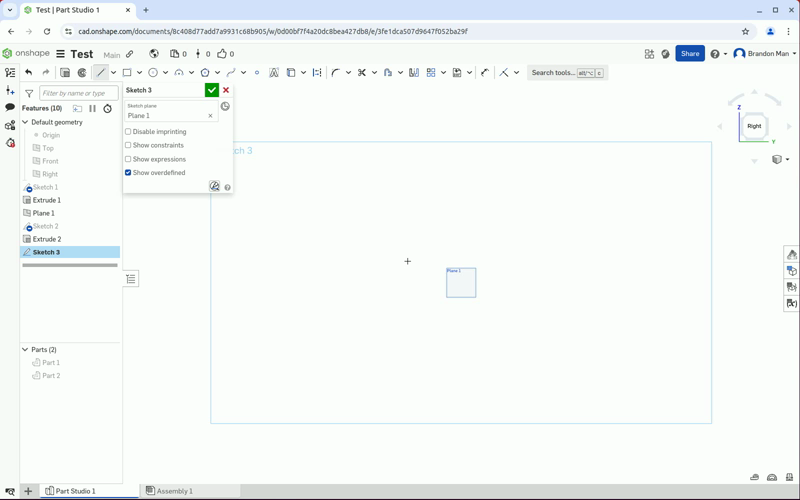
click(407, 260)
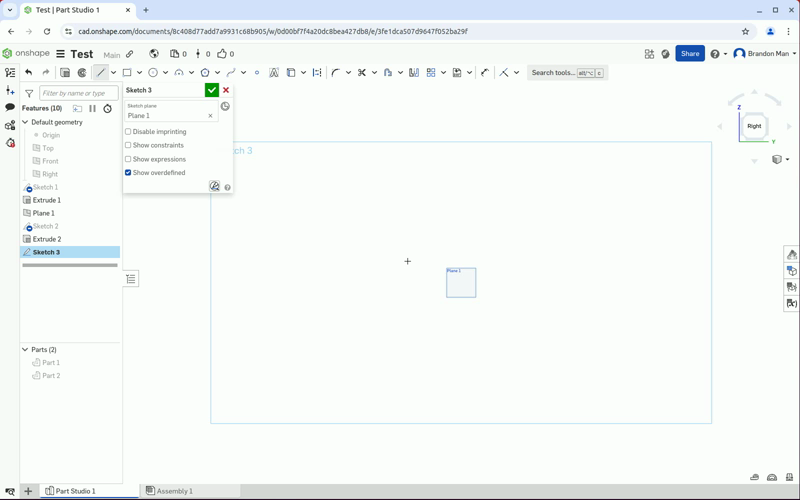
key_up(shift)
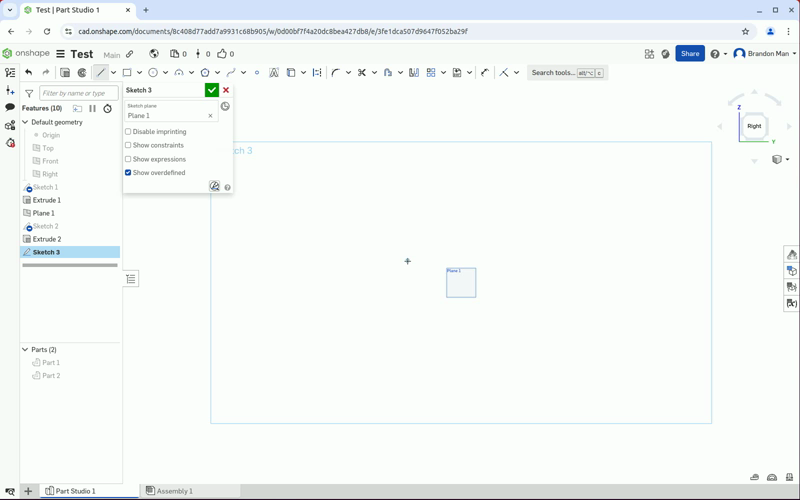
key_down(shift)
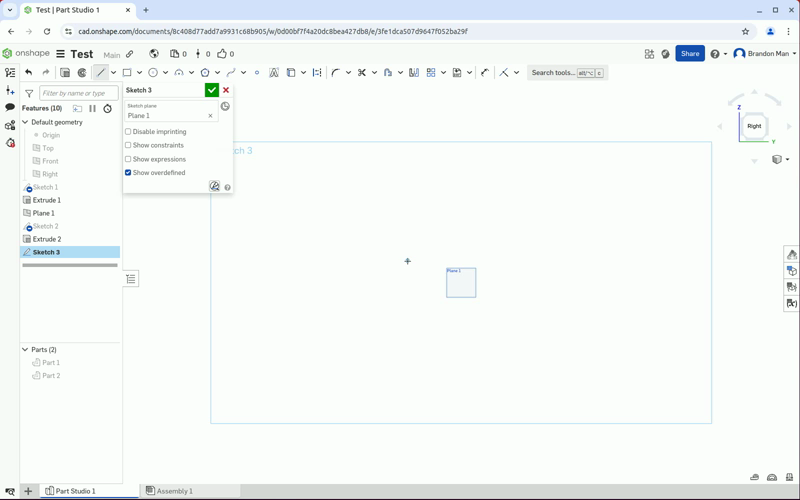
mouse_move(513, 260)
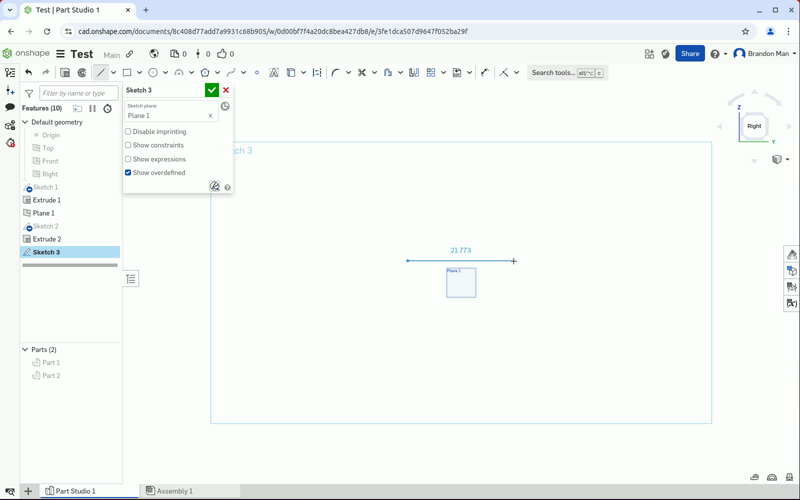
click(513, 260)
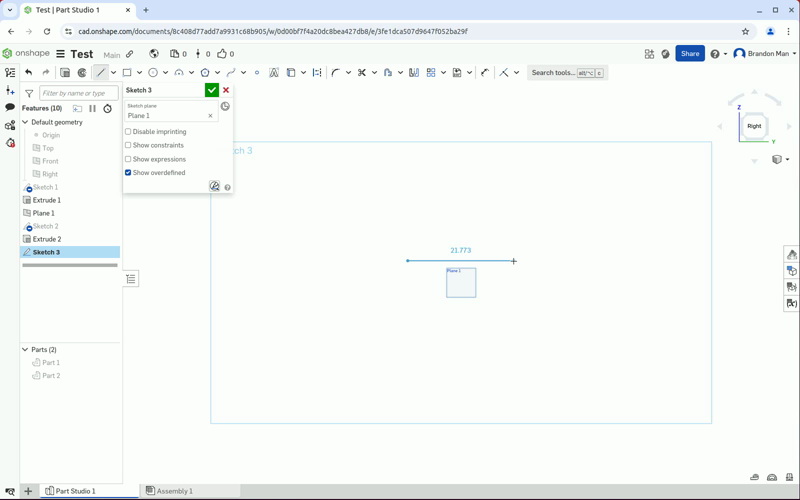
key_up(shift)
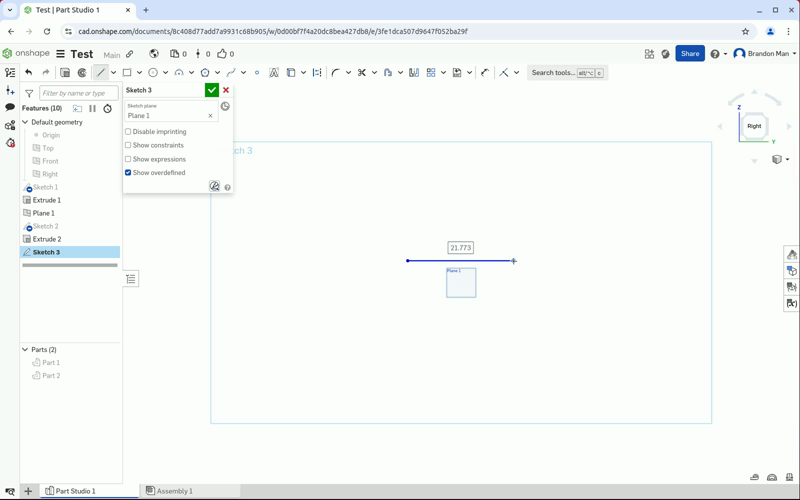
key_down(shift)
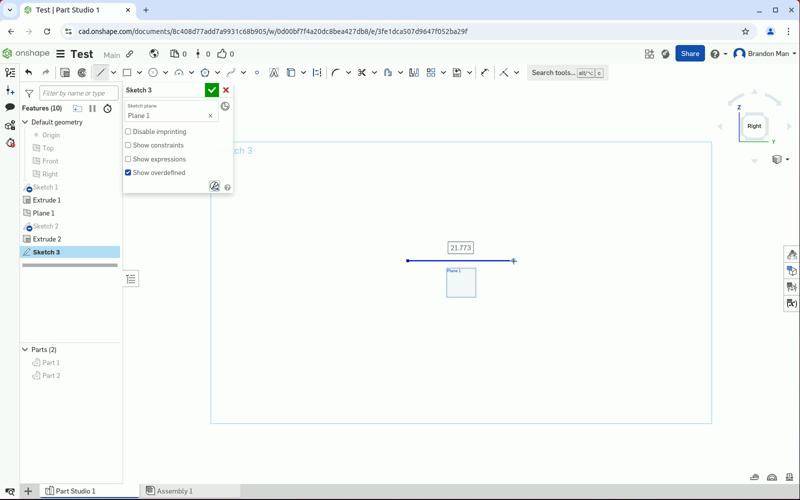
mouse_move(543, 260)
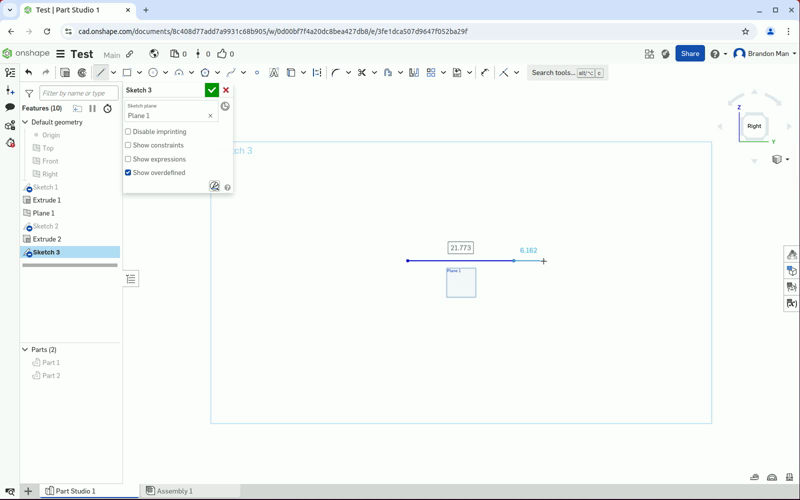
mouse_move(513, 257)
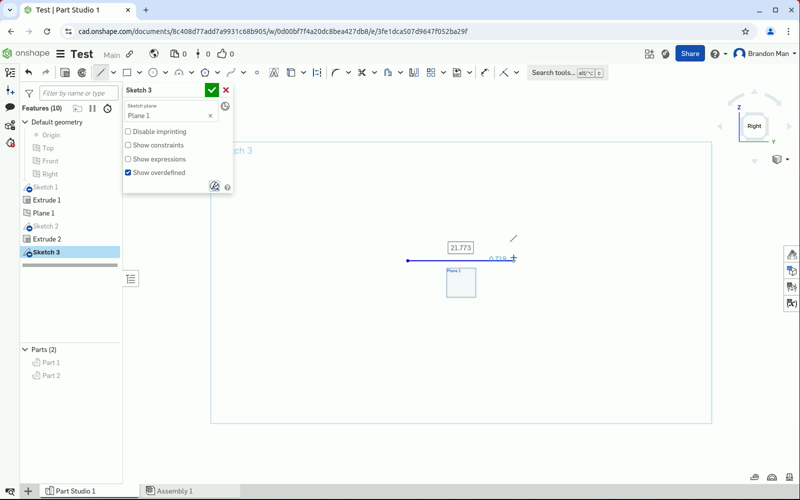
scroll(6)
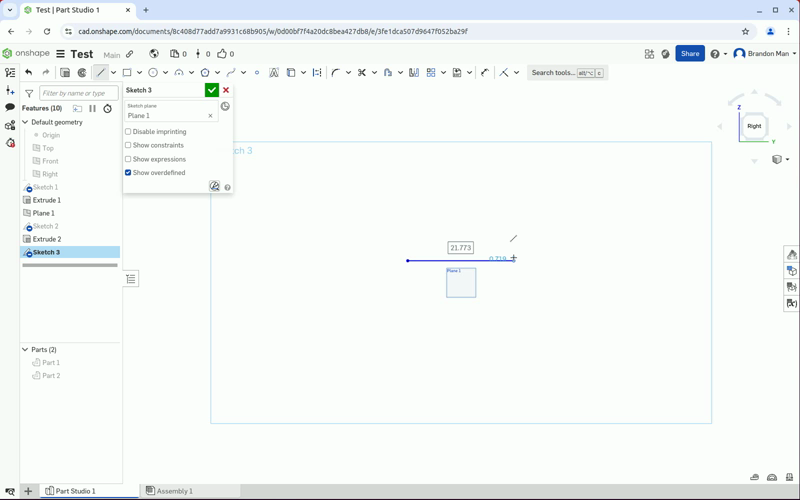
scroll(6)
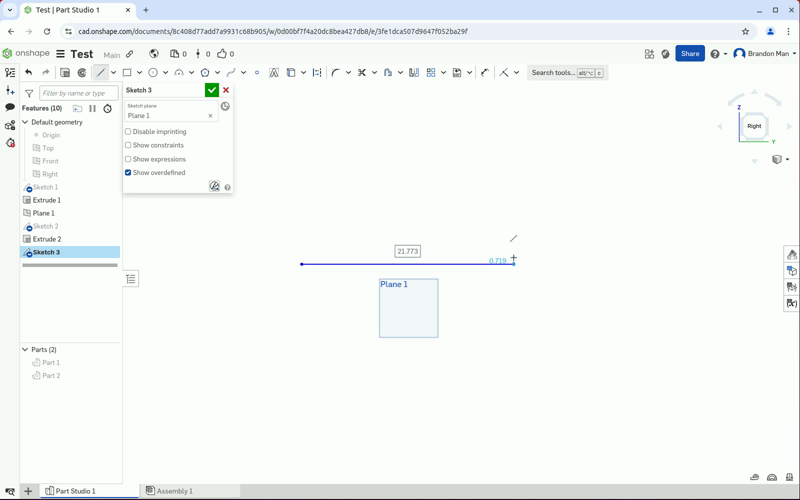
scroll(6)
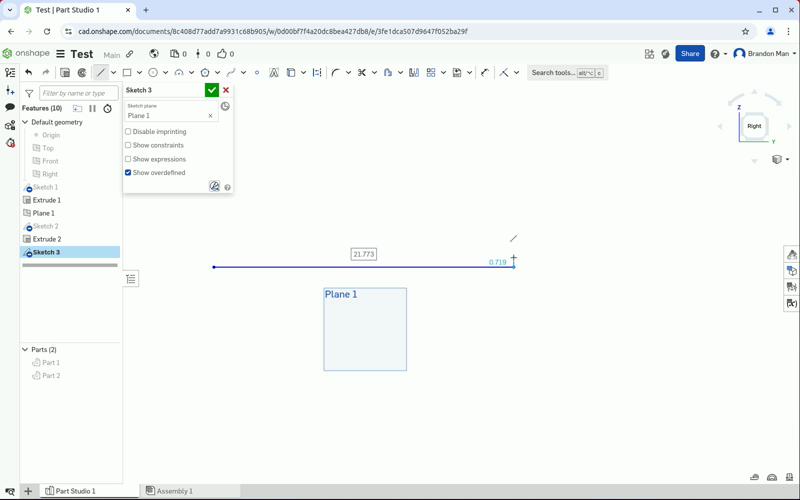
scroll(6)
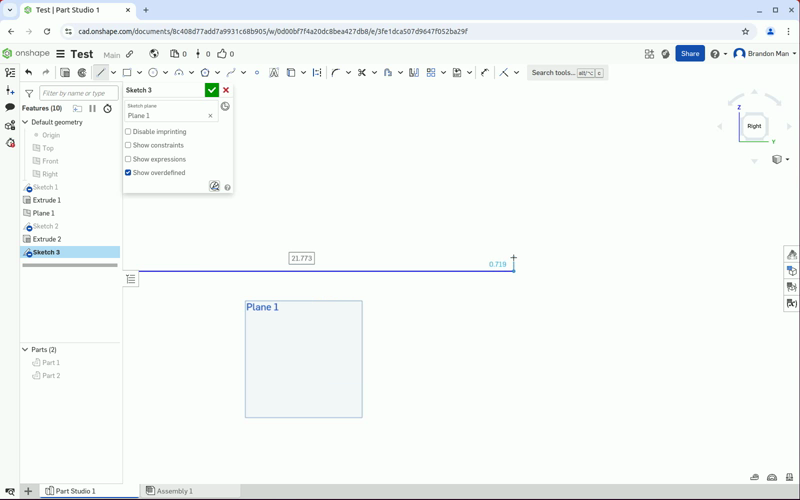
scroll(6)
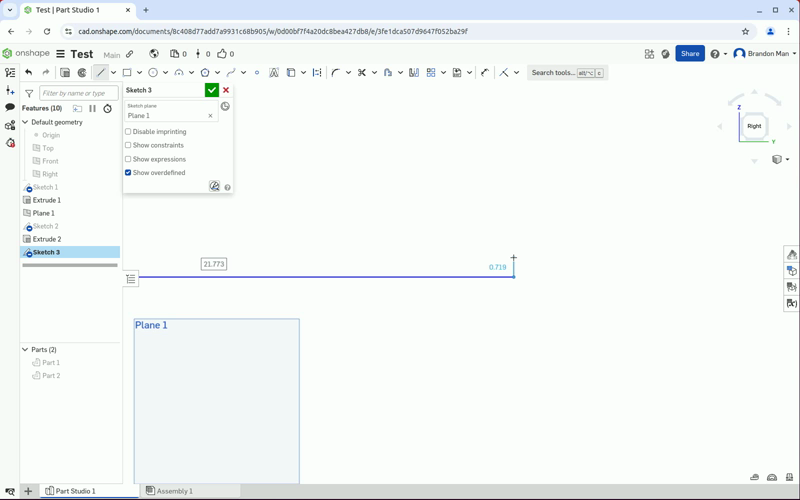
scroll(6)
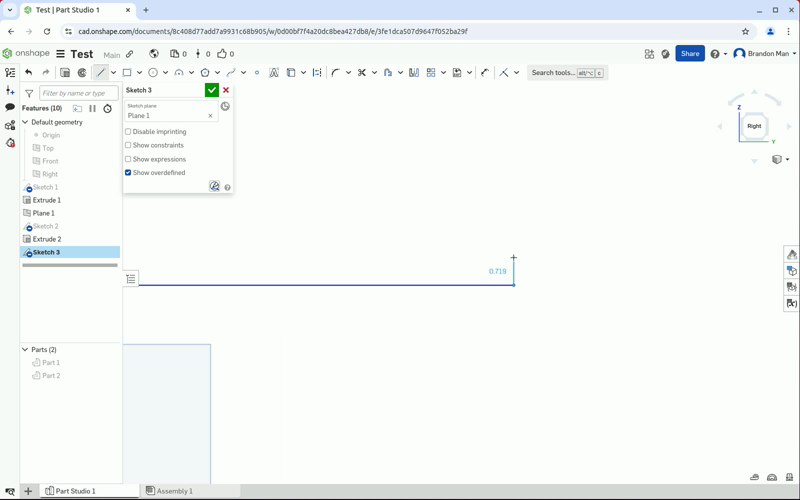
scroll(6)
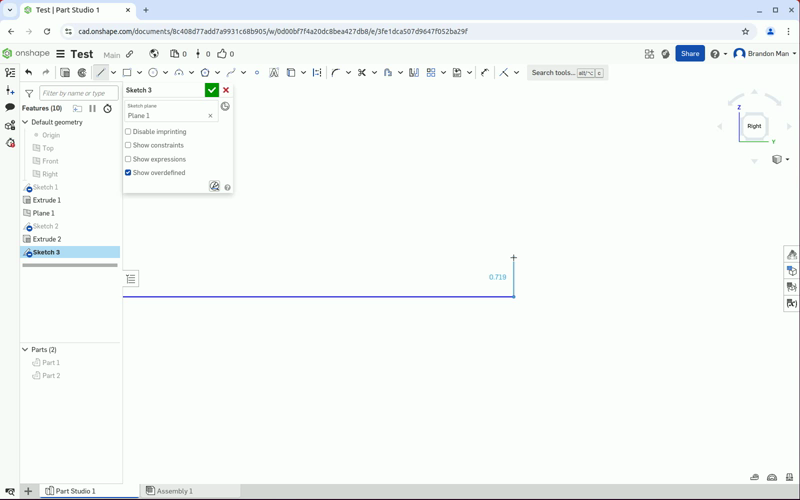
click(513, 257)
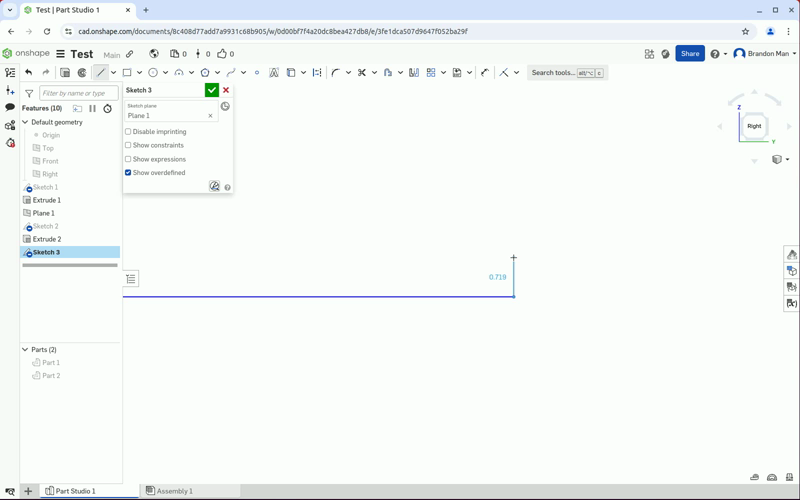
scroll(-6)
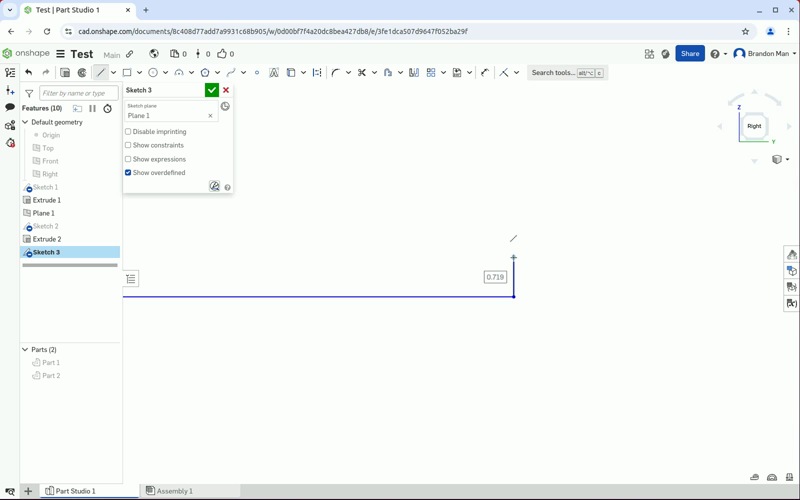
scroll(-6)
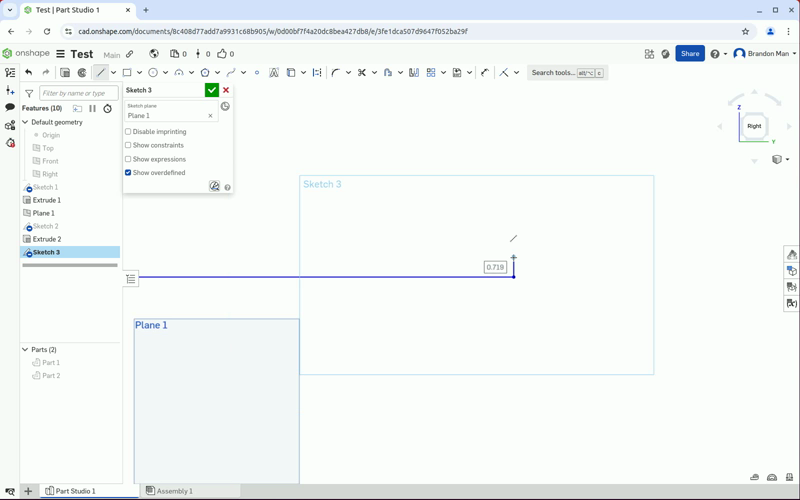
scroll(-6)
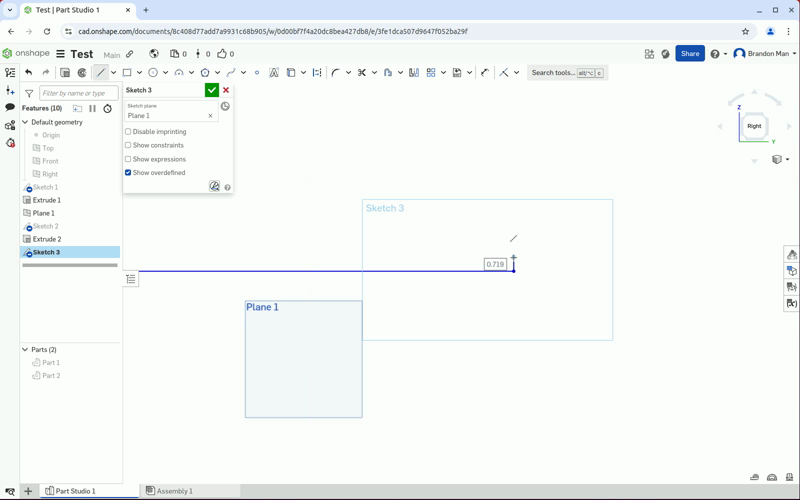
scroll(-6)
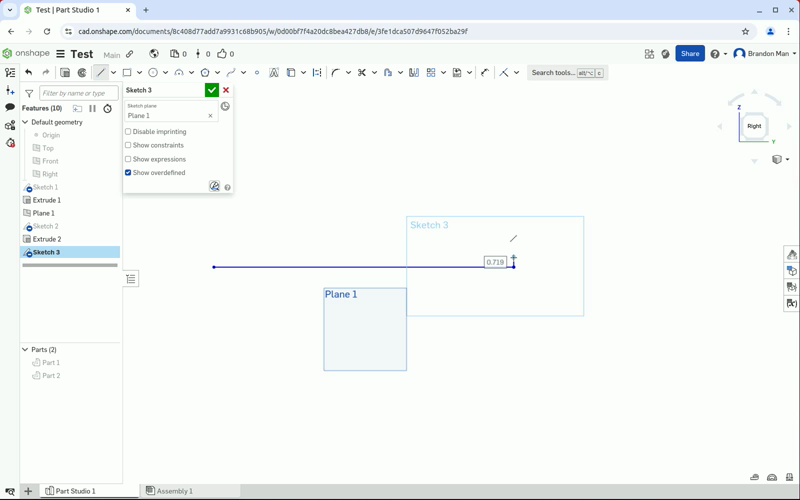
scroll(-6)
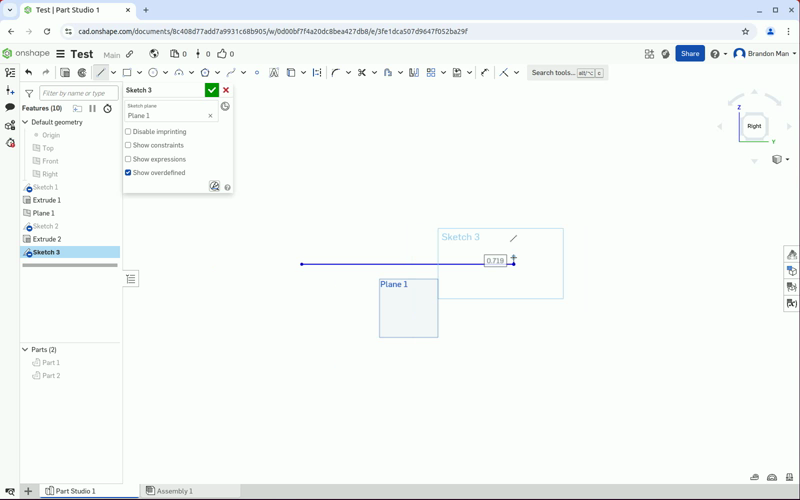
scroll(-6)
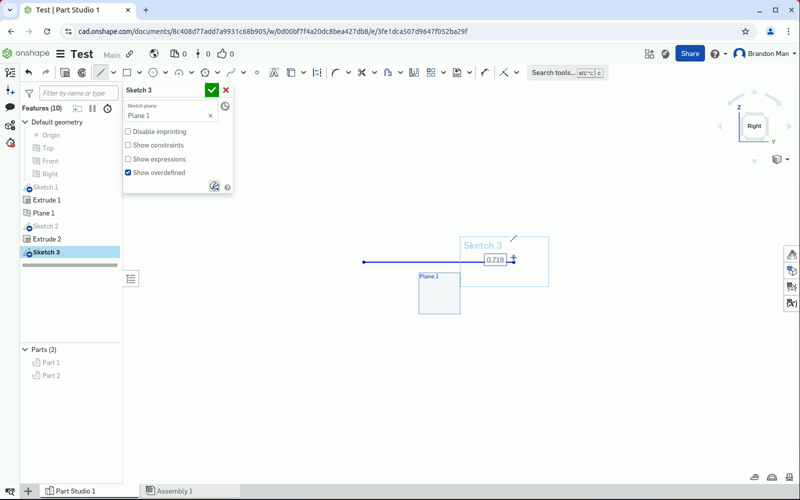
scroll(-6)
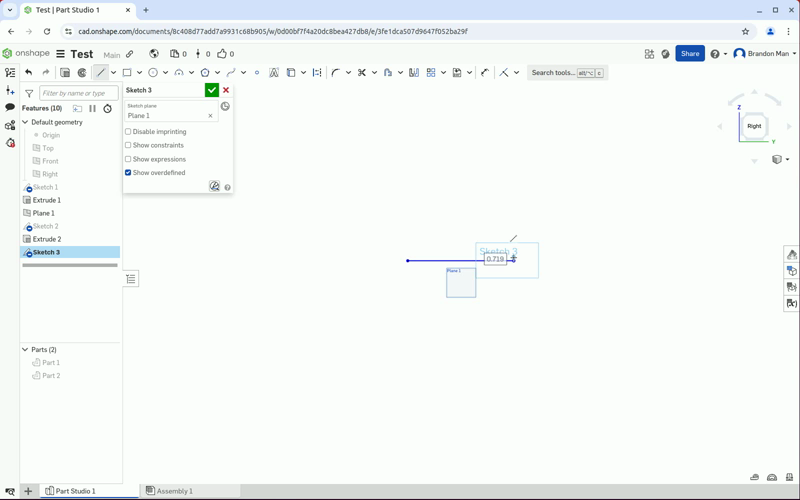
key_up(shift)
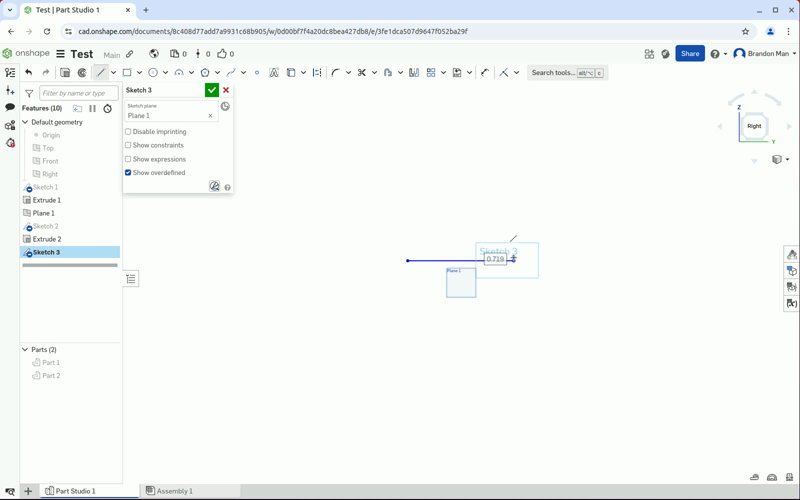
key_down(shift)
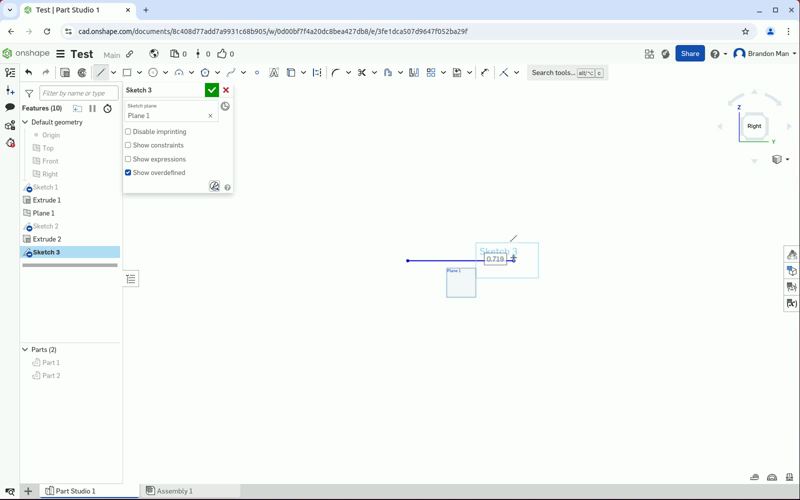
mouse_move(407, 257)
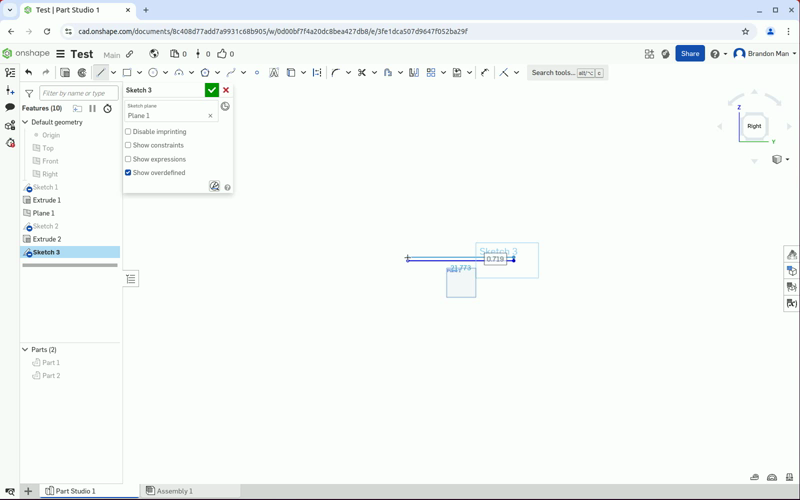
scroll(6)
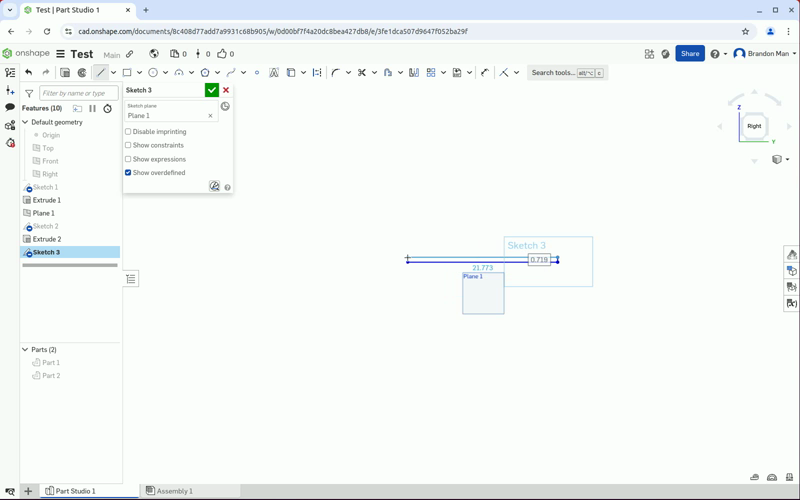
scroll(6)
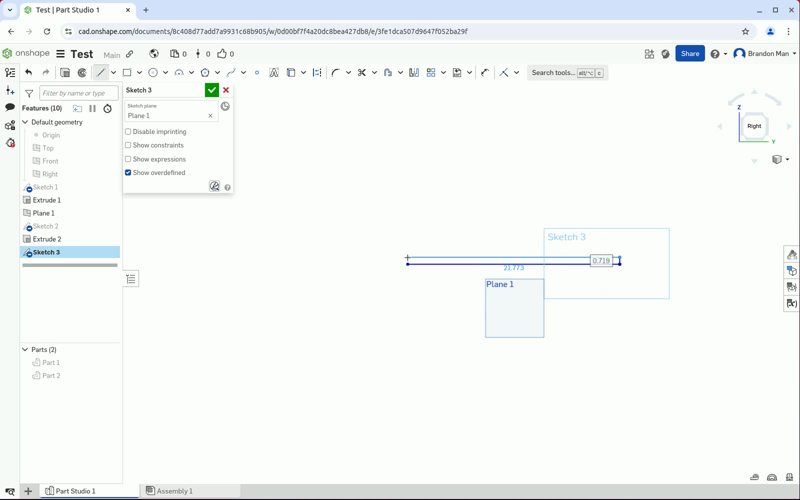
scroll(6)
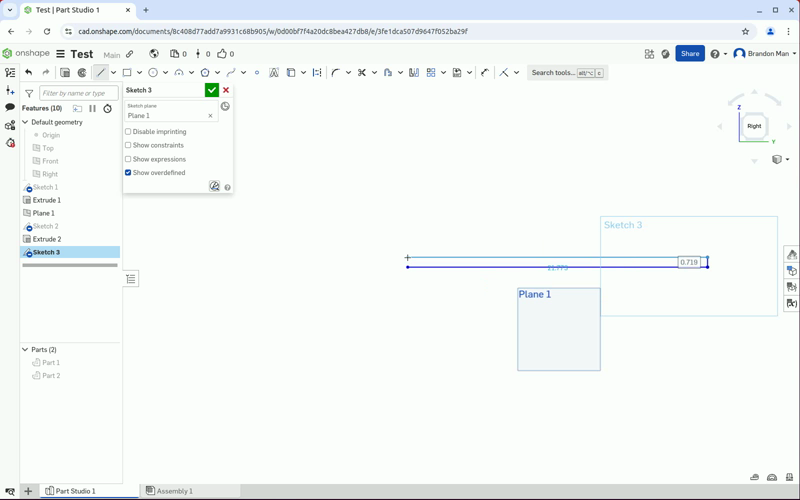
scroll(6)
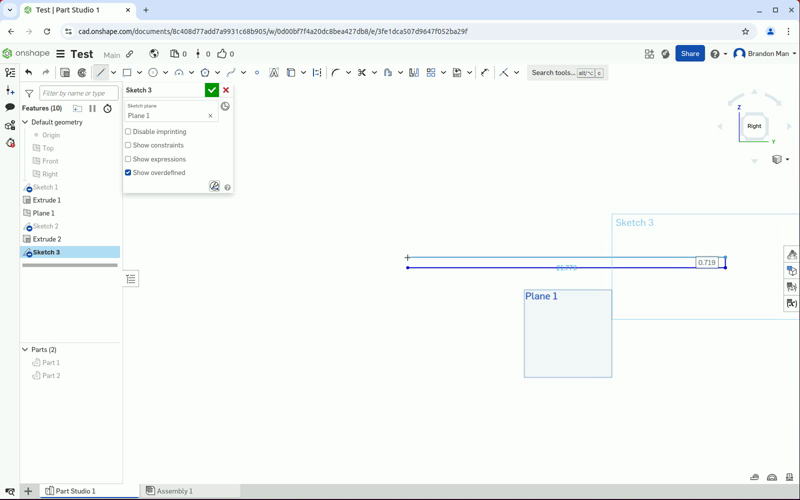
scroll(6)
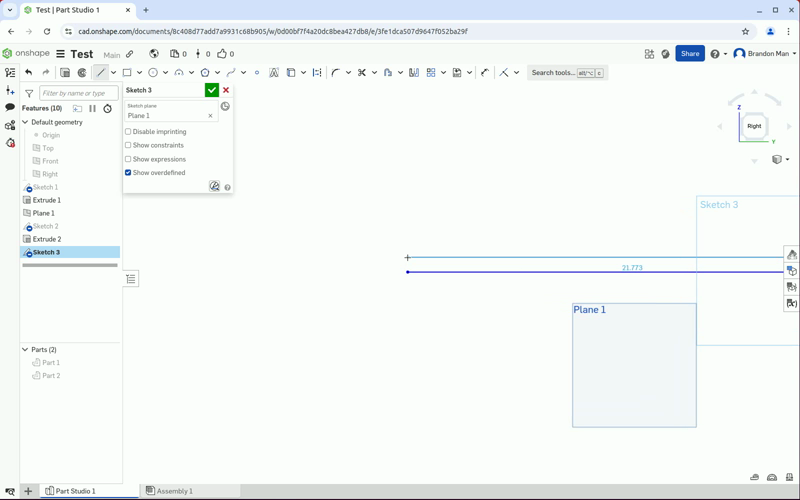
scroll(6)
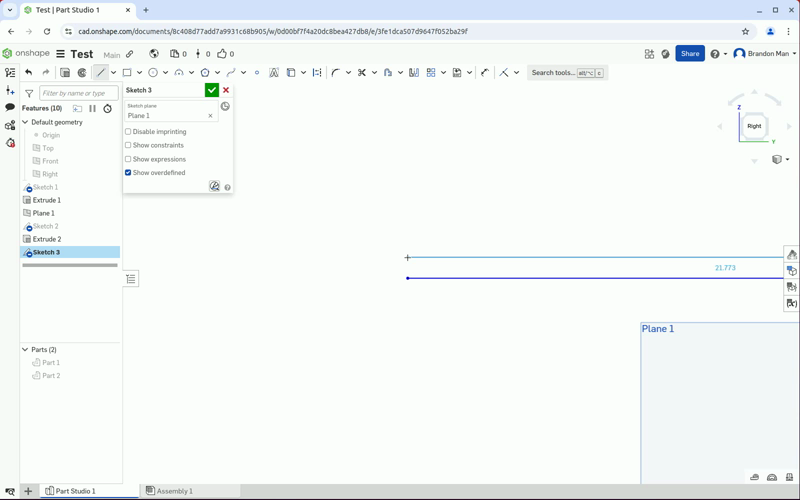
scroll(6)
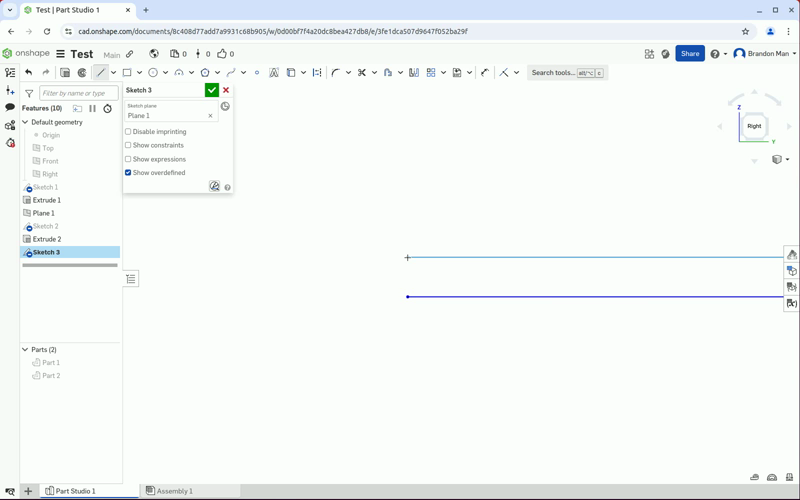
click(407, 257)
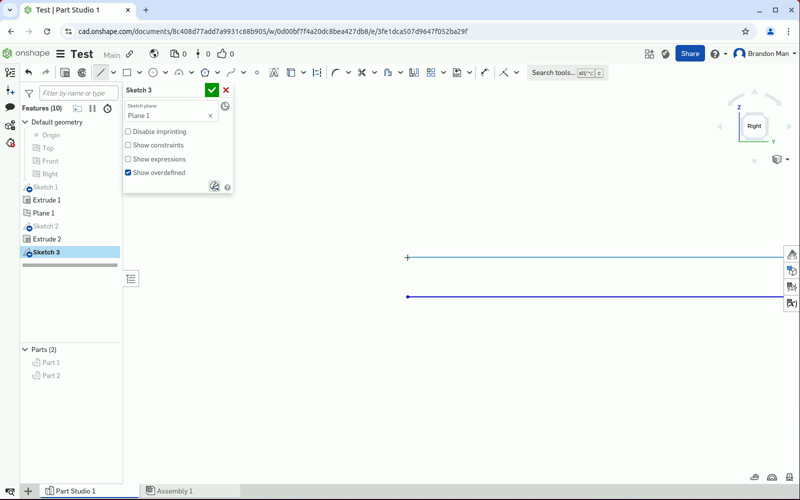
scroll(-6)
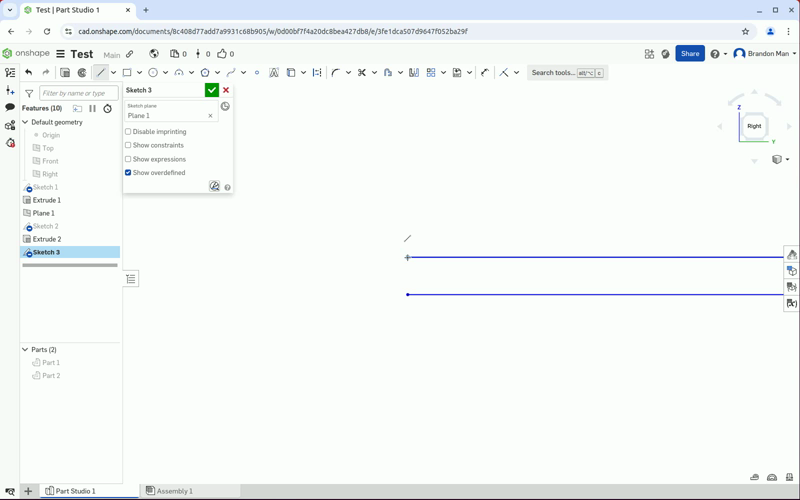
scroll(-6)
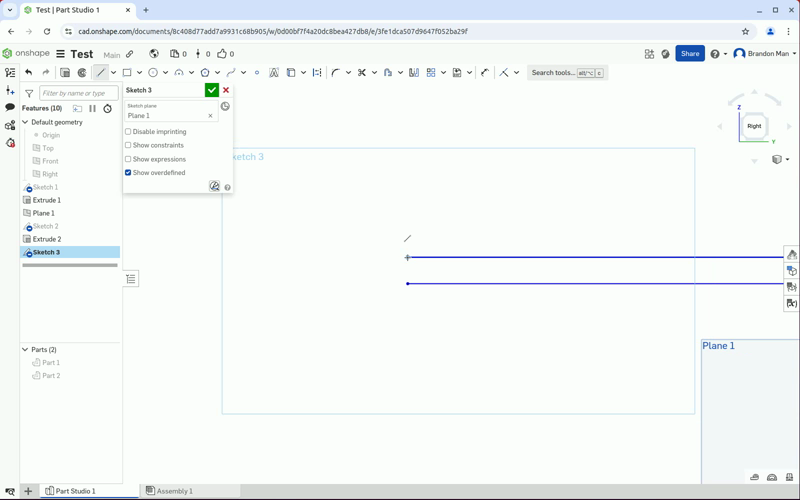
scroll(-6)
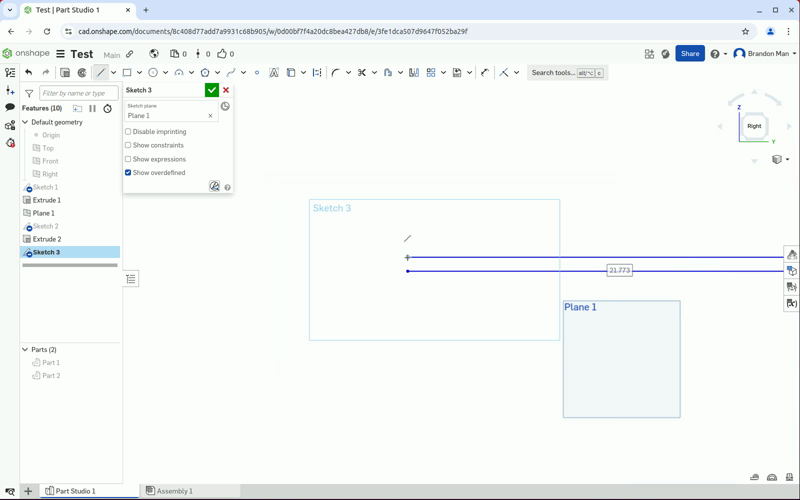
scroll(-6)
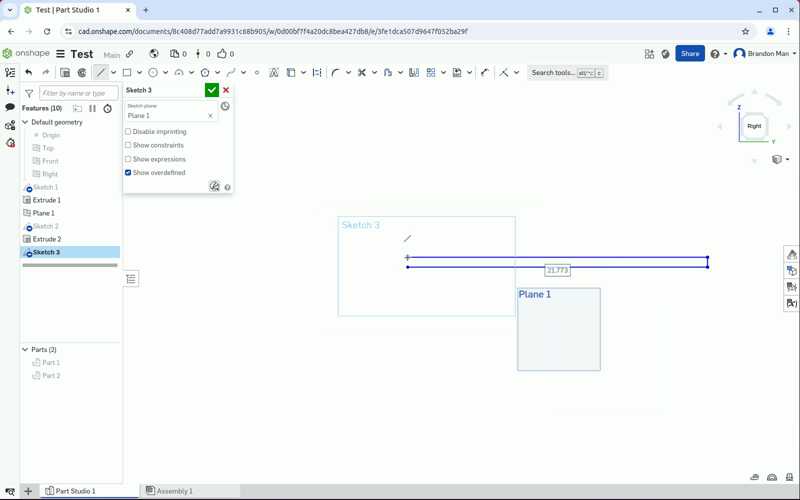
scroll(-6)
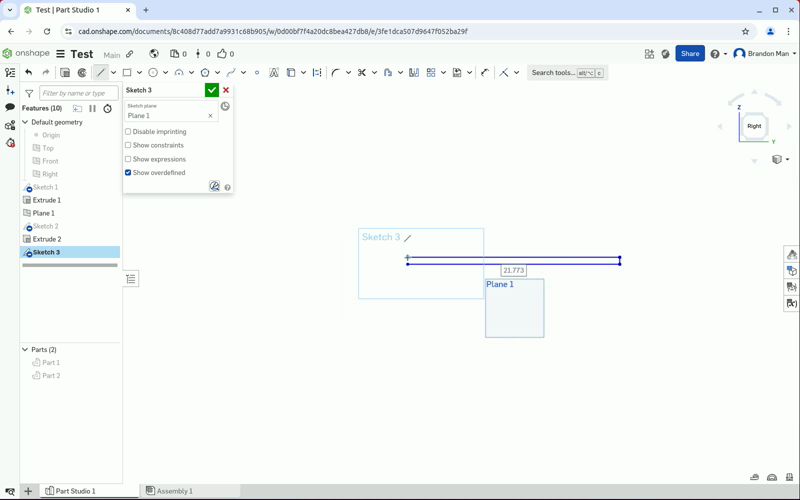
scroll(-6)
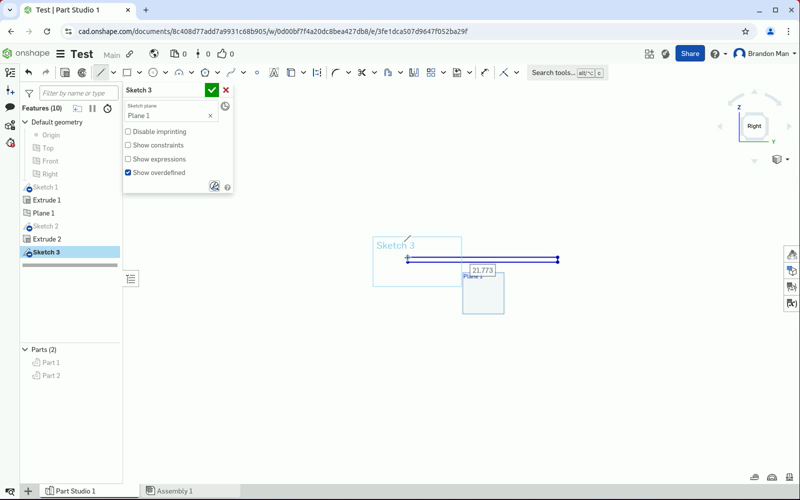
scroll(-6)
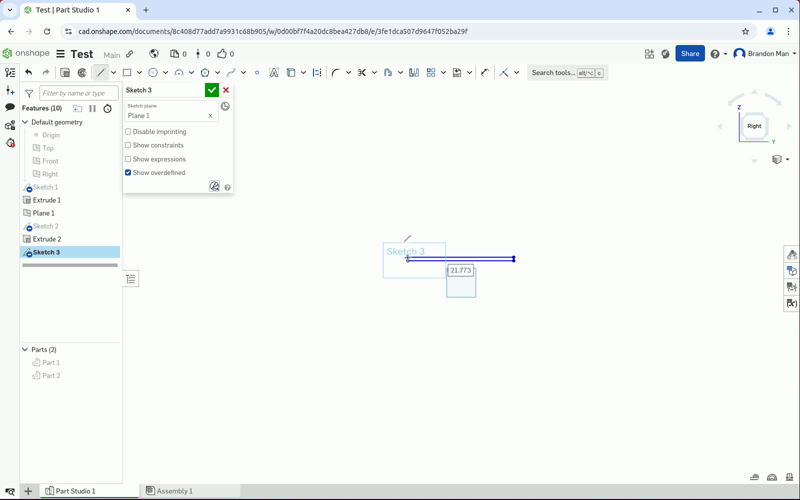
key_up(shift)
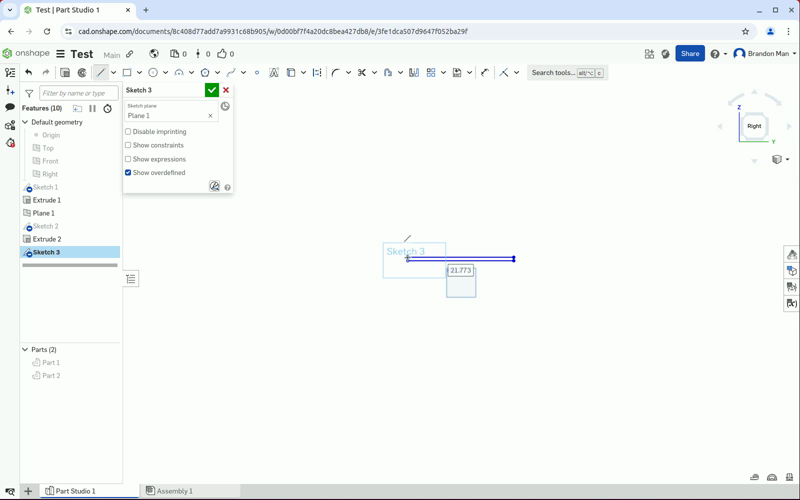
mouse_move(437, 257)
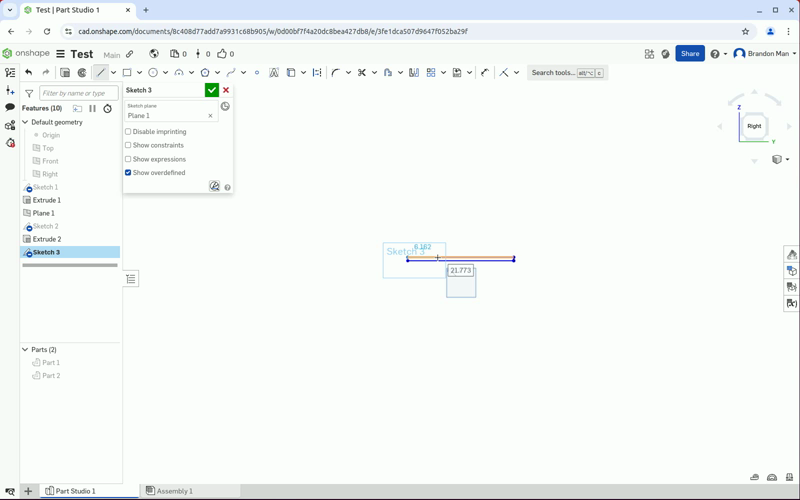
key_down(shift)
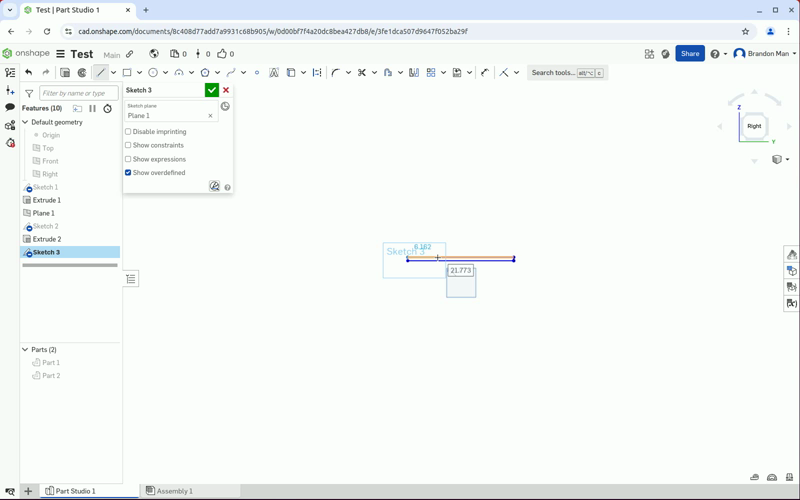
mouse_move(407, 260)
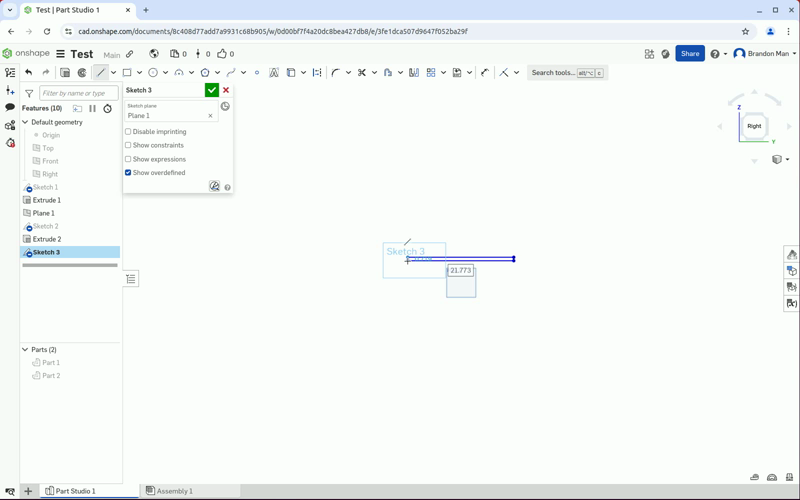
scroll(6)
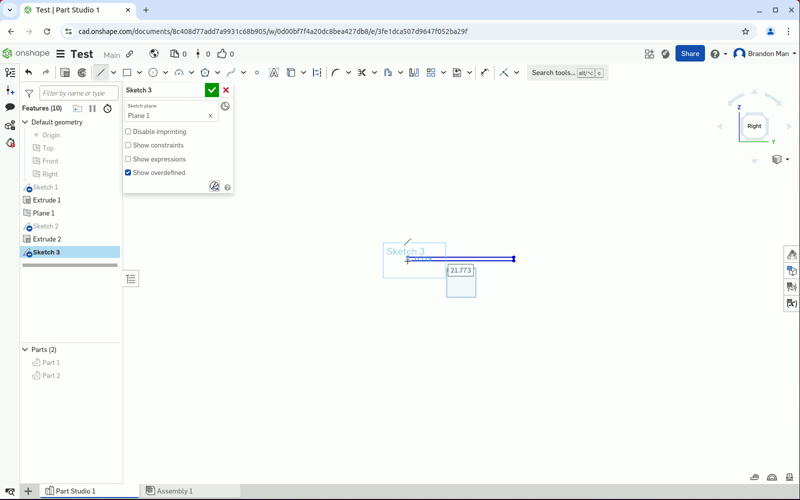
scroll(6)
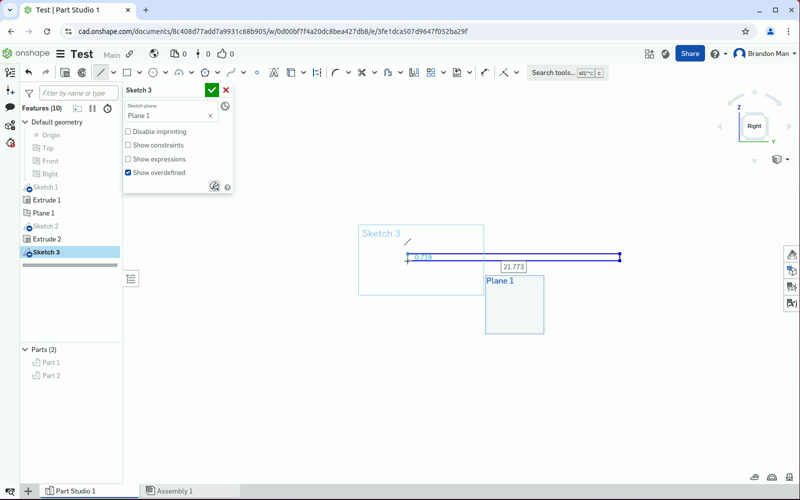
scroll(6)
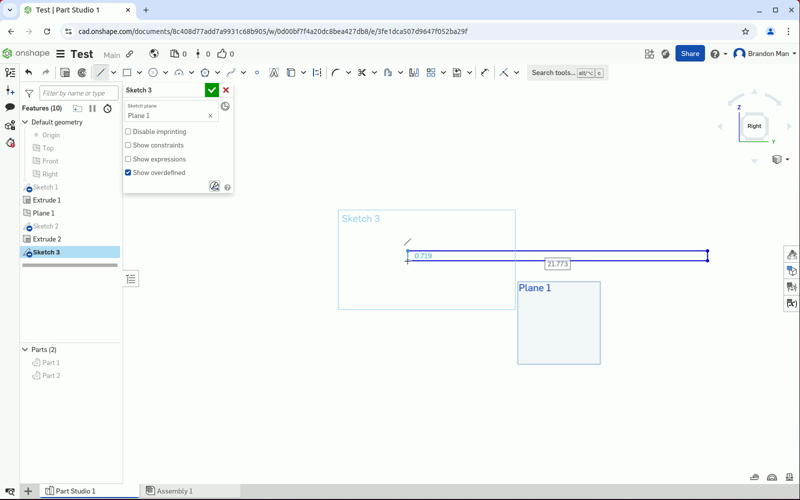
scroll(6)
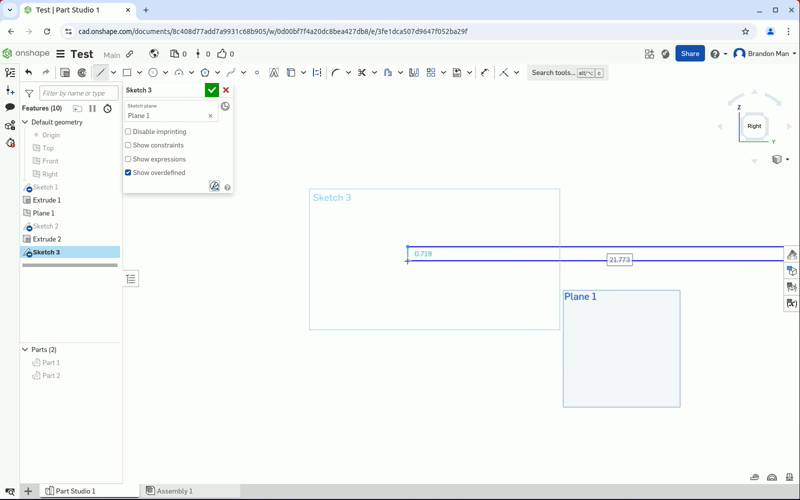
scroll(6)
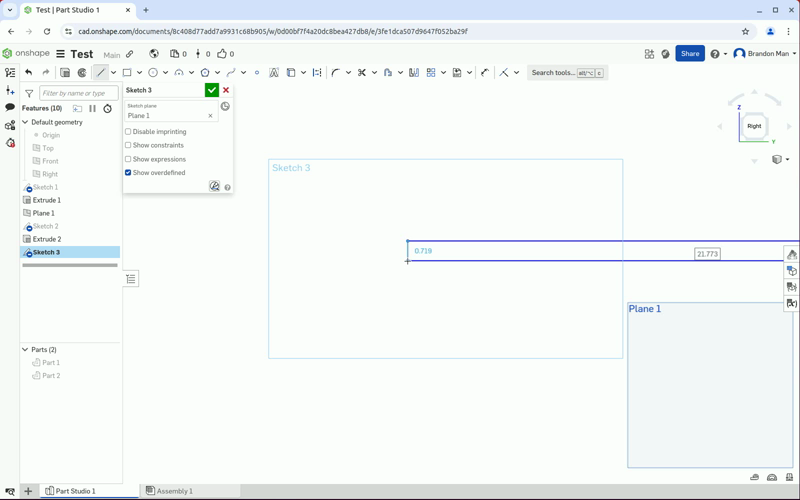
scroll(6)
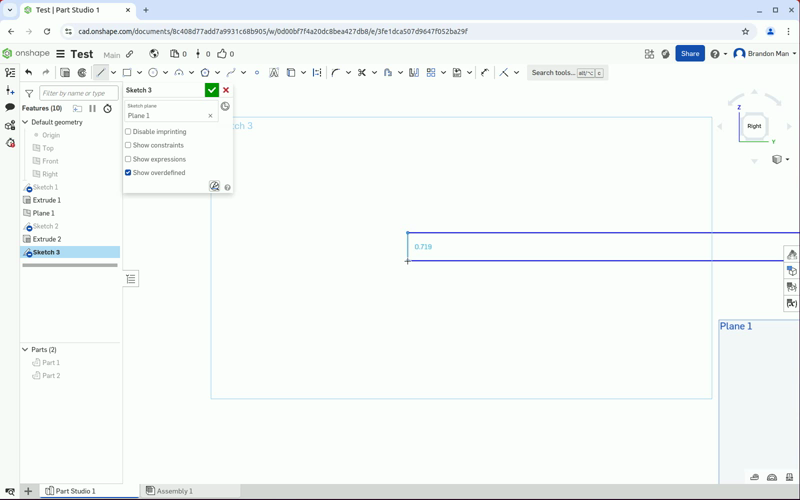
scroll(6)
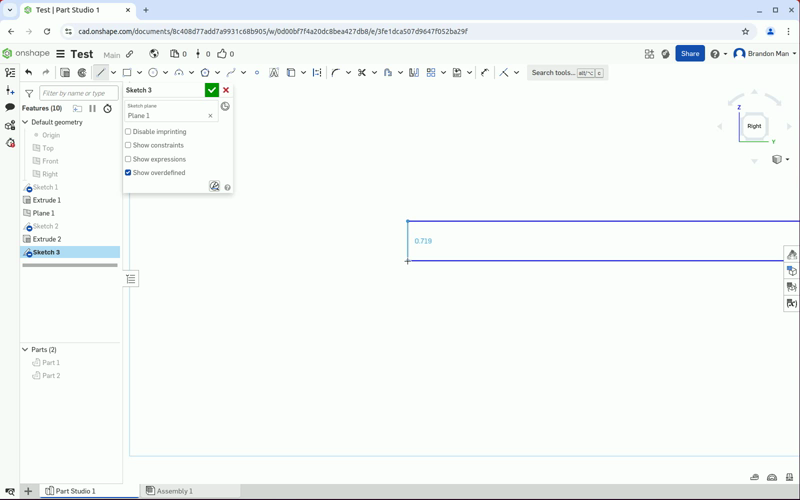
key_up(shift)
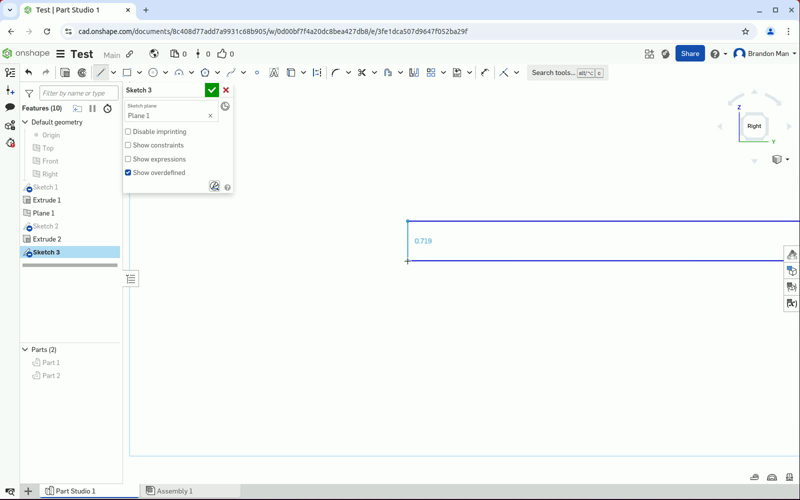
click(407, 260)
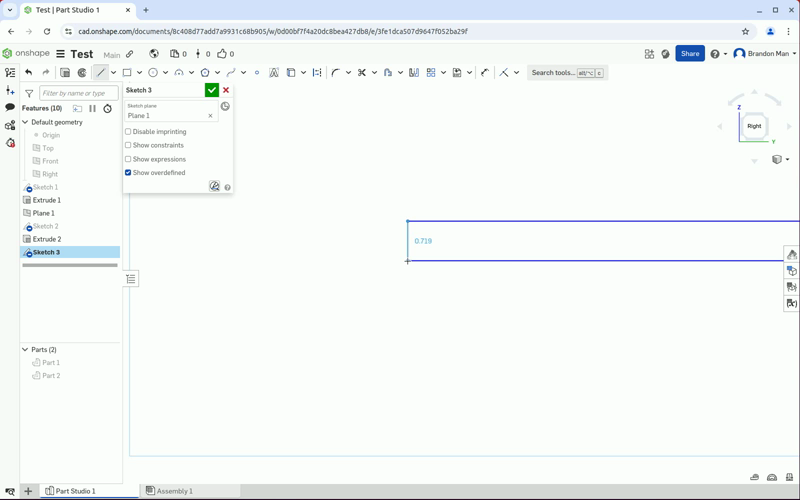
scroll(-6)
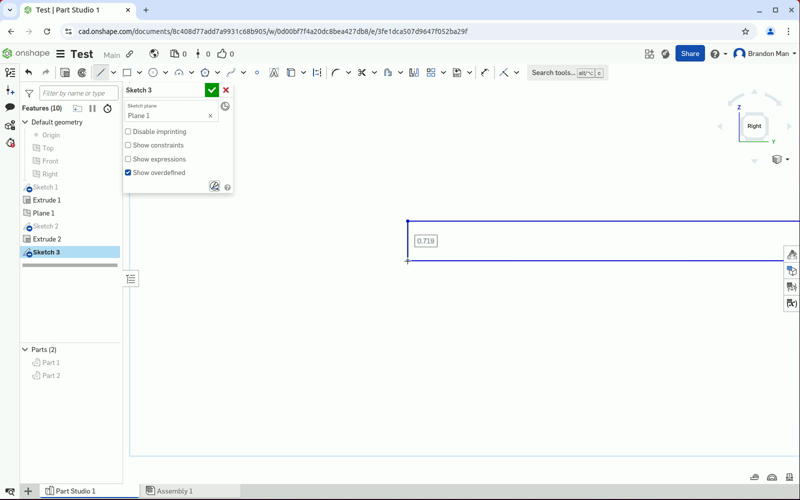
scroll(-6)
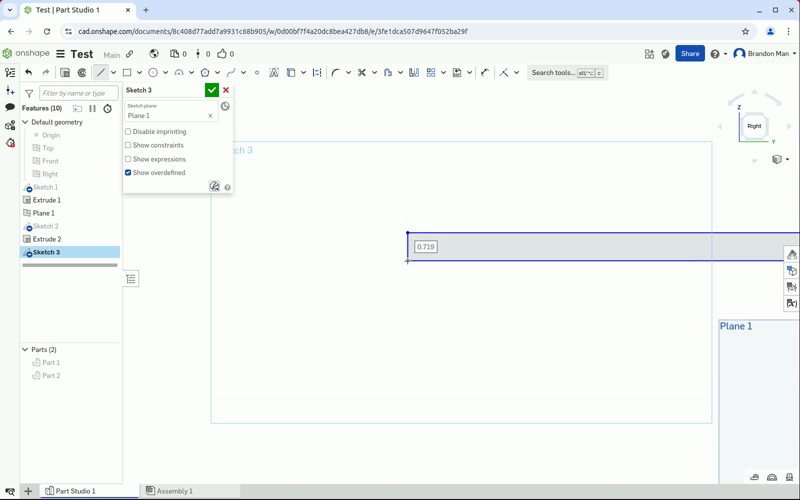
scroll(-6)
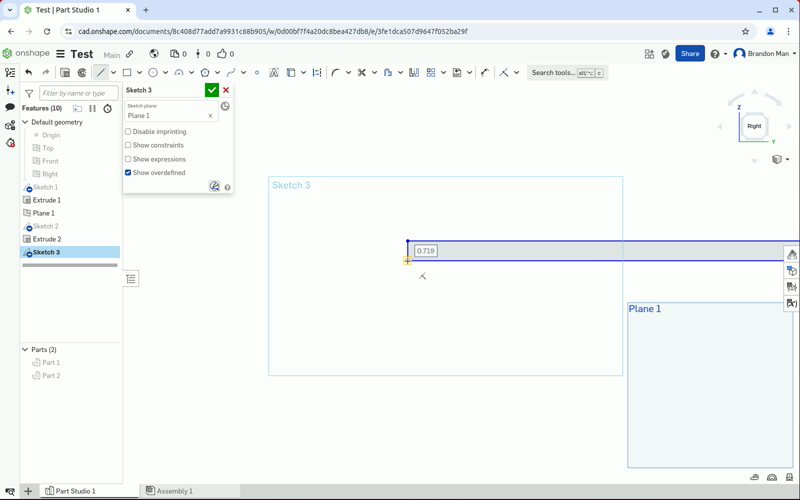
scroll(-6)
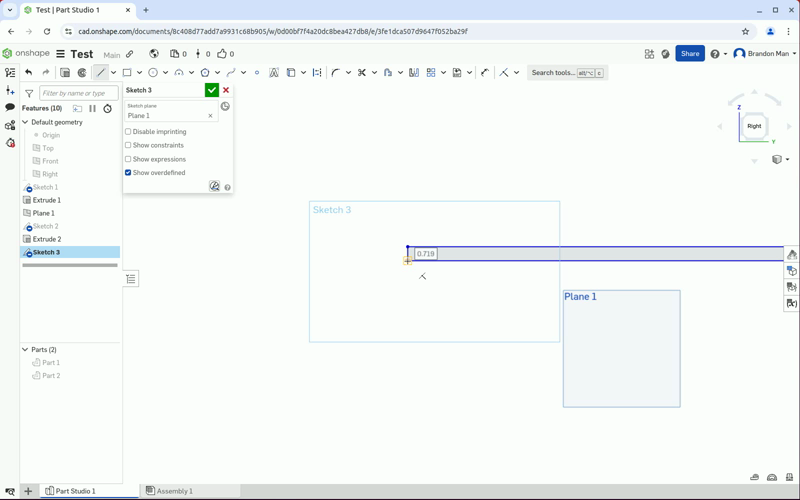
scroll(-6)
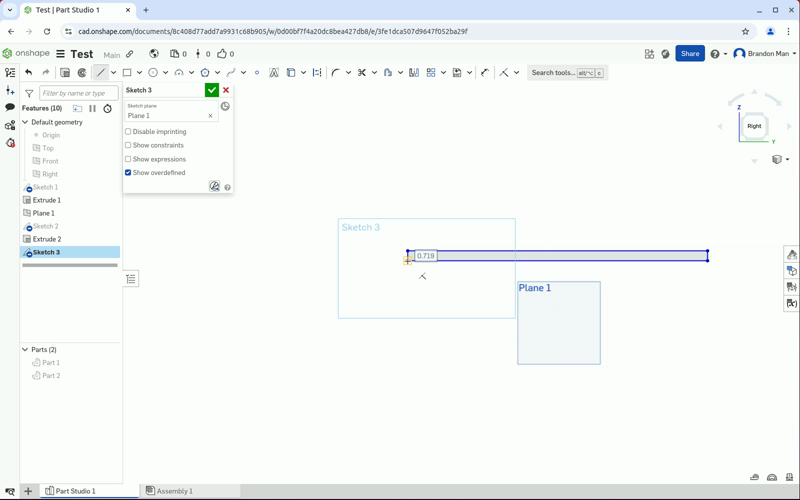
scroll(-6)
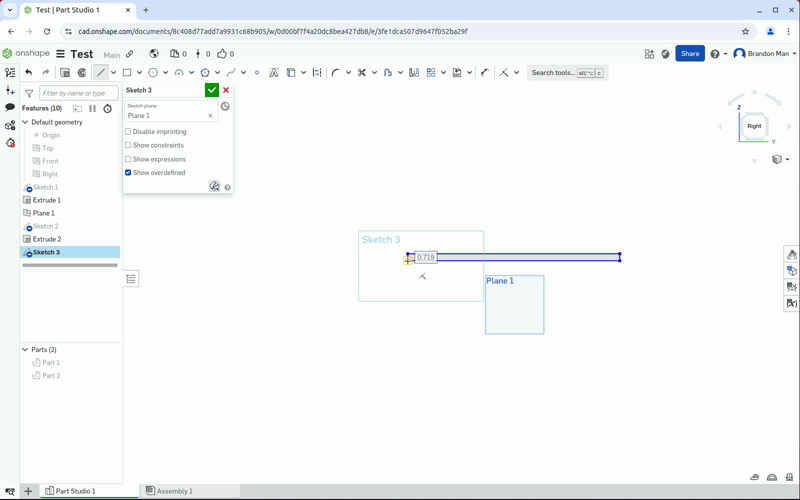
scroll(-6)
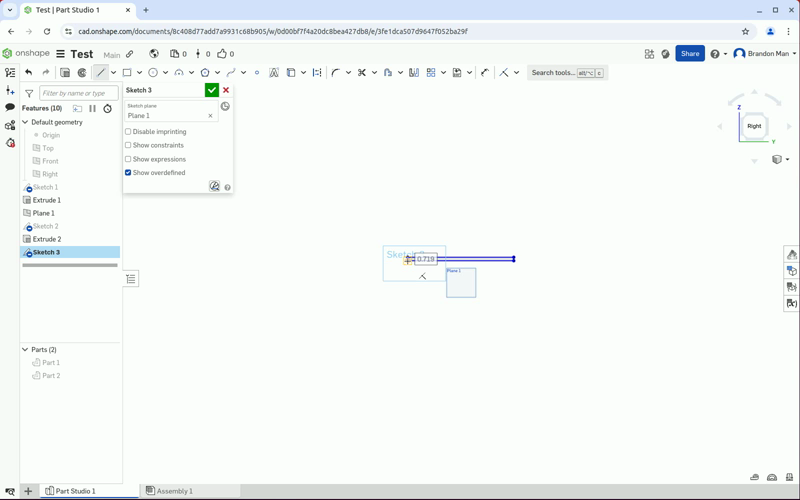
key(esc)
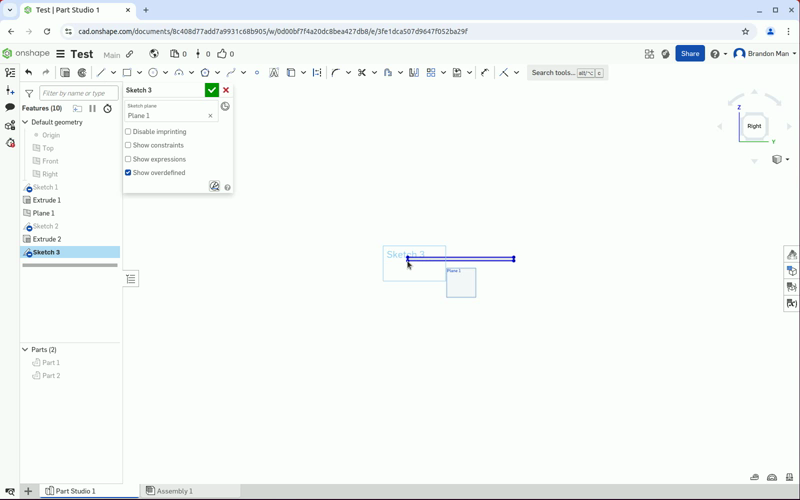
mouse_move(495, 260)
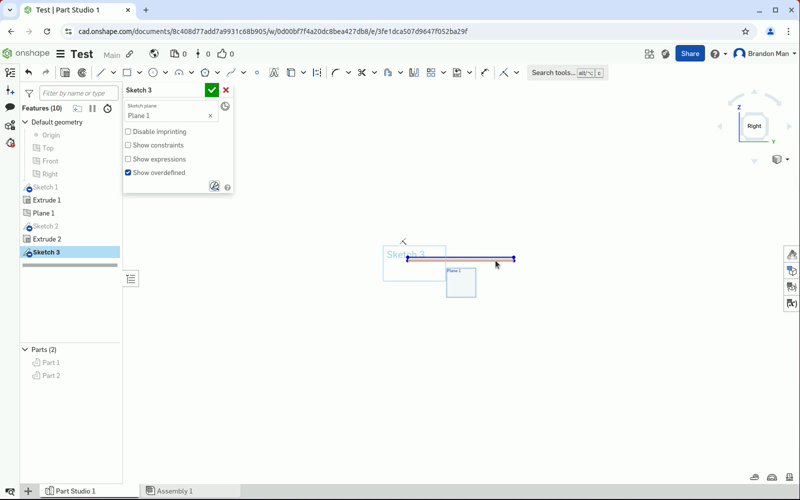
scroll(6)
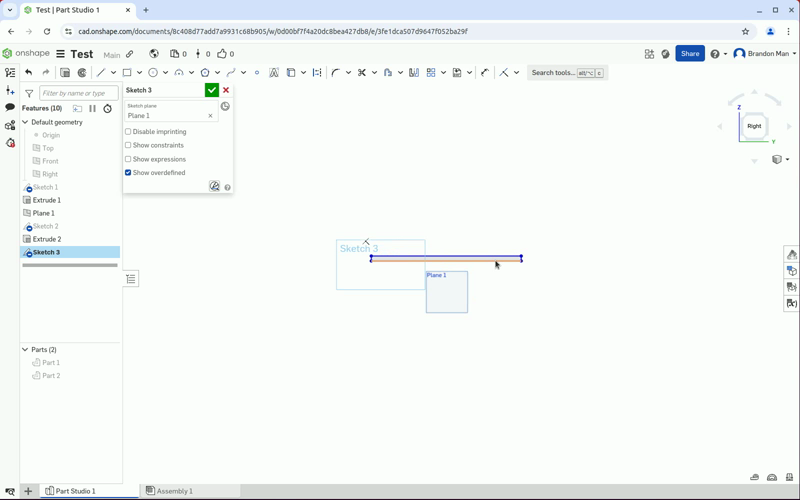
scroll(6)
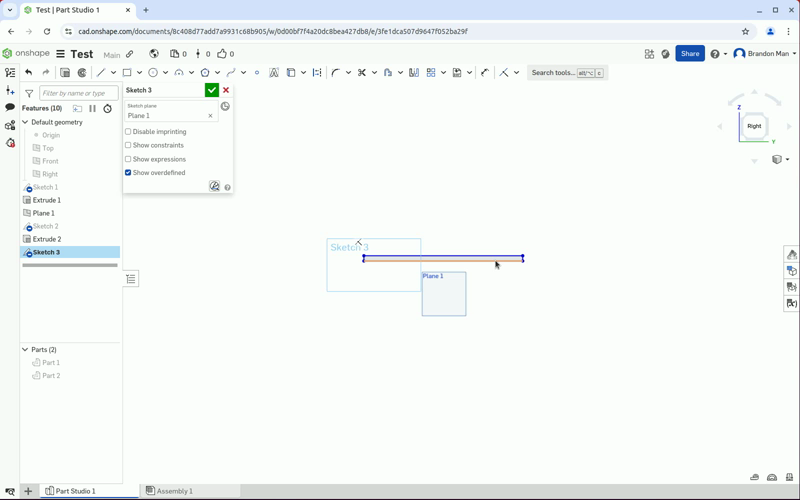
scroll(6)
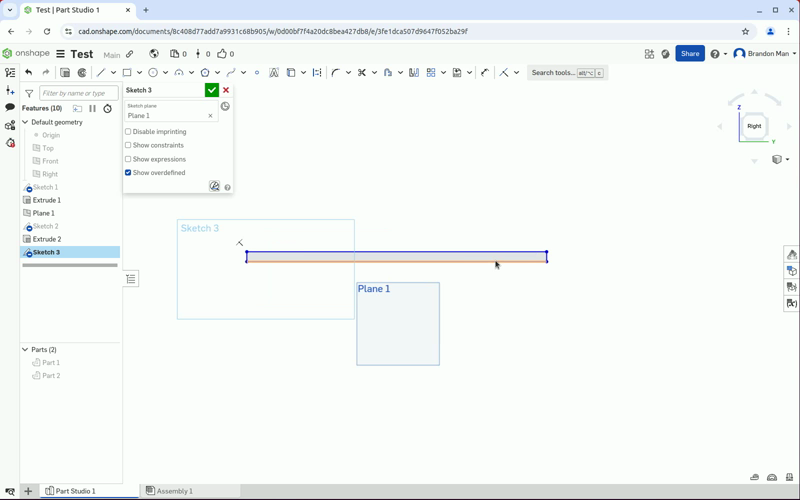
scroll(6)
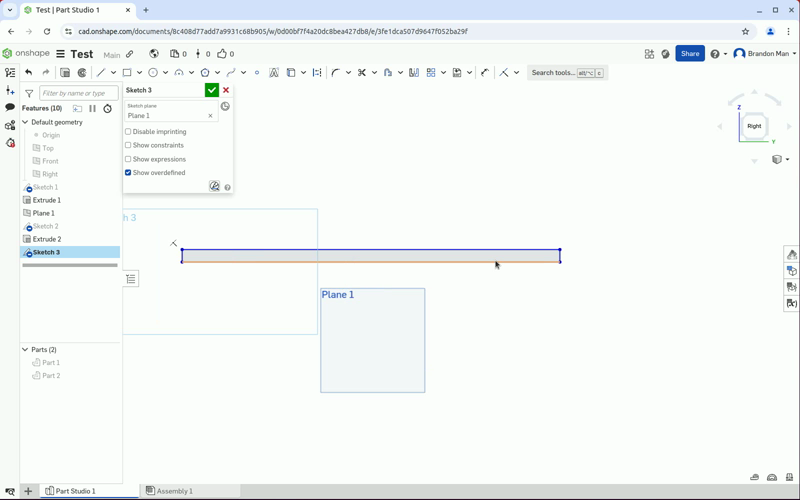
scroll(6)
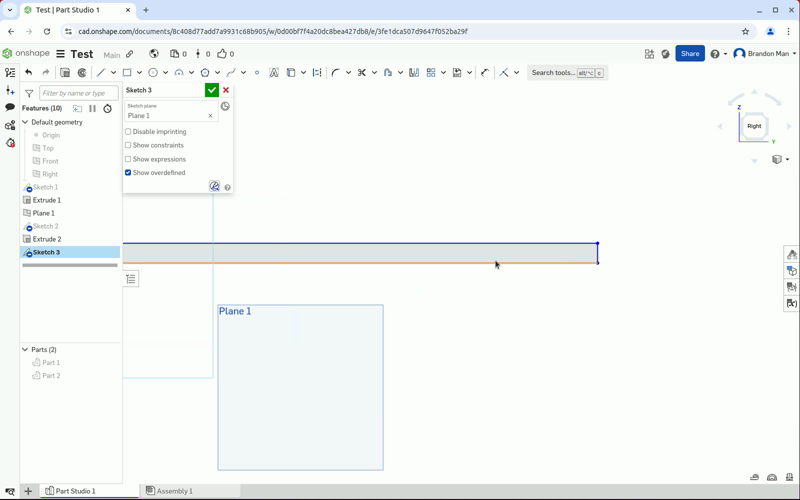
scroll(6)
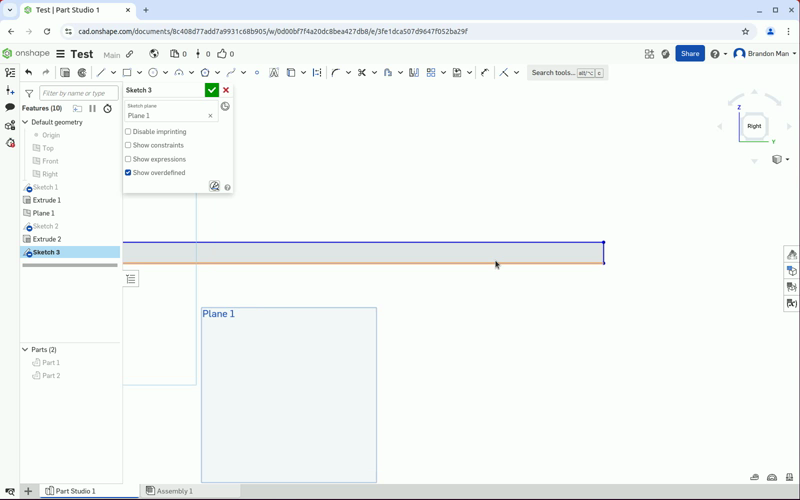
scroll(6)
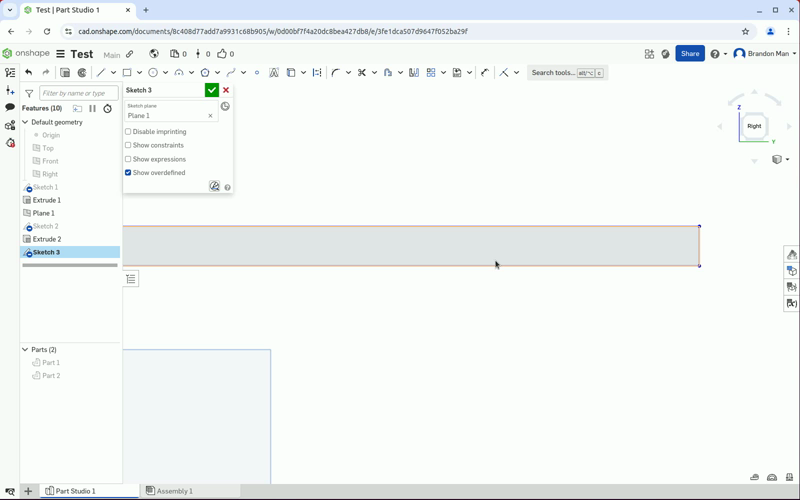
click(495, 260)
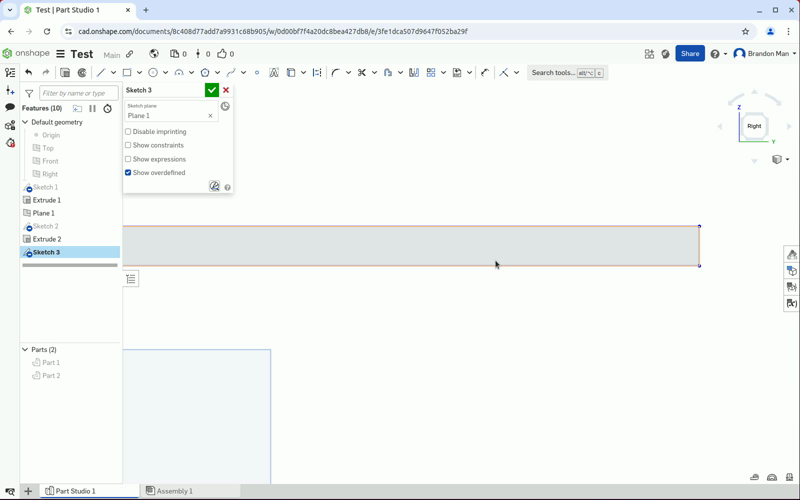
scroll(-6)
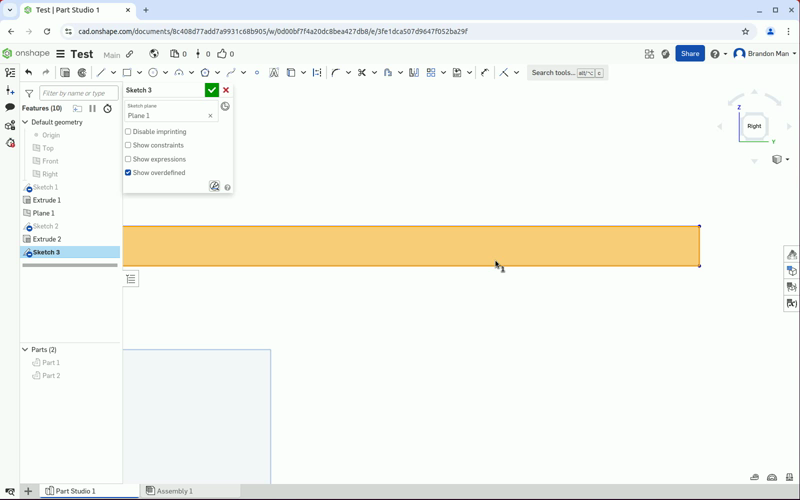
scroll(-6)
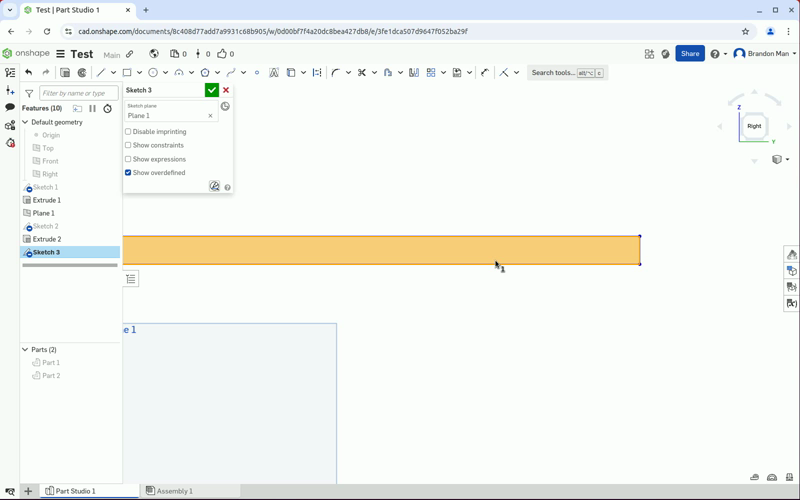
scroll(-6)
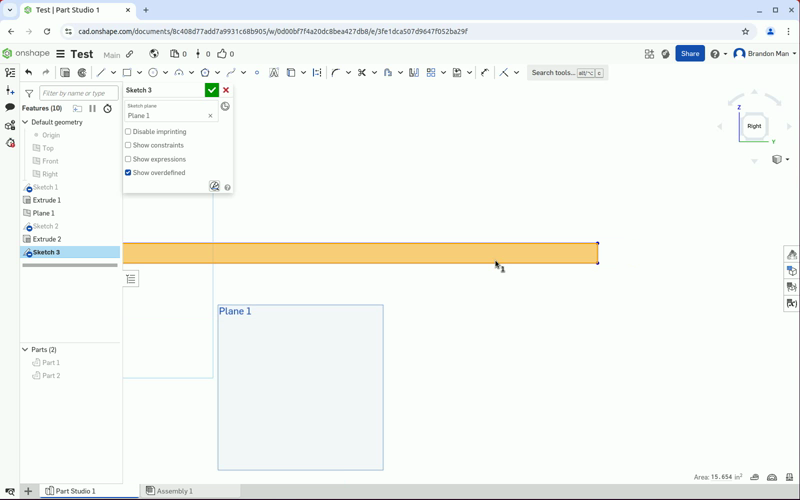
scroll(-6)
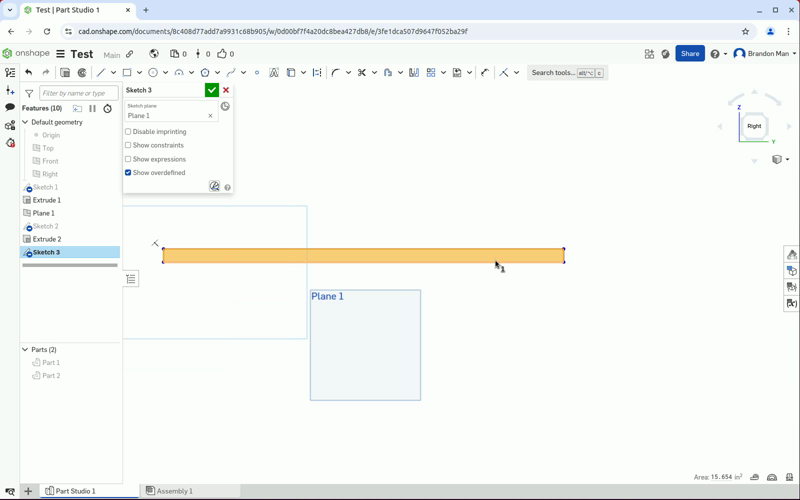
scroll(-6)
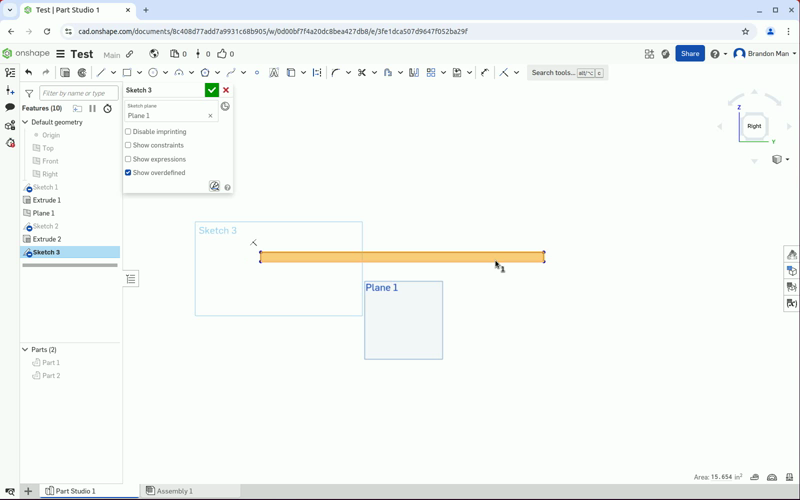
scroll(-6)
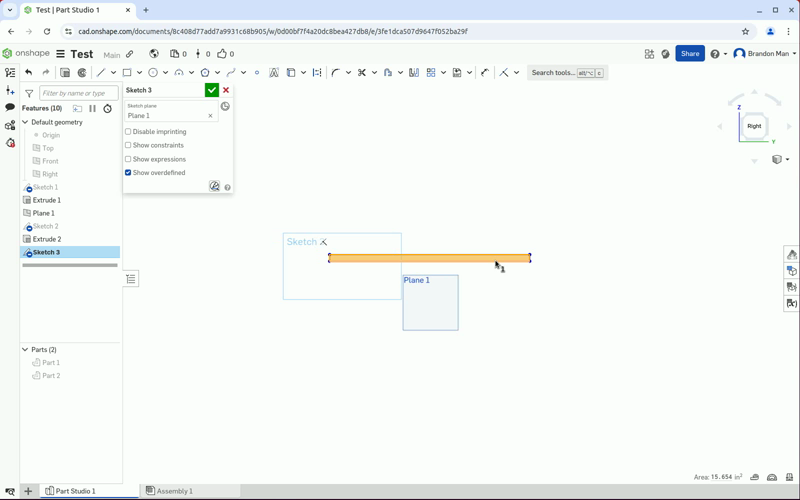
scroll(-6)
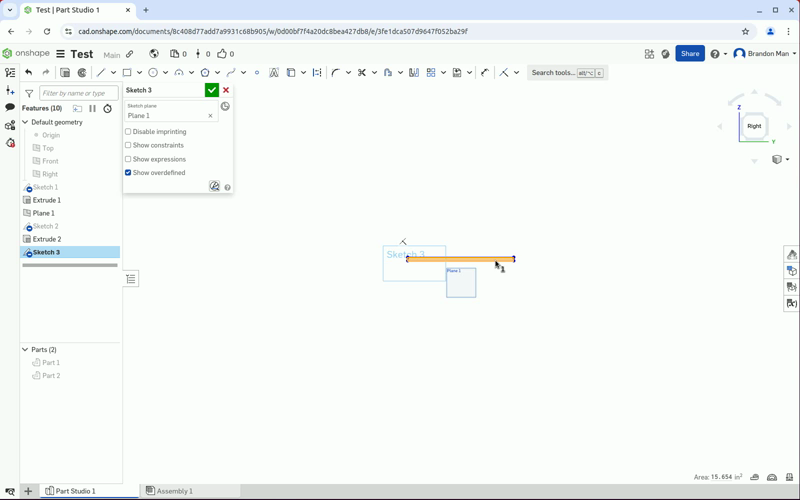
mouse_move(73, 352)
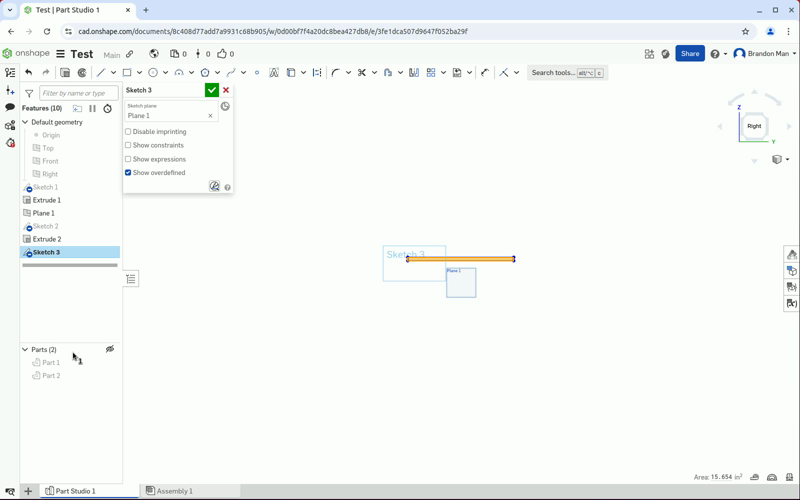
key(shift+y)
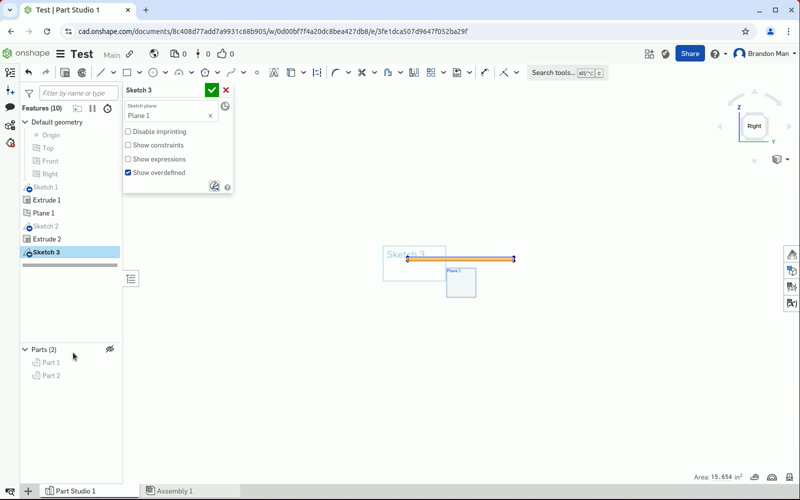
key(shift+e)
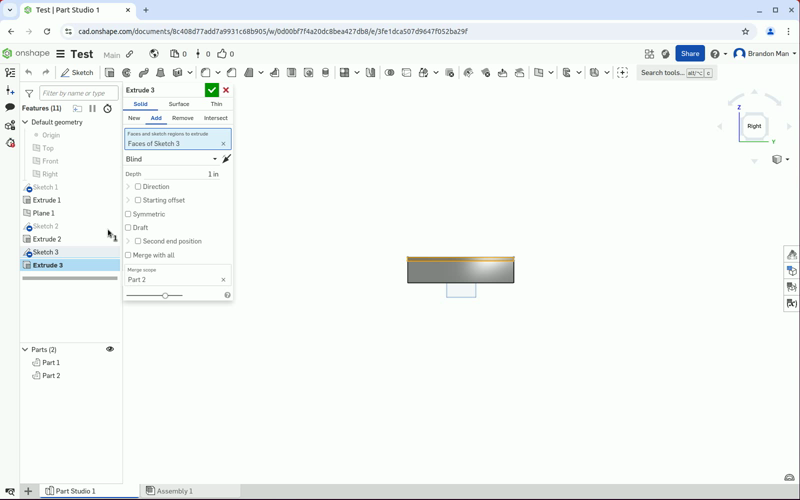
mouse_move(143, 106)
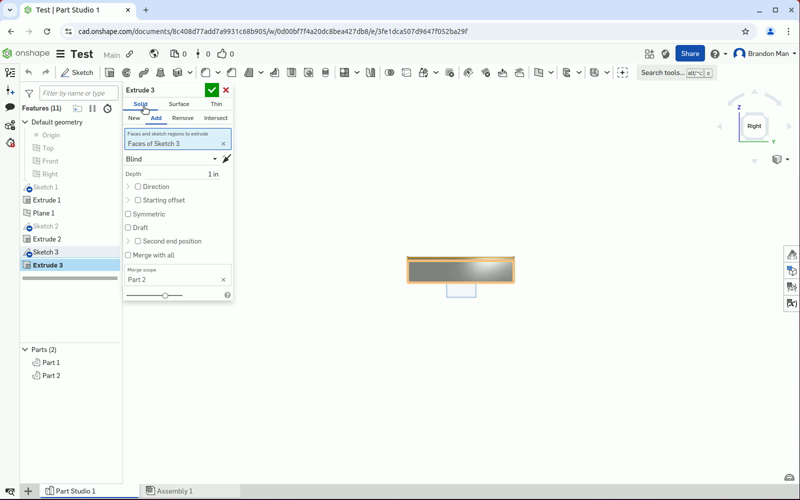
click(143, 106)
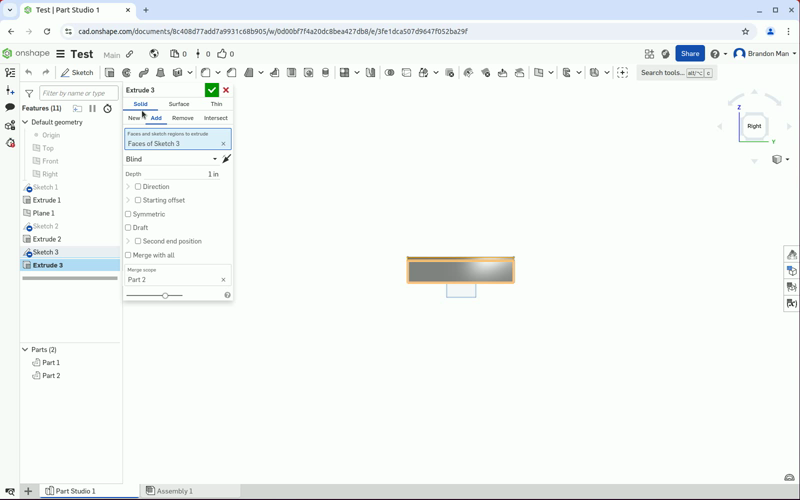
mouse_move(137, 120)
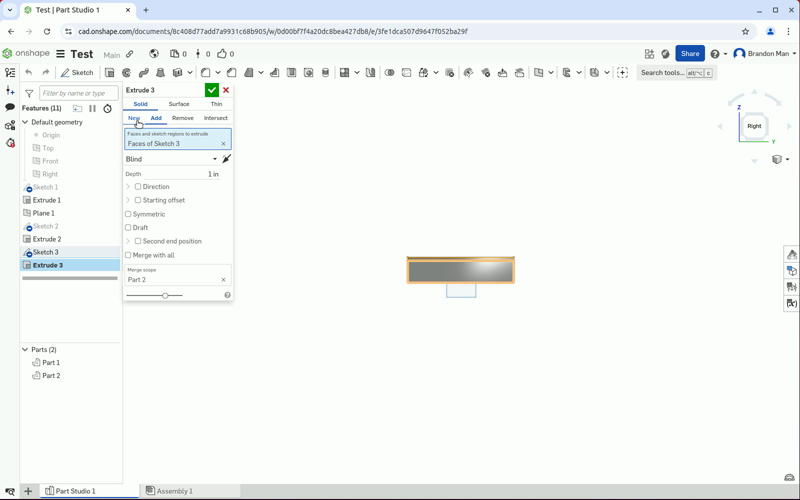
click(137, 120)
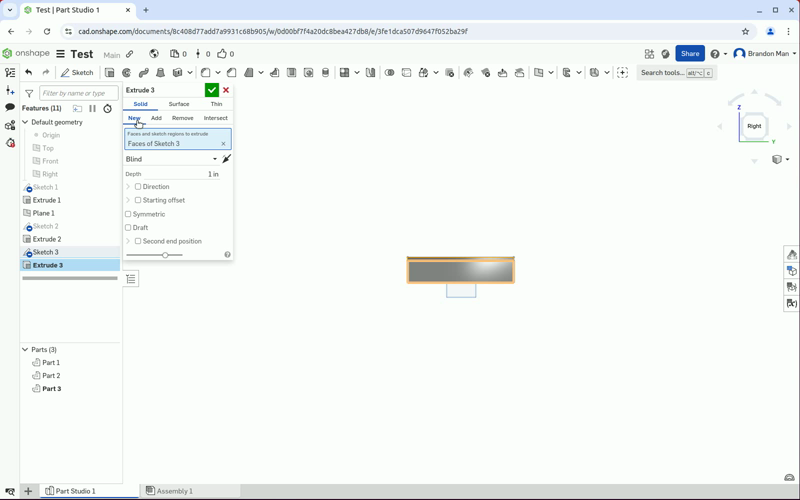
key(tab, 4)
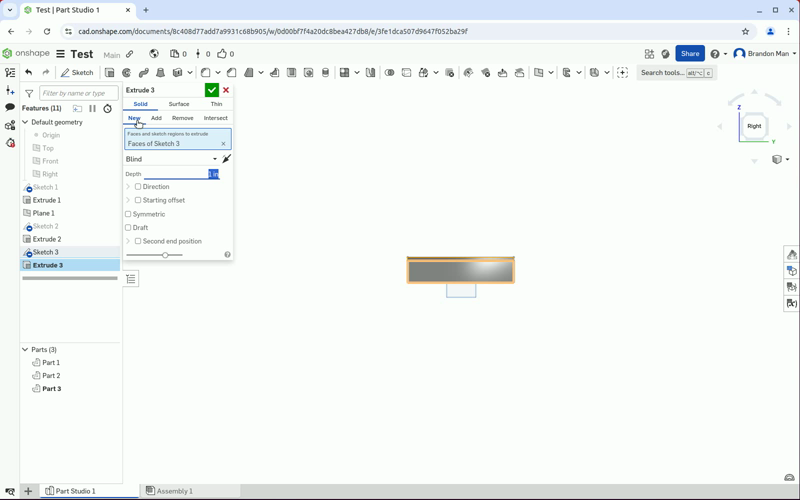
text(0.722)
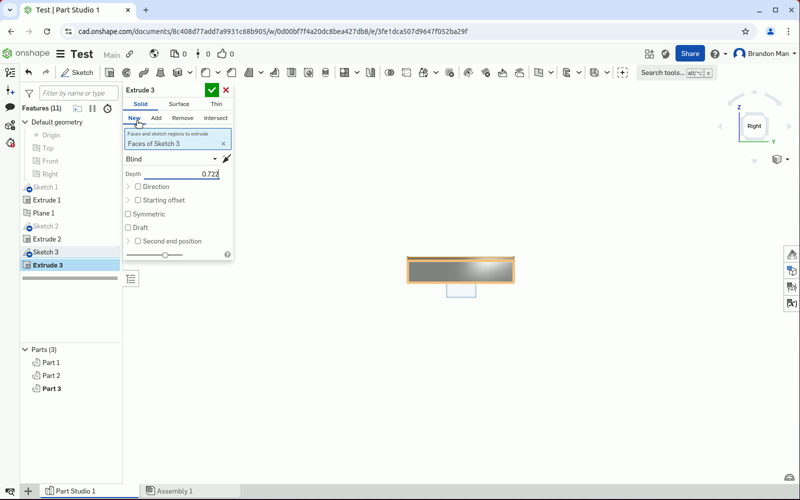
key(enter)
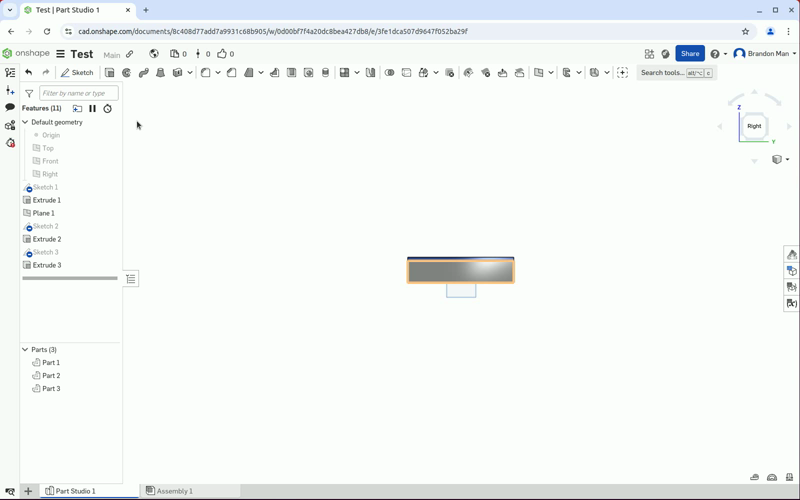
key(shift+h)
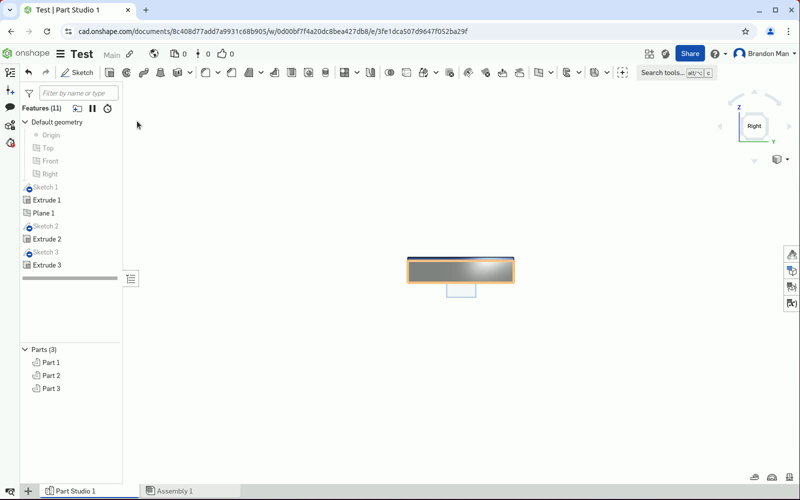
key(shift+h)
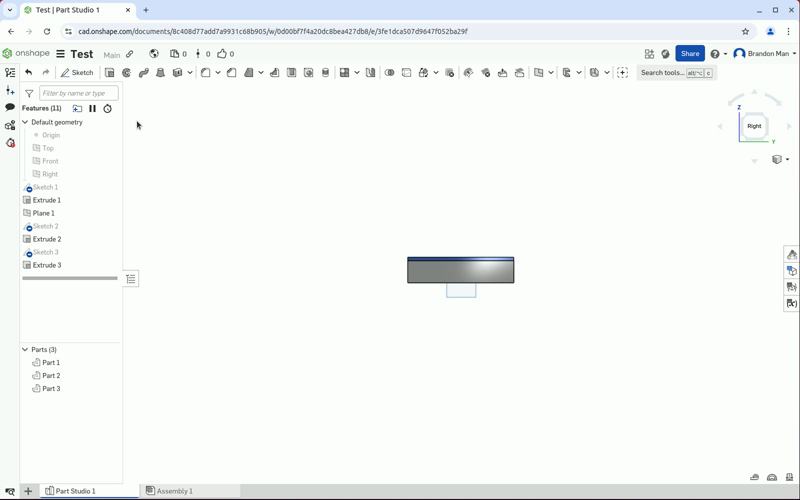
mouse_move(73, 189)
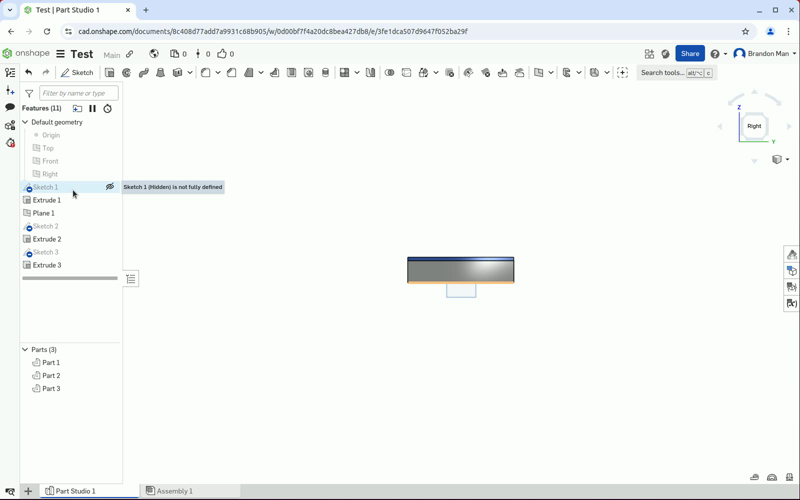
click(73, 189)
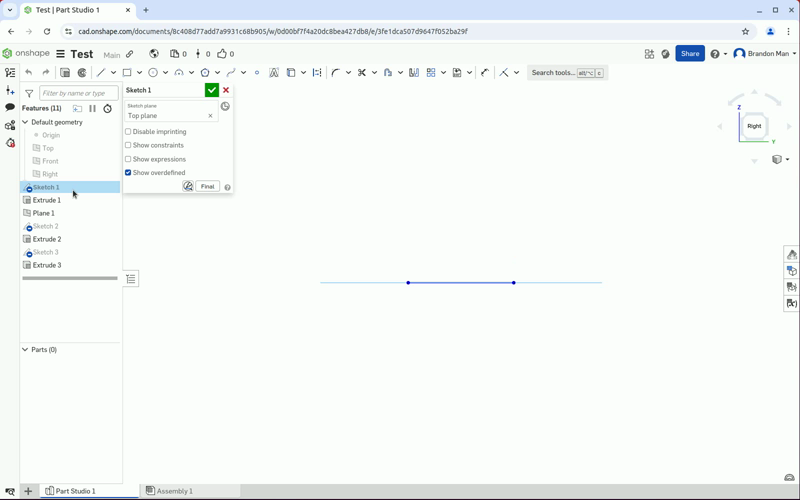
mouse_move(229, 92)
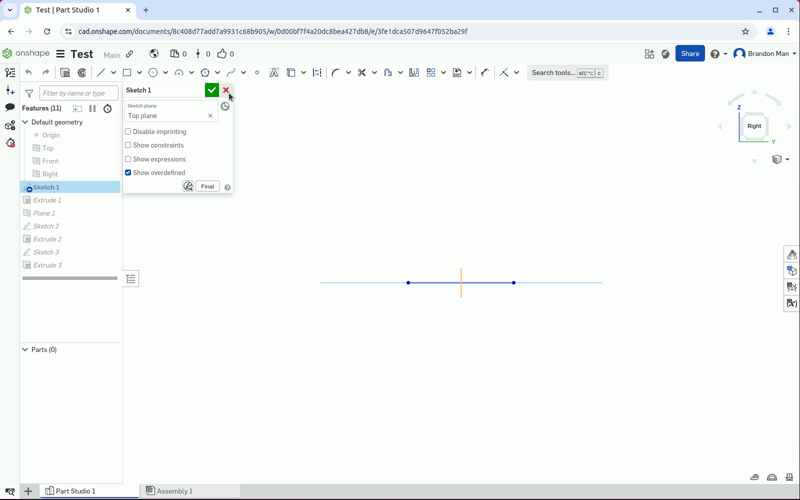
click(229, 92)
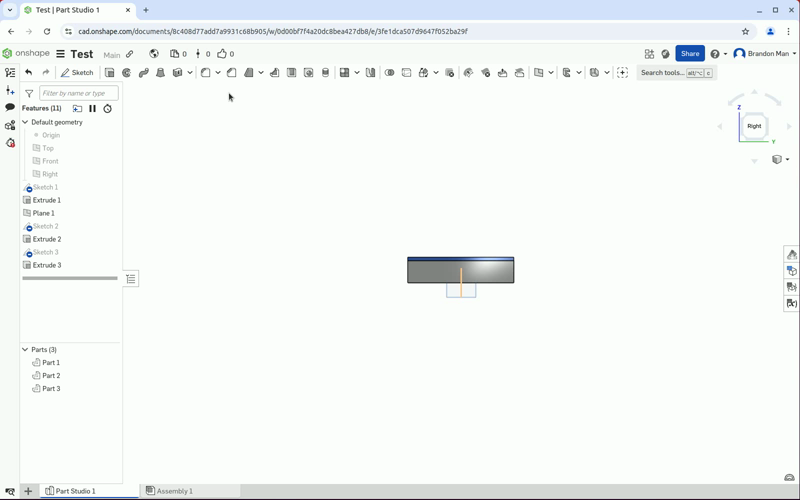
mouse_move(73, 352)
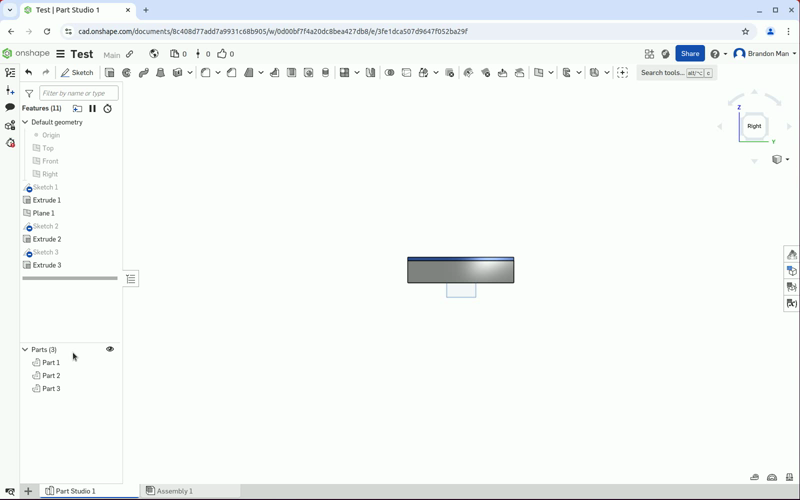
key(y)
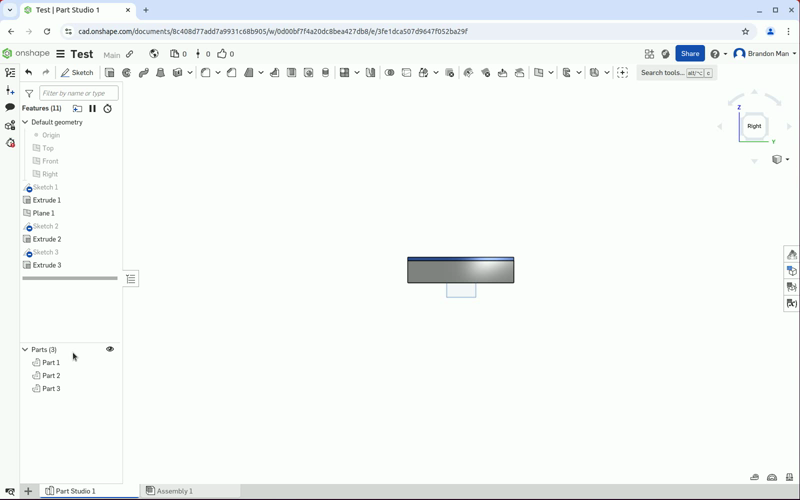
key(shift+p)
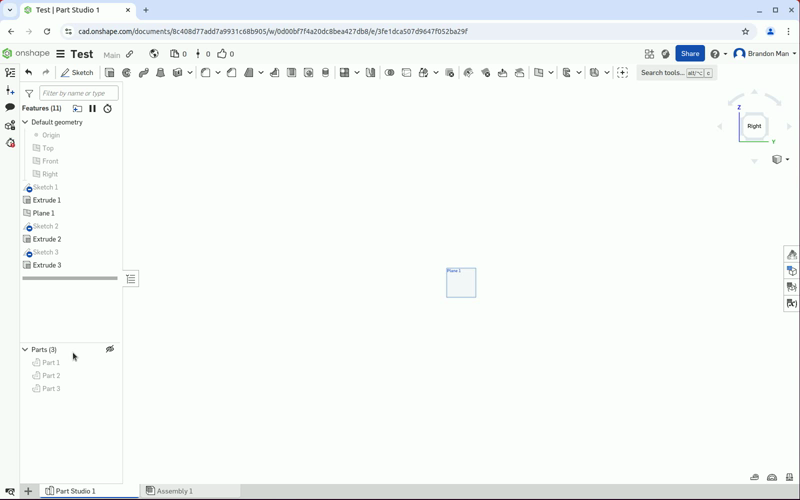
key(space)
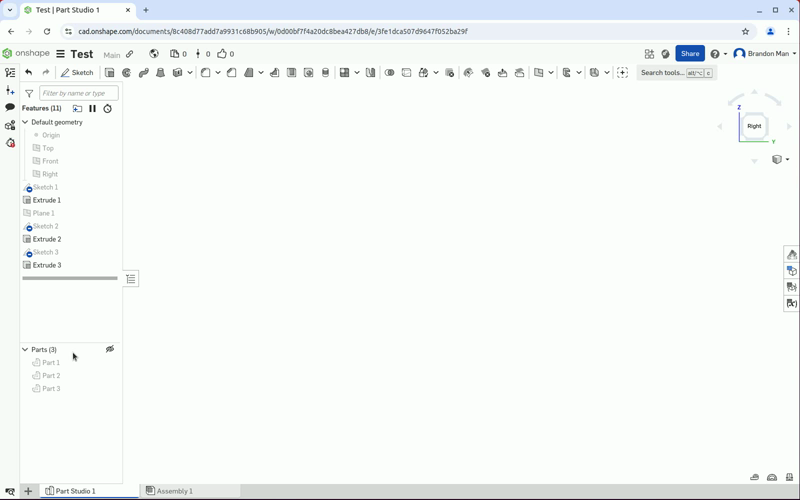
key_down(shift)
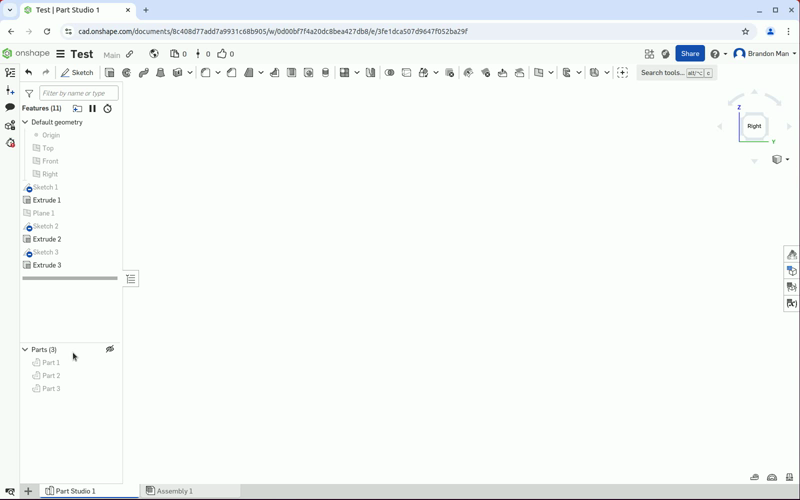
key(right)
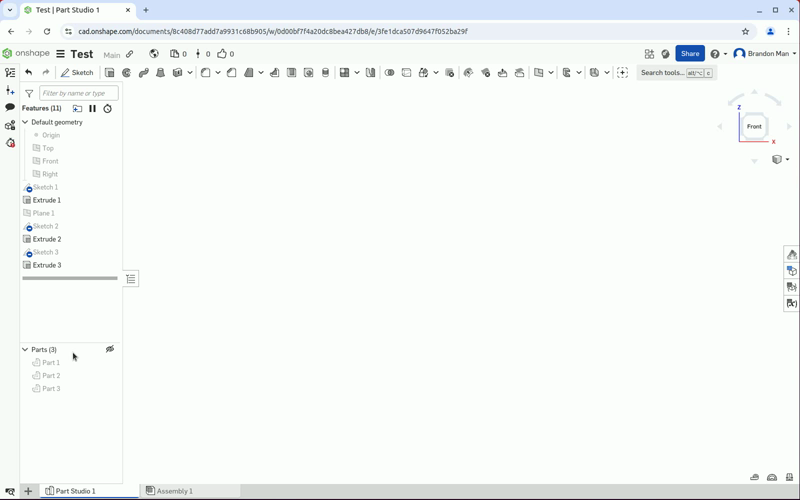
key_up(shift)
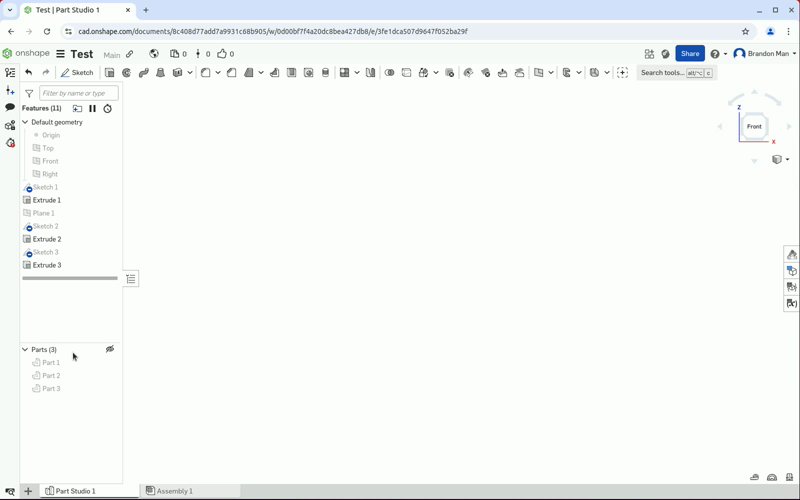
mouse_move(73, 352)
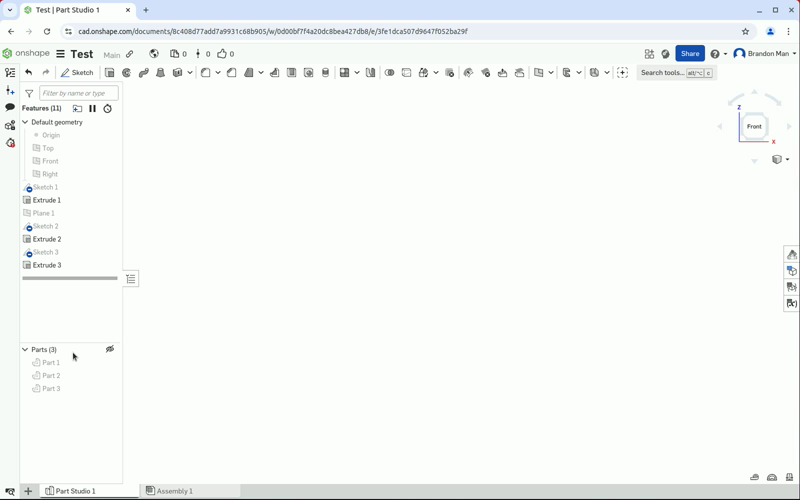
key(shift+y)
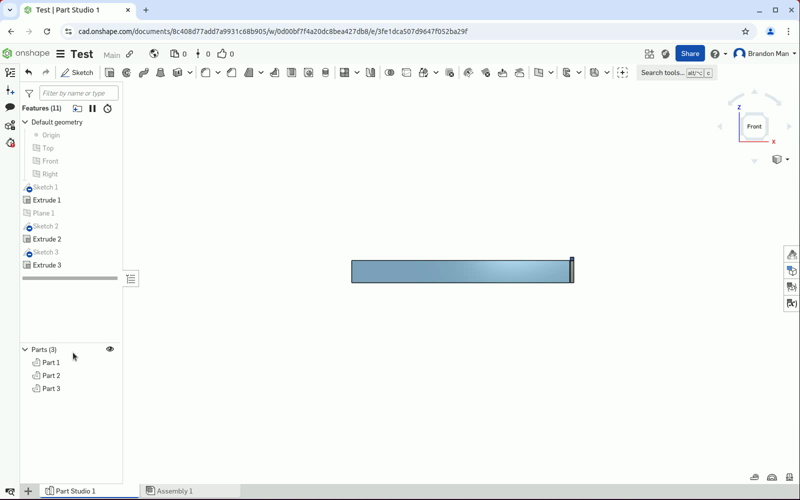
mouse_move(541, 75)
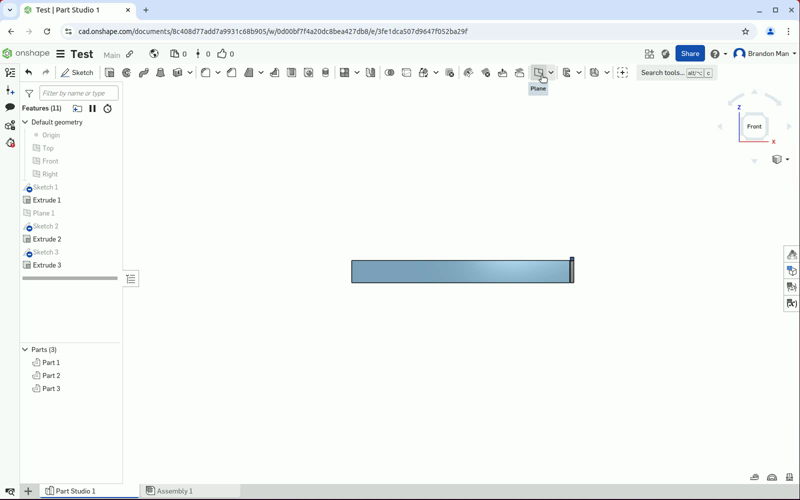
click(541, 75)
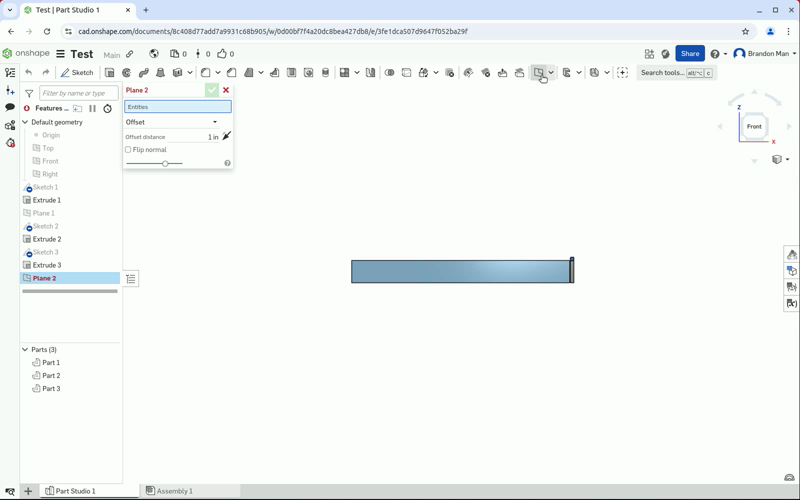
mouse_move(73, 163)
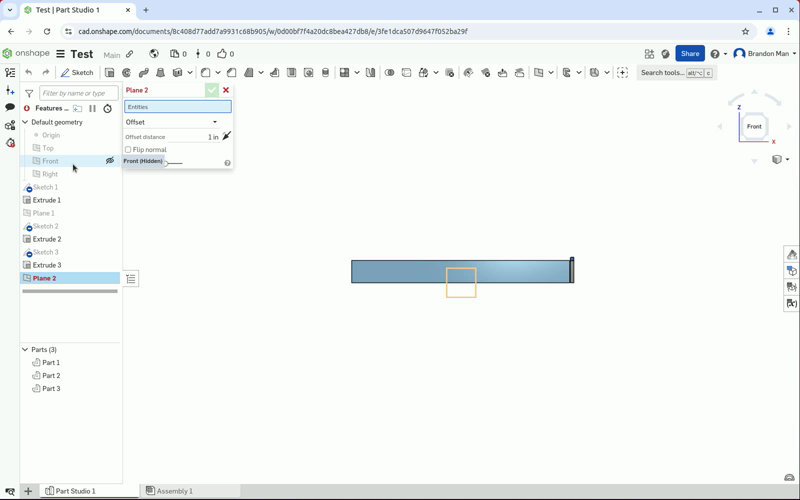
click(73, 163)
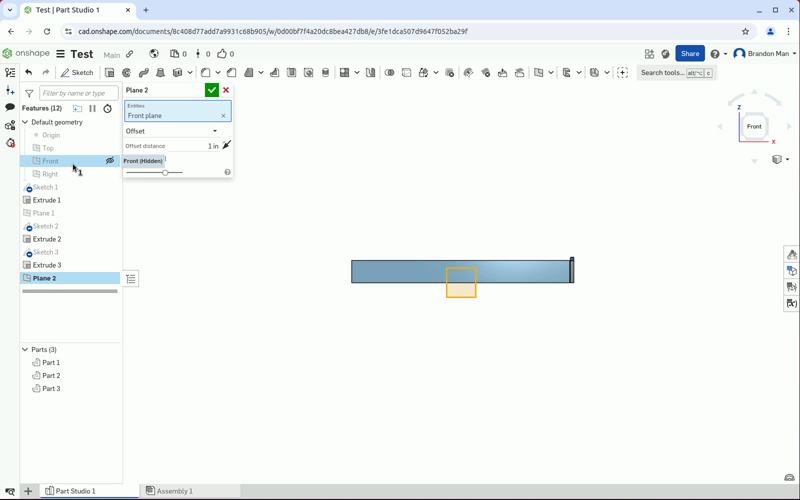
key(tab, 2)
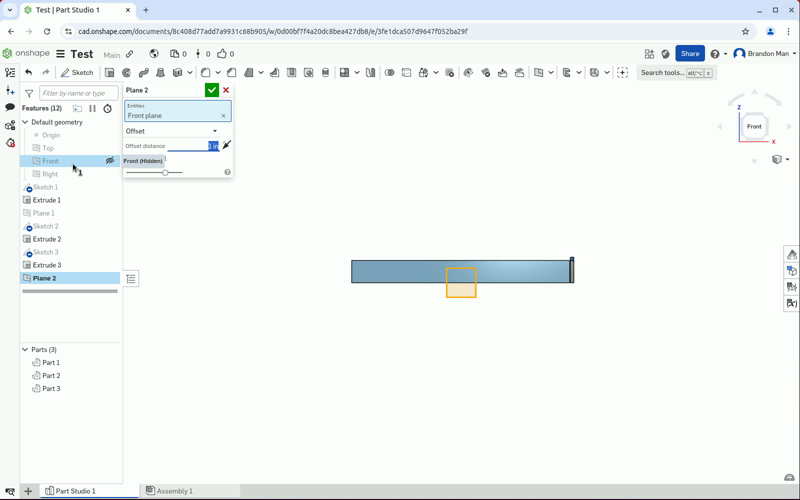
text(10.845)
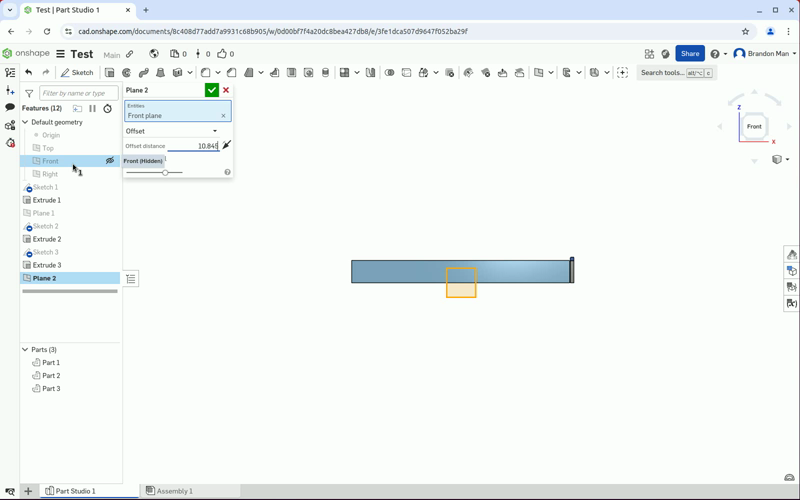
key(enter, 2)
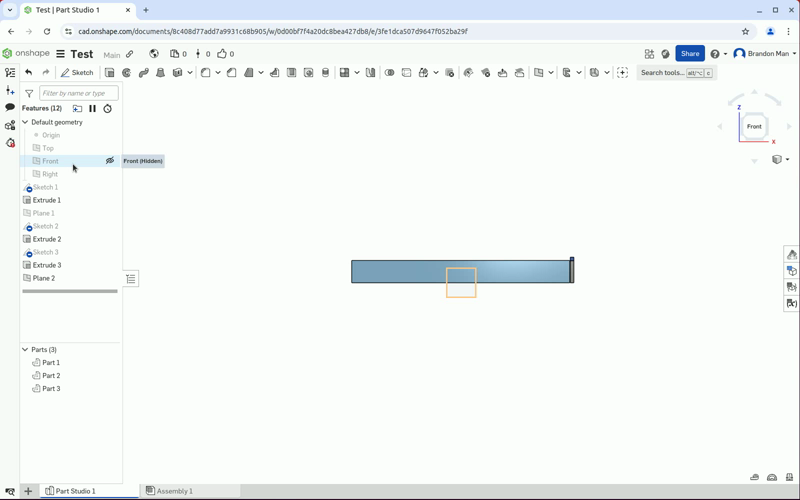
key(shift+s)
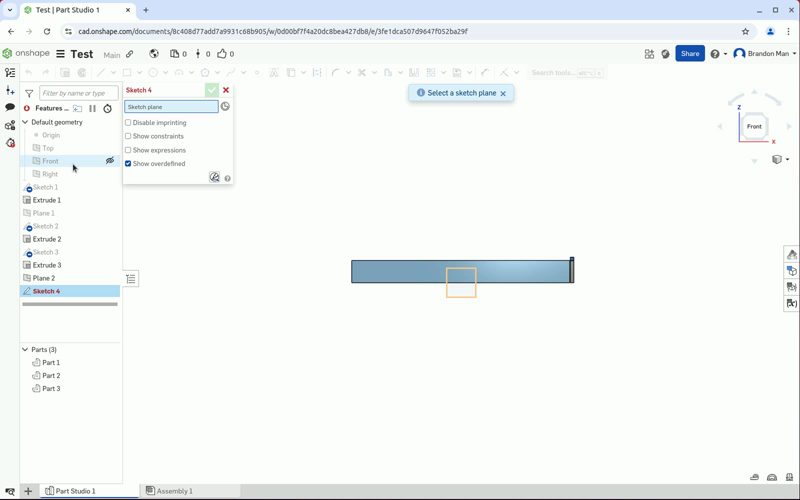
mouse_move(73, 280)
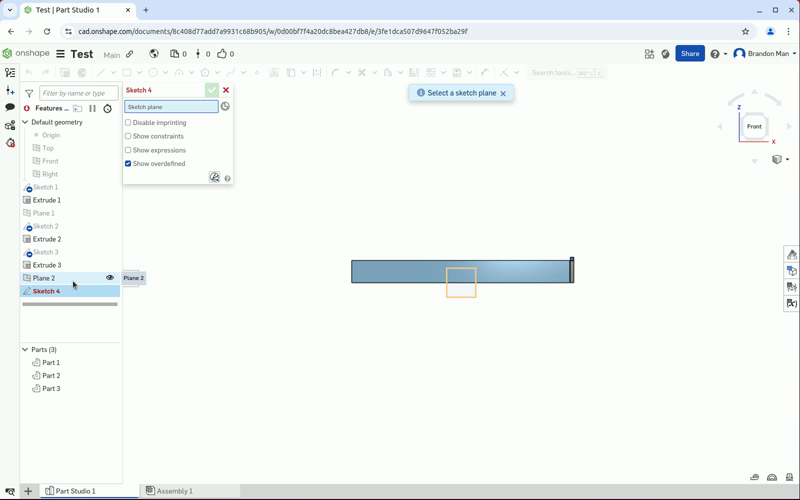
click(73, 280)
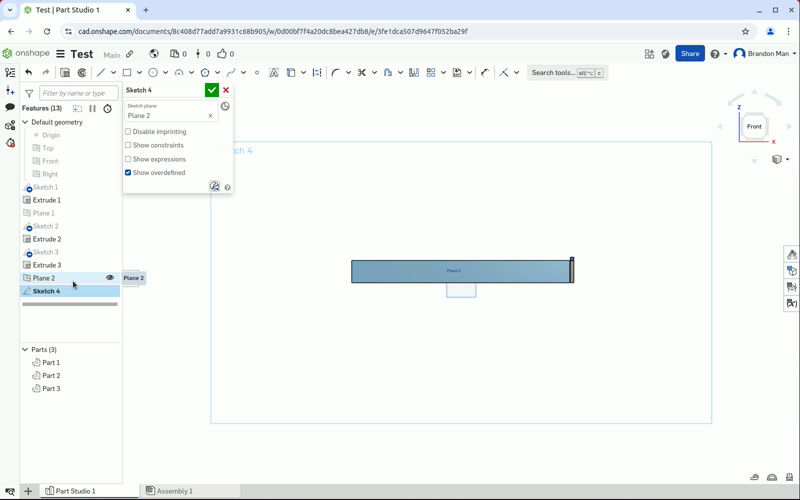
mouse_move(73, 352)
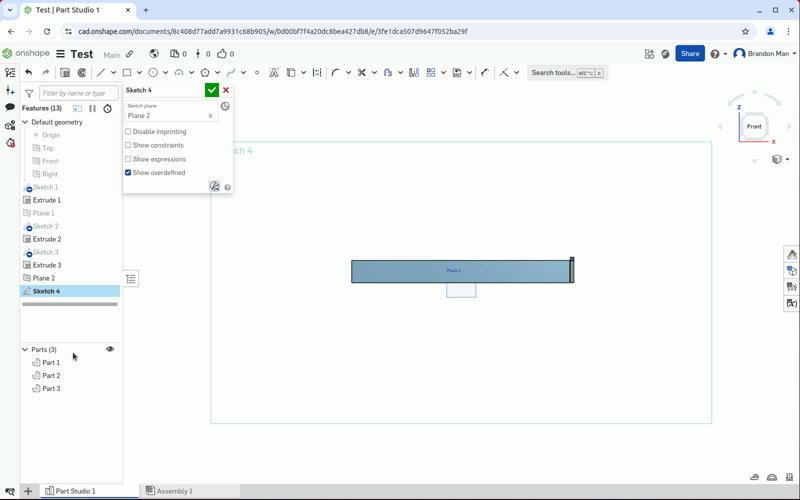
key(y)
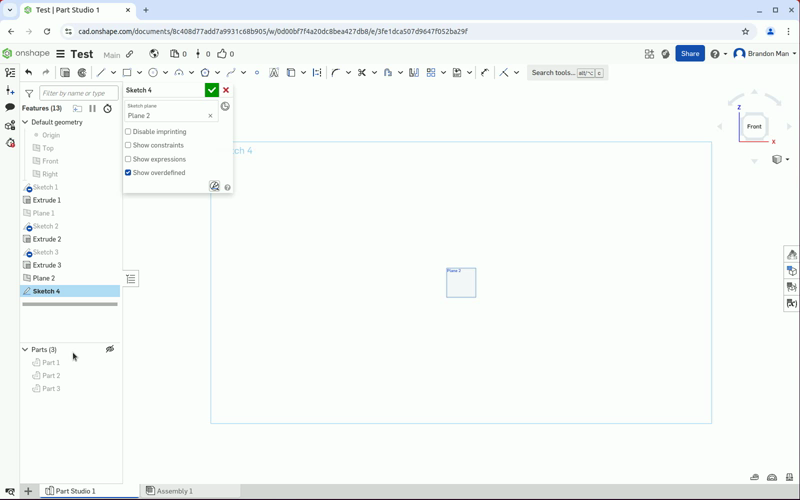
key(l)
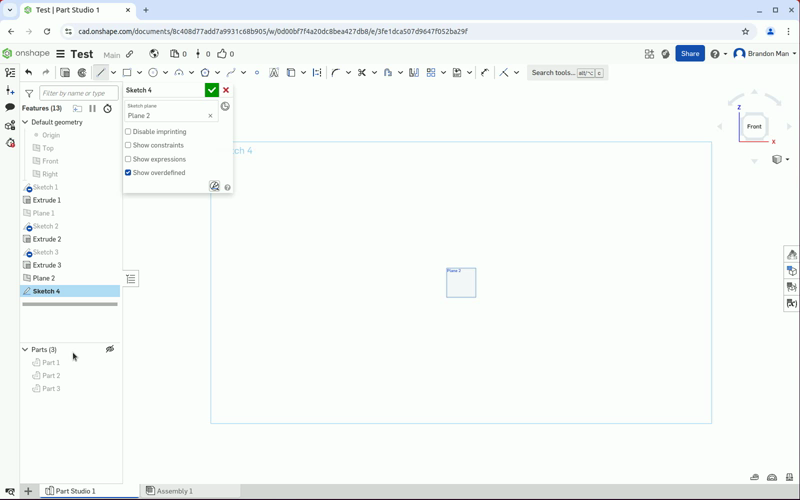
key_down(shift)
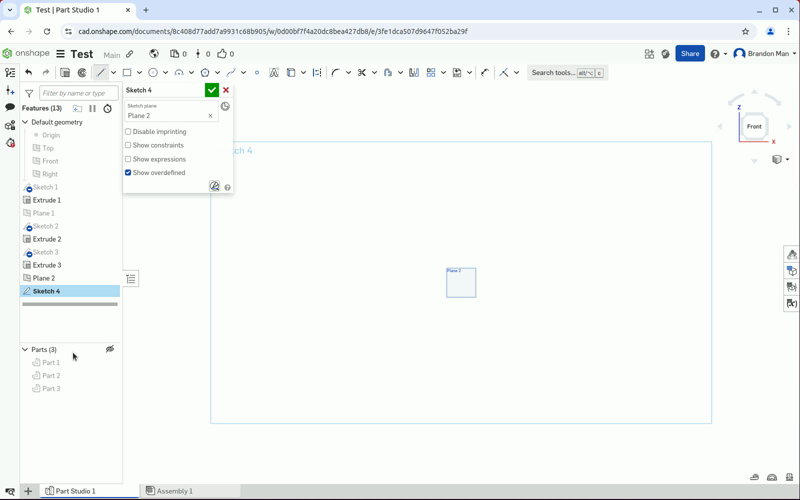
mouse_move(348, 282)
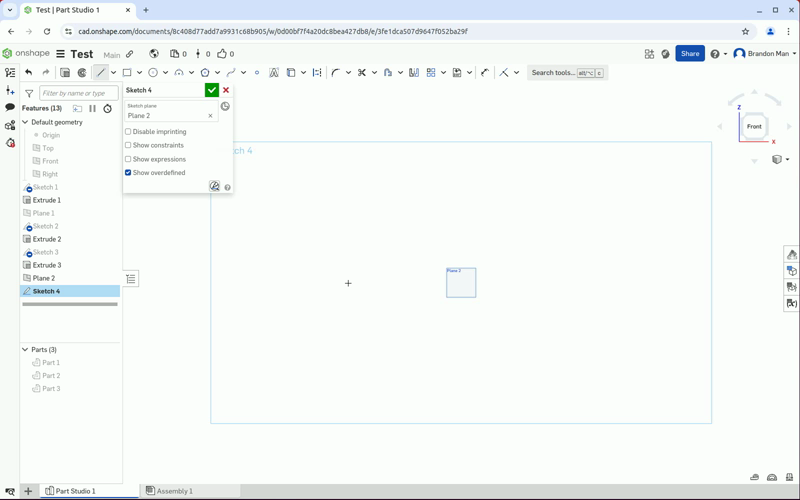
click(348, 282)
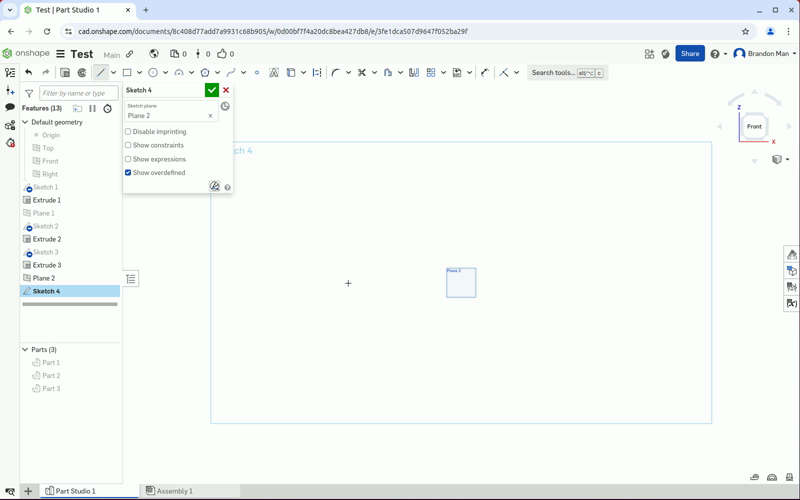
key_up(shift)
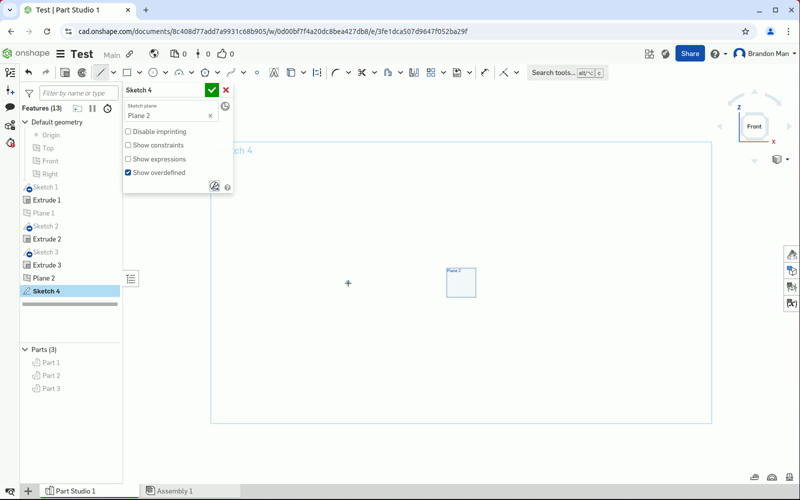
key_down(shift)
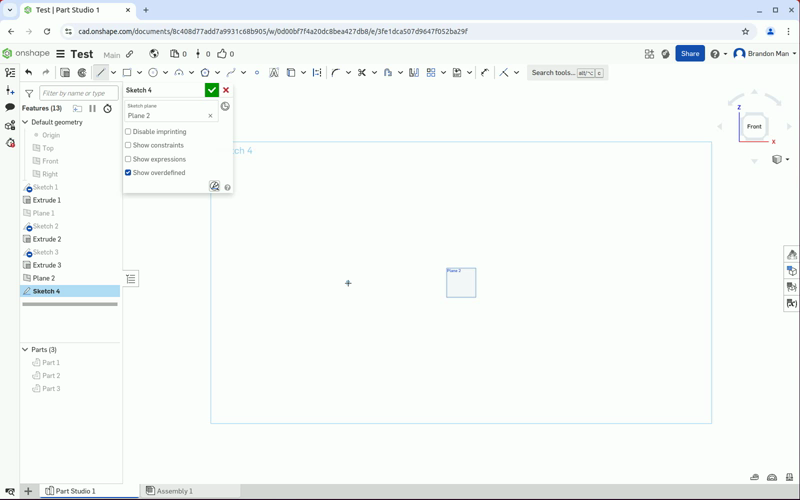
mouse_move(378, 282)
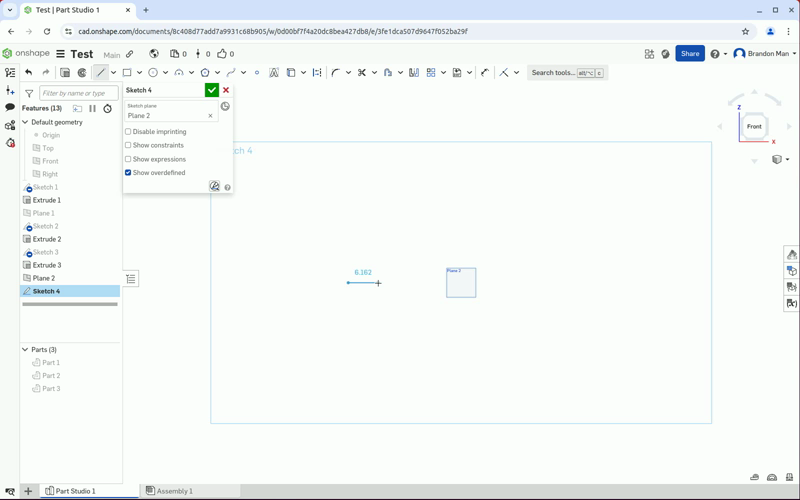
mouse_move(350, 282)
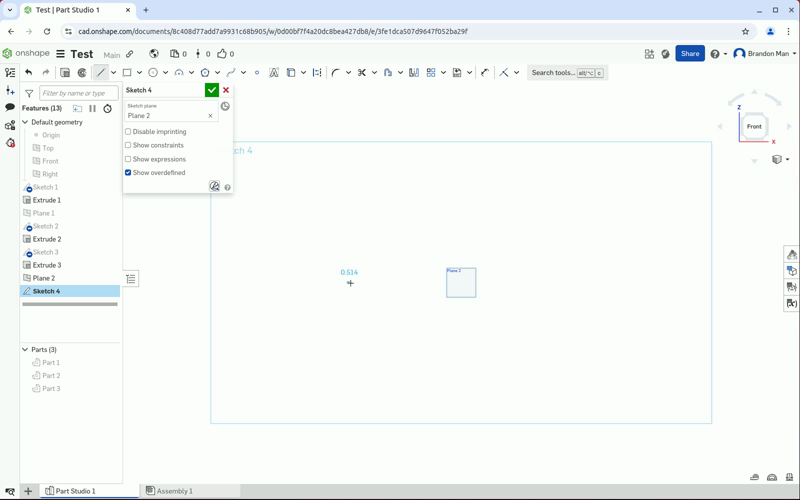
scroll(6)
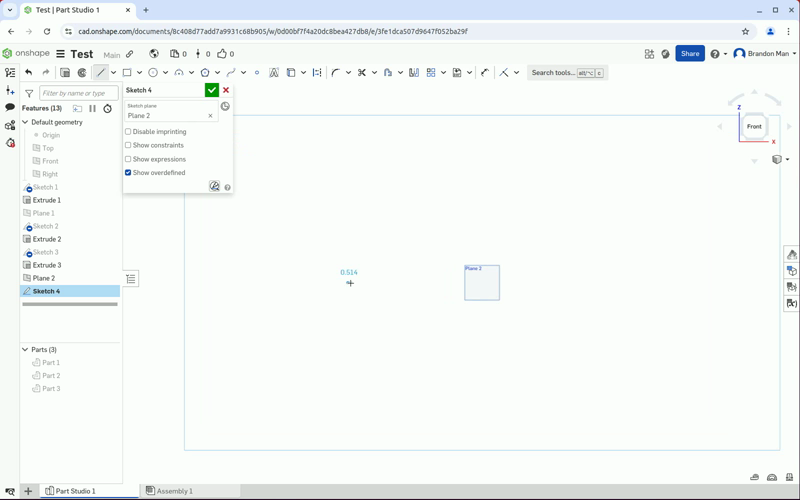
scroll(6)
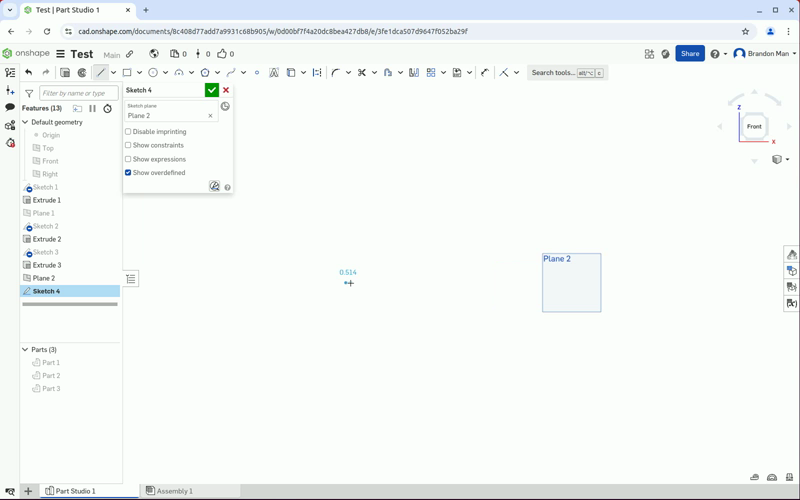
scroll(6)
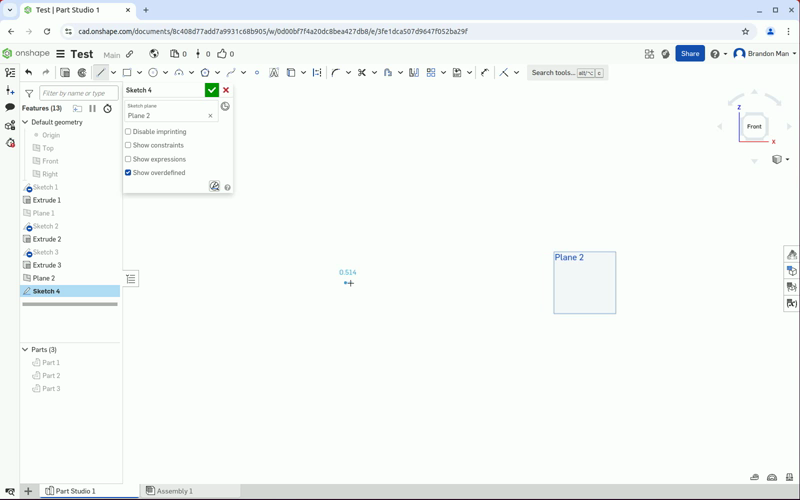
scroll(6)
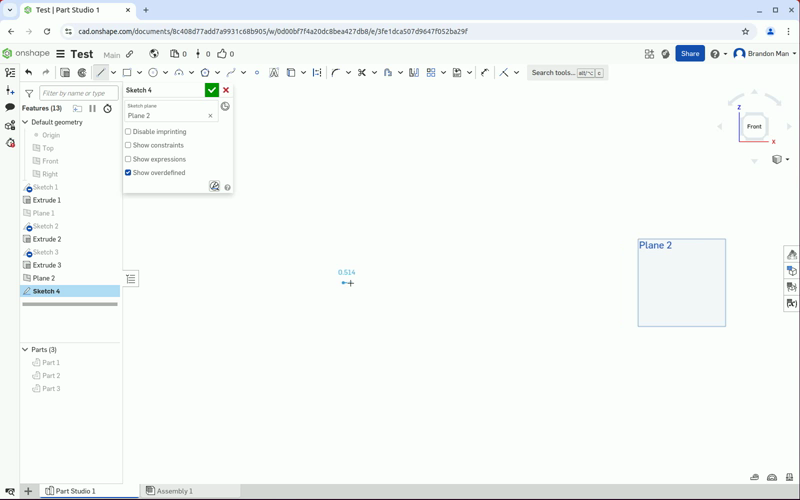
scroll(6)
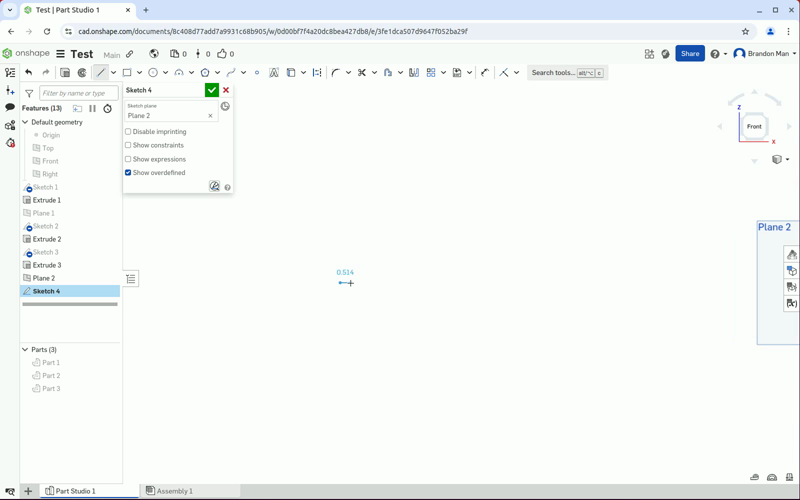
scroll(6)
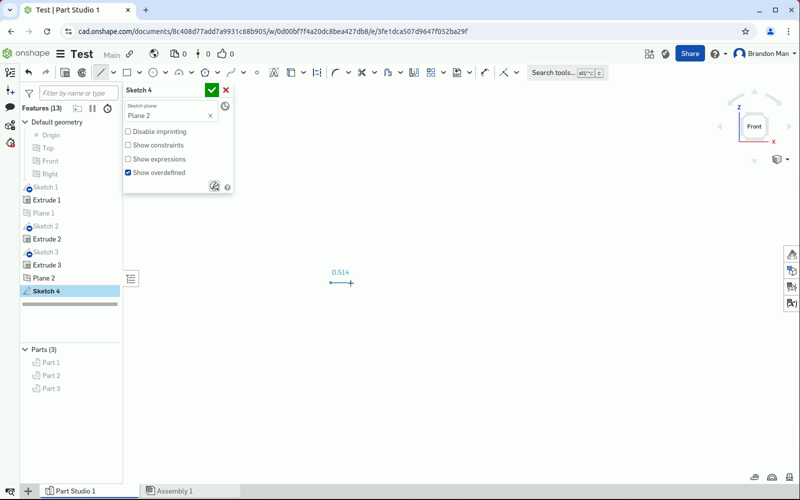
scroll(6)
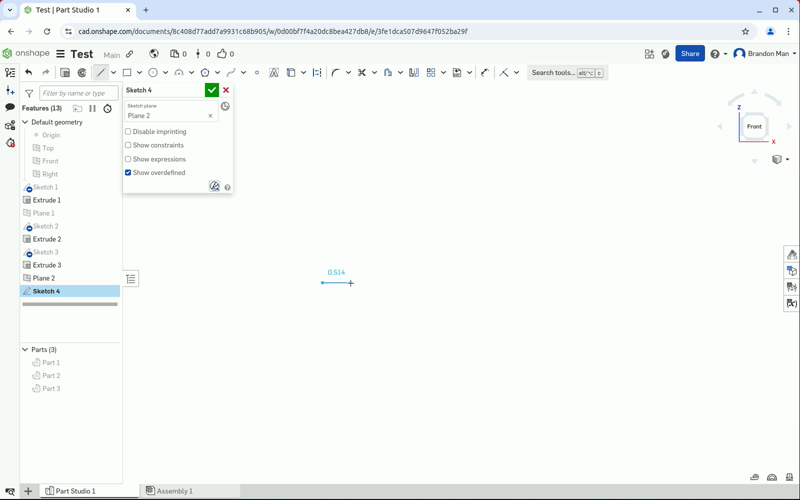
click(350, 282)
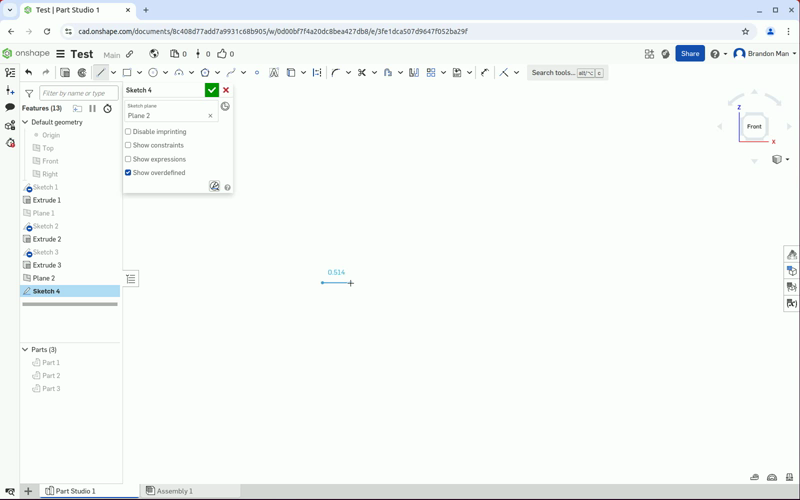
scroll(-6)
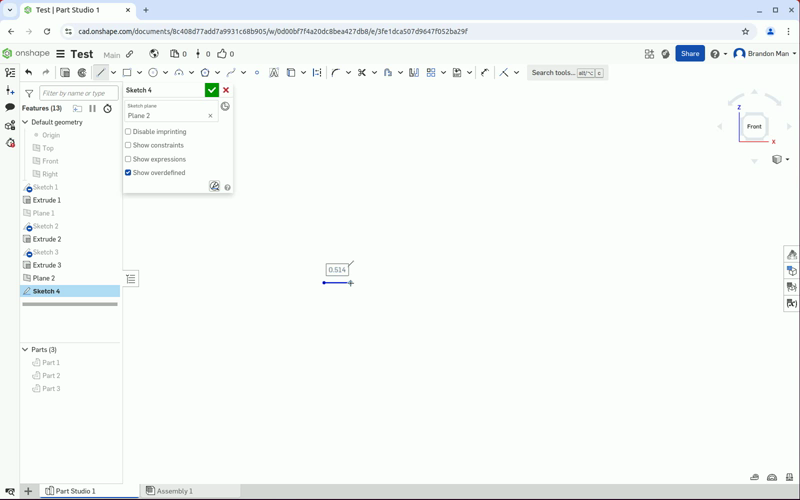
scroll(-6)
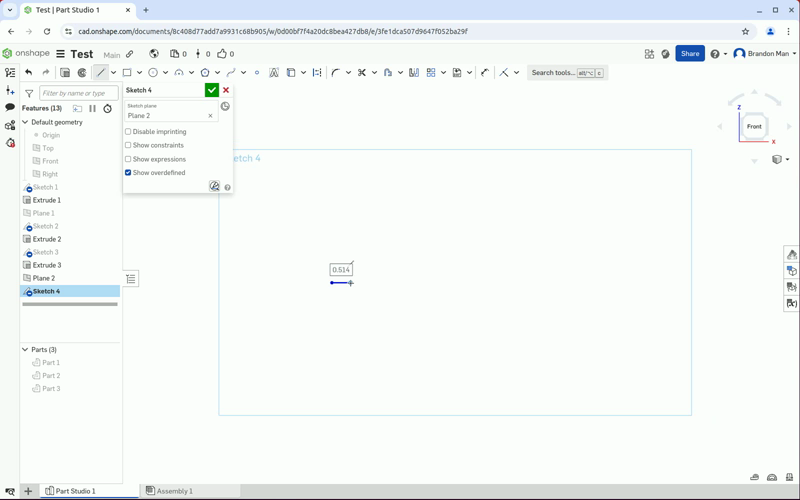
scroll(-6)
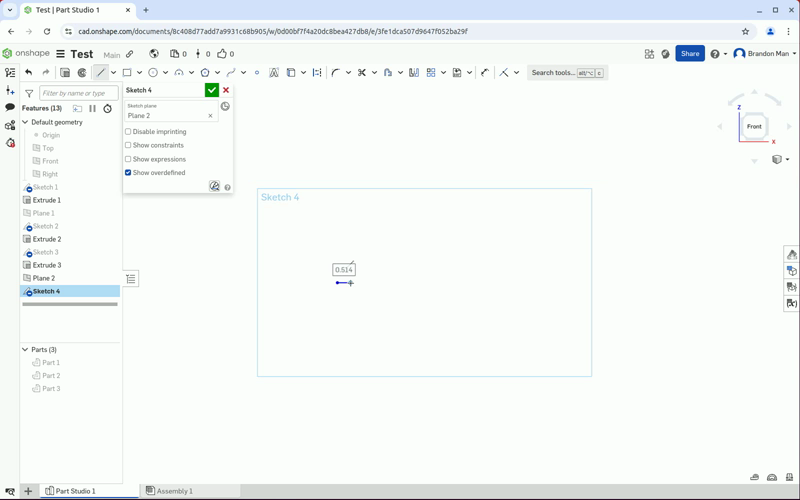
scroll(-6)
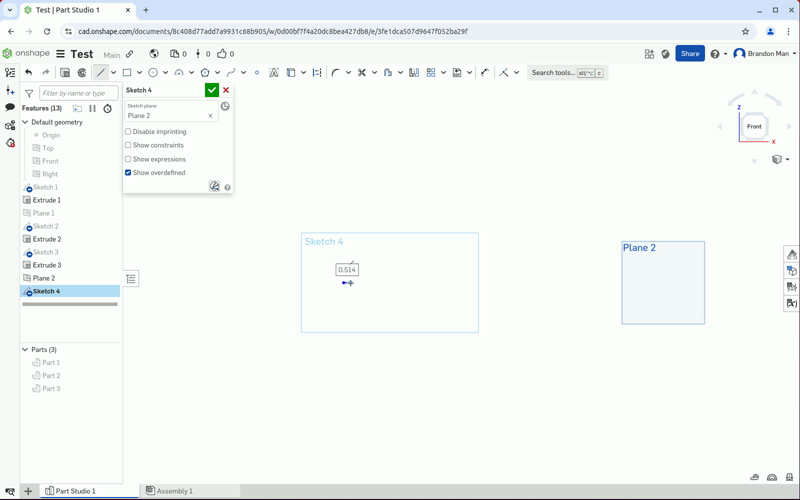
scroll(-6)
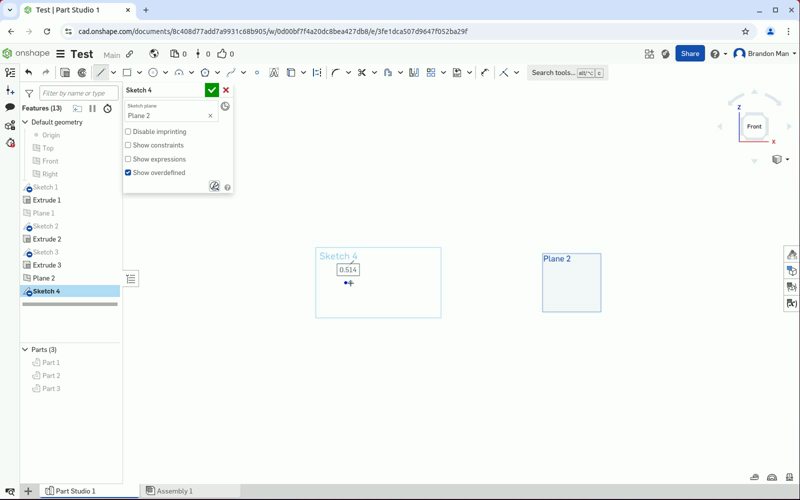
scroll(-6)
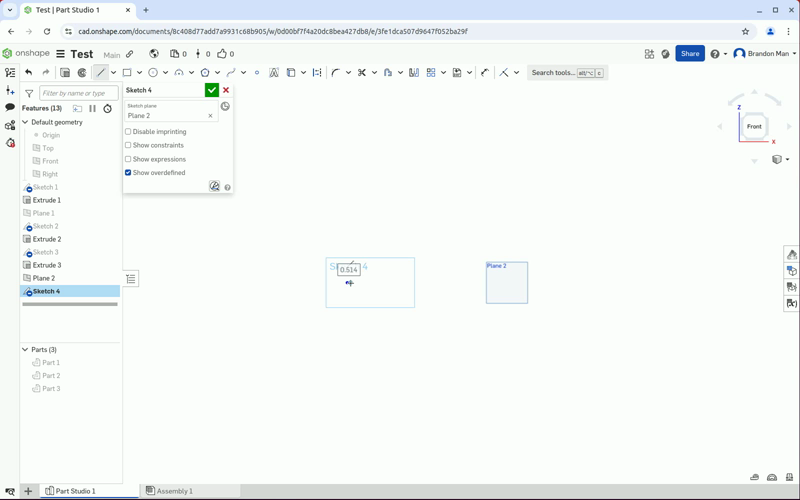
scroll(-6)
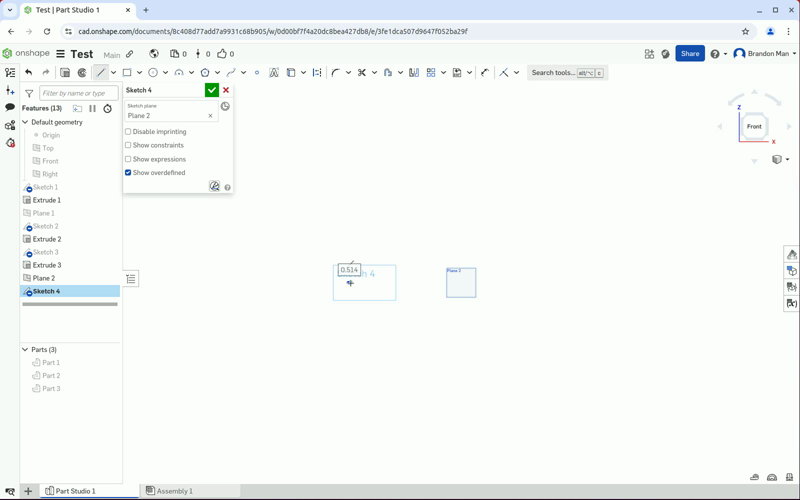
key_up(shift)
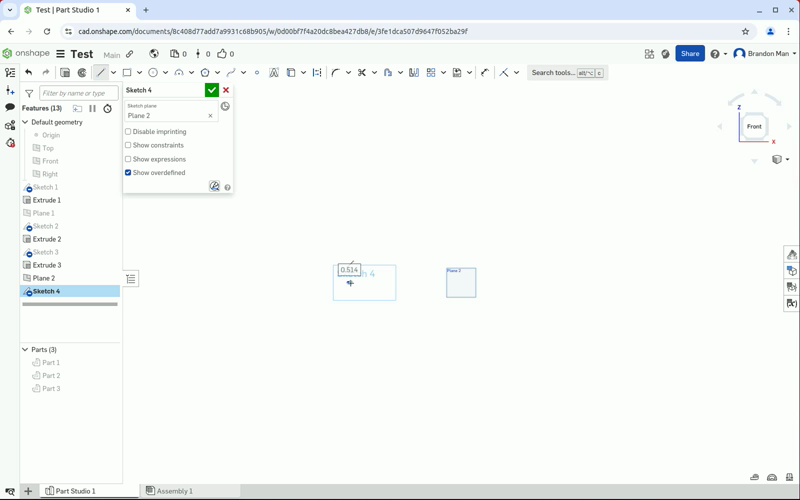
key_down(shift)
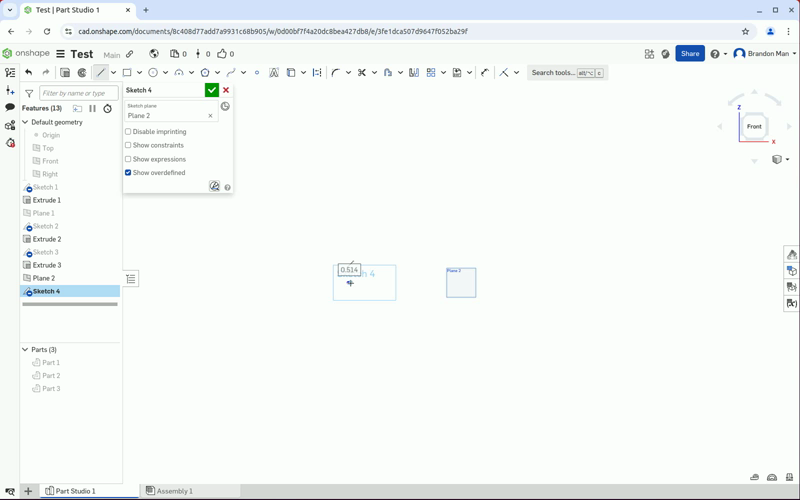
mouse_move(380, 282)
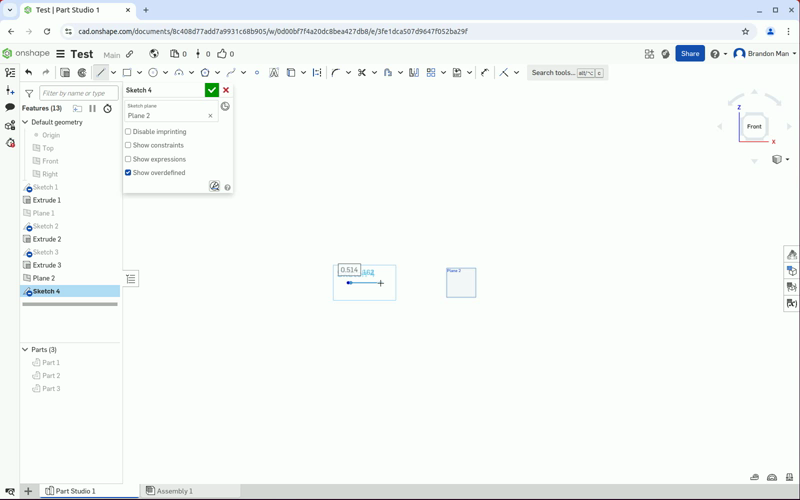
mouse_move(350, 259)
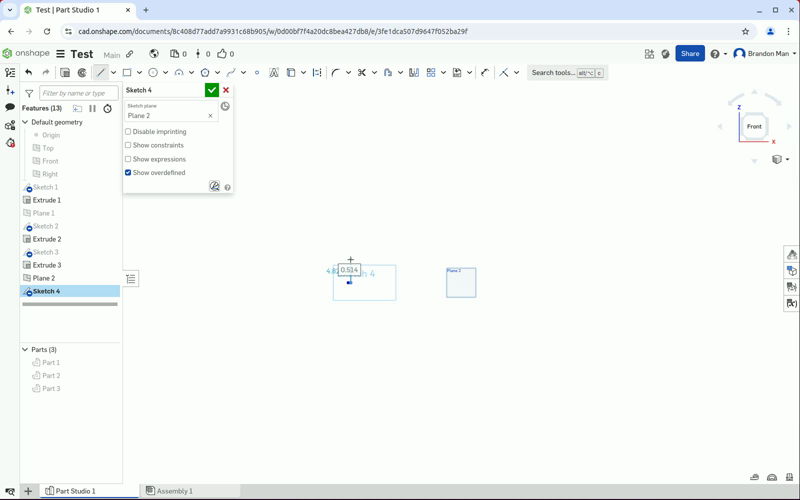
click(350, 259)
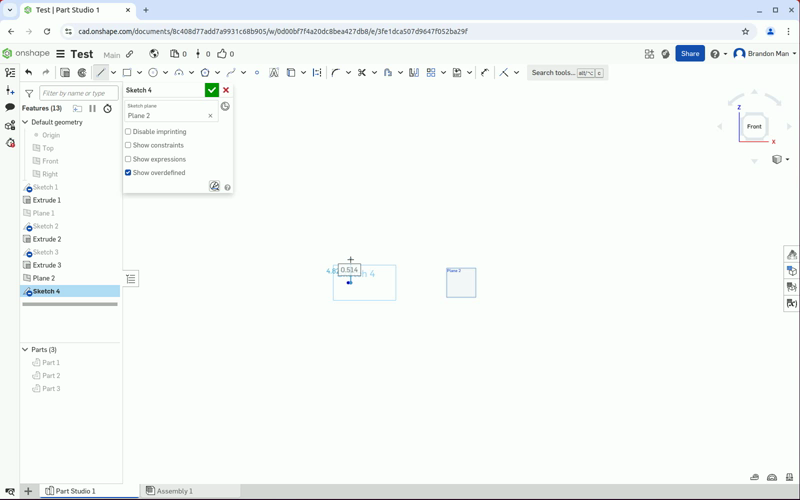
key_up(shift)
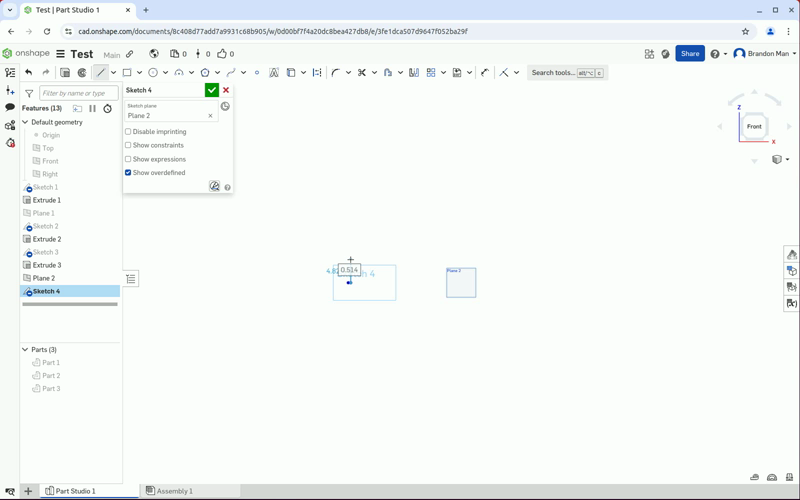
key_down(shift)
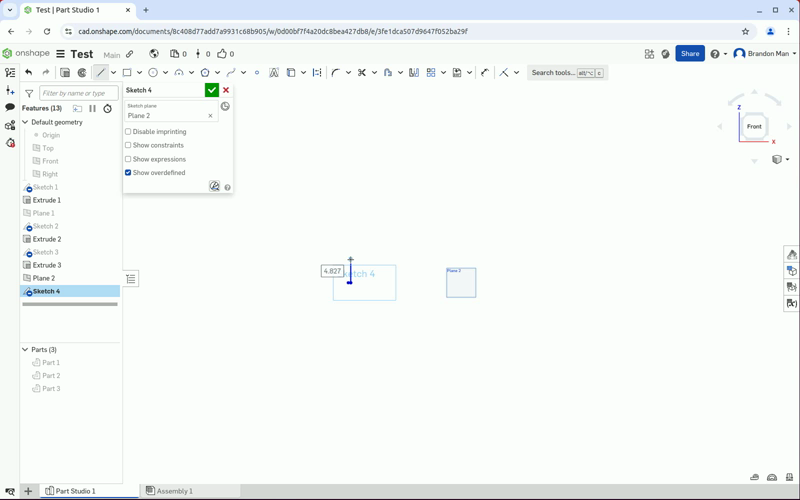
mouse_move(569, 259)
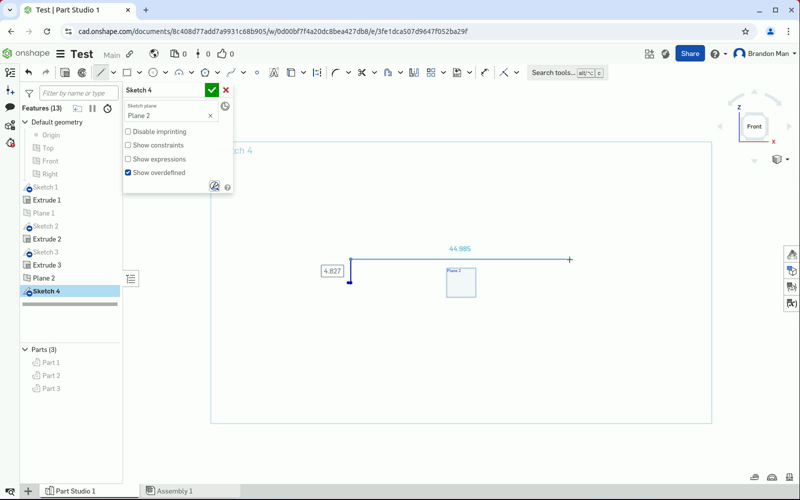
click(569, 259)
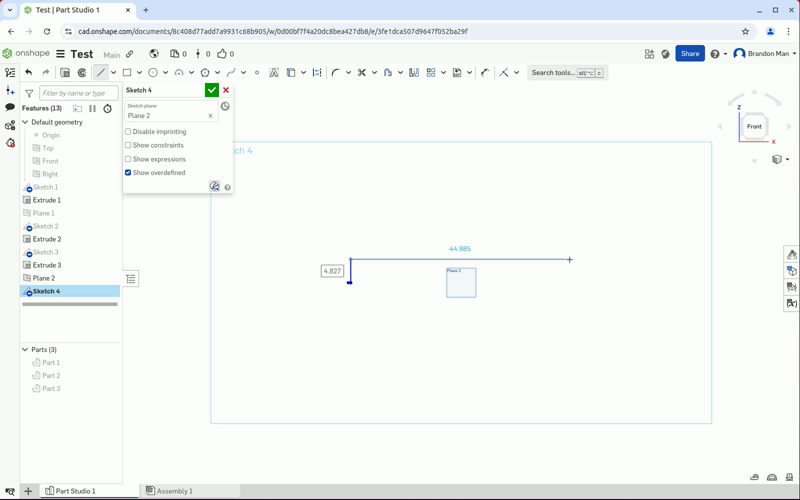
key_up(shift)
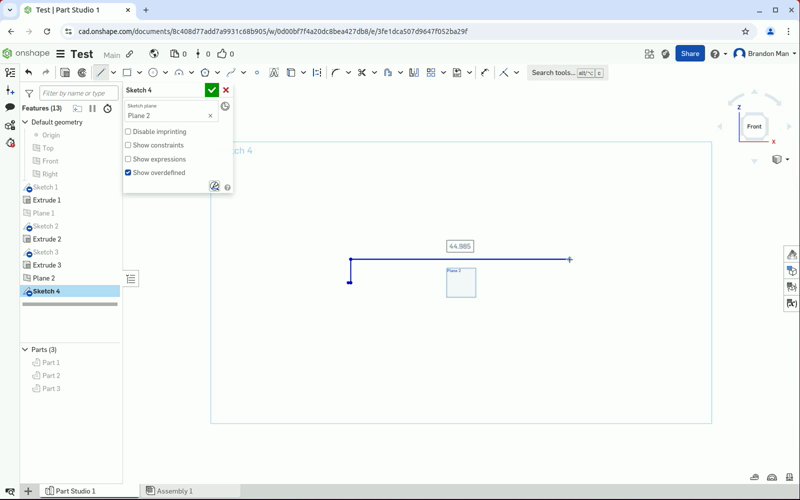
key_down(shift)
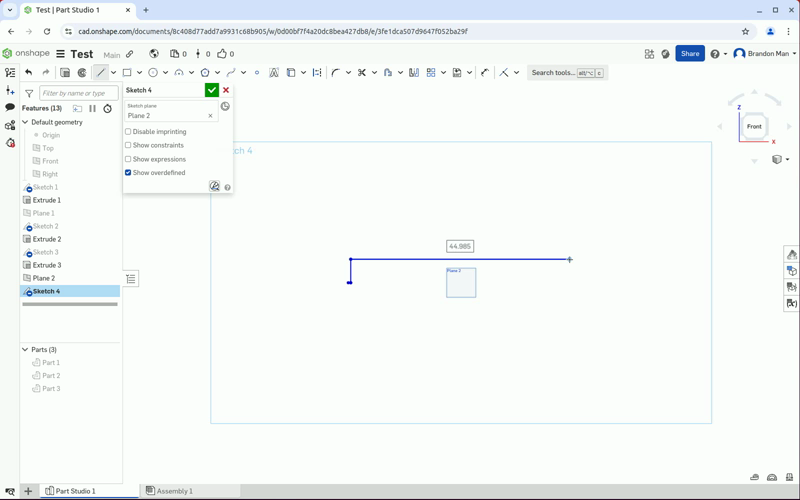
mouse_move(589, 259)
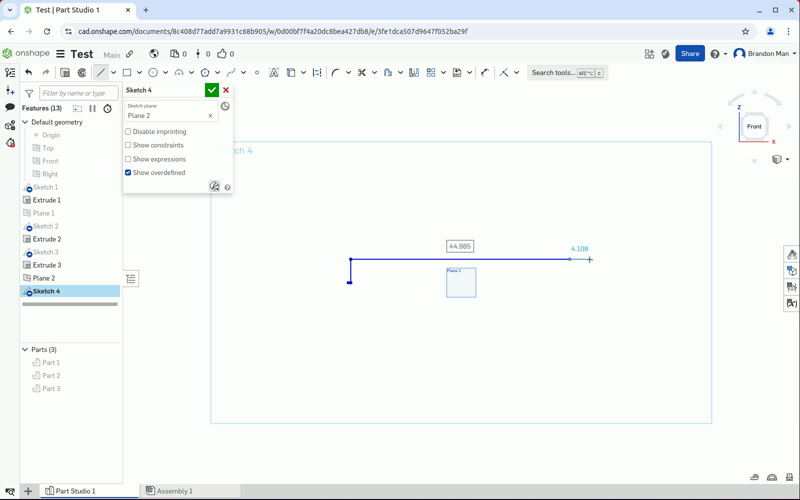
mouse_move(569, 282)
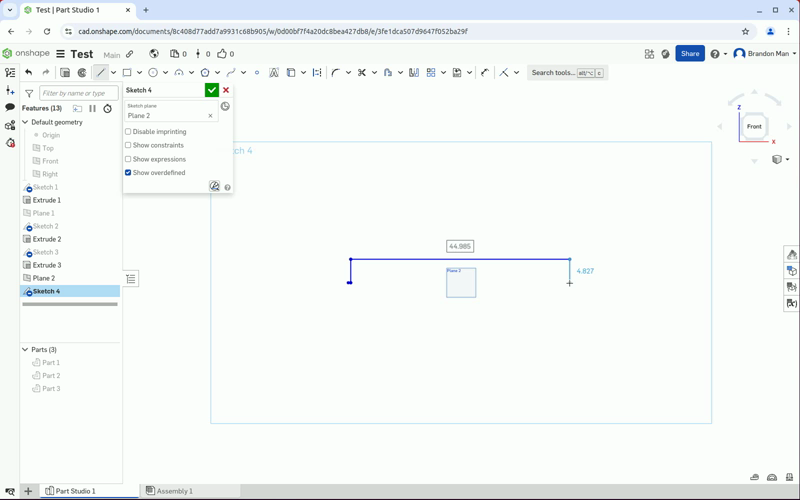
click(569, 282)
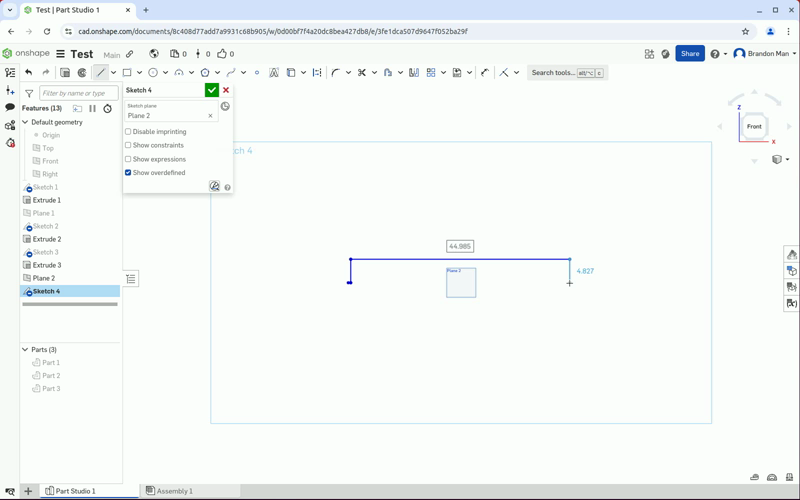
key_up(shift)
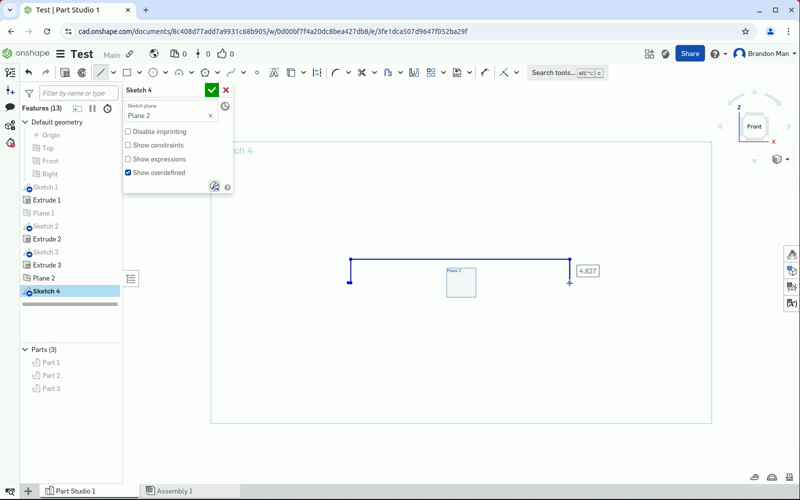
key_down(shift)
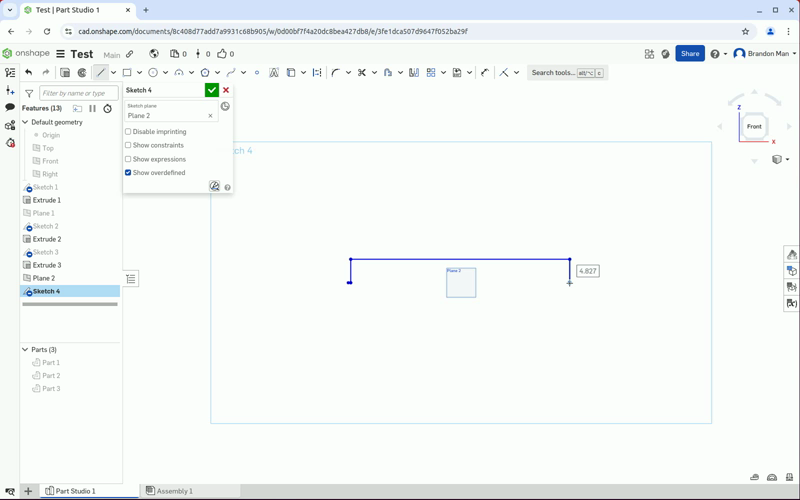
mouse_move(589, 282)
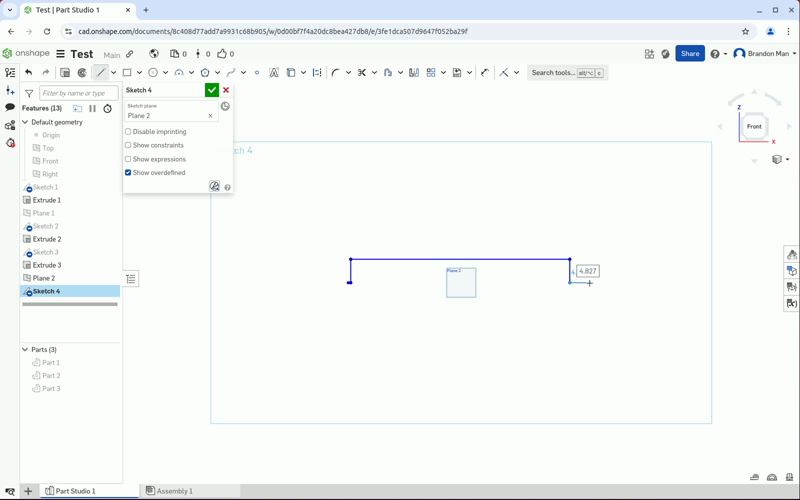
mouse_move(572, 282)
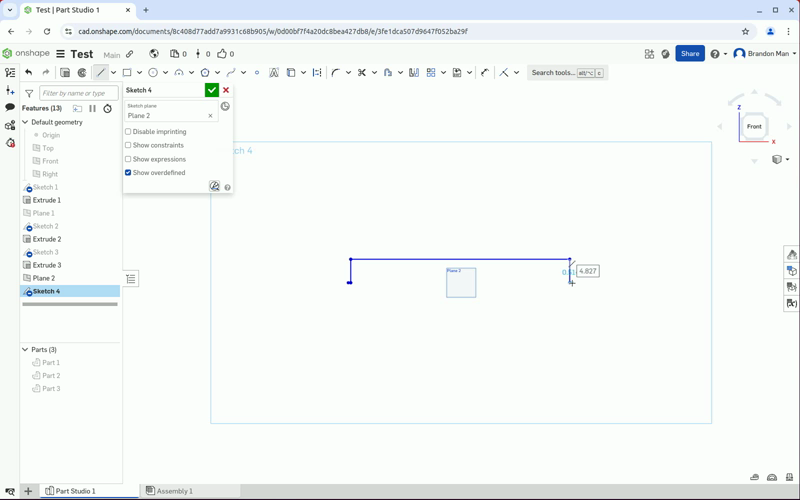
scroll(6)
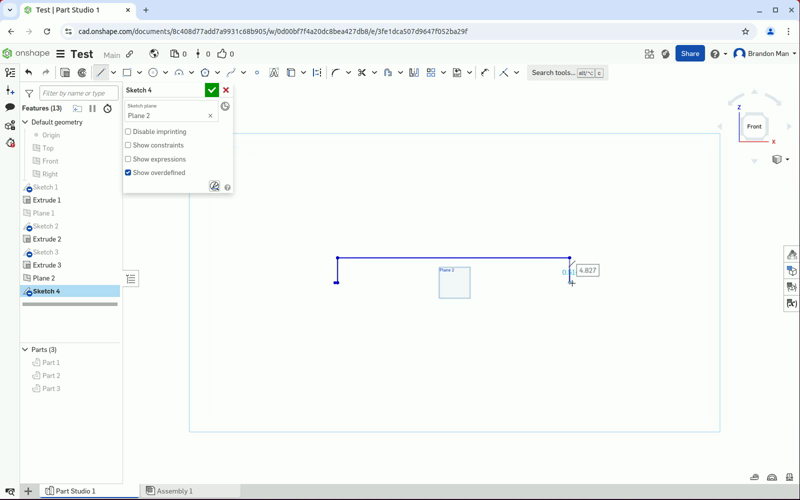
scroll(6)
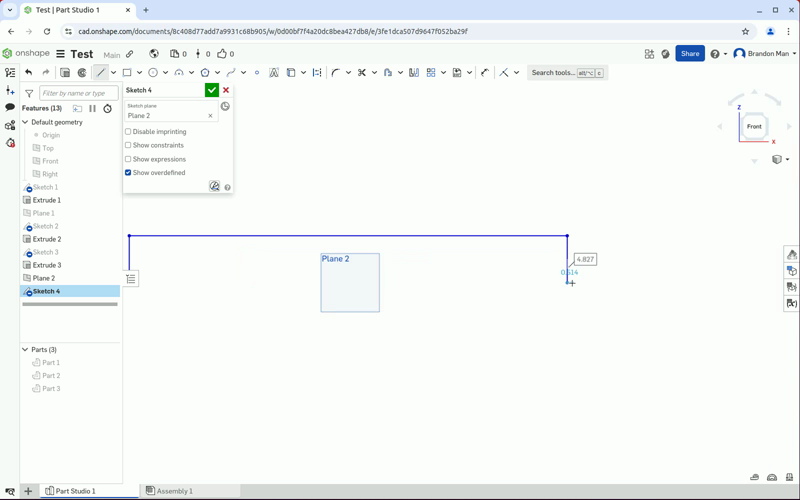
scroll(6)
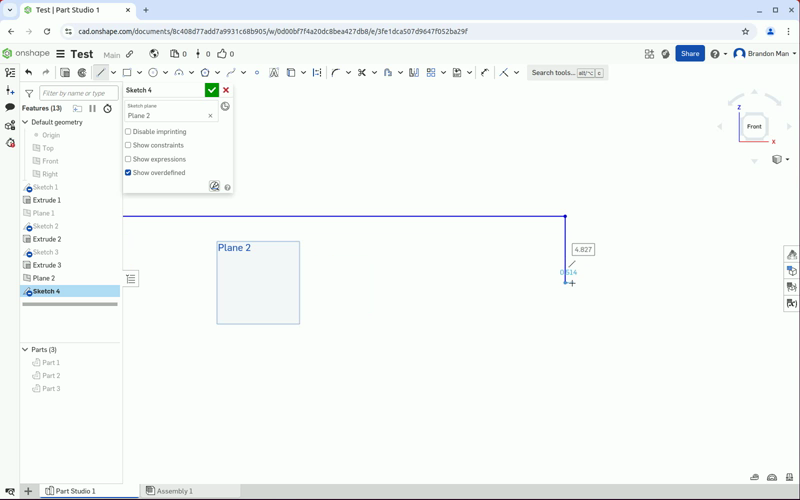
scroll(6)
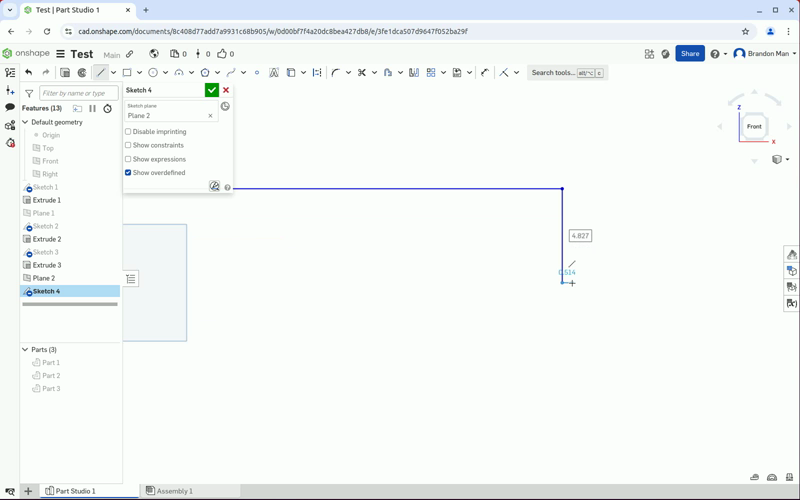
scroll(6)
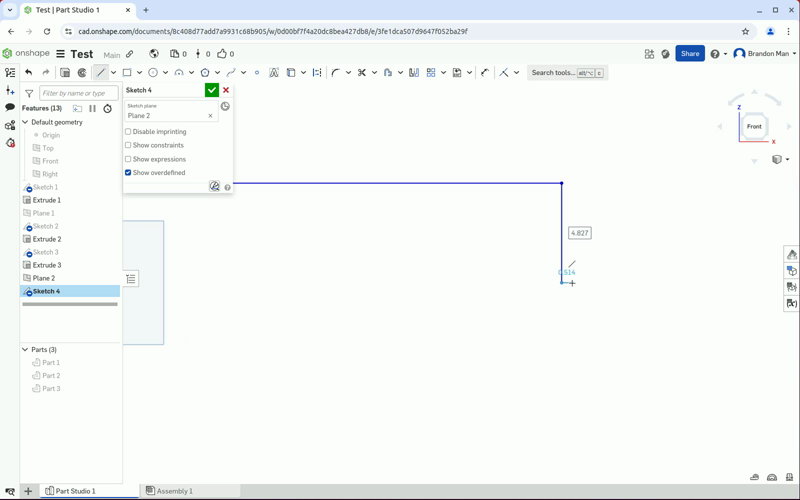
scroll(6)
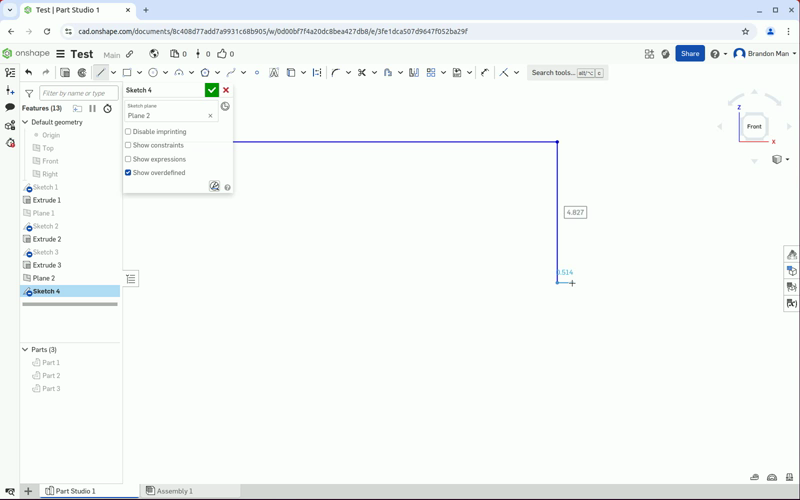
scroll(6)
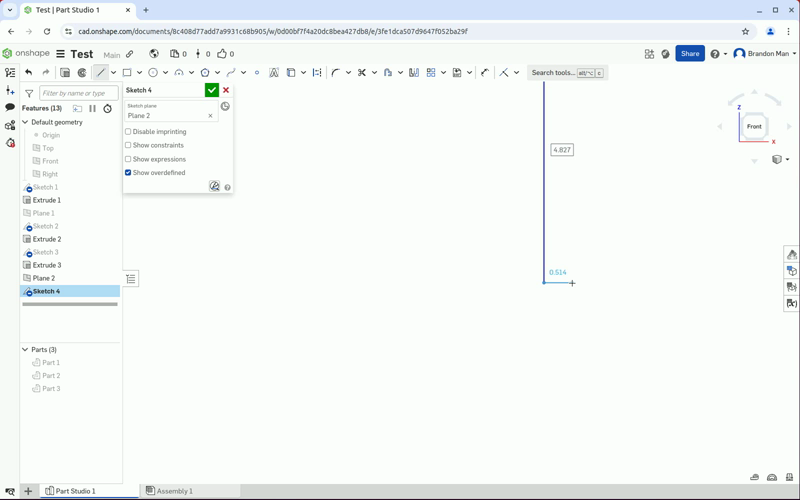
click(572, 282)
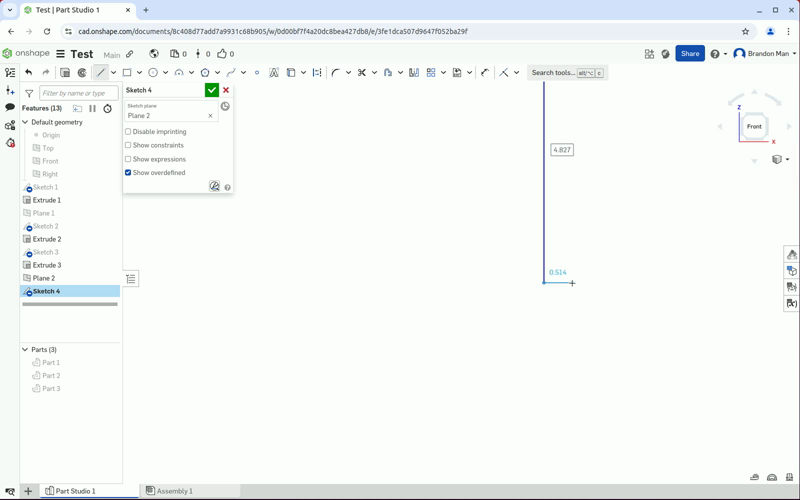
scroll(-6)
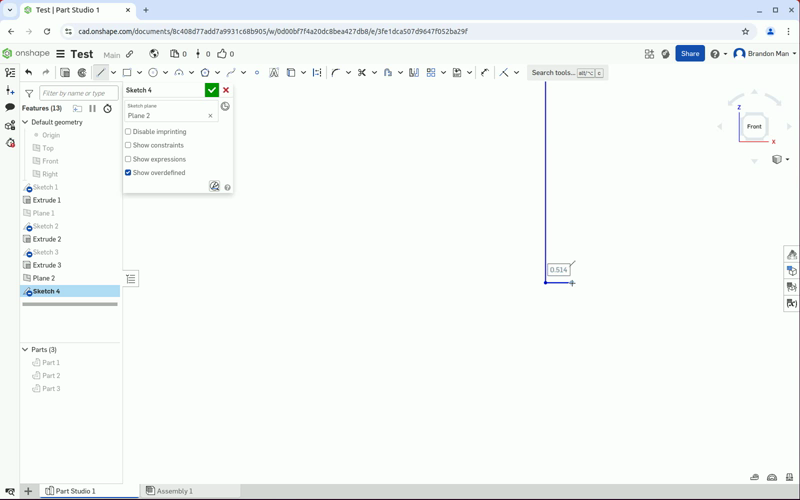
scroll(-6)
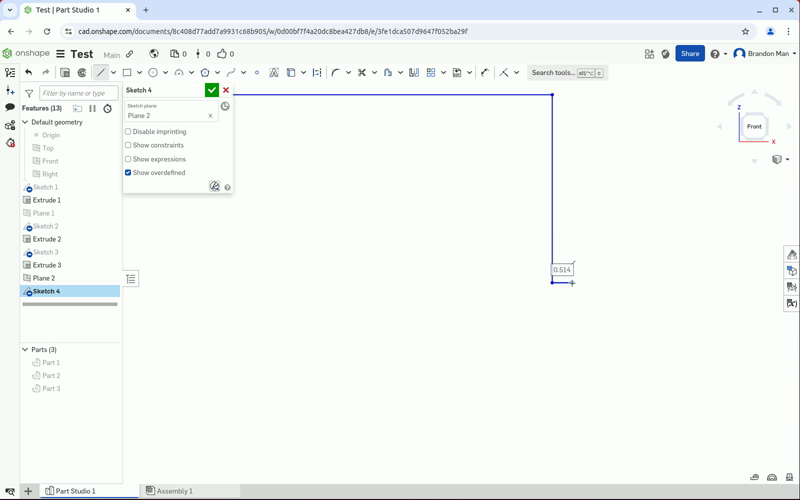
scroll(-6)
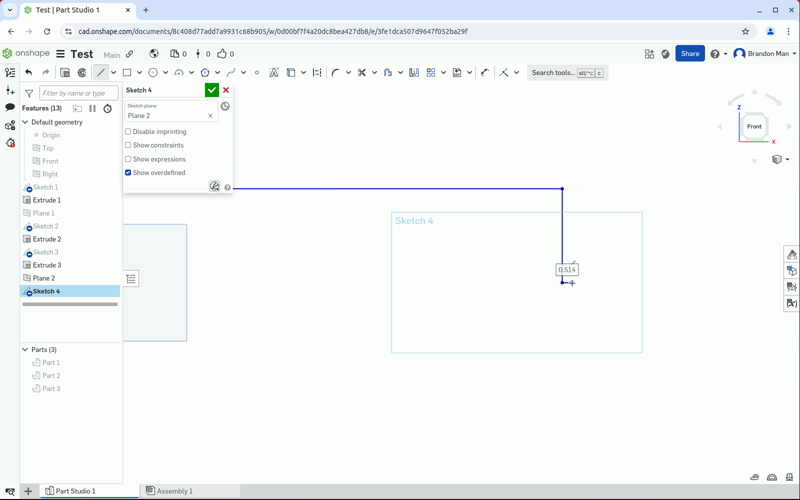
scroll(-6)
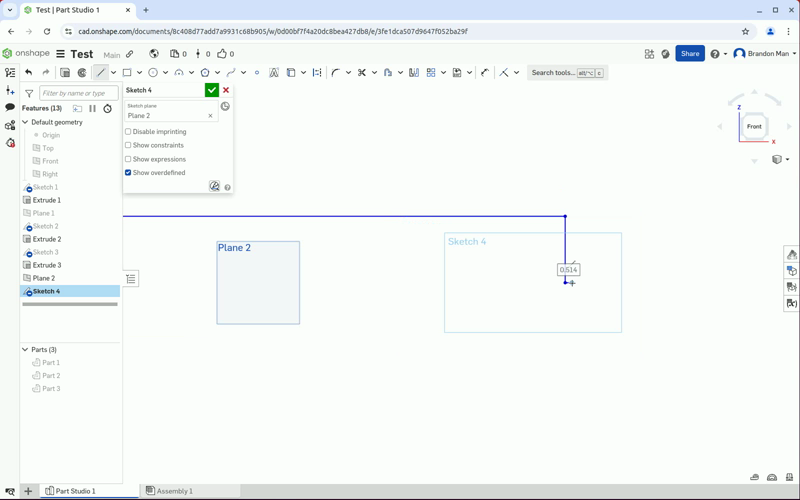
scroll(-6)
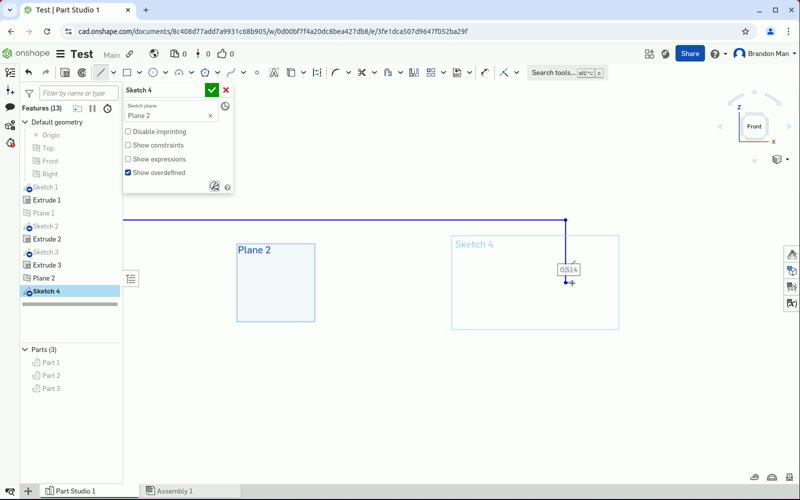
scroll(-6)
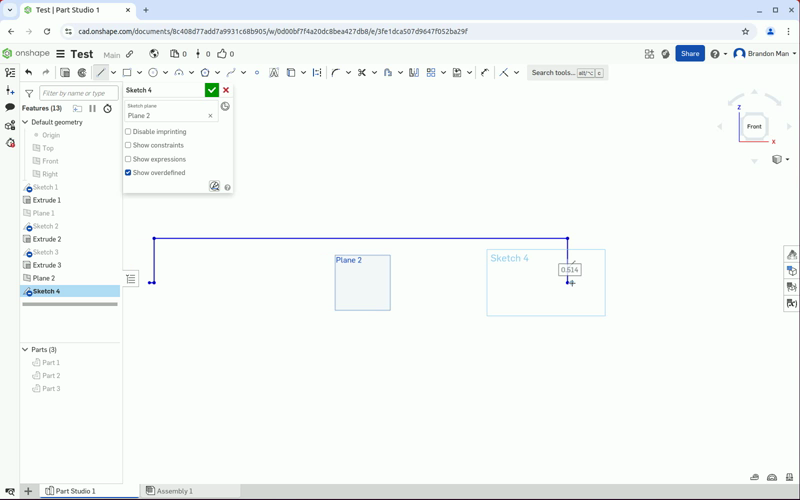
scroll(-6)
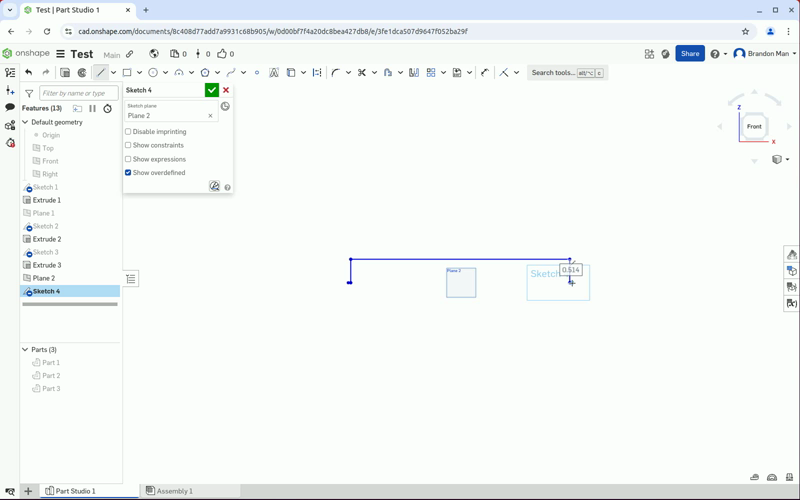
key_up(shift)
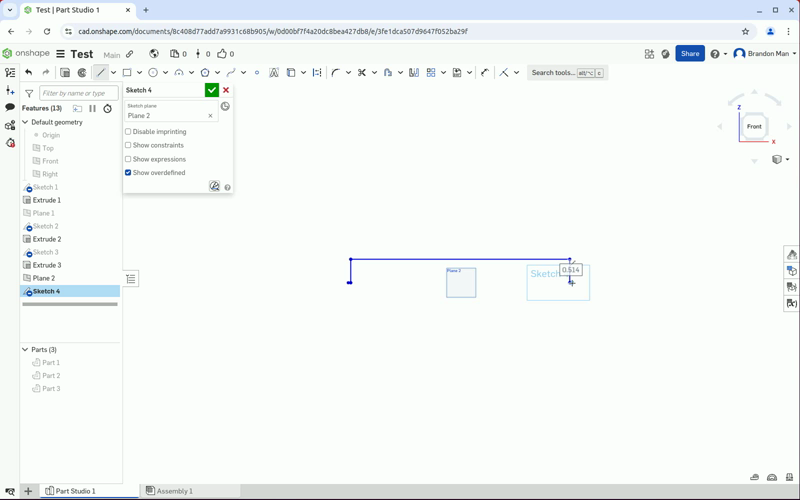
key_down(shift)
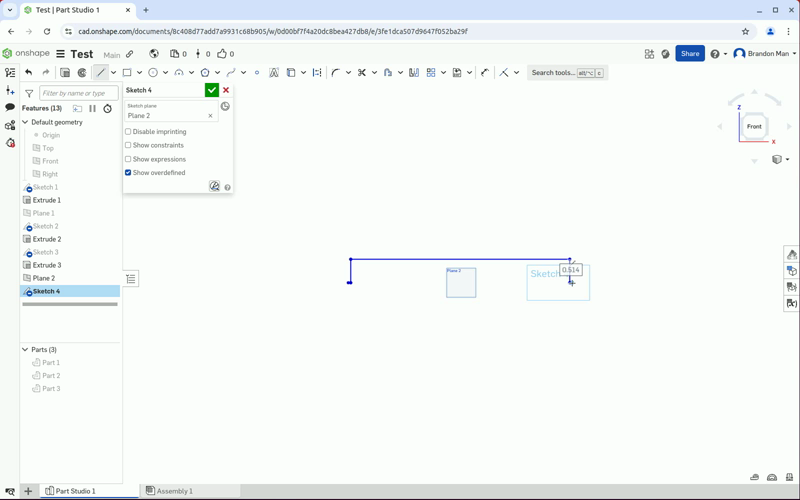
mouse_move(589, 282)
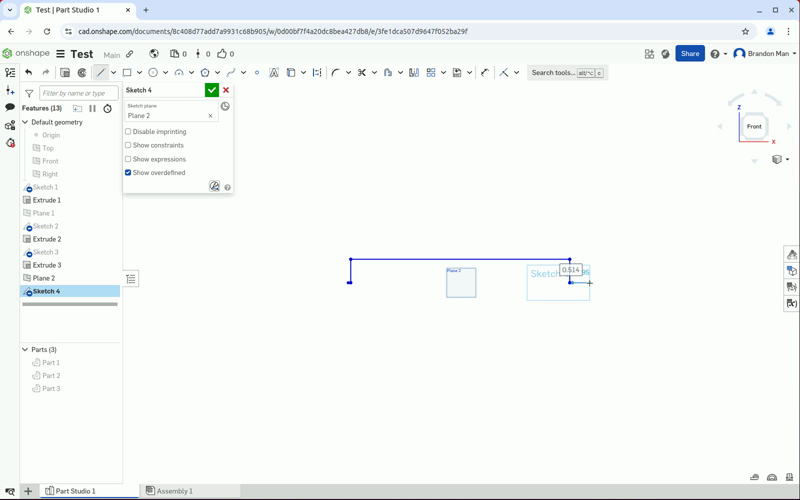
mouse_move(572, 257)
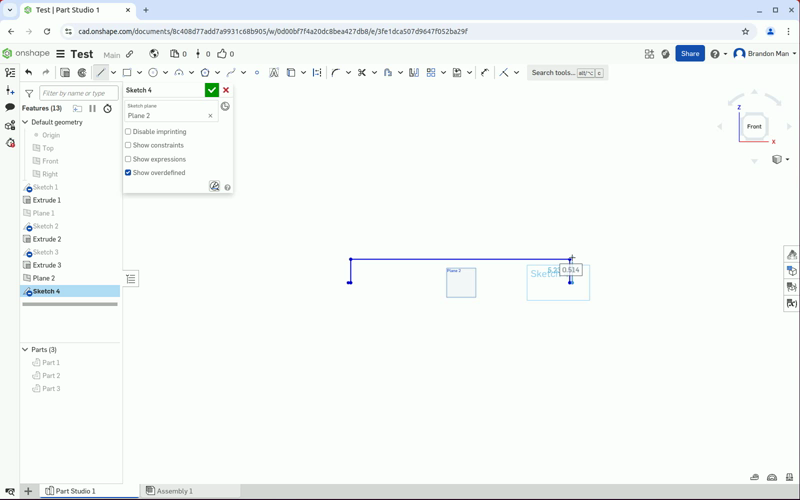
scroll(6)
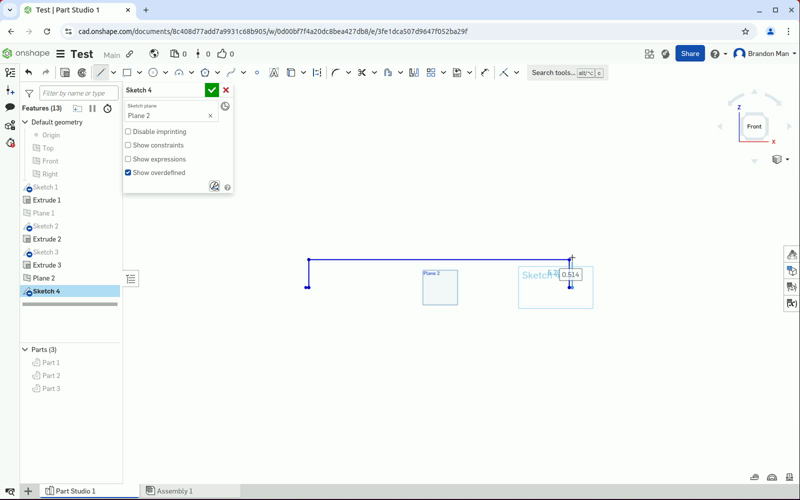
scroll(6)
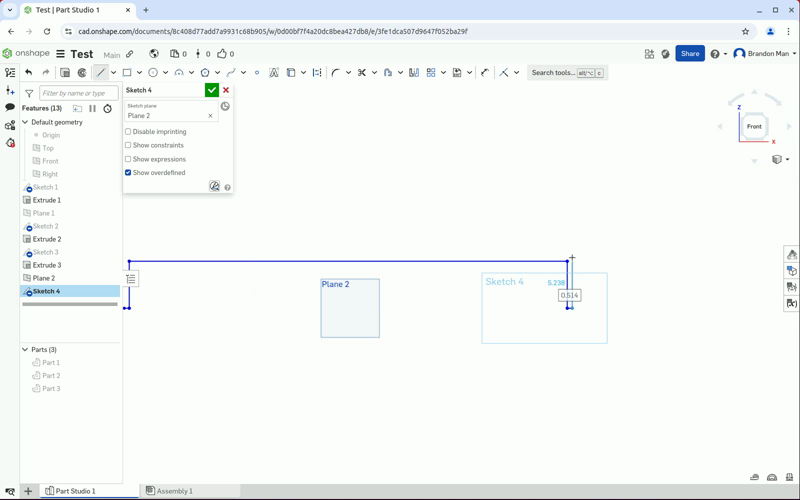
scroll(6)
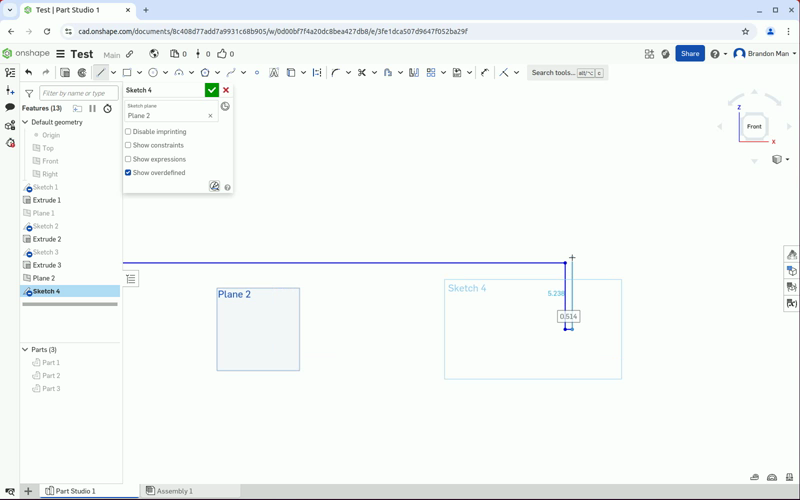
scroll(6)
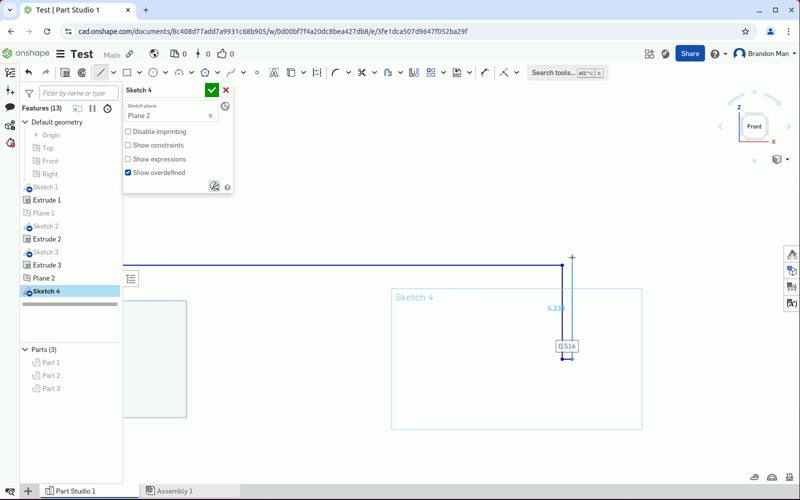
scroll(6)
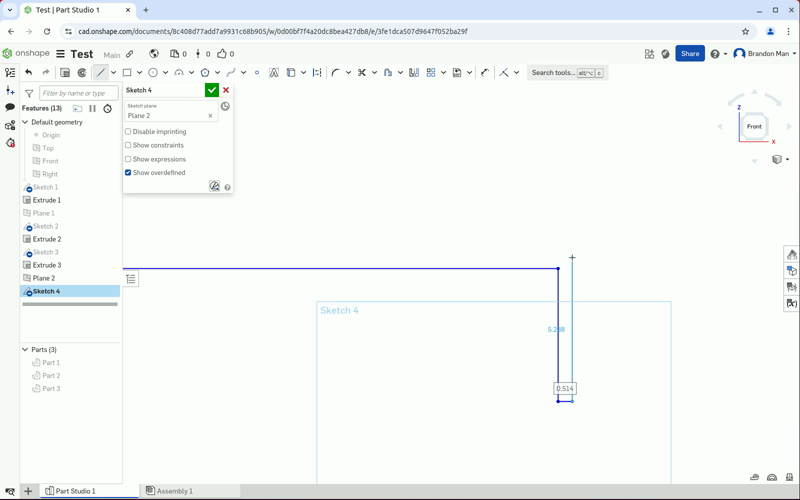
scroll(6)
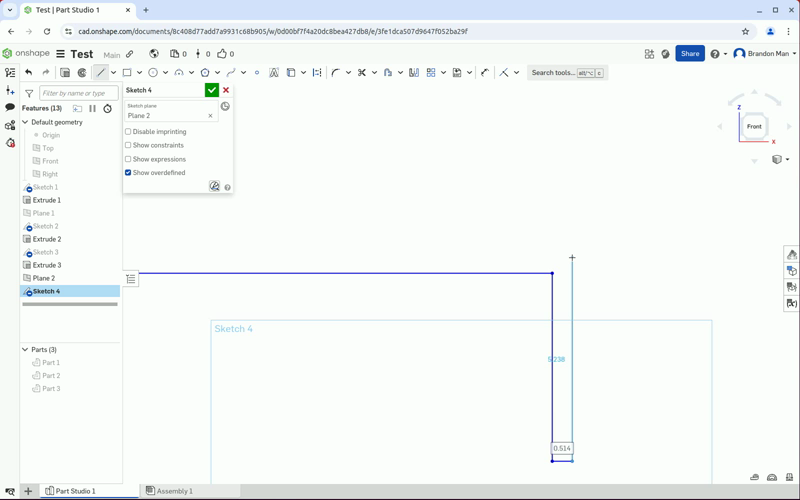
scroll(6)
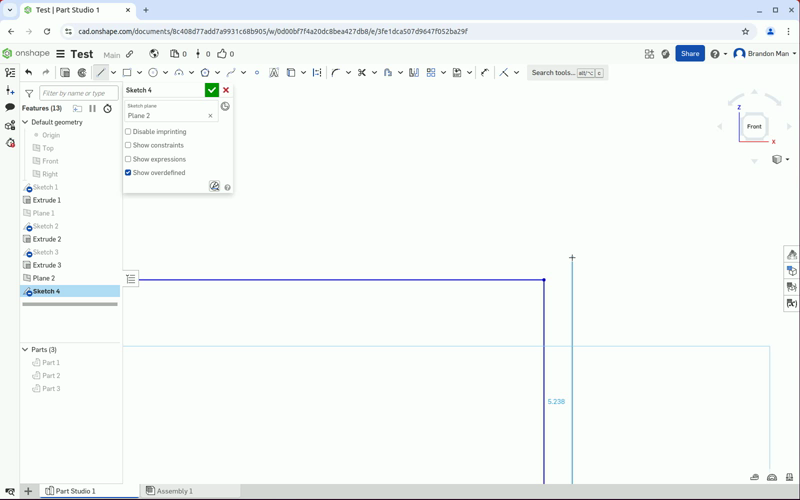
click(572, 257)
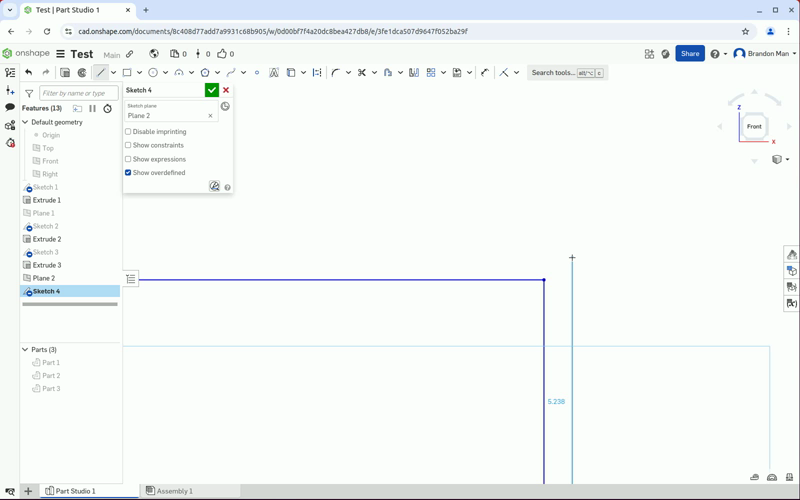
scroll(-6)
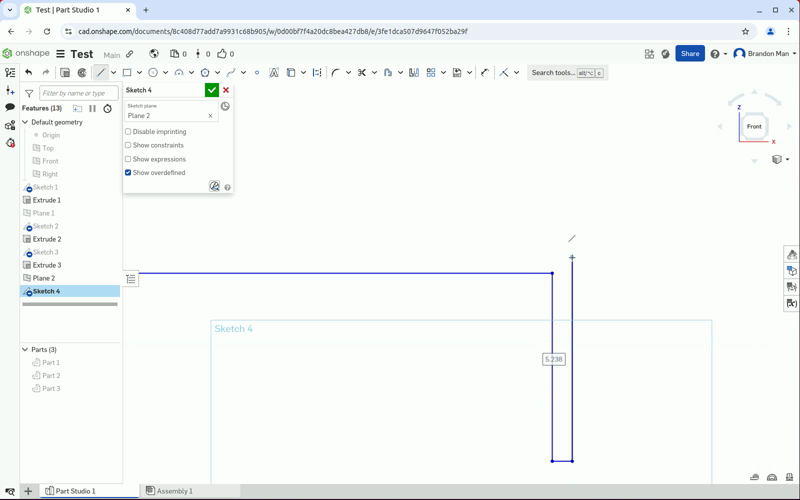
scroll(-6)
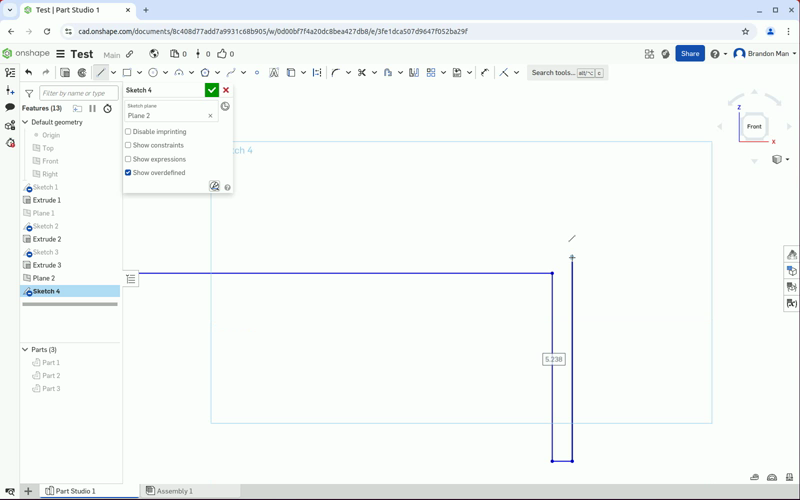
scroll(-6)
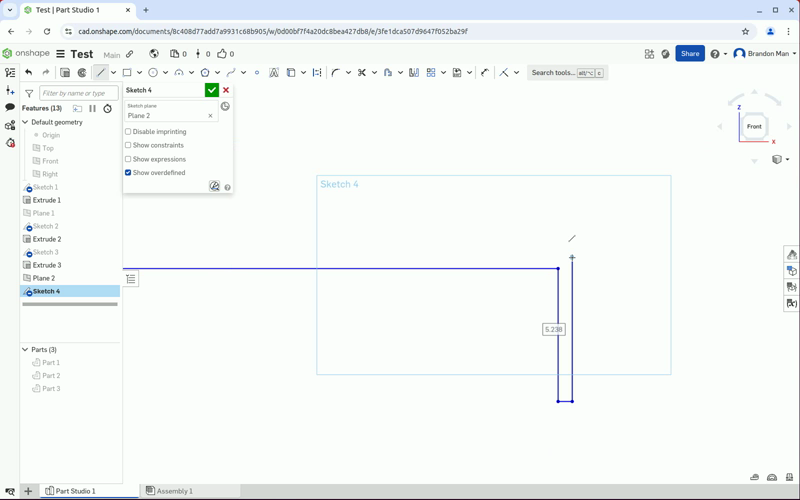
scroll(-6)
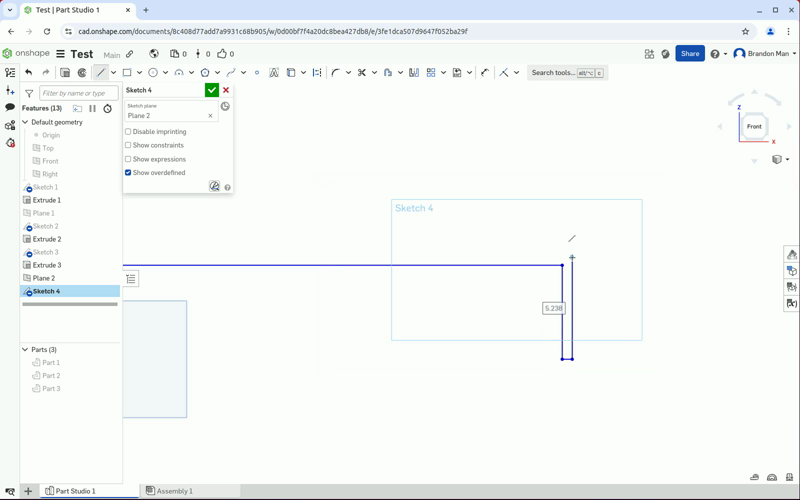
scroll(-6)
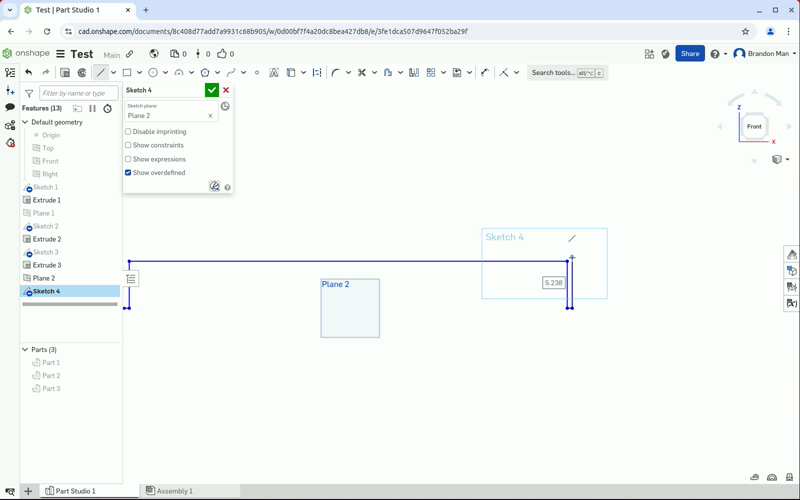
scroll(-6)
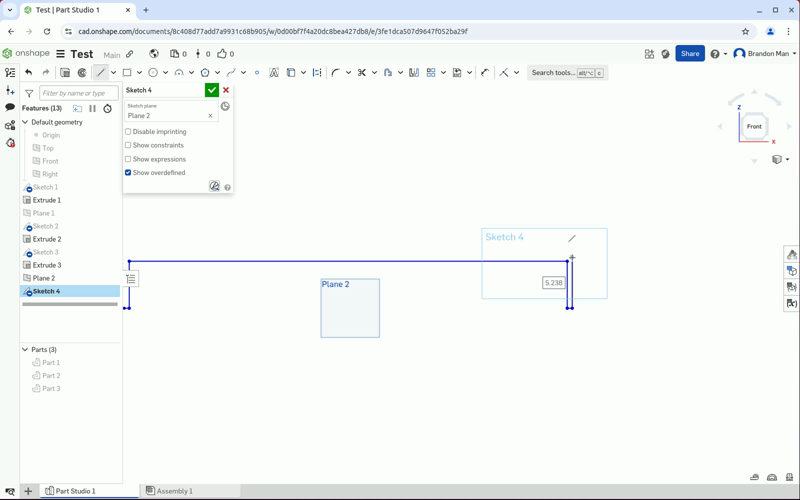
scroll(-6)
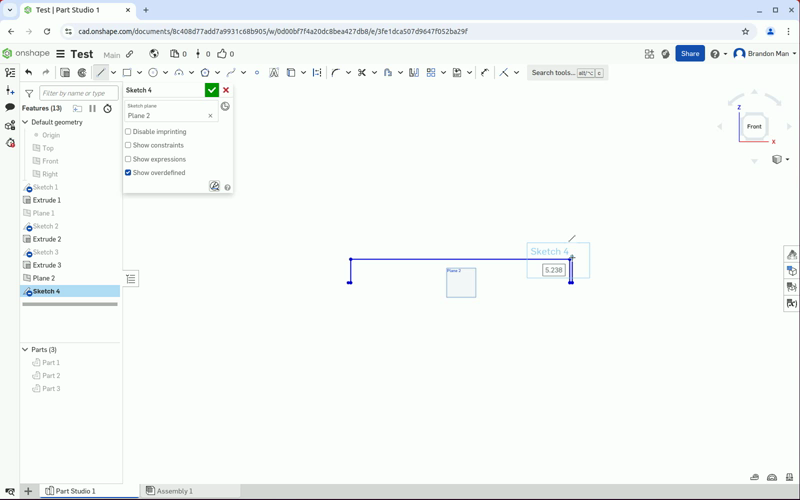
key_up(shift)
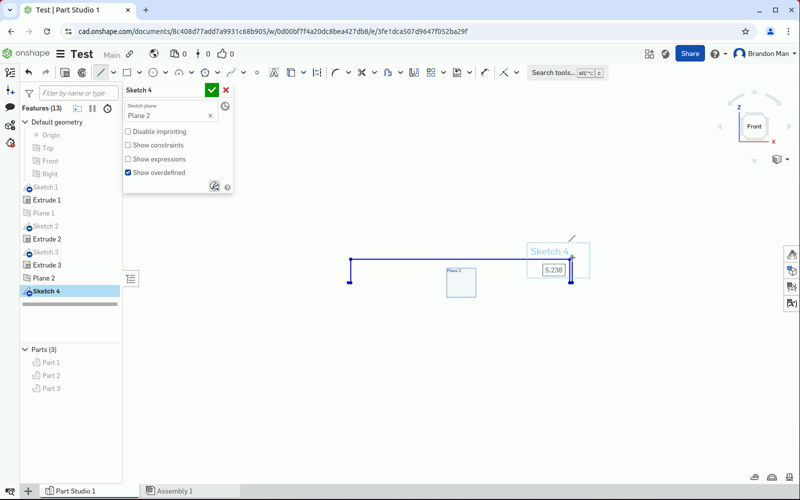
key_down(shift)
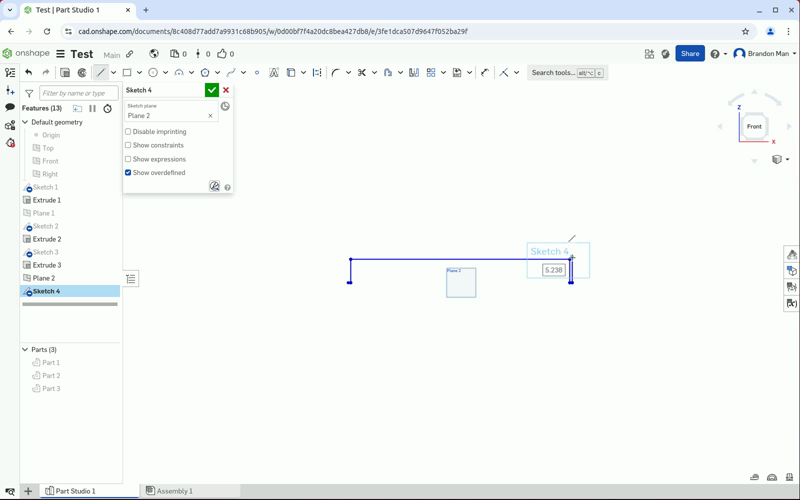
mouse_move(348, 257)
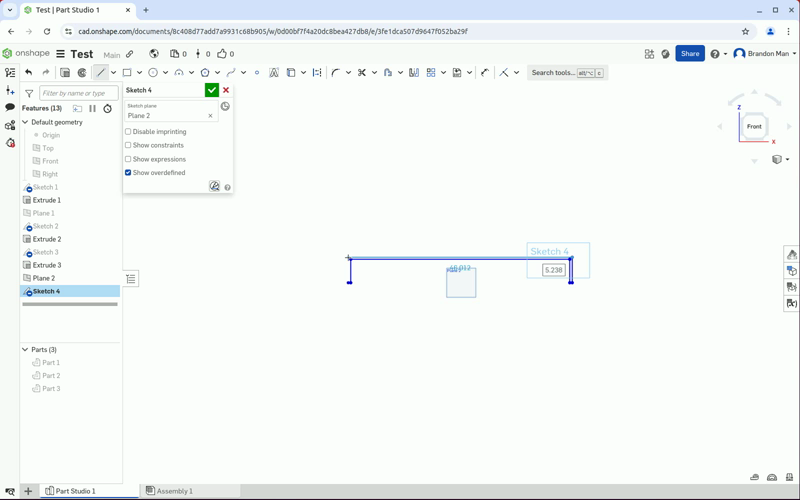
scroll(6)
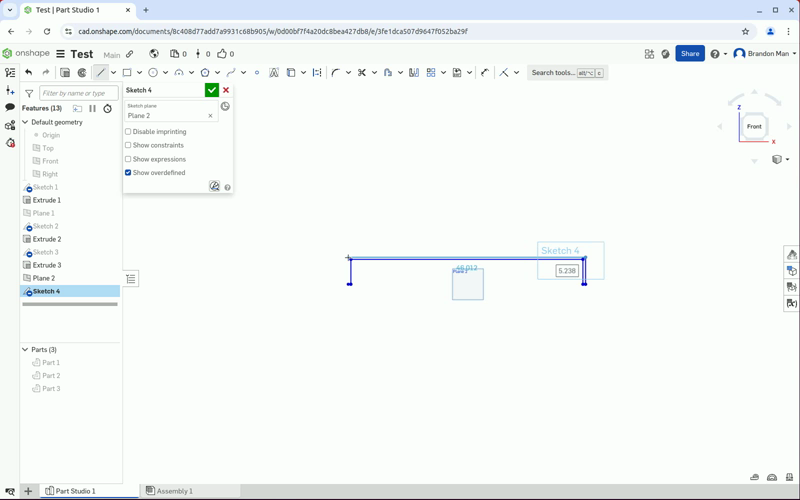
scroll(6)
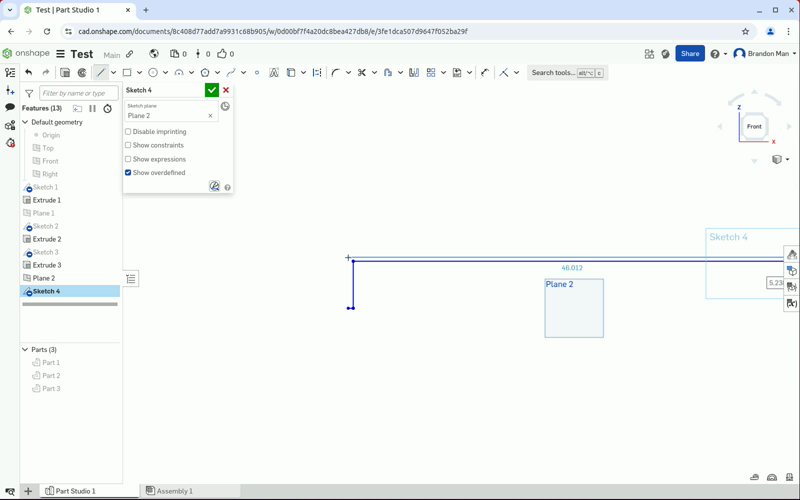
scroll(6)
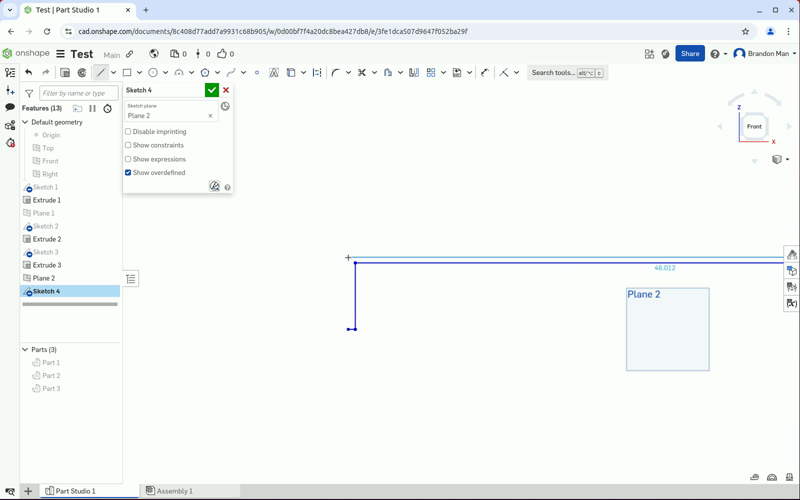
scroll(6)
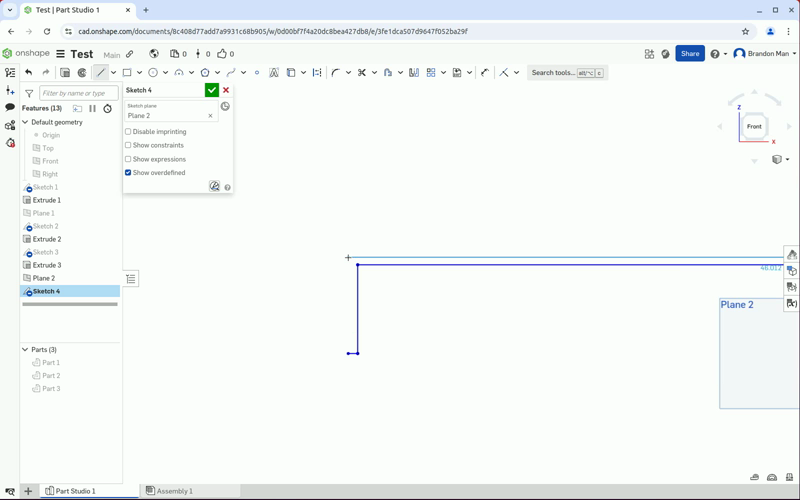
scroll(6)
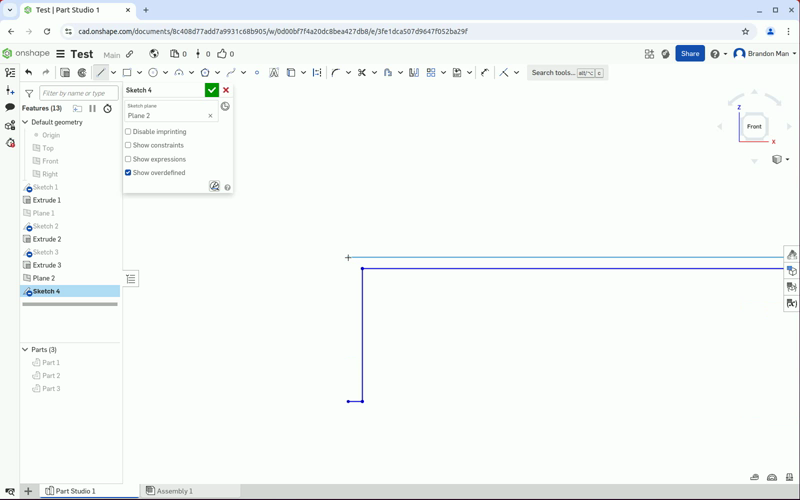
scroll(6)
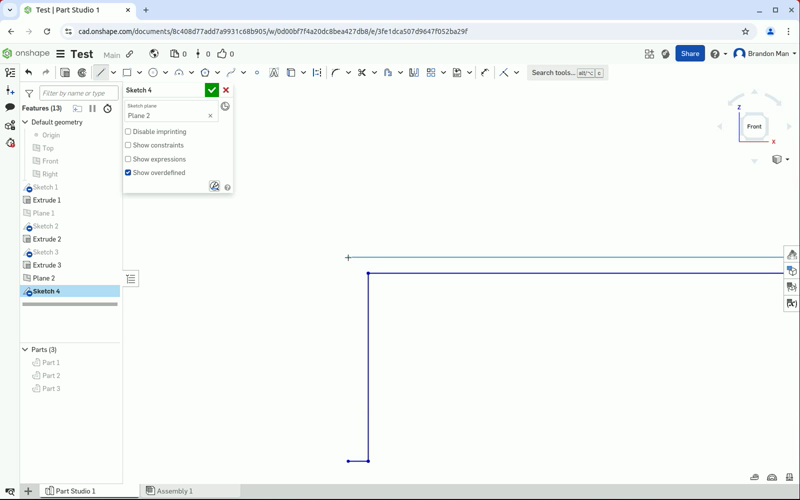
scroll(6)
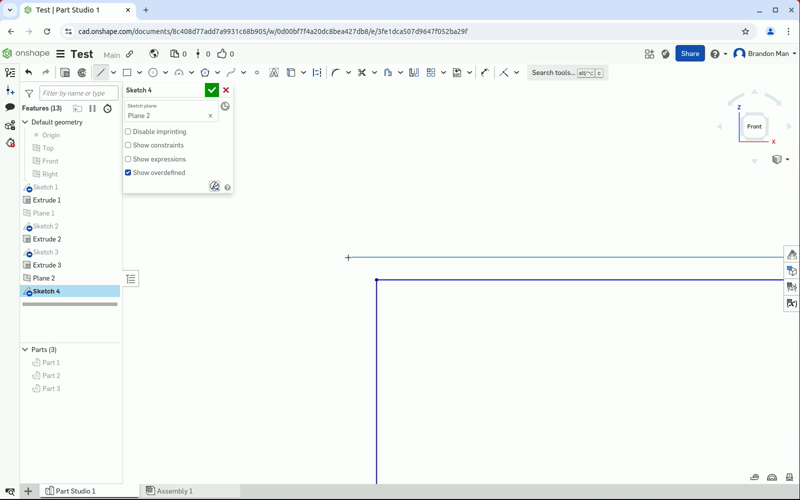
click(348, 257)
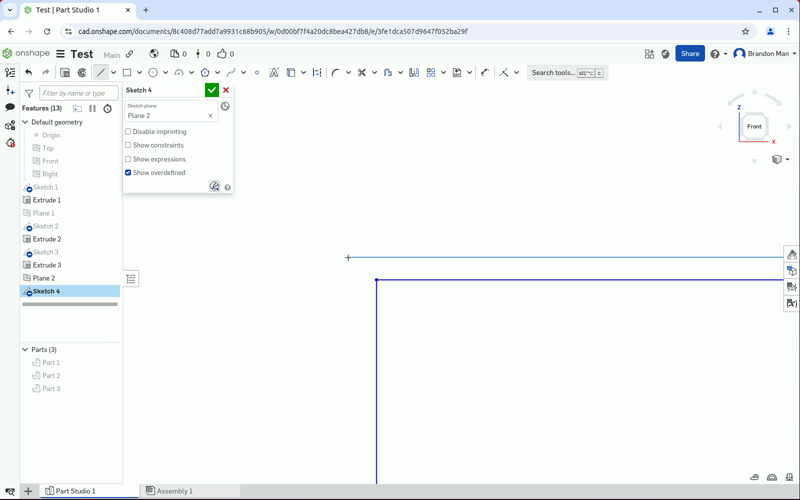
scroll(-6)
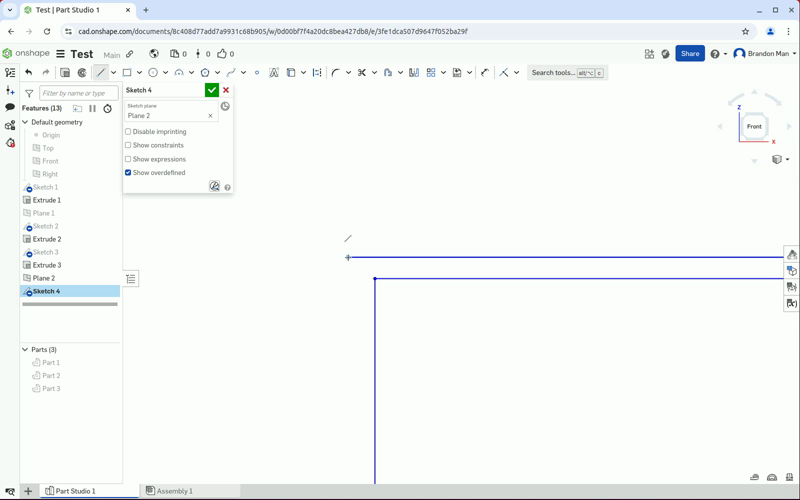
scroll(-6)
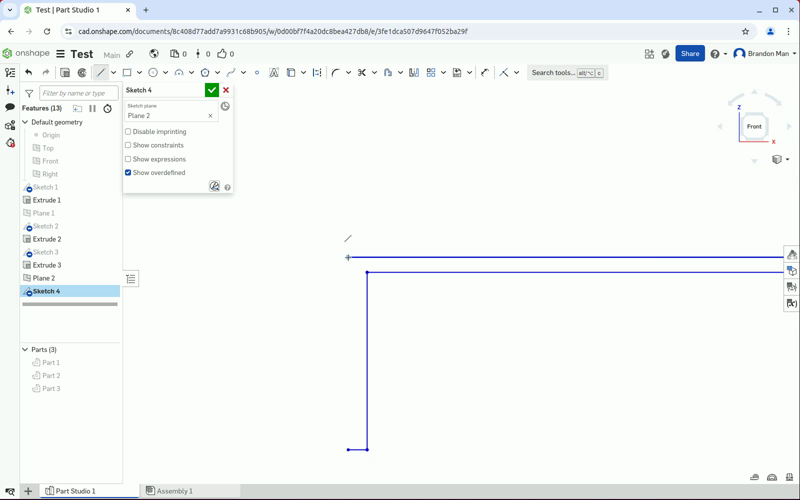
scroll(-6)
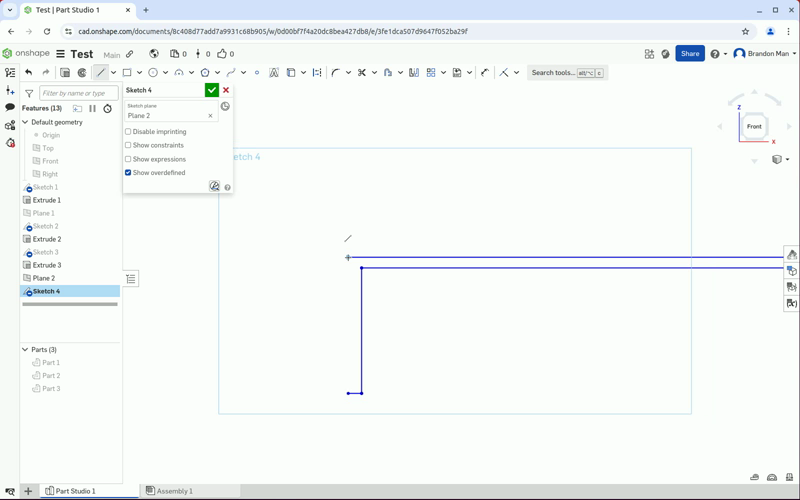
scroll(-6)
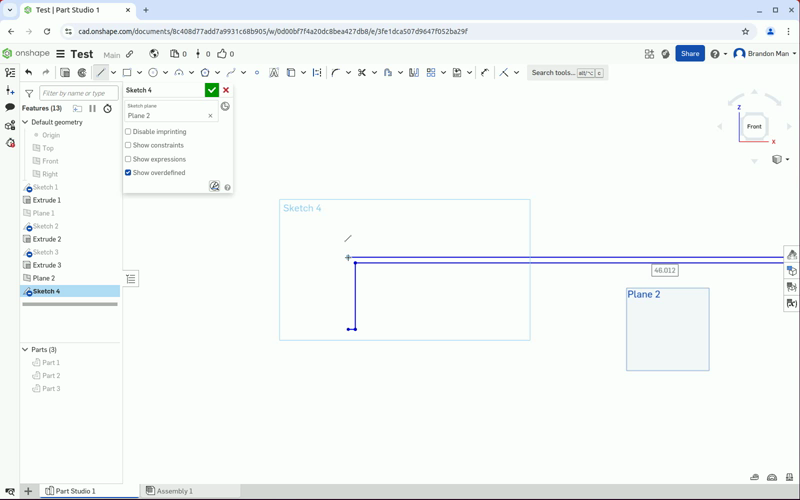
scroll(-6)
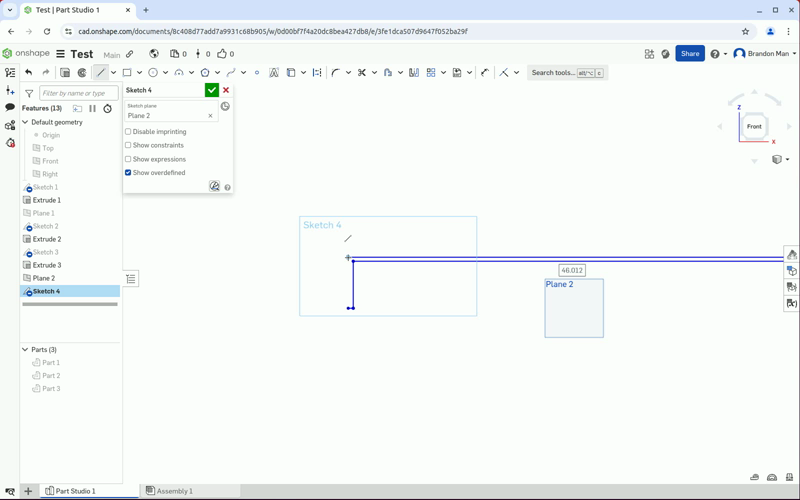
scroll(-6)
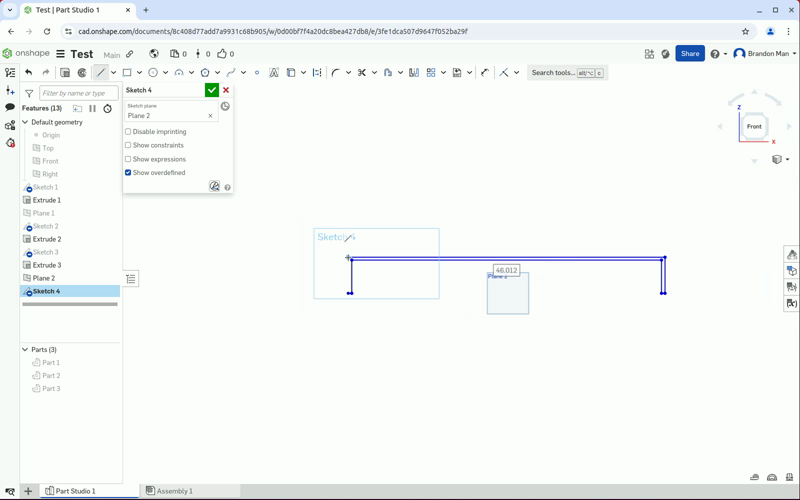
scroll(-6)
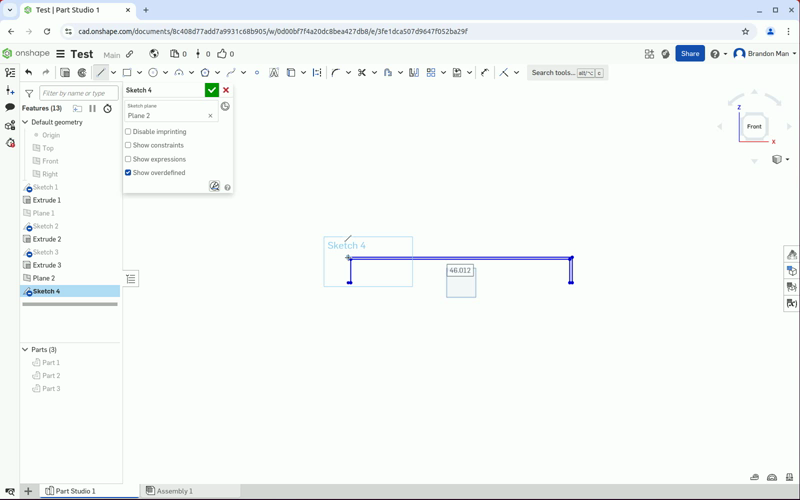
key_up(shift)
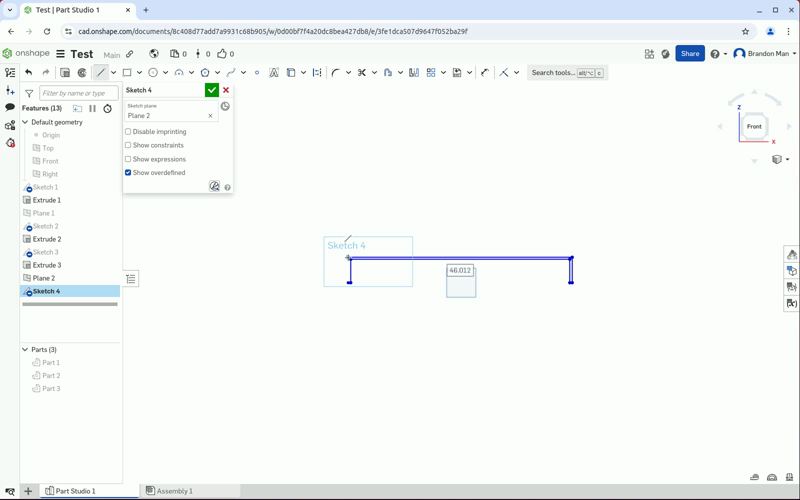
mouse_move(378, 257)
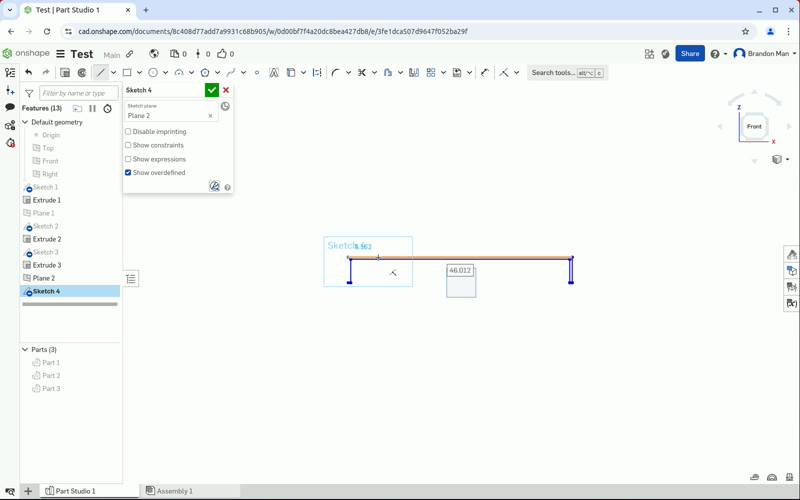
key_down(shift)
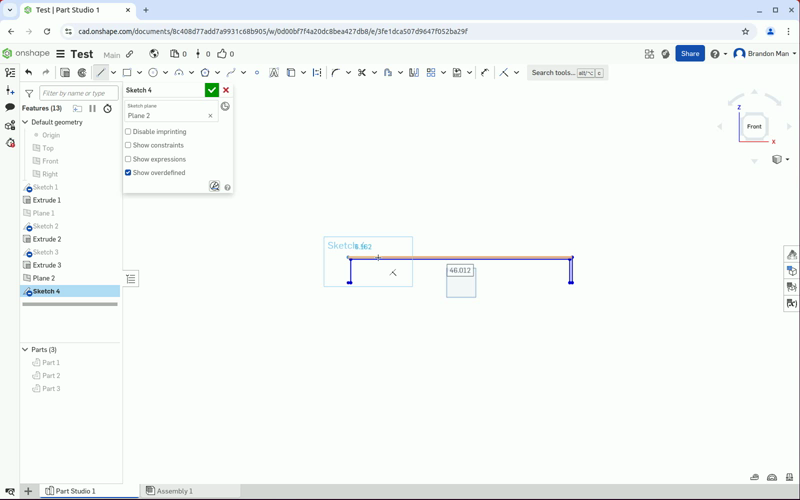
mouse_move(348, 282)
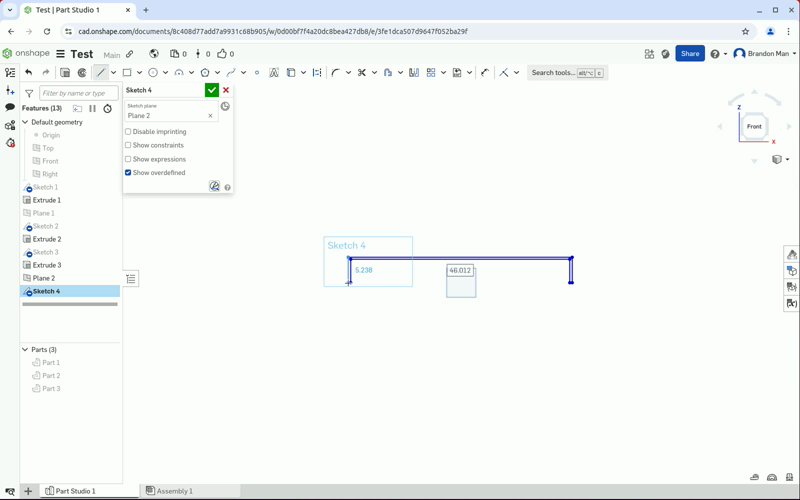
scroll(6)
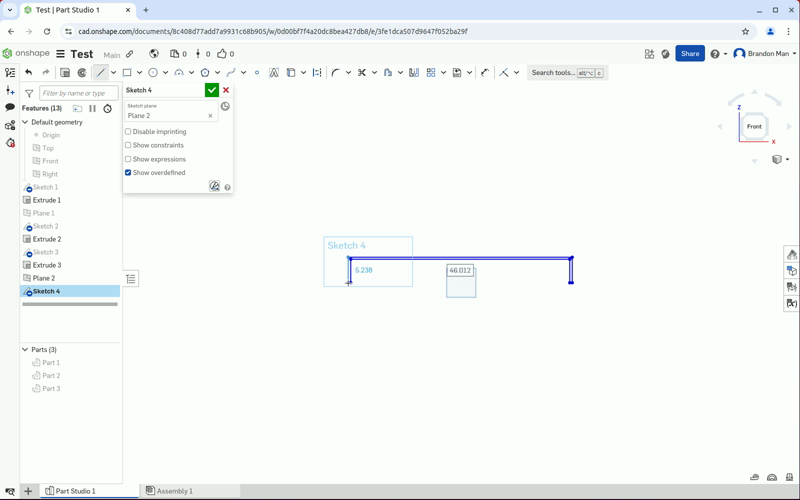
scroll(6)
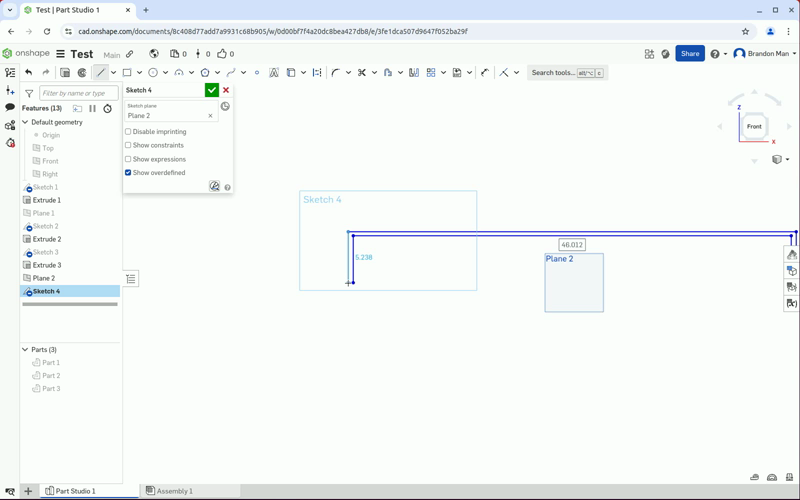
scroll(6)
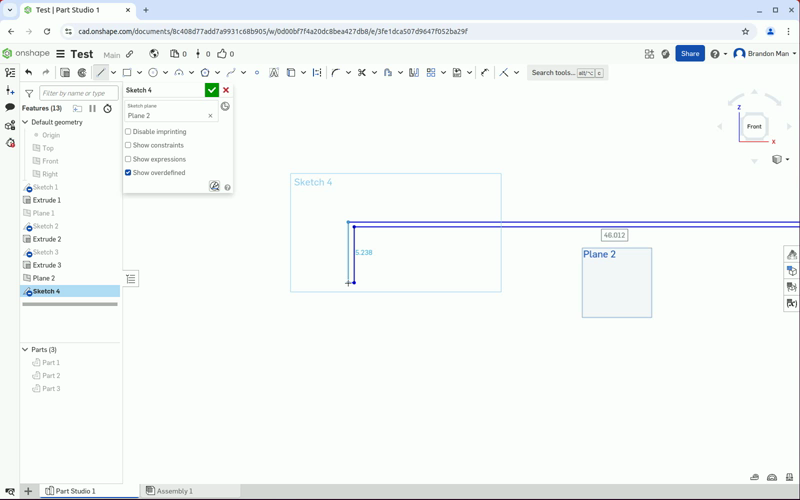
scroll(6)
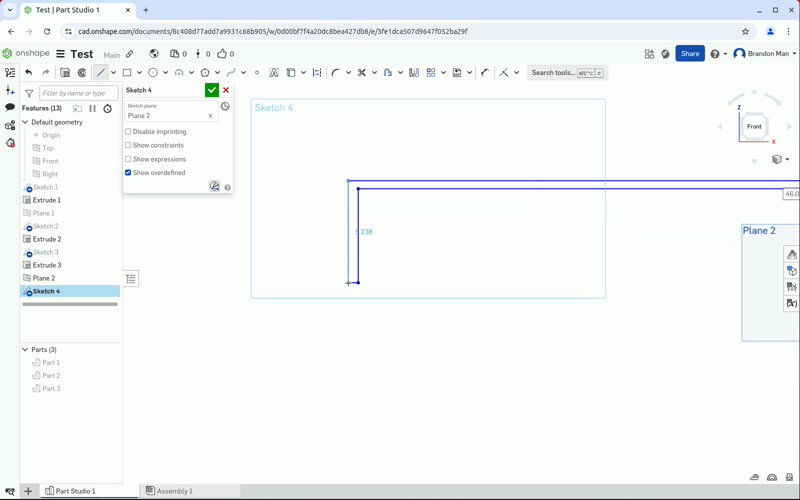
scroll(6)
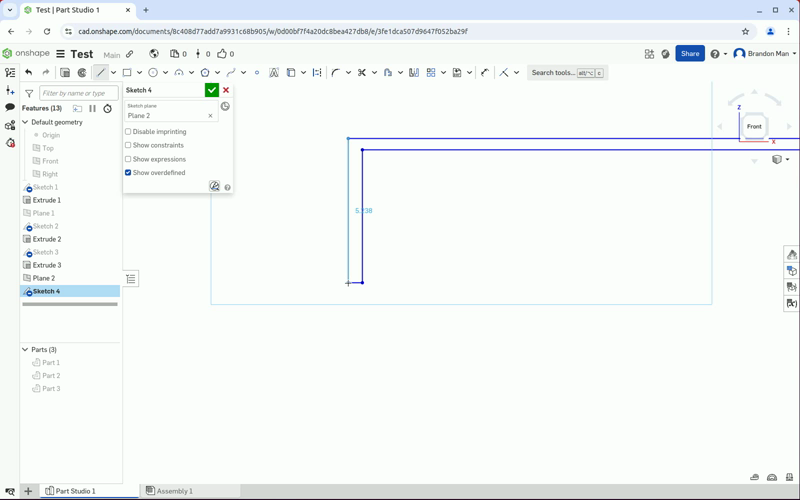
scroll(6)
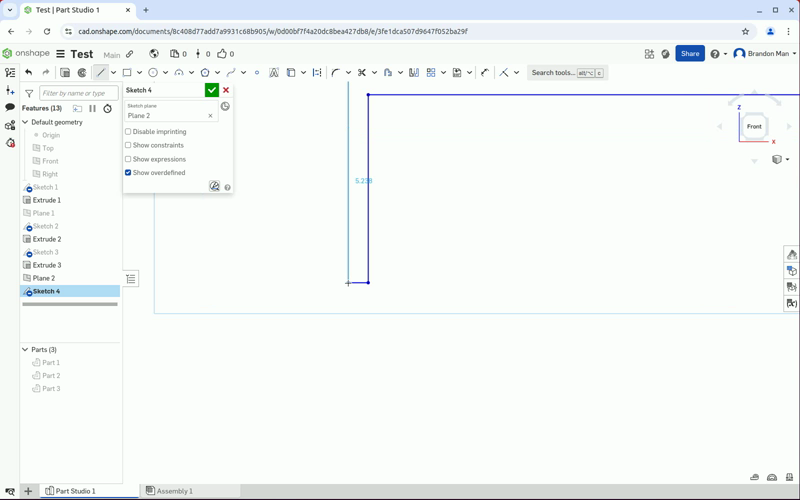
scroll(6)
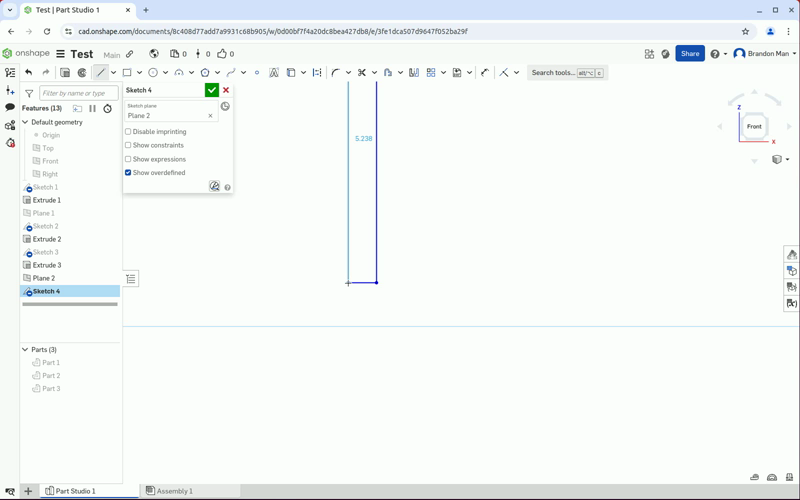
key_up(shift)
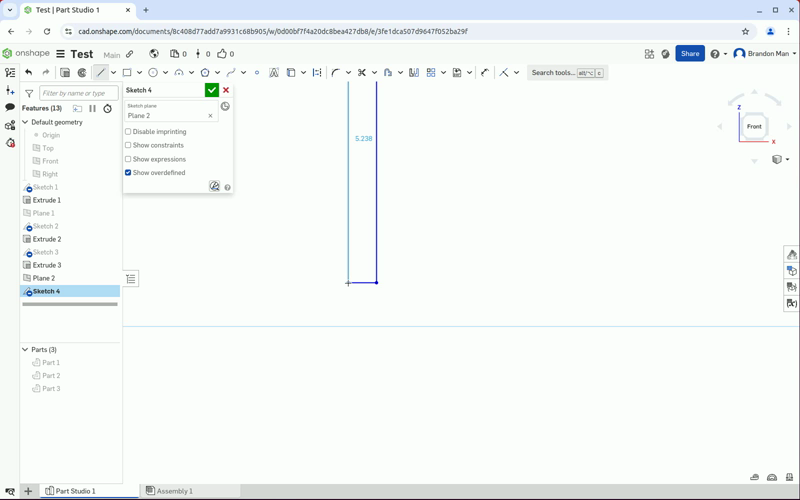
click(348, 282)
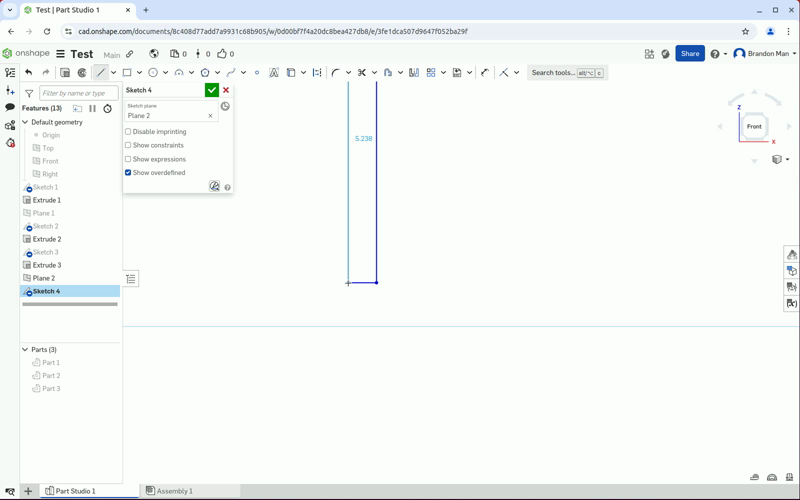
scroll(-6)
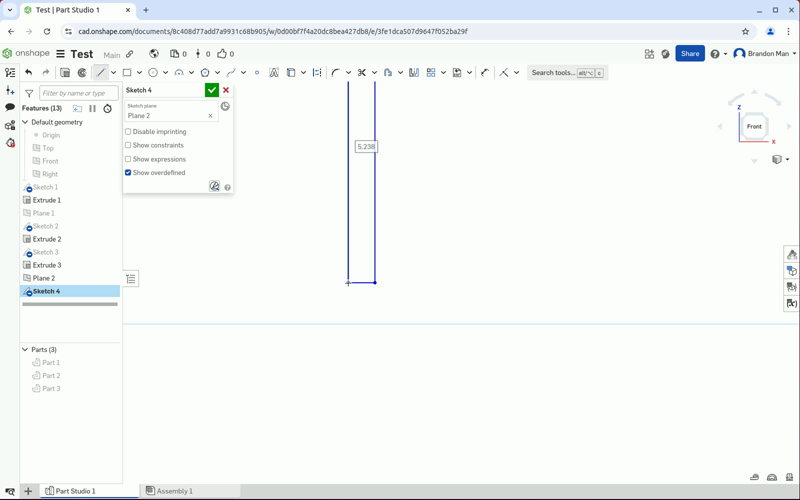
scroll(-6)
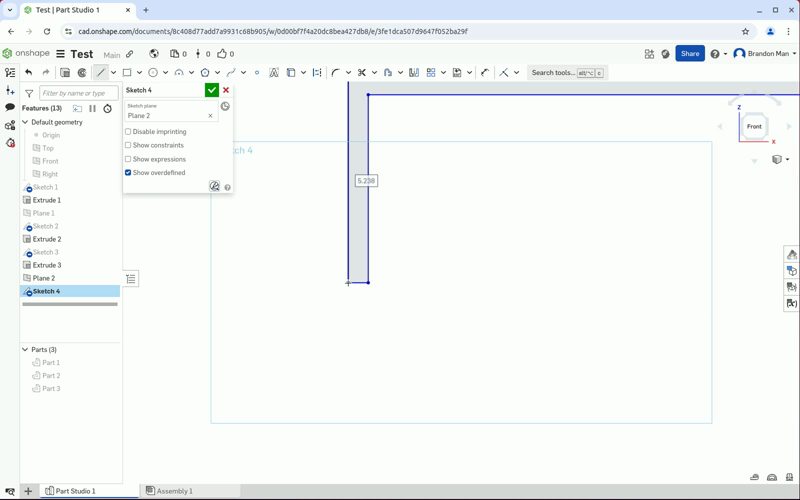
scroll(-6)
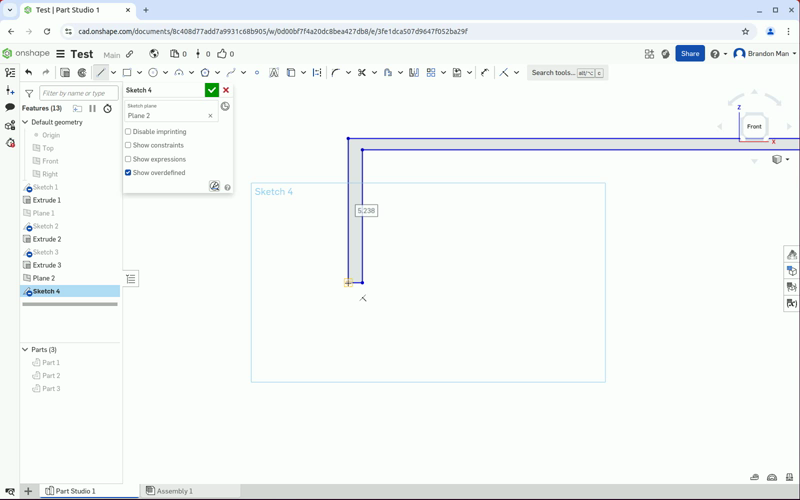
scroll(-6)
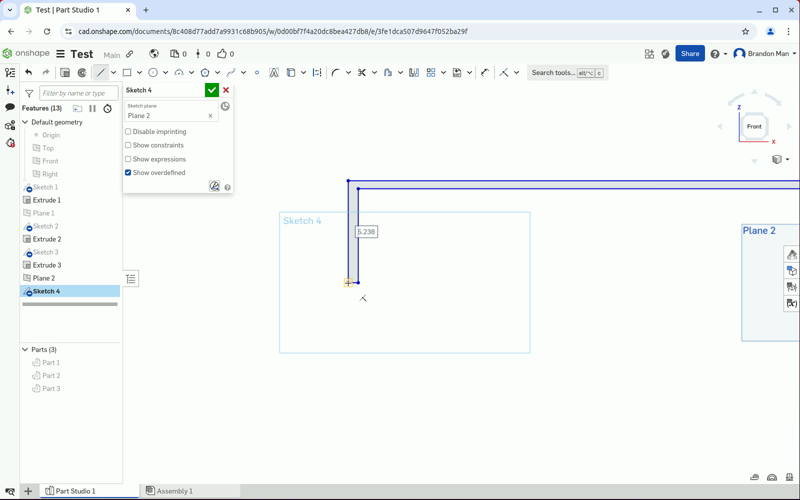
scroll(-6)
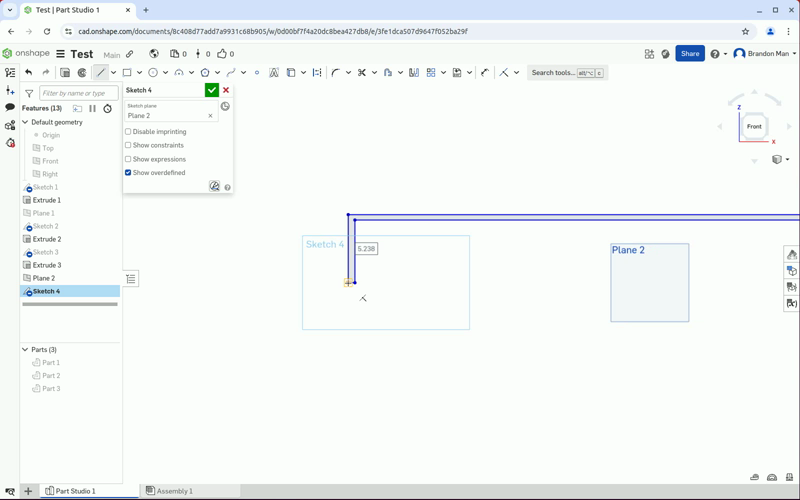
scroll(-6)
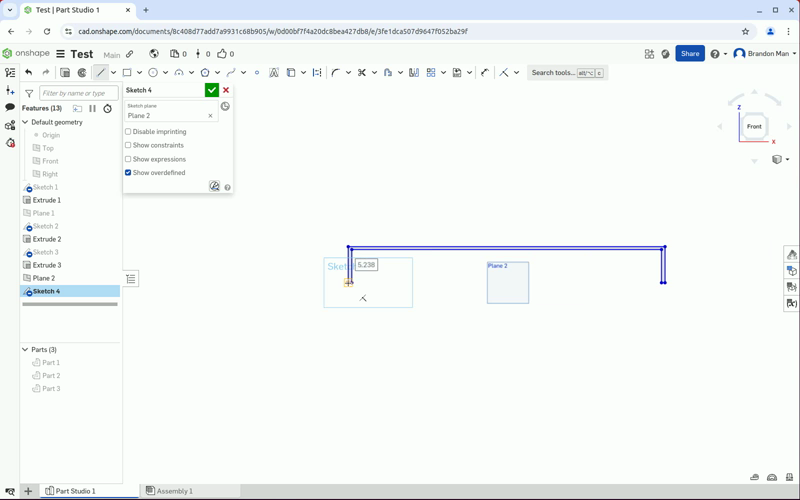
scroll(-6)
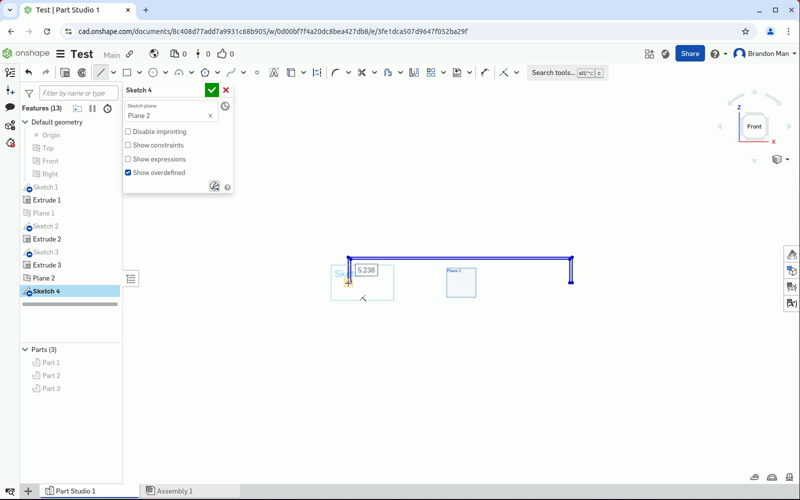
key(esc)
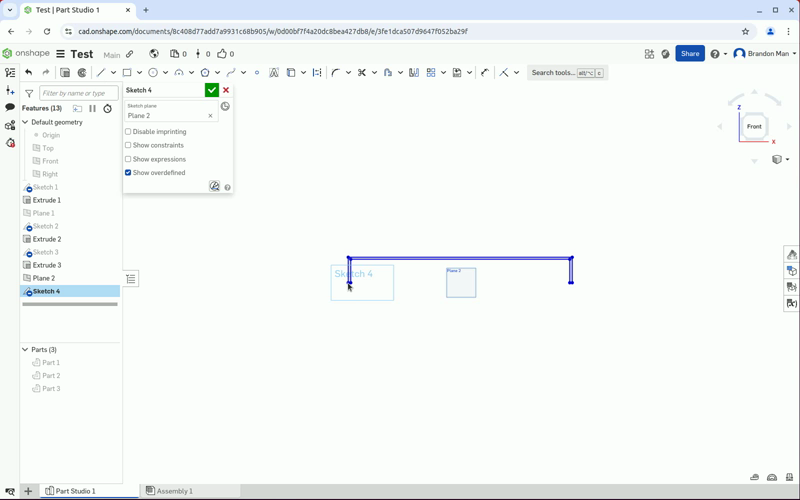
mouse_move(436, 257)
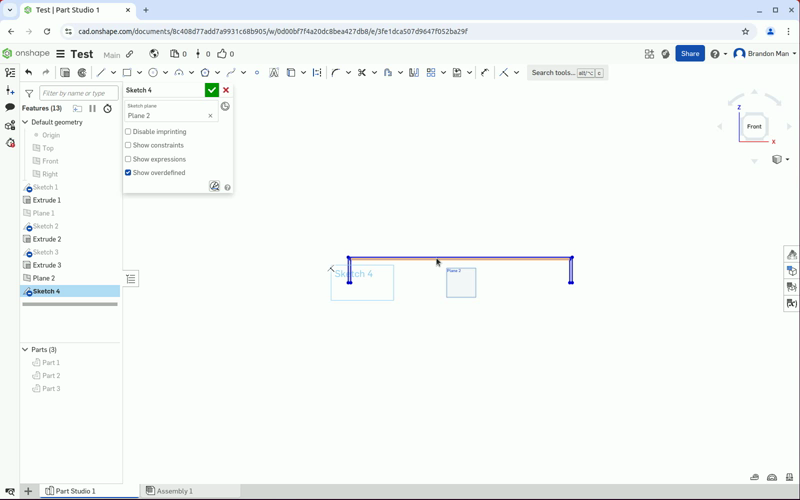
scroll(6)
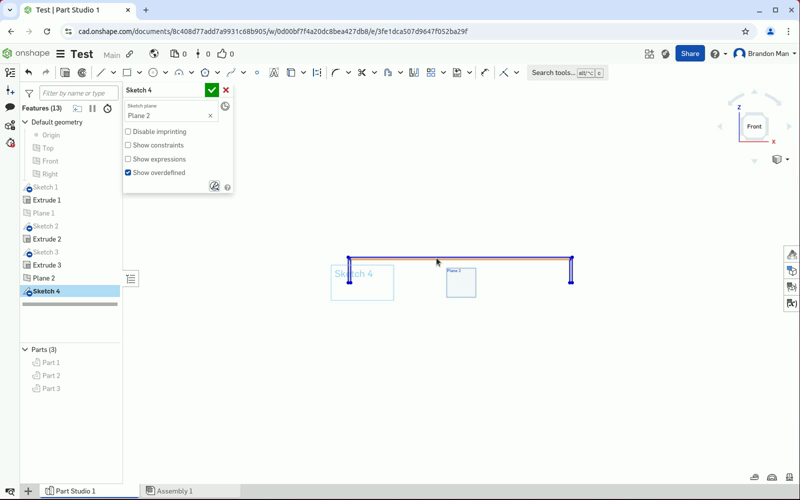
scroll(6)
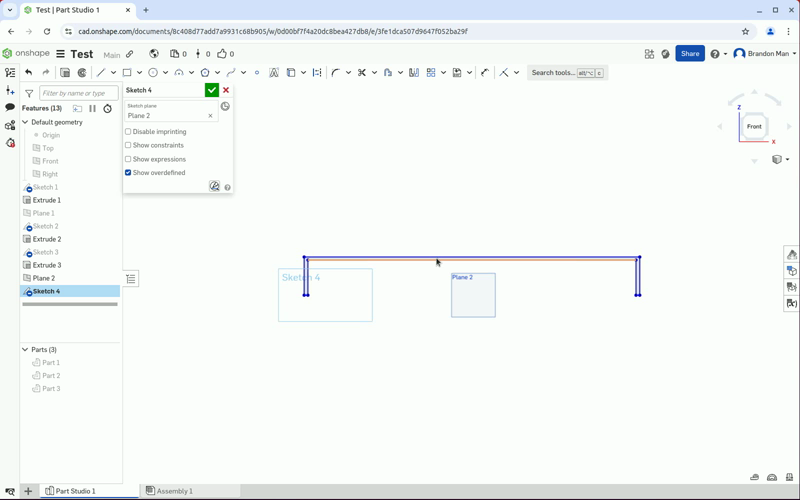
scroll(6)
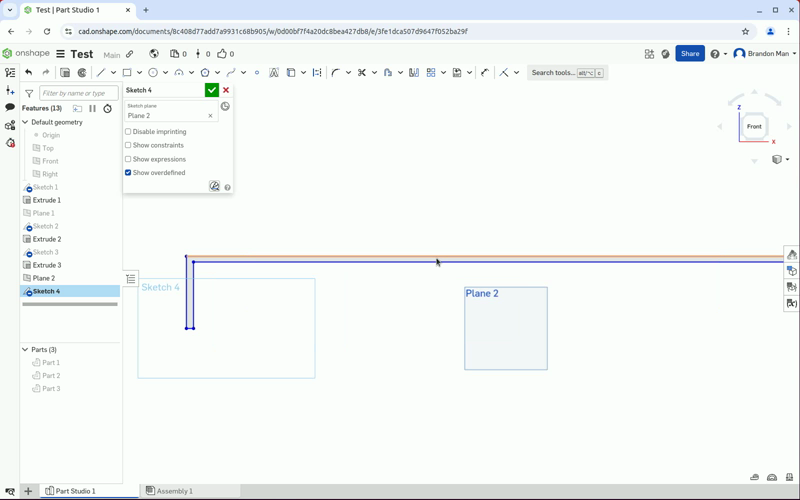
scroll(6)
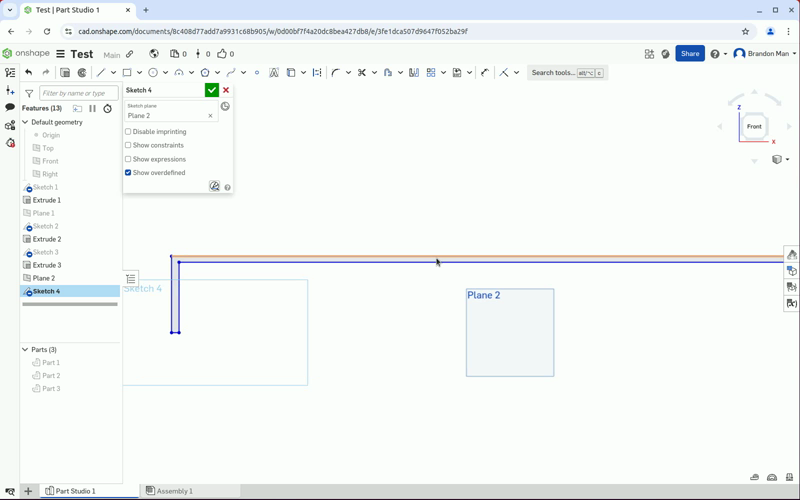
scroll(6)
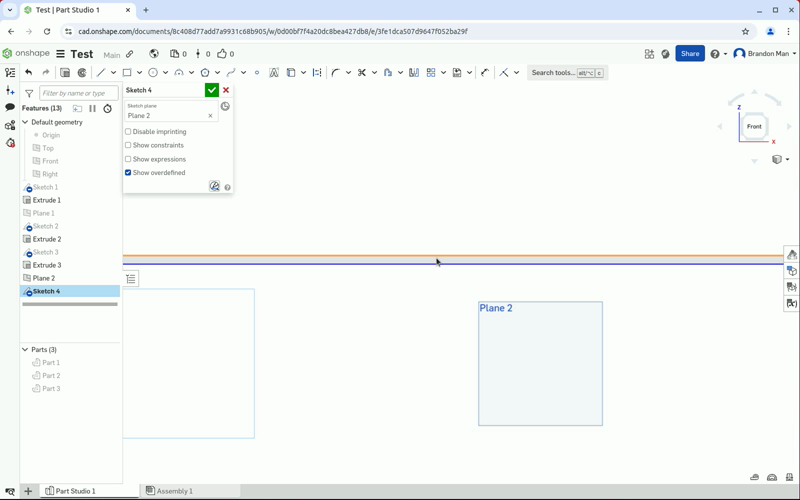
scroll(6)
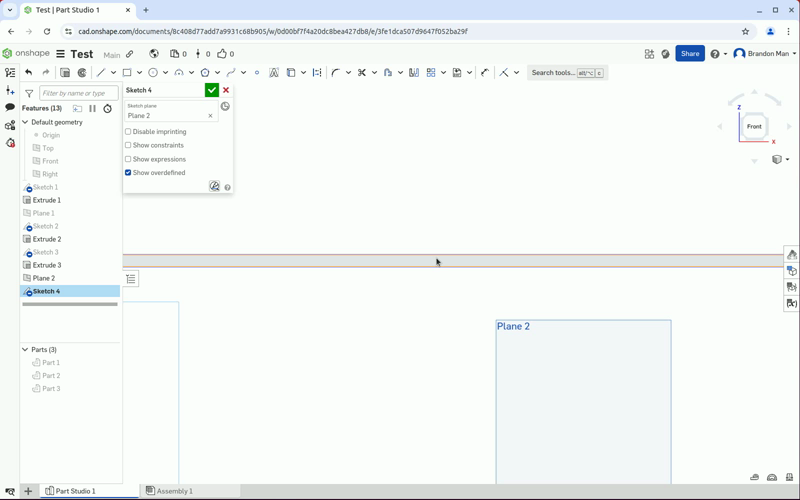
scroll(6)
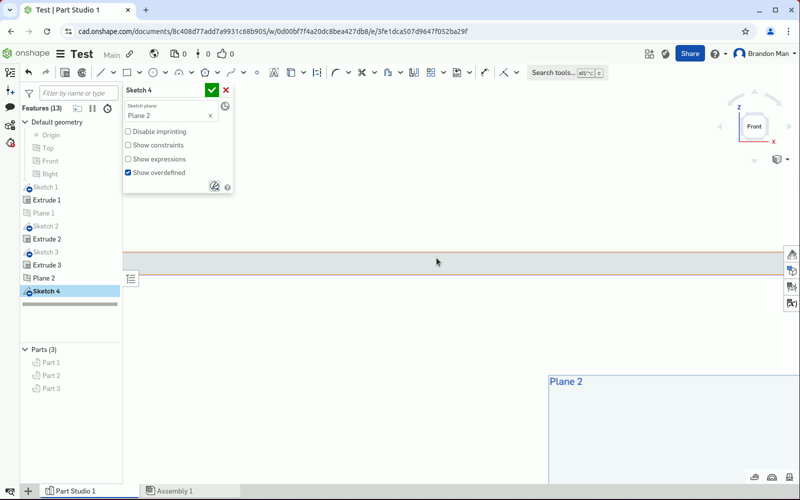
click(436, 257)
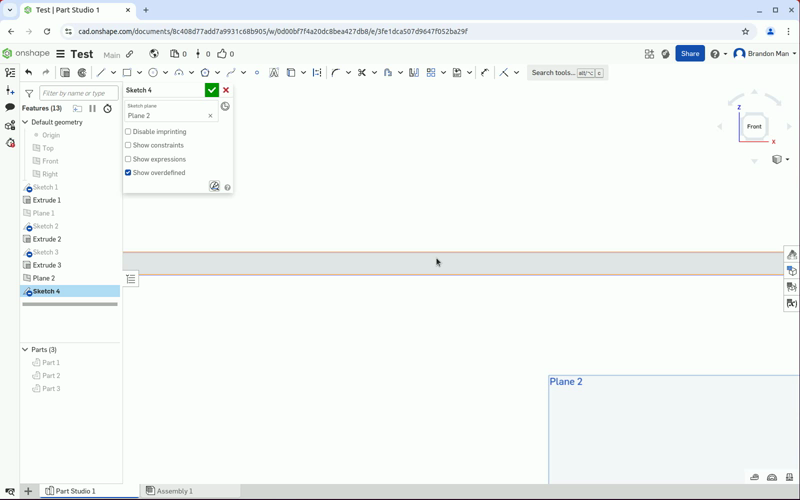
scroll(-6)
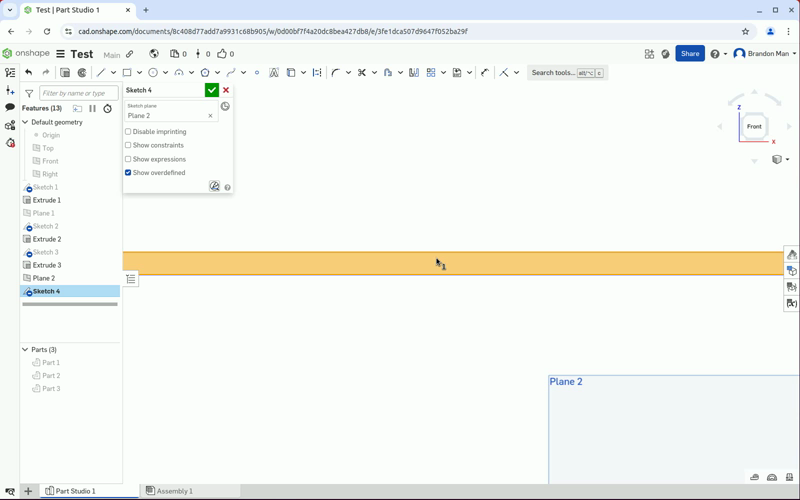
scroll(-6)
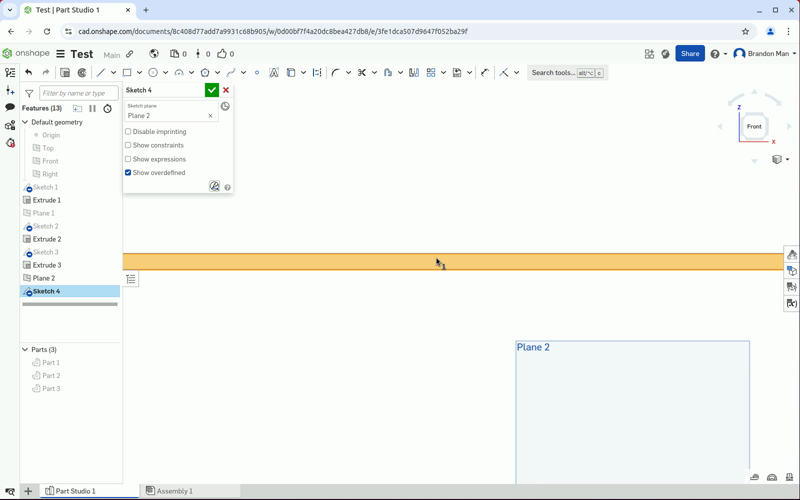
scroll(-6)
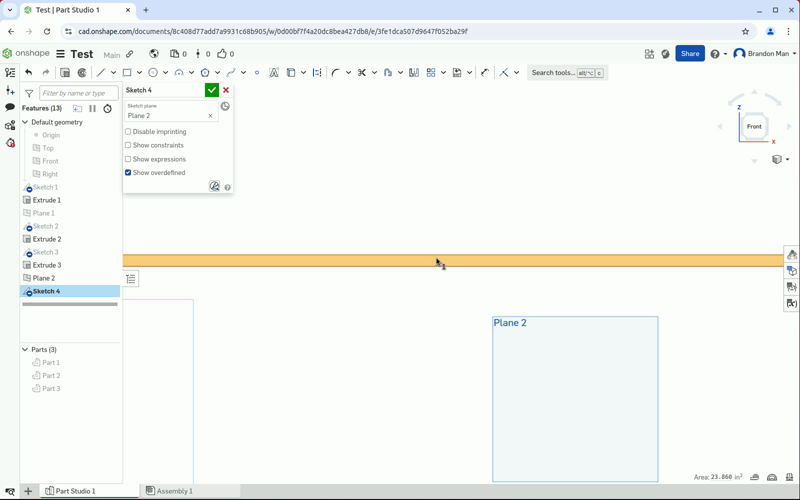
scroll(-6)
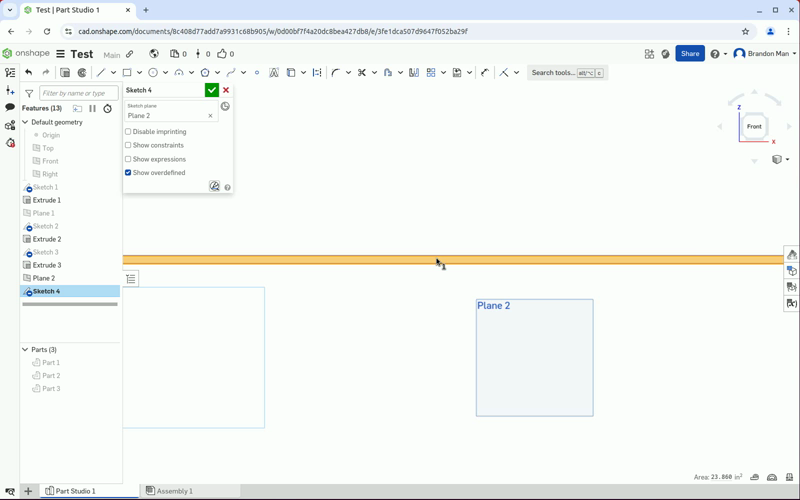
scroll(-6)
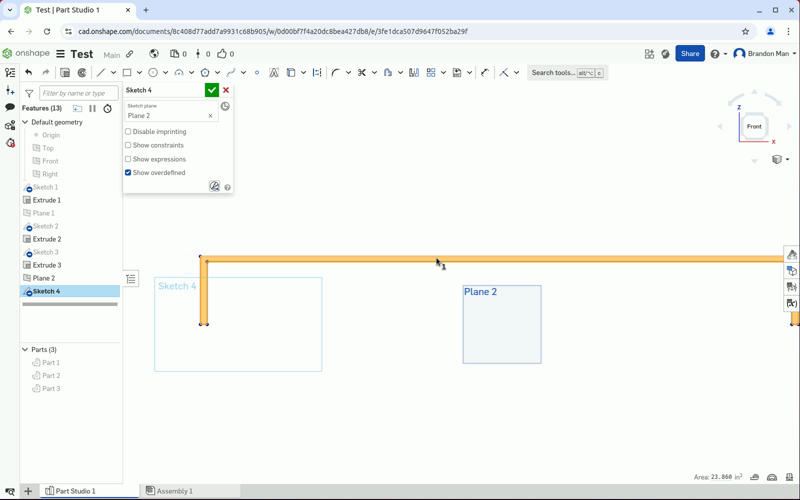
scroll(-6)
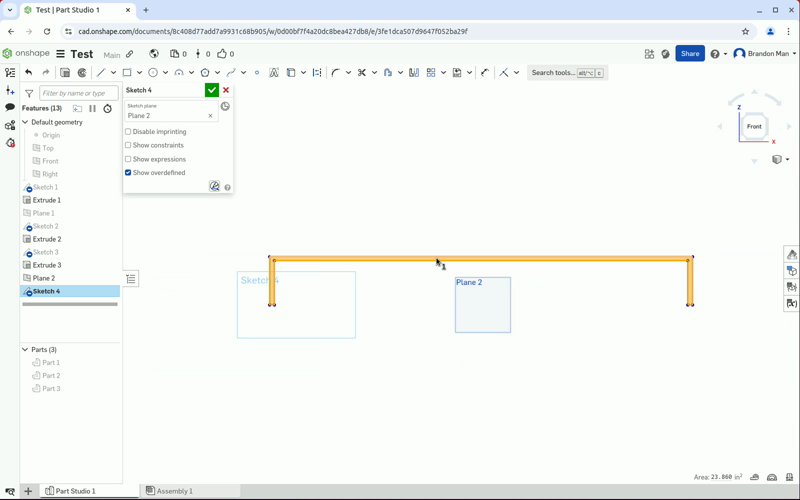
scroll(-6)
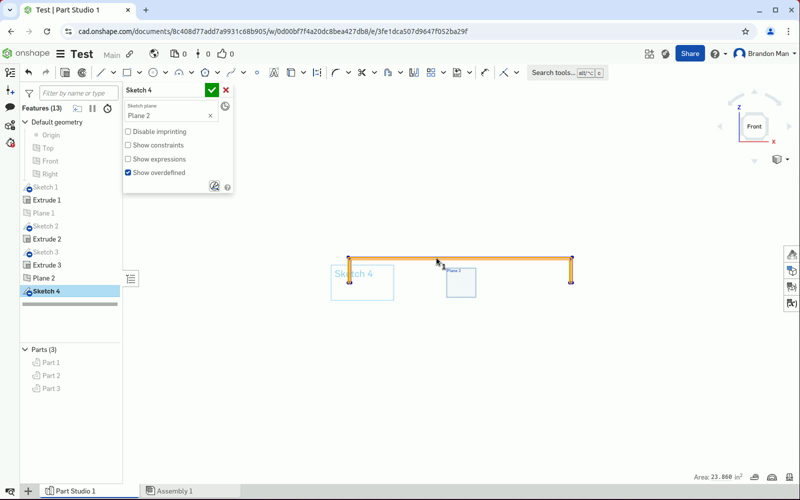
mouse_move(73, 352)
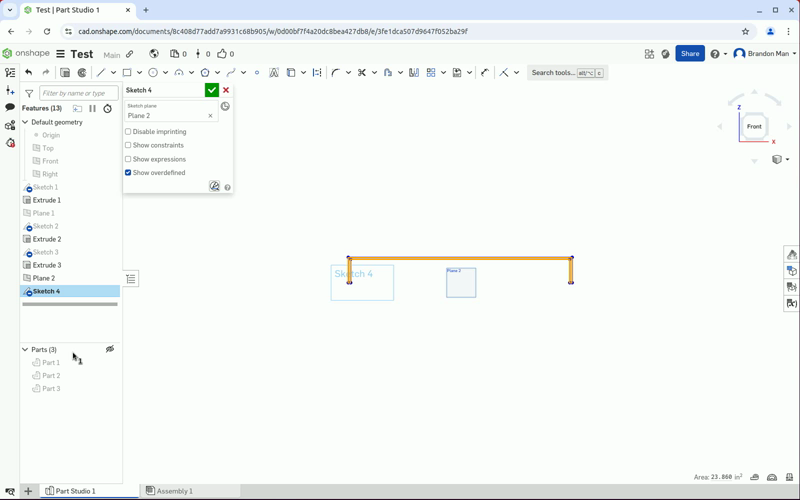
key(shift+y)
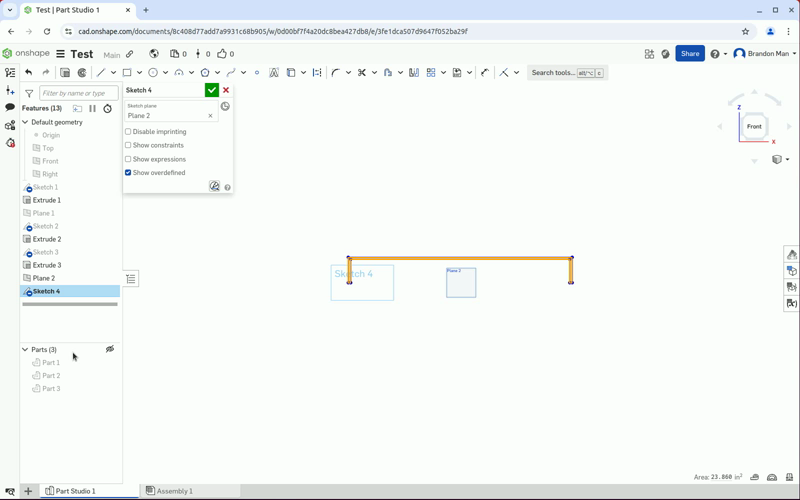
key(shift+e)
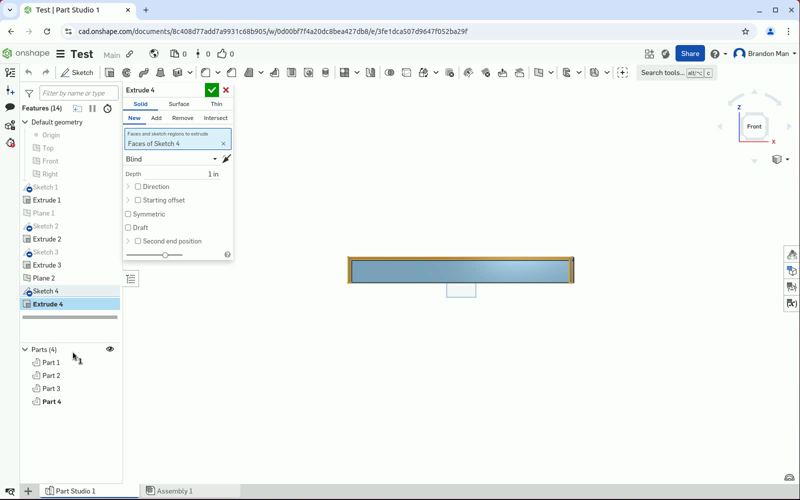
mouse_move(143, 106)
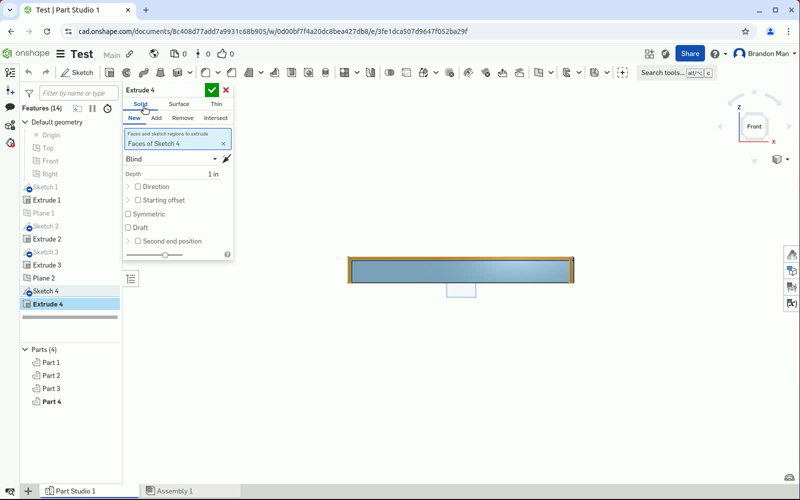
click(143, 106)
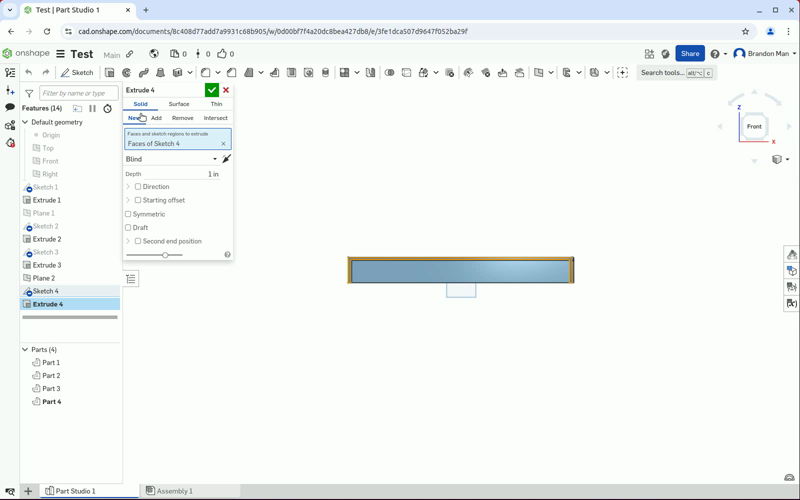
mouse_move(137, 120)
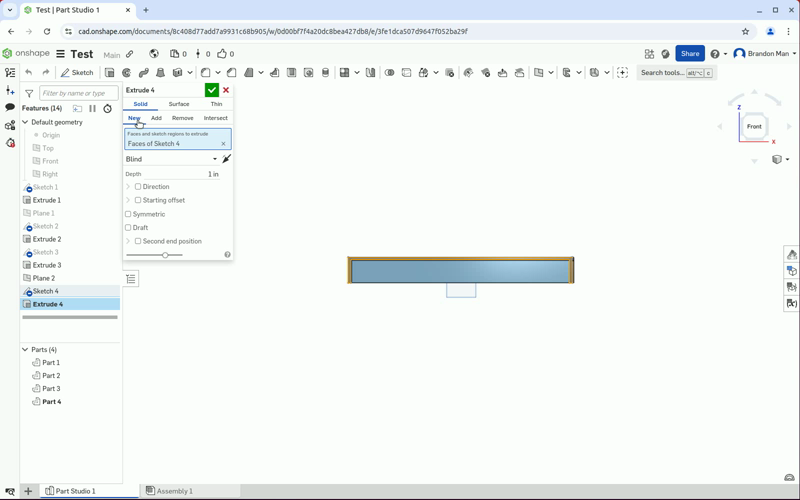
click(137, 120)
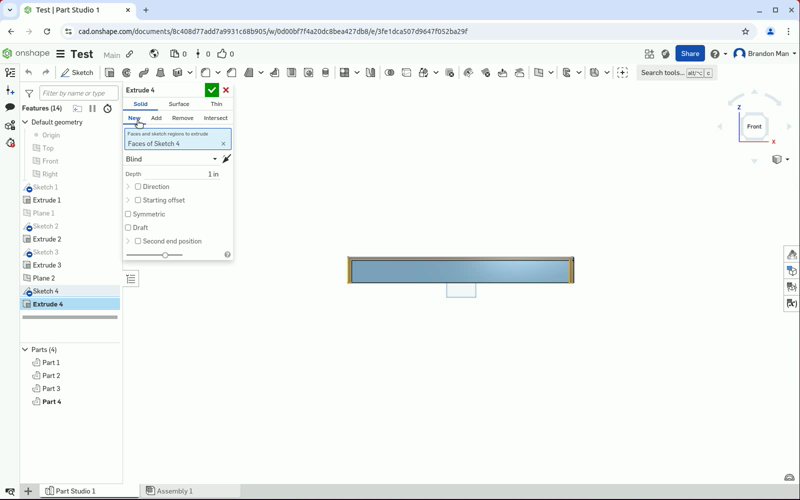
key(tab, 4)
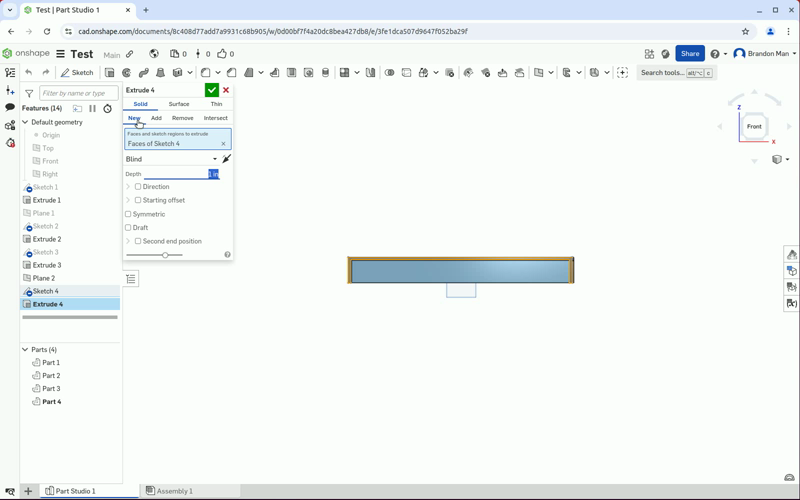
text(0.722)
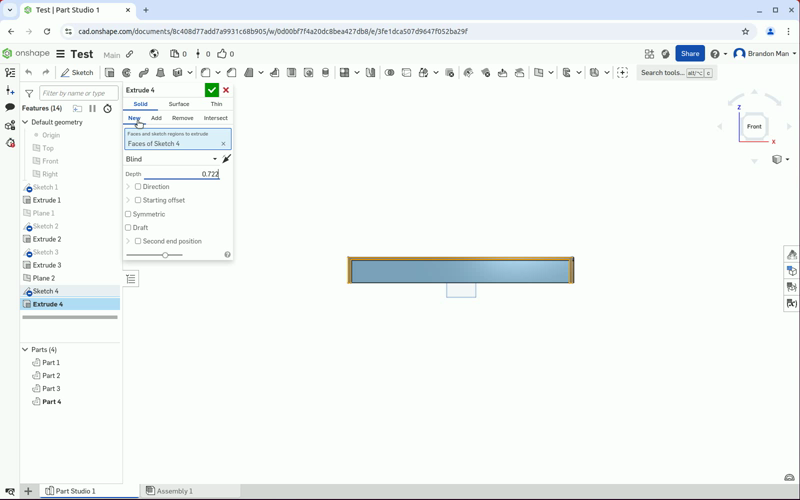
key(enter)
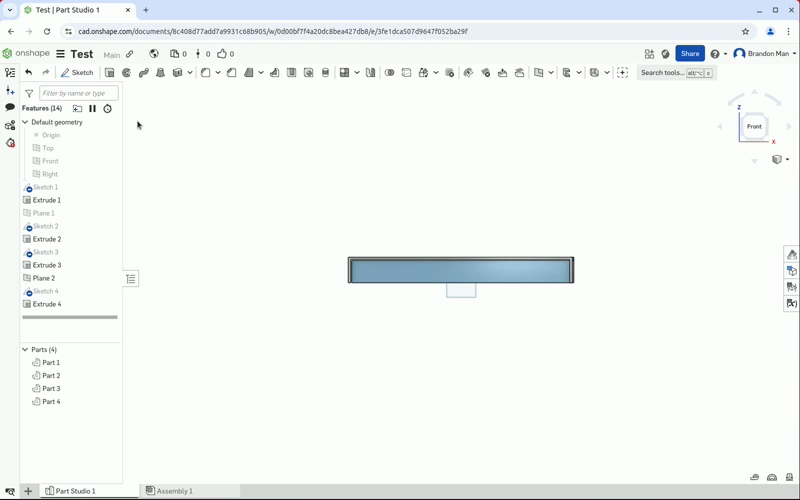
key(shift+h)
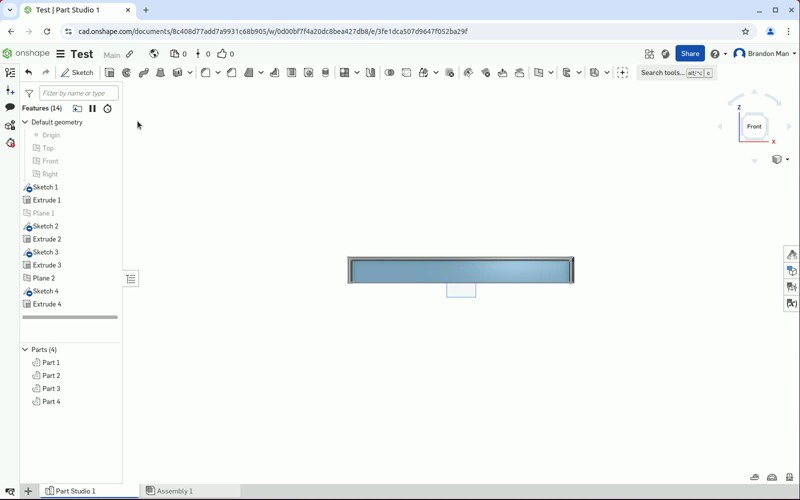
key(shift+h)
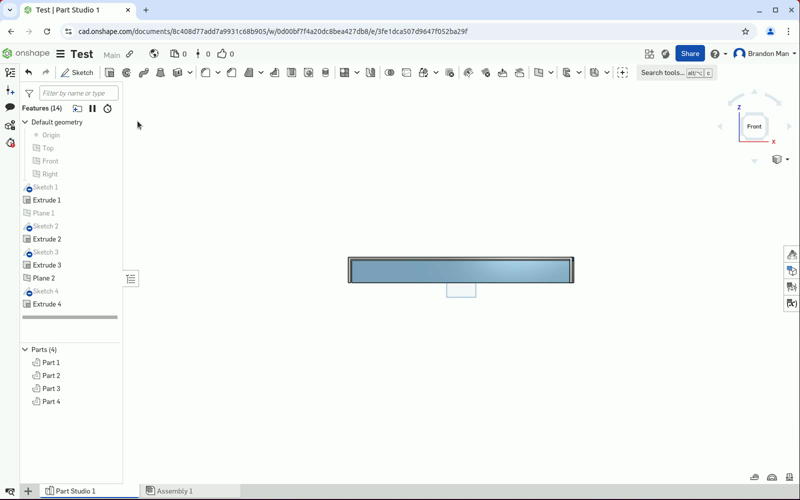
mouse_move(73, 189)
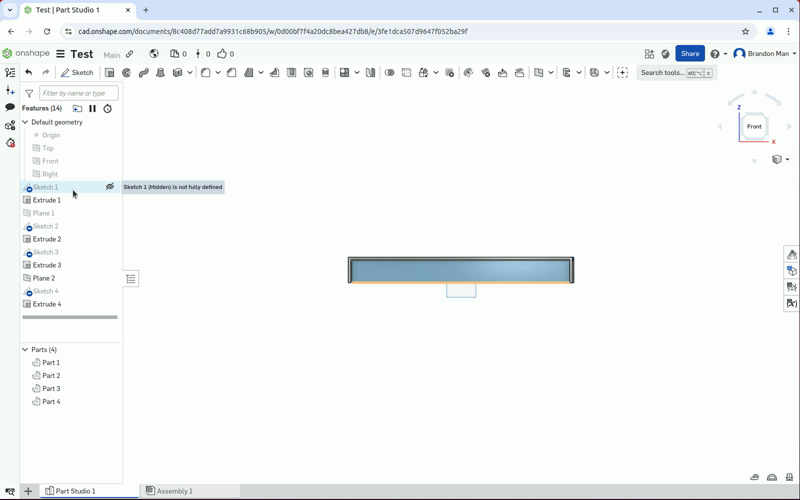
click(73, 189)
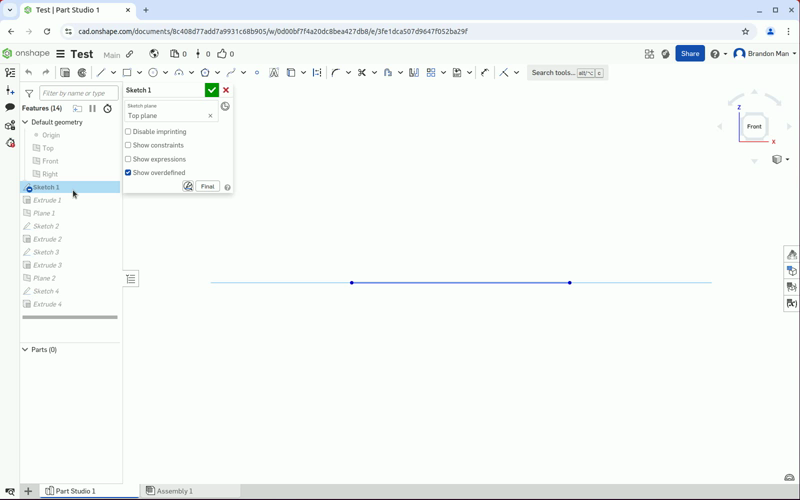
mouse_move(229, 92)
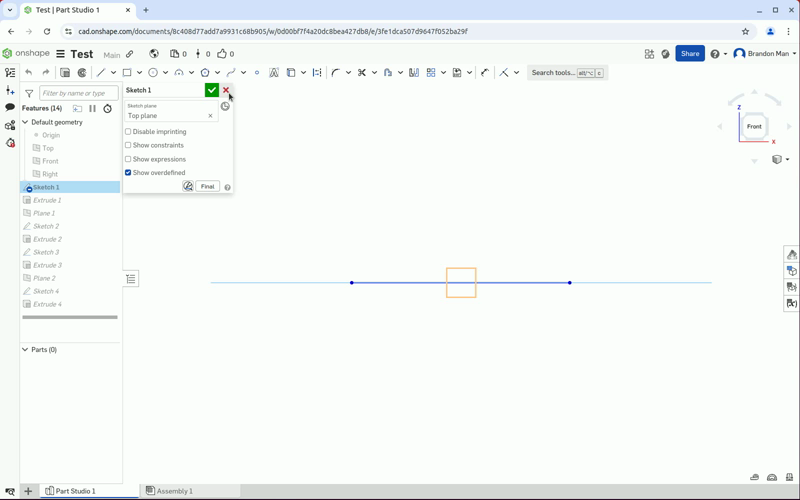
click(229, 92)
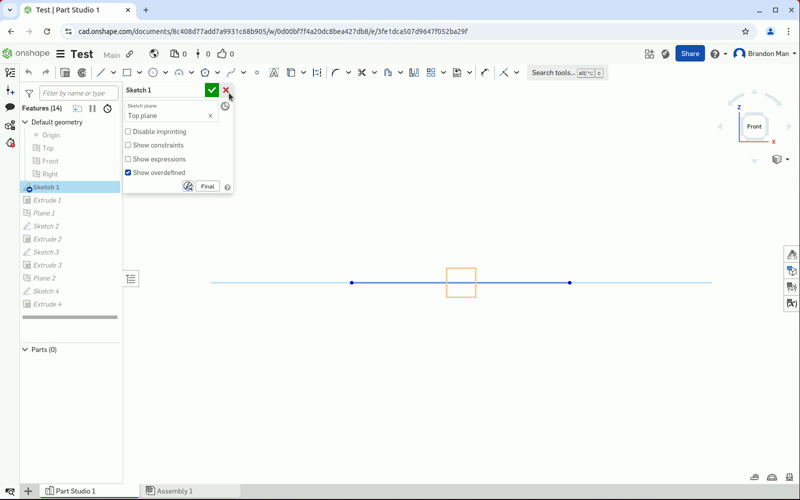
key(shift+s)
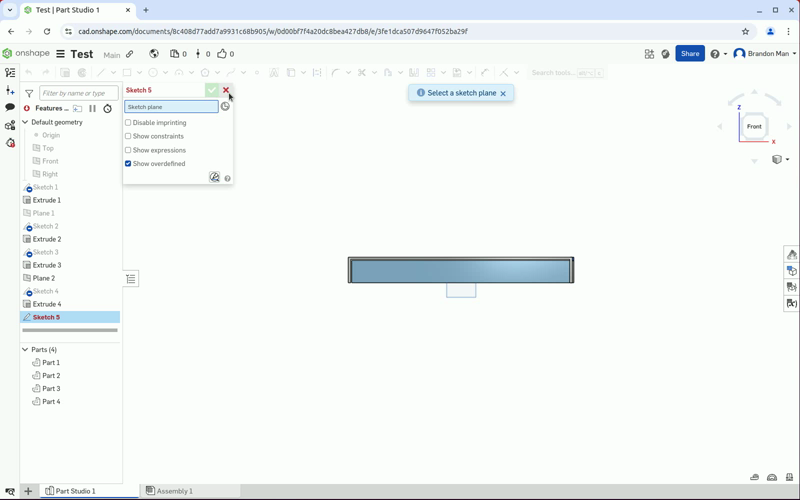
mouse_move(73, 280)
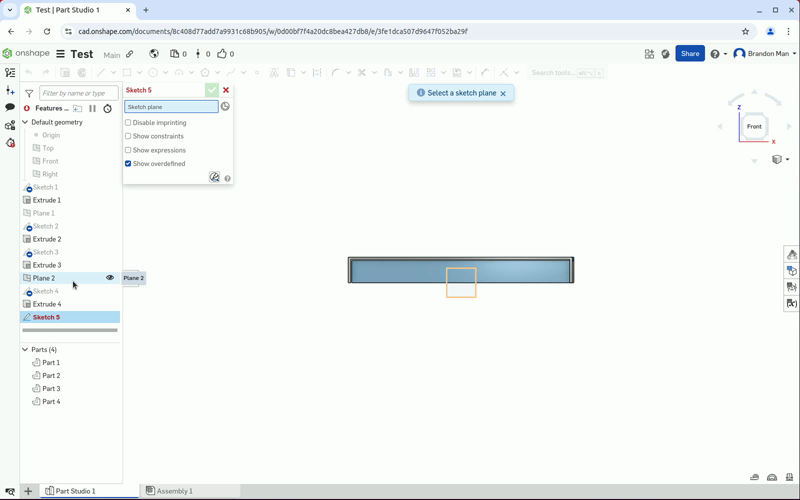
click(73, 280)
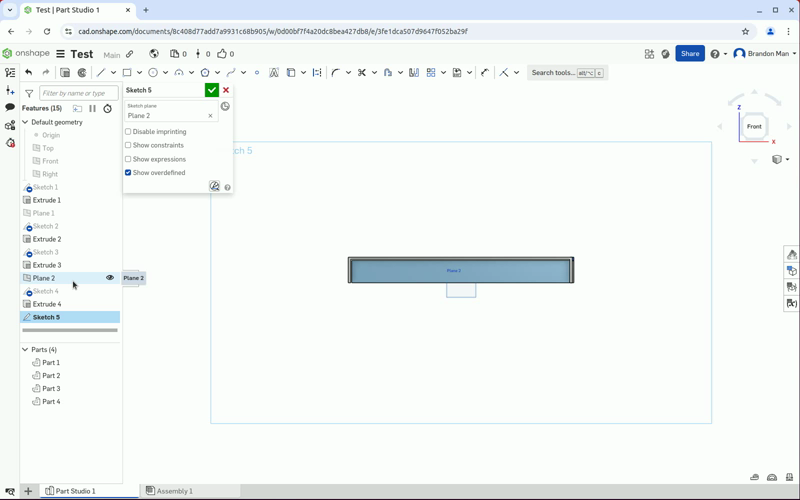
mouse_move(73, 352)
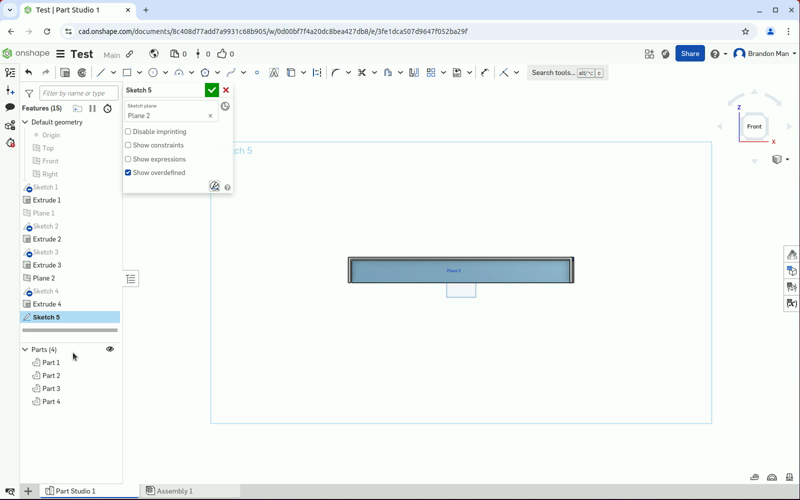
key(y)
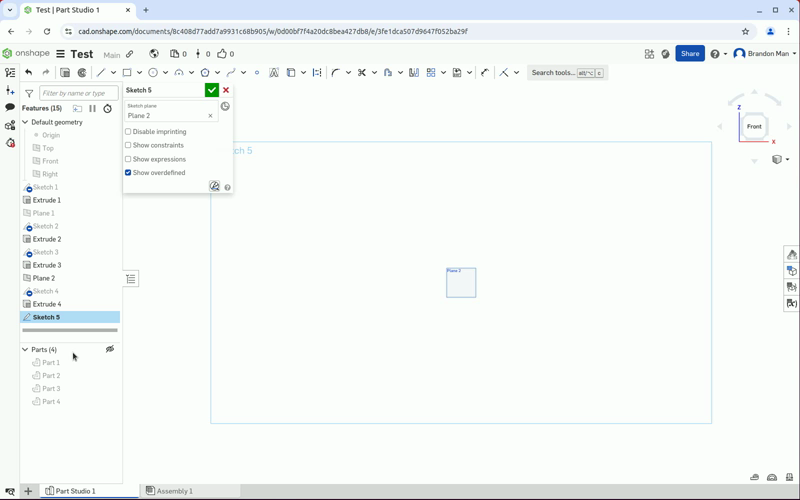
key(l)
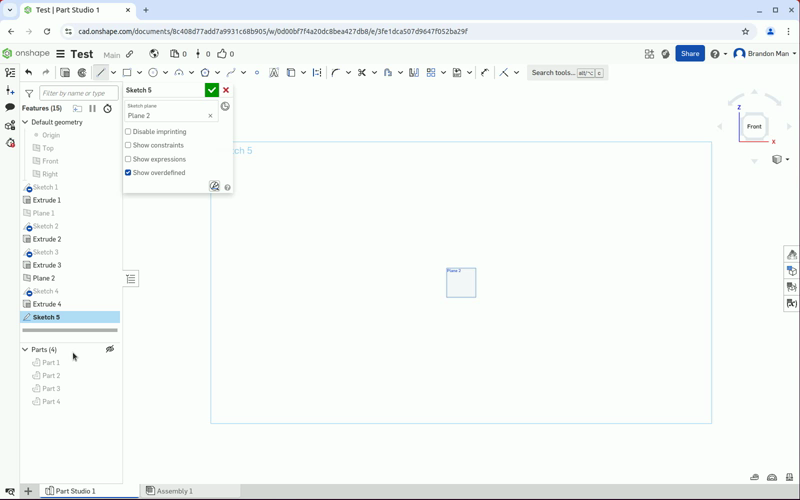
key_down(shift)
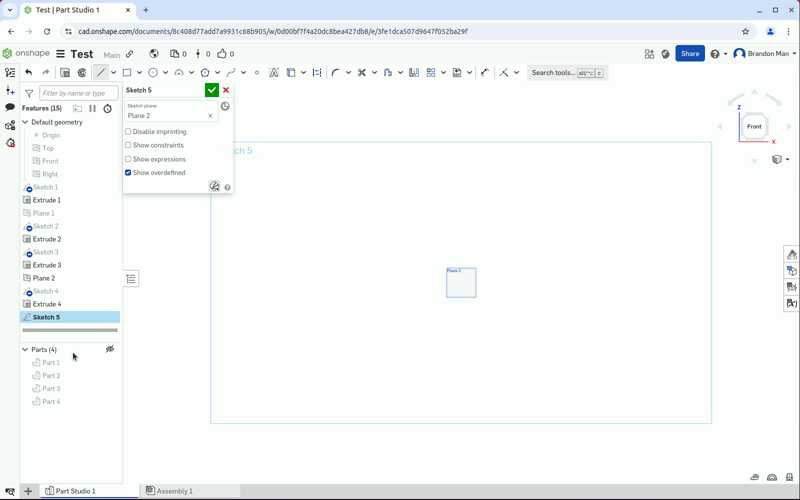
mouse_move(351, 282)
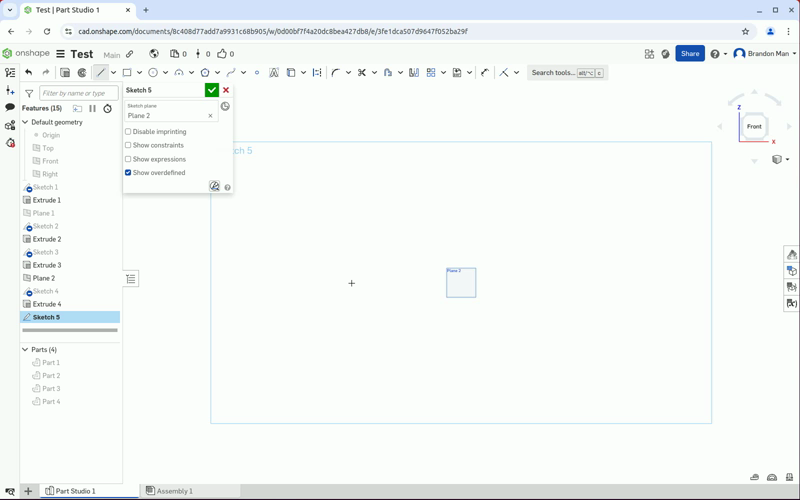
click(351, 282)
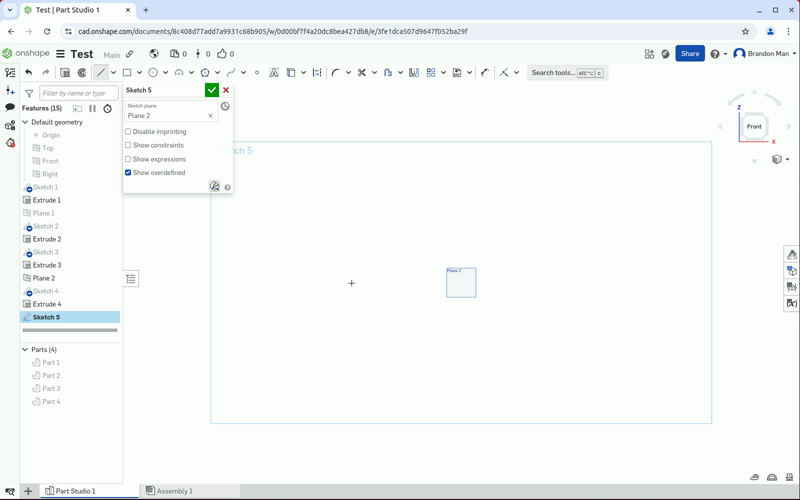
key_up(shift)
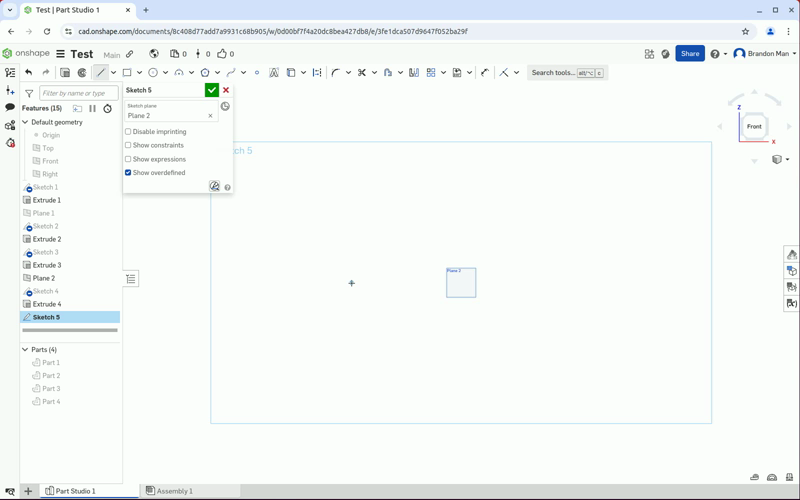
key_down(shift)
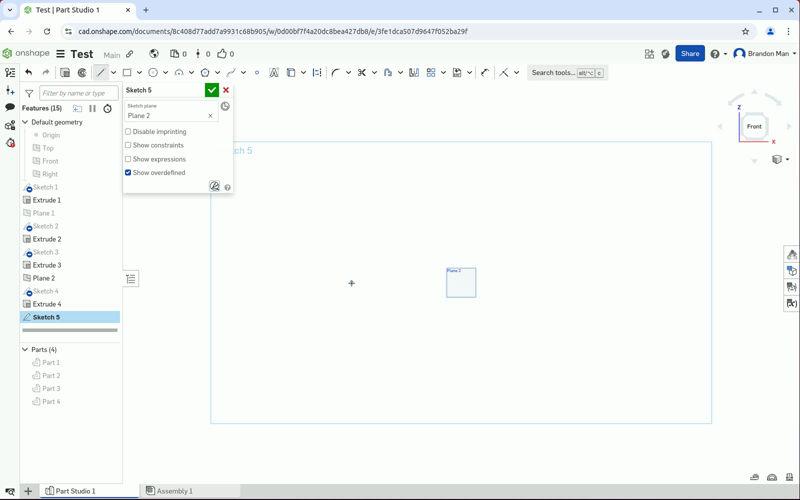
mouse_move(569, 282)
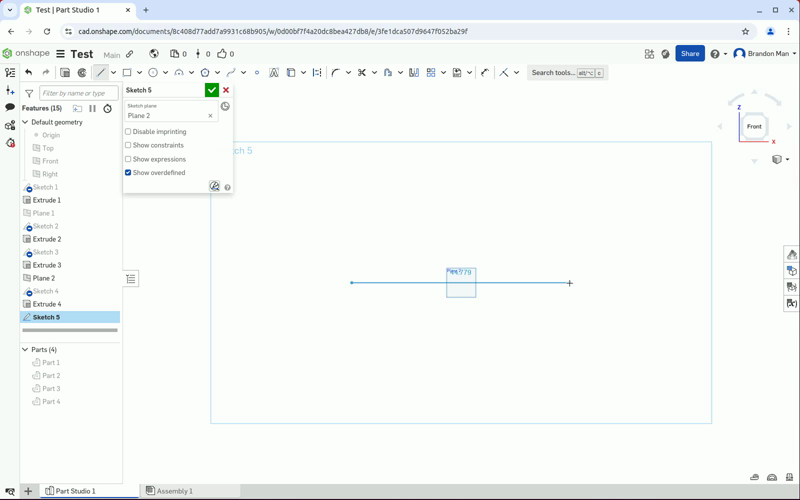
click(569, 282)
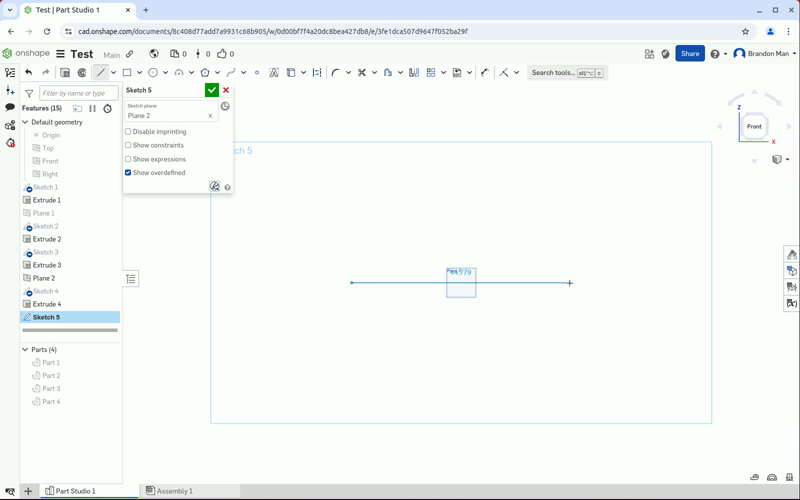
key_up(shift)
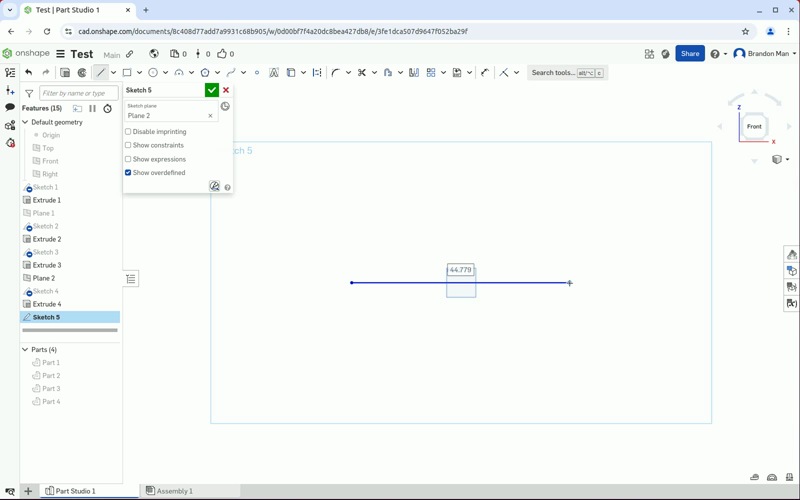
key_down(shift)
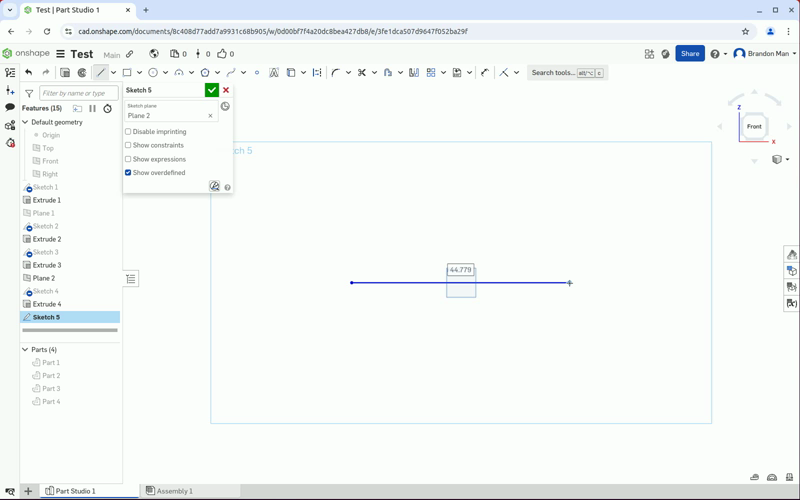
mouse_move(589, 282)
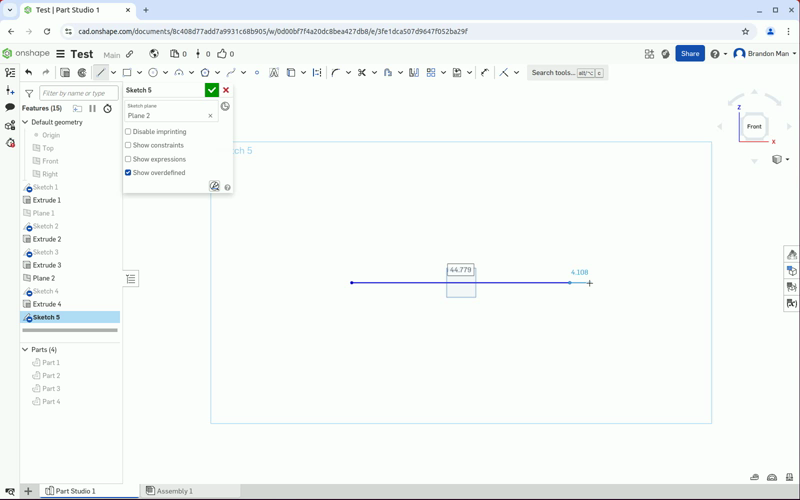
mouse_move(569, 260)
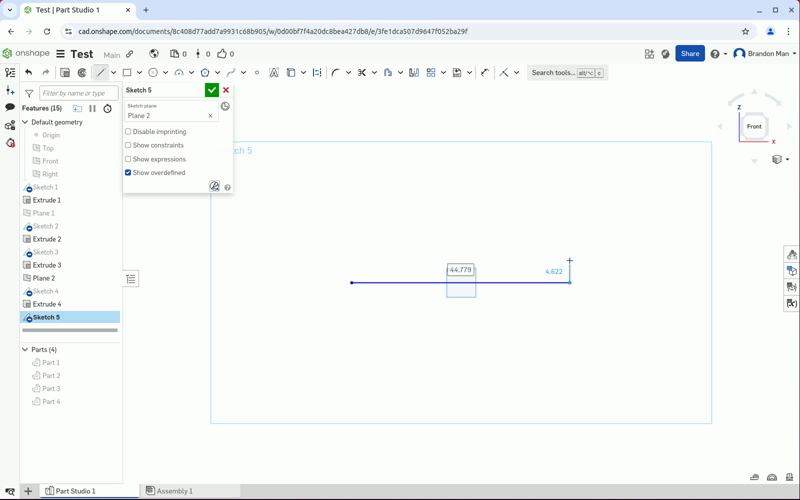
click(569, 260)
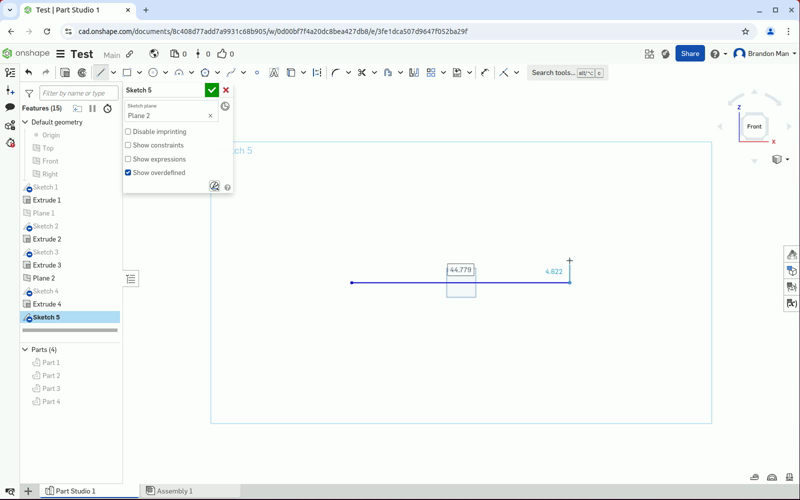
key_up(shift)
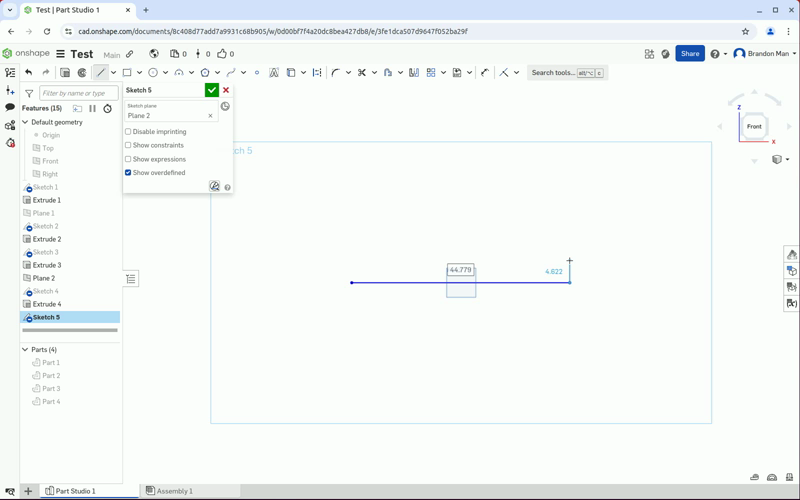
key_down(shift)
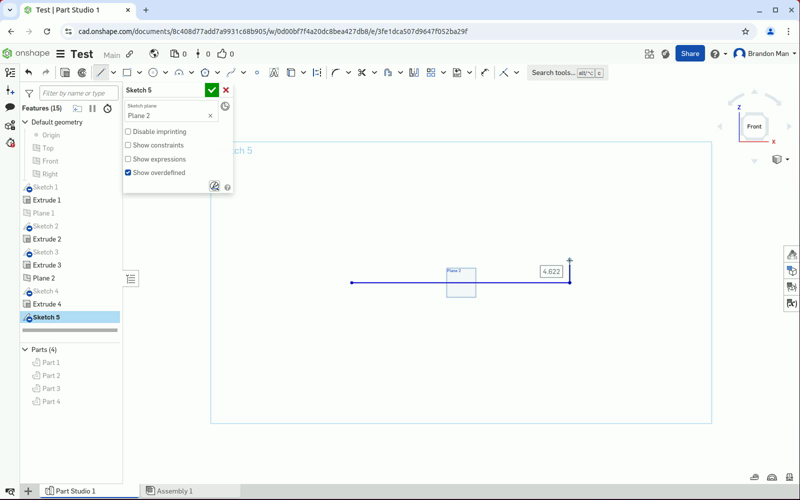
mouse_move(351, 260)
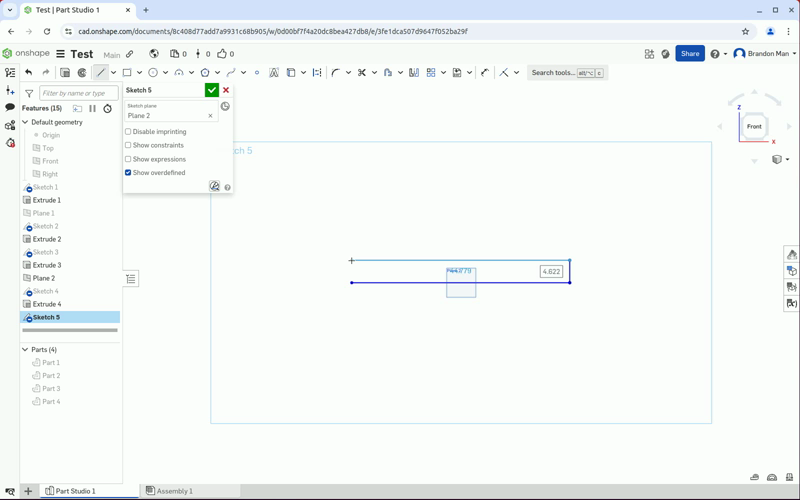
click(351, 260)
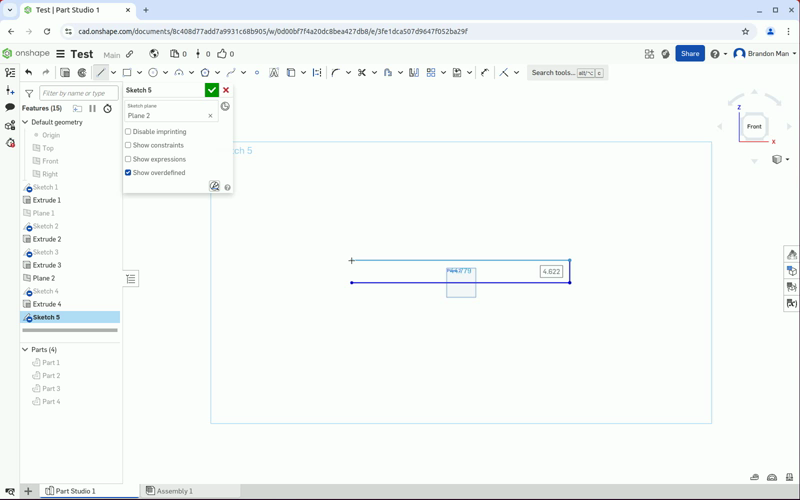
key_up(shift)
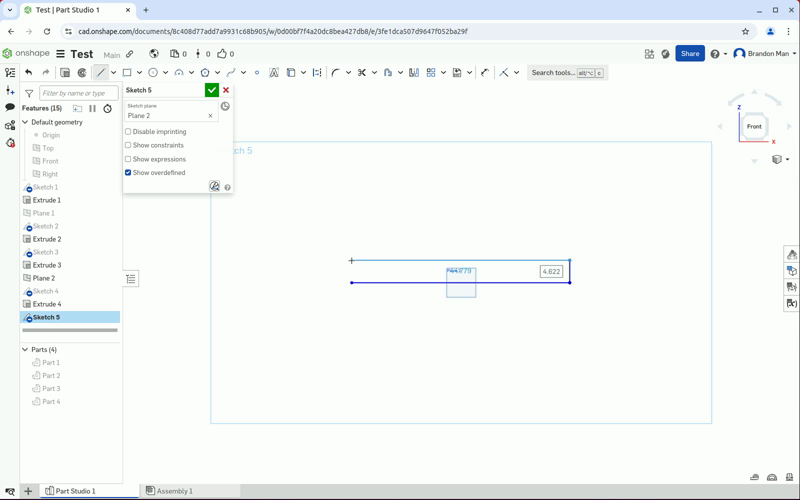
mouse_move(381, 260)
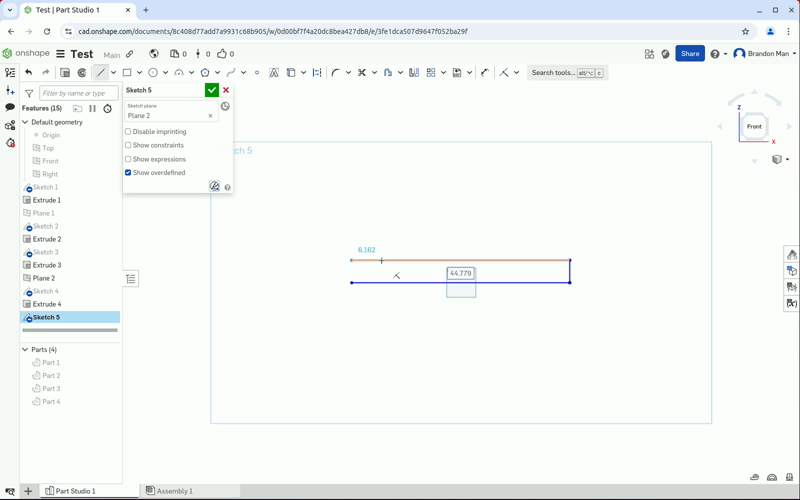
key_down(shift)
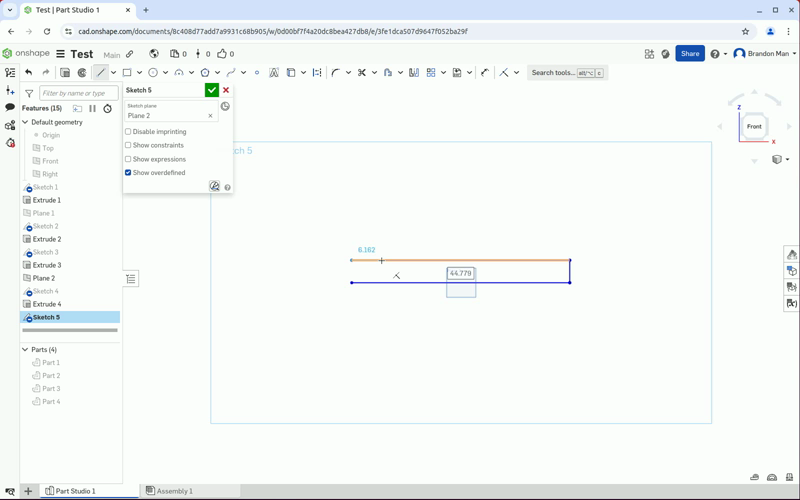
mouse_move(351, 282)
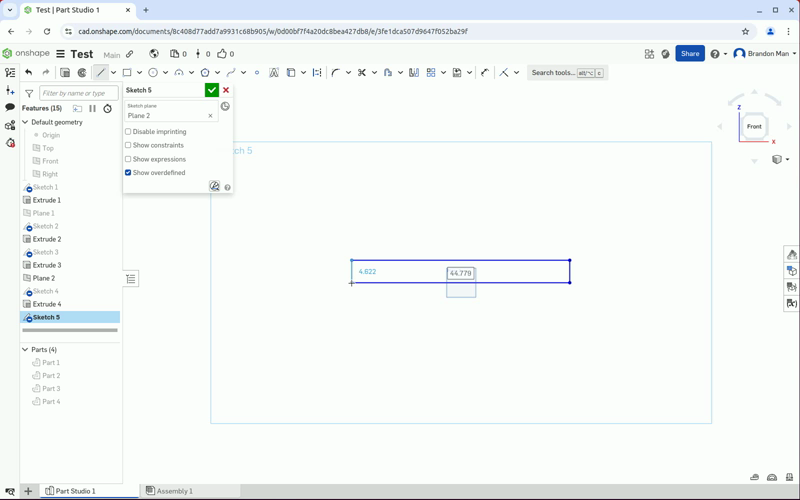
key_up(shift)
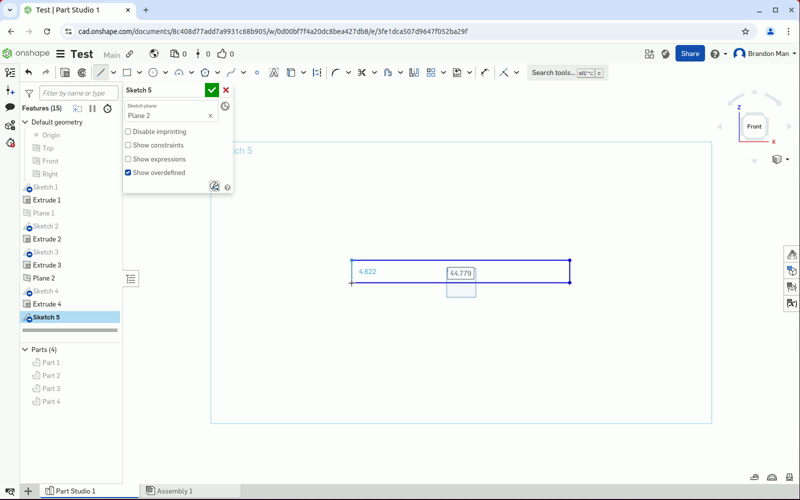
click(351, 282)
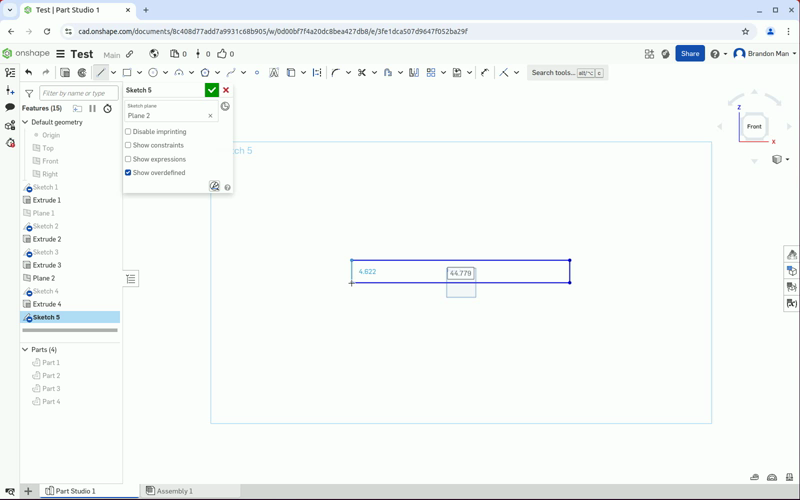
key(esc)
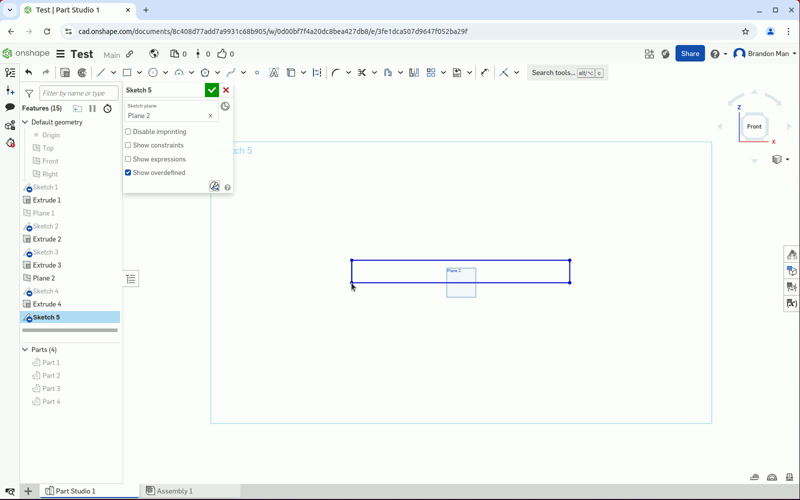
mouse_move(510, 268)
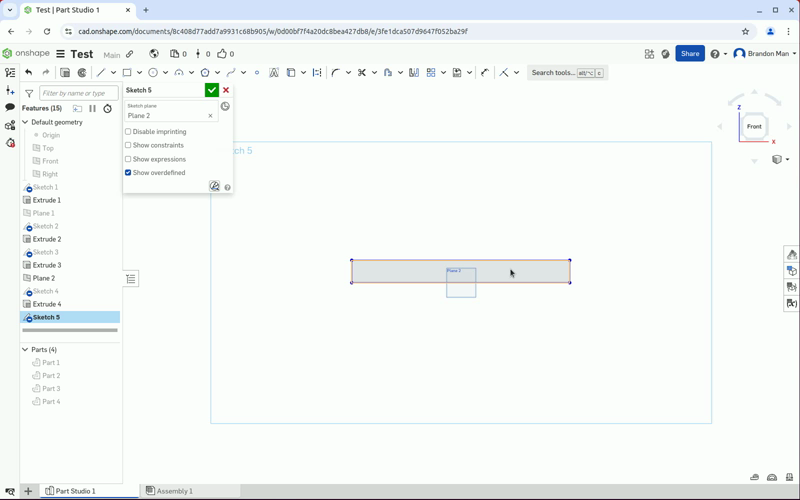
click(510, 268)
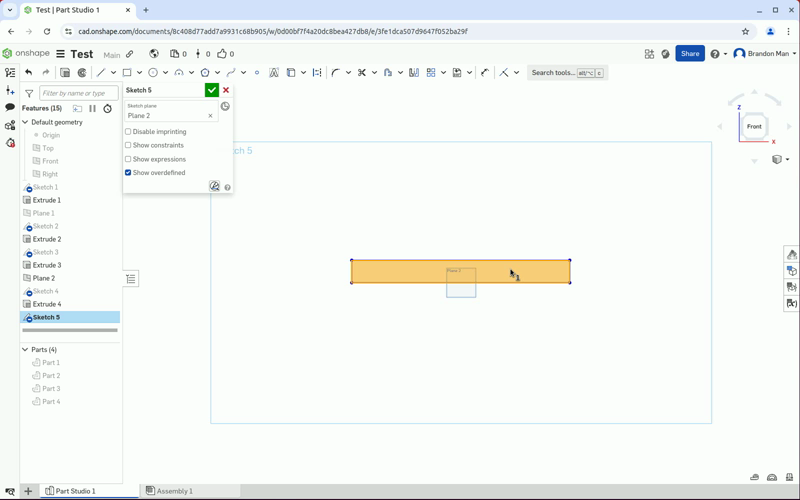
mouse_move(73, 352)
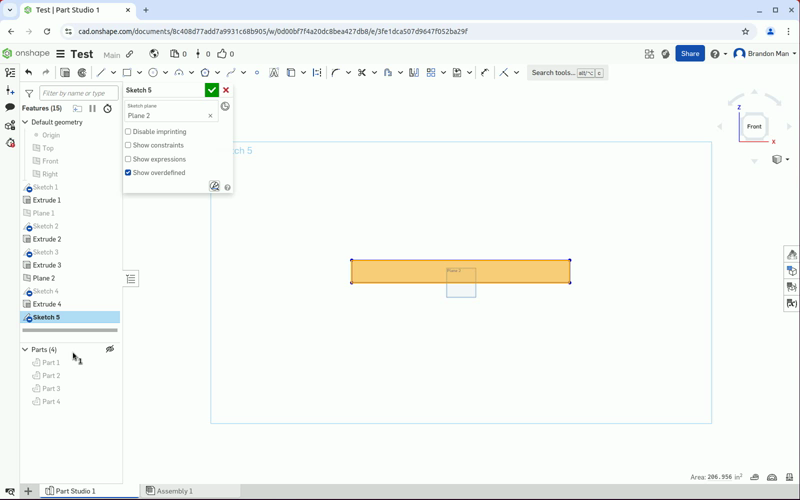
key(shift+y)
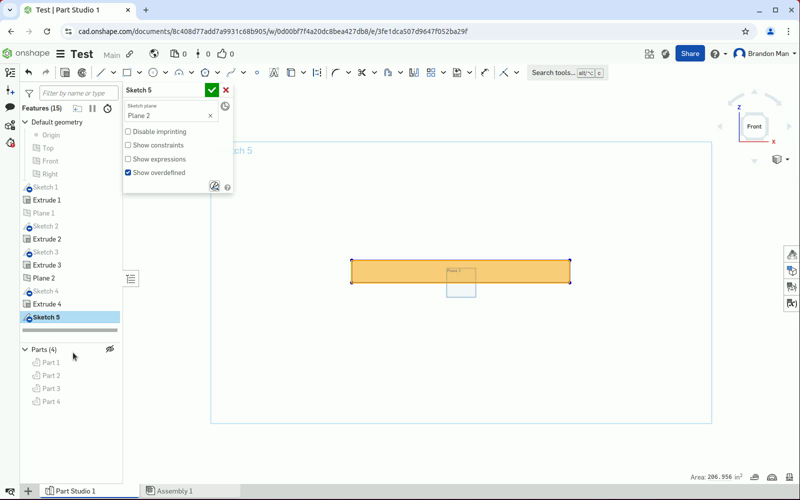
key(shift+e)
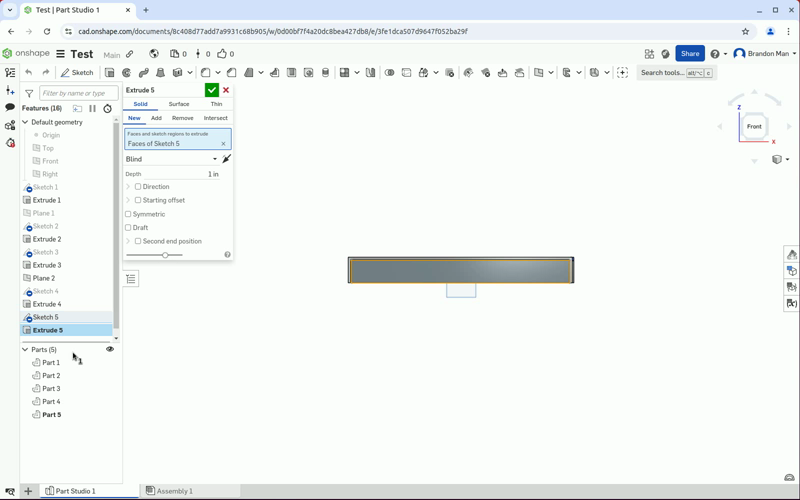
mouse_move(143, 106)
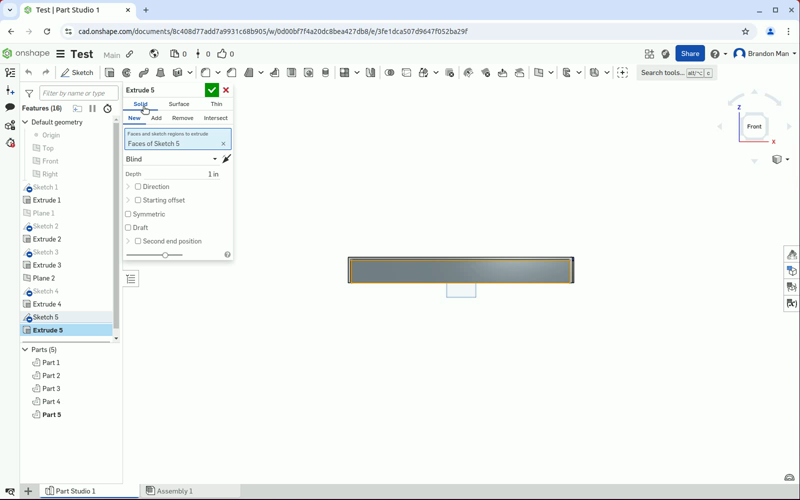
click(143, 106)
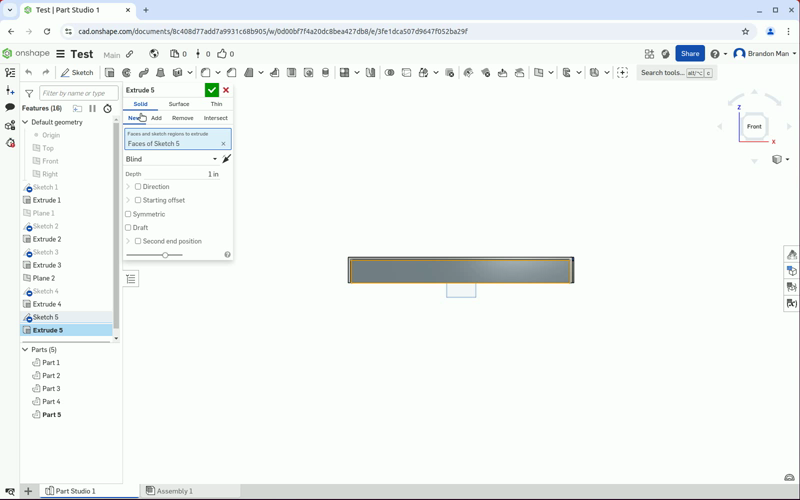
mouse_move(137, 120)
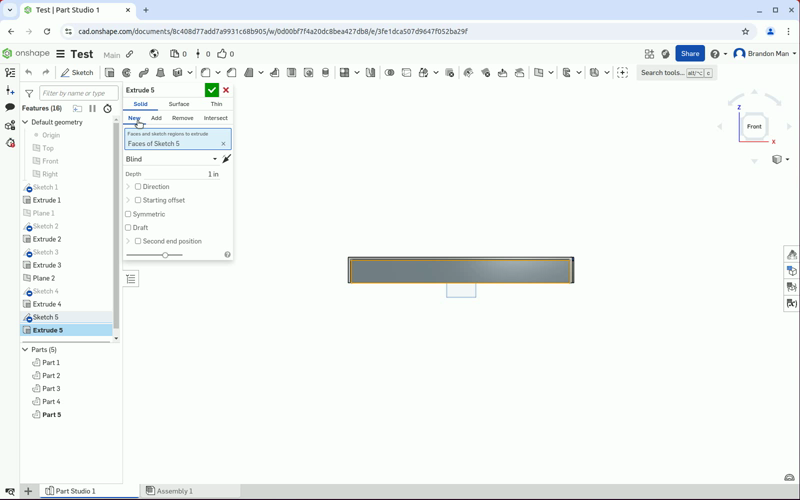
click(137, 120)
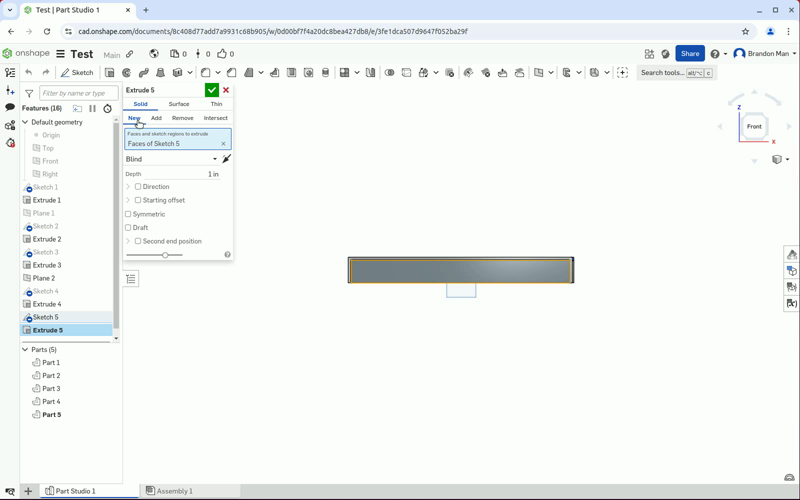
key(tab, 4)
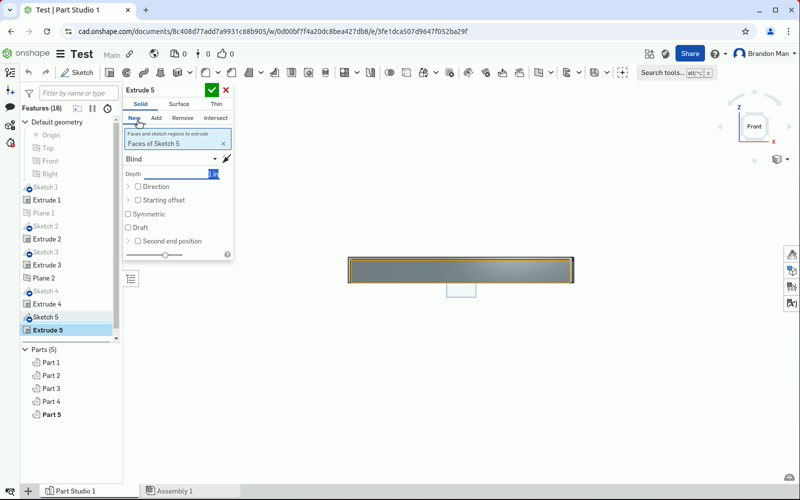
text(0.722)
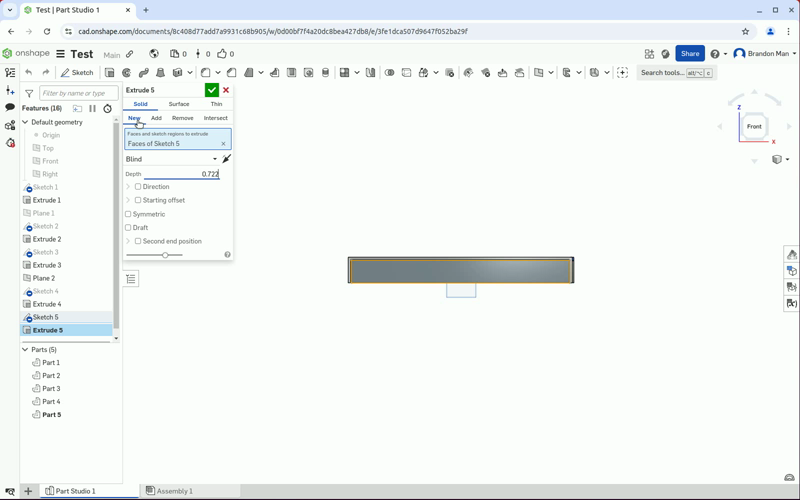
key(enter)
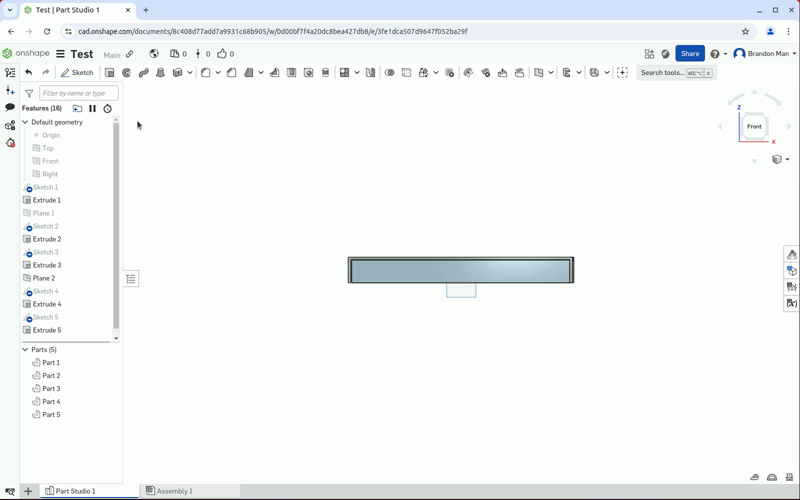
key(shift+h)
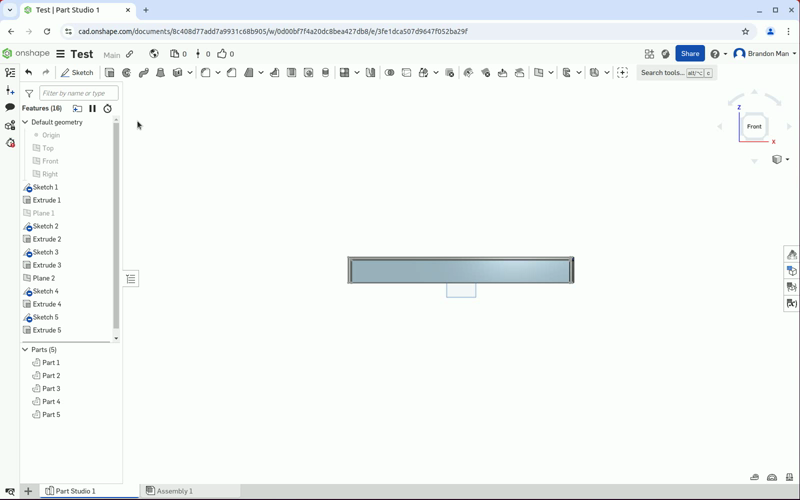
key(shift+h)
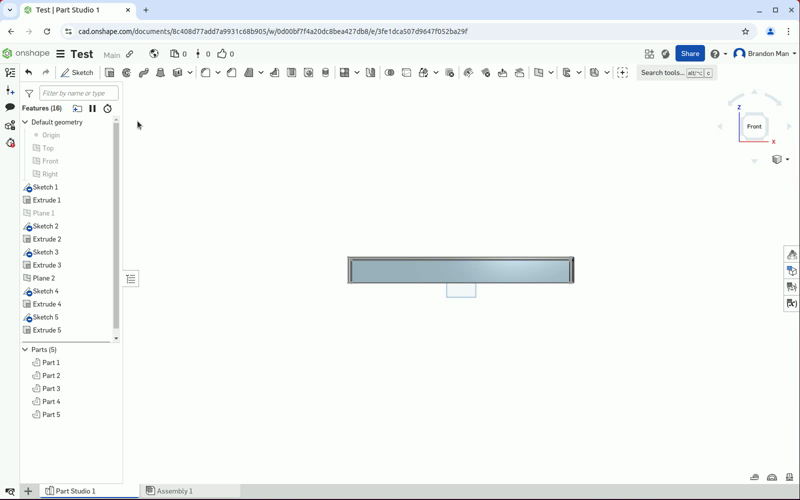
key(shift+7)
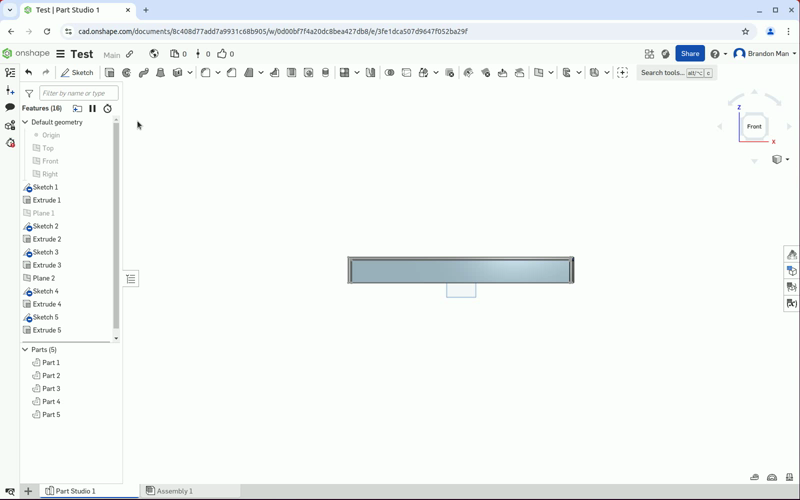
key(left, 2)
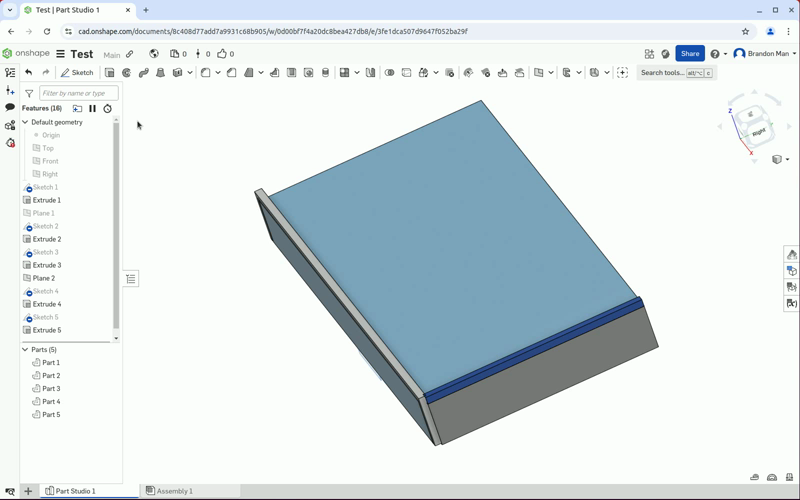
key(down, 2)
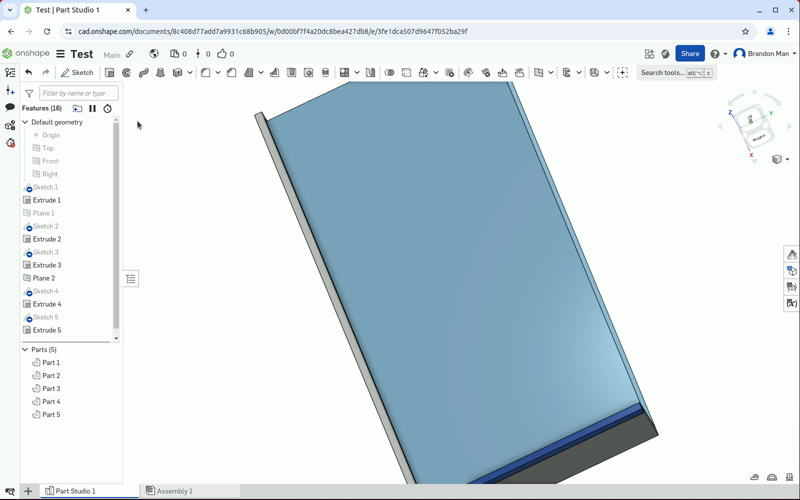
key(up, 2)
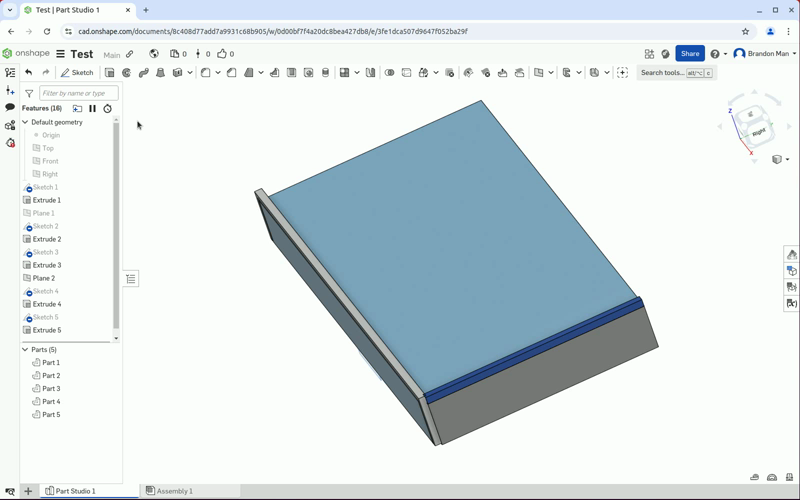
key(right, 2)
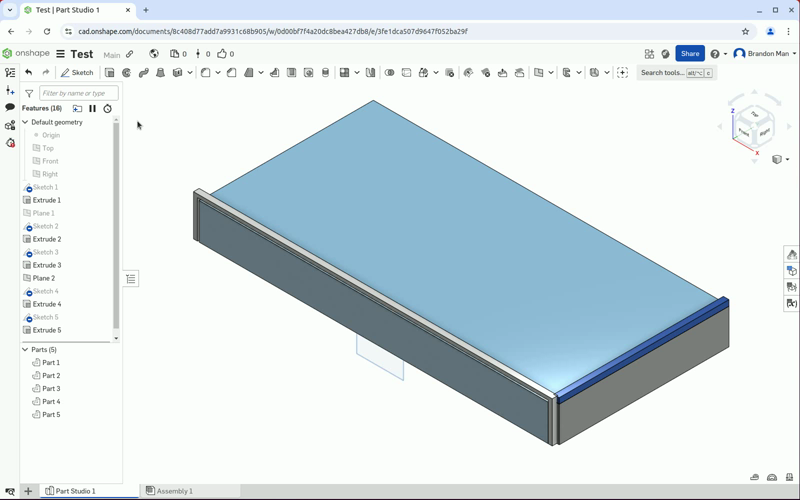
mouse_move(69, 189)
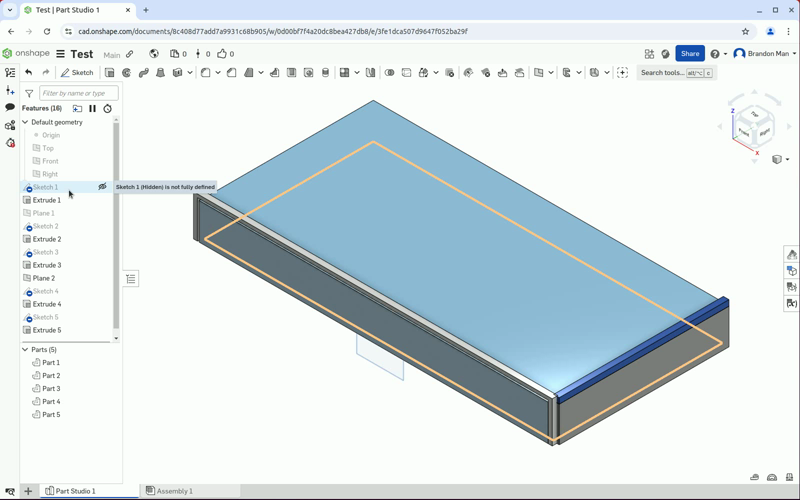
click(69, 189)